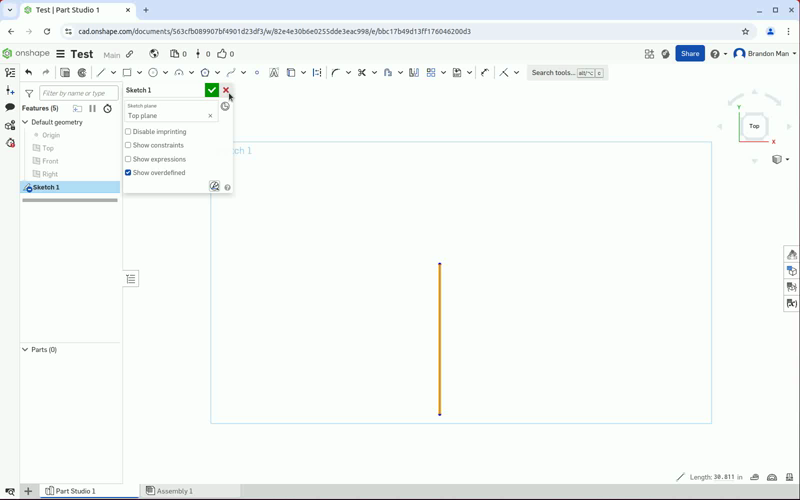
key(shift+h)
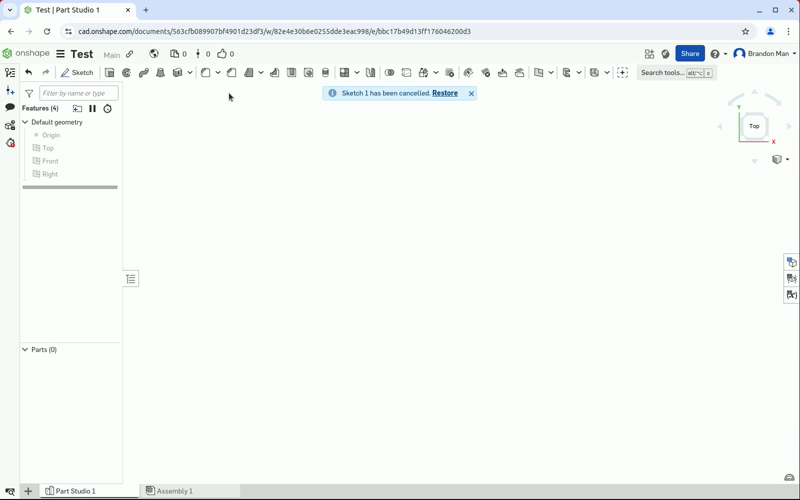
mouse_move(73, 352)
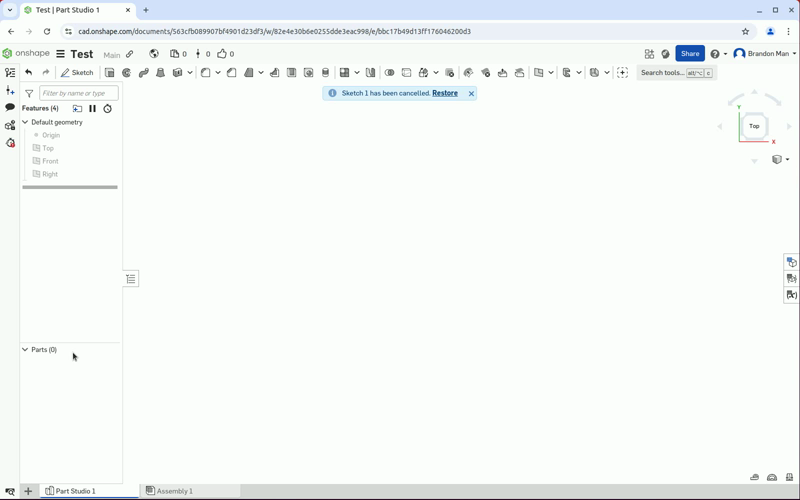
key(y)
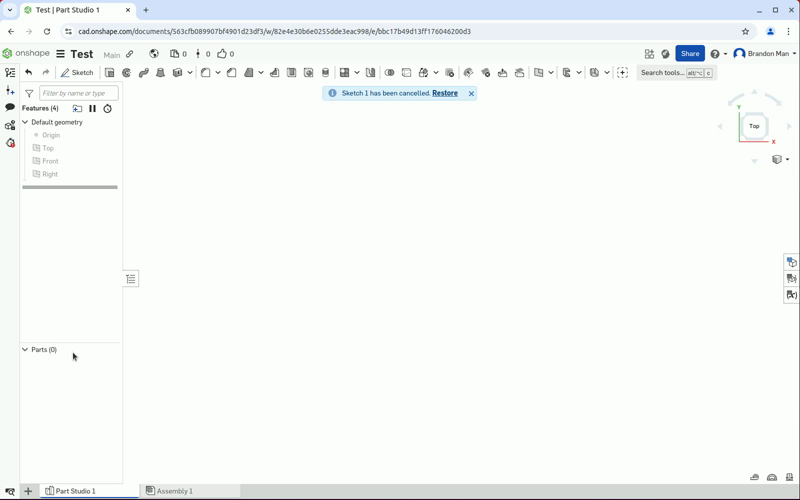
key(shift+p)
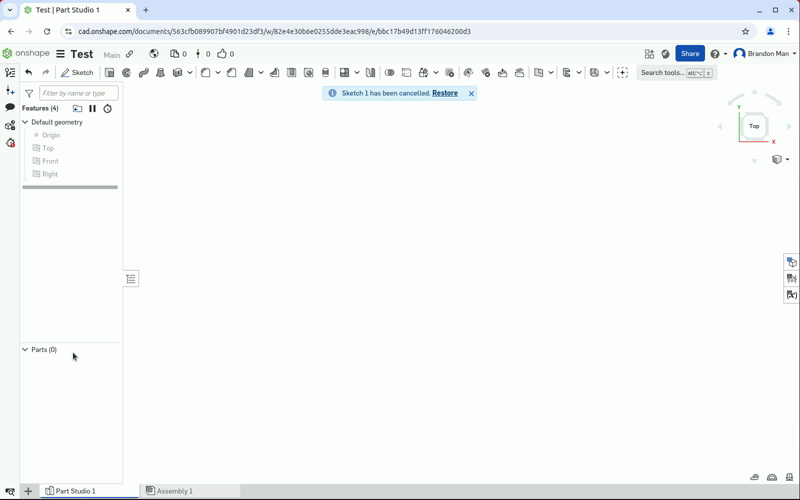
key(space)
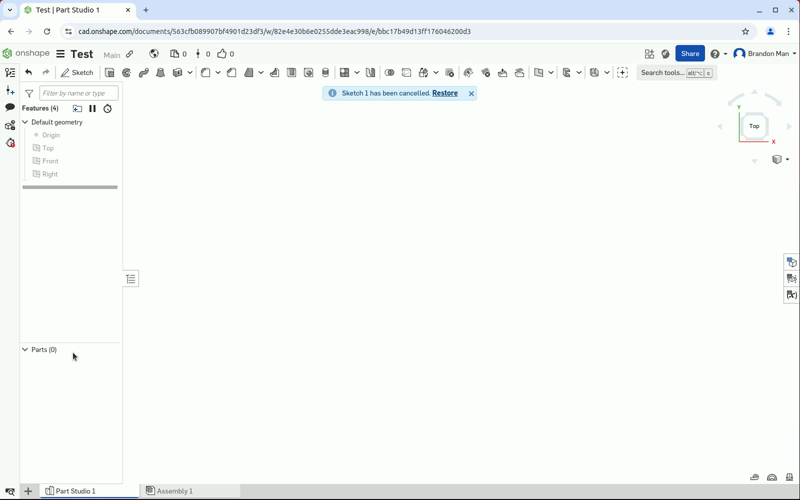
key_down(shift)
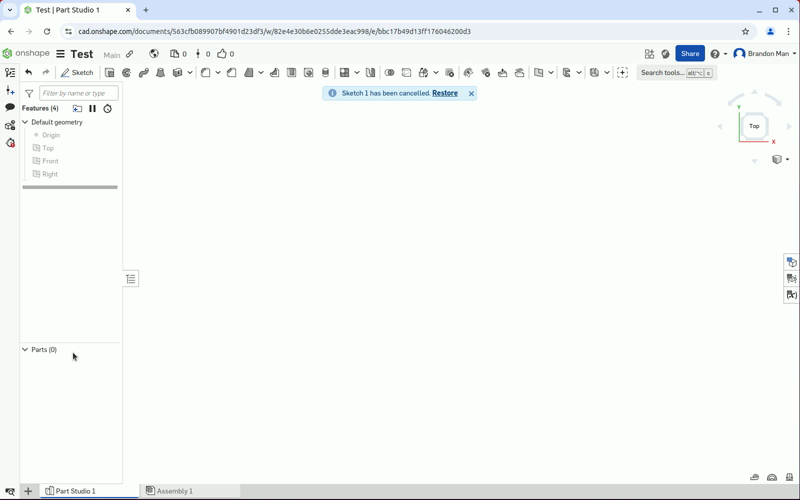
key(up)
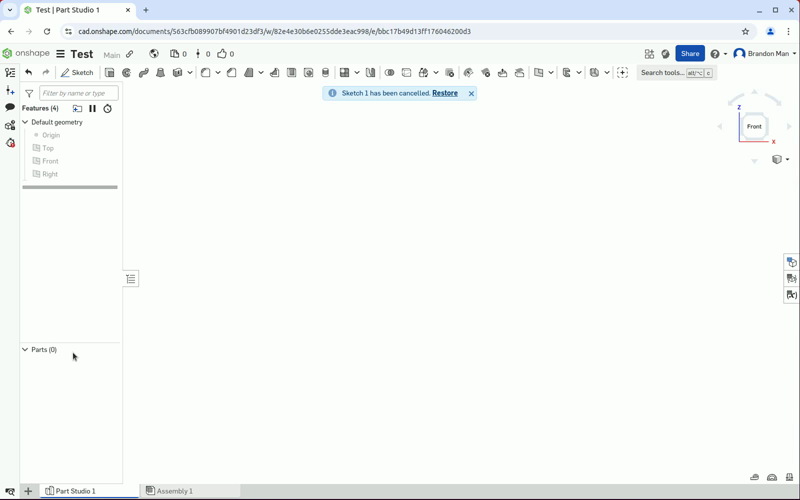
key_up(shift)
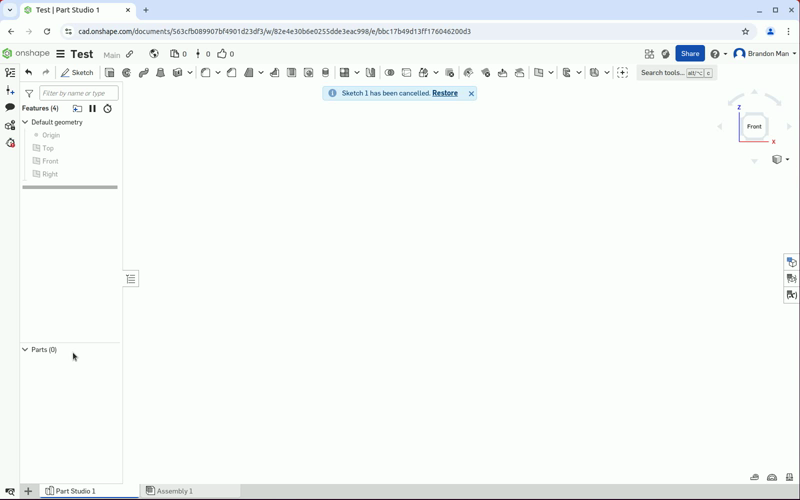
mouse_move(73, 352)
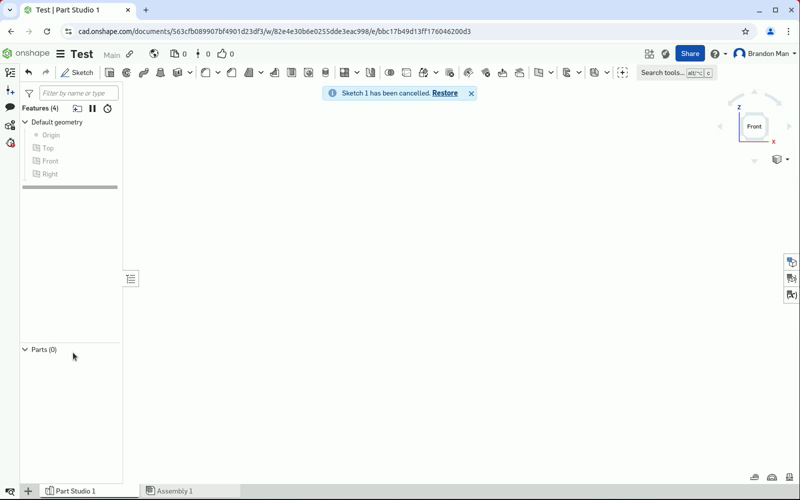
key(shift+y)
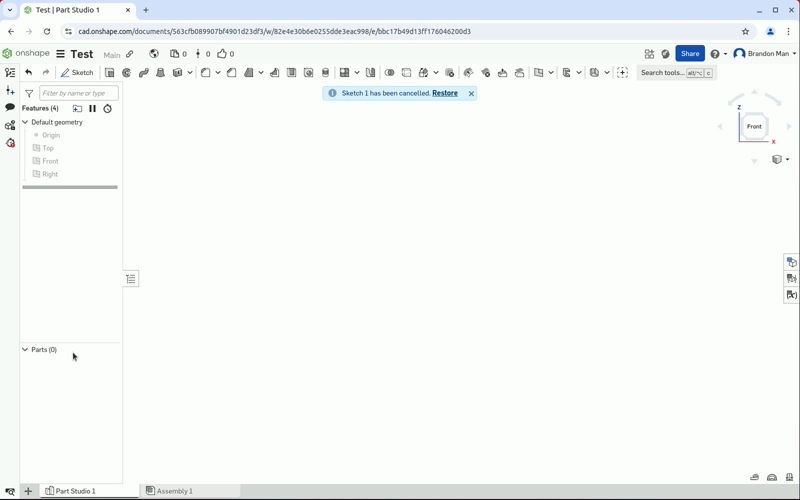
key(shift+s)
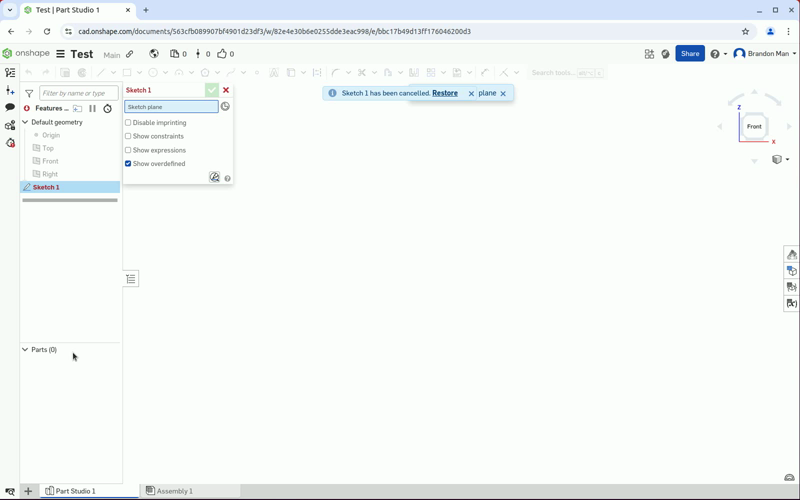
mouse_move(73, 163)
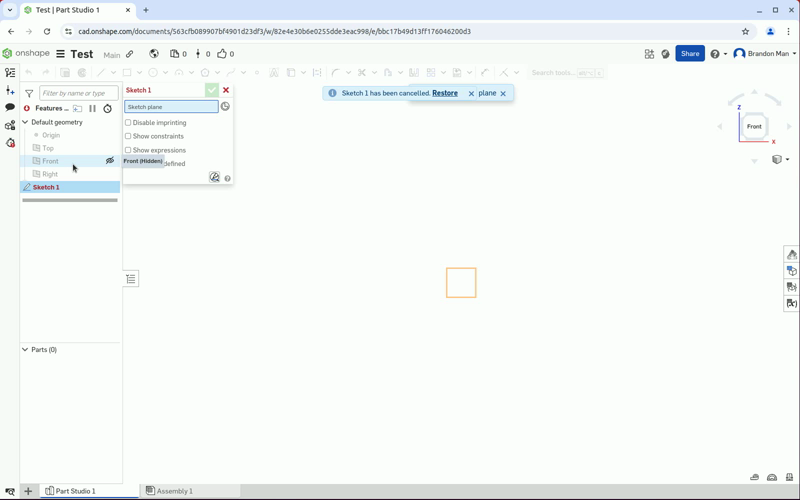
click(73, 163)
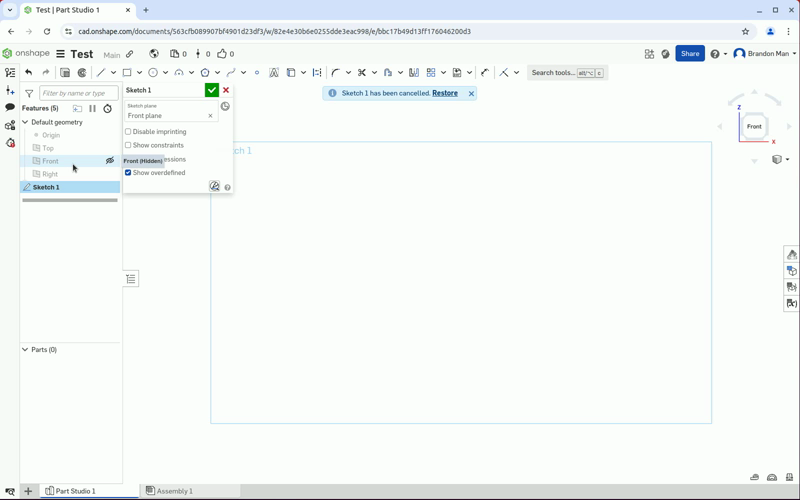
mouse_move(73, 352)
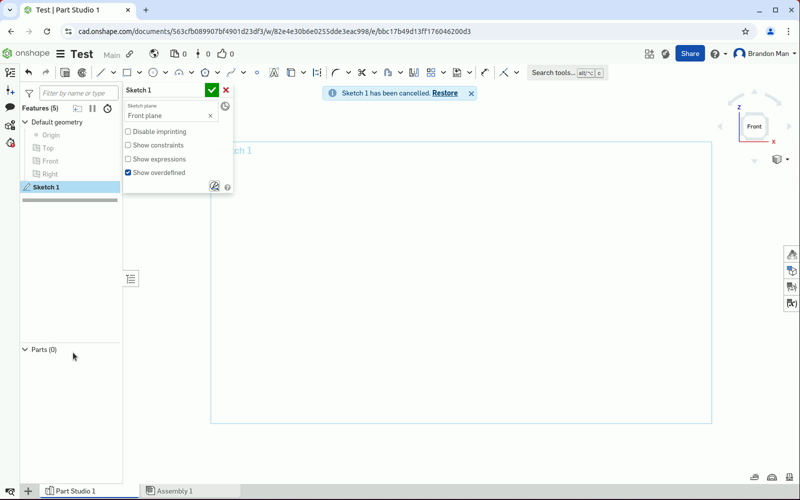
key(y)
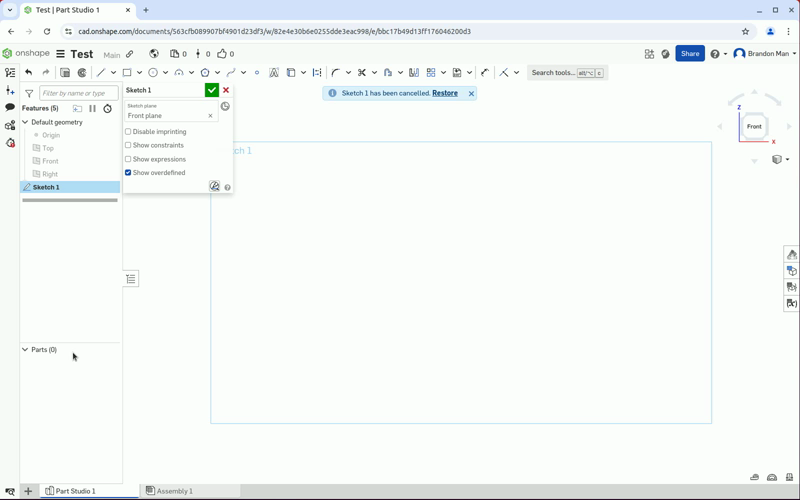
key(l)
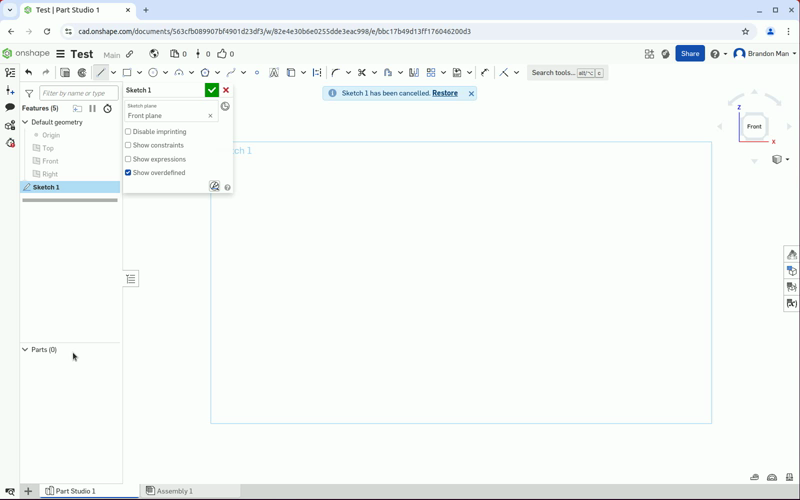
key_down(shift)
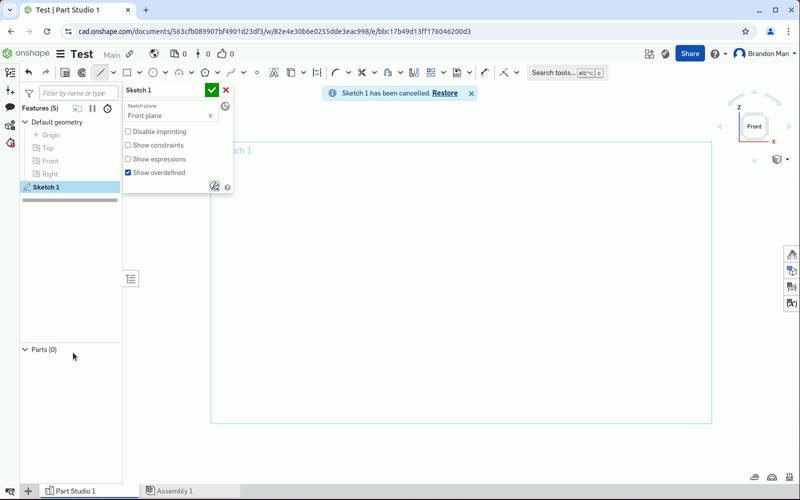
mouse_move(450, 328)
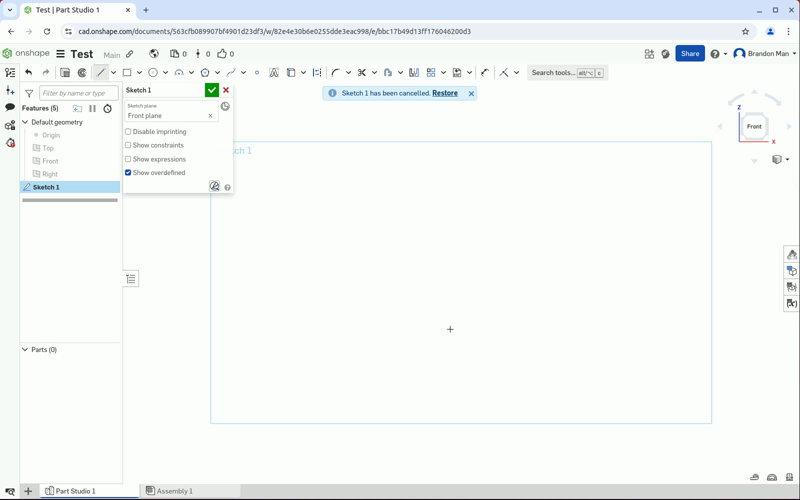
click(450, 328)
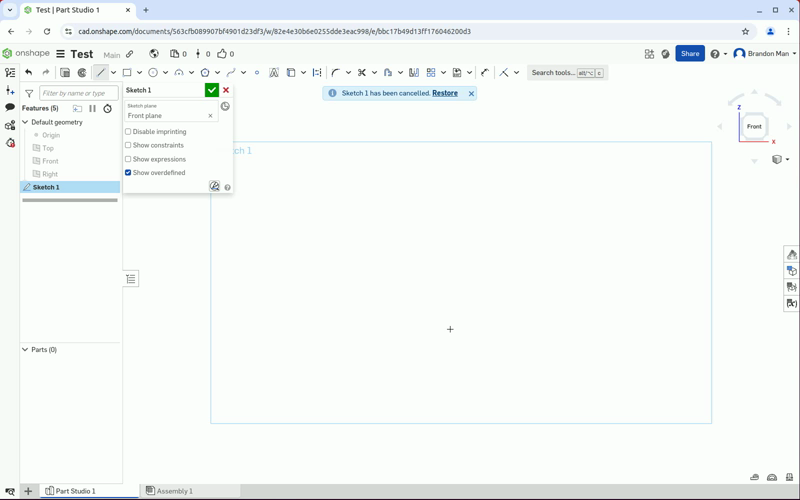
key_up(shift)
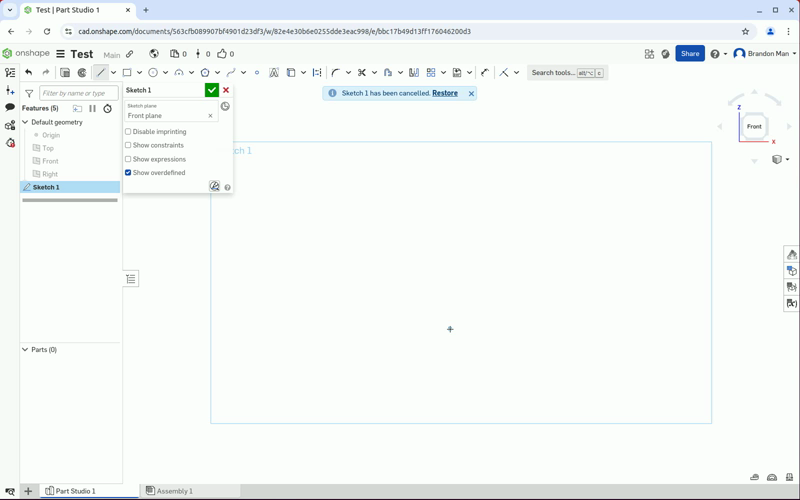
key_down(shift)
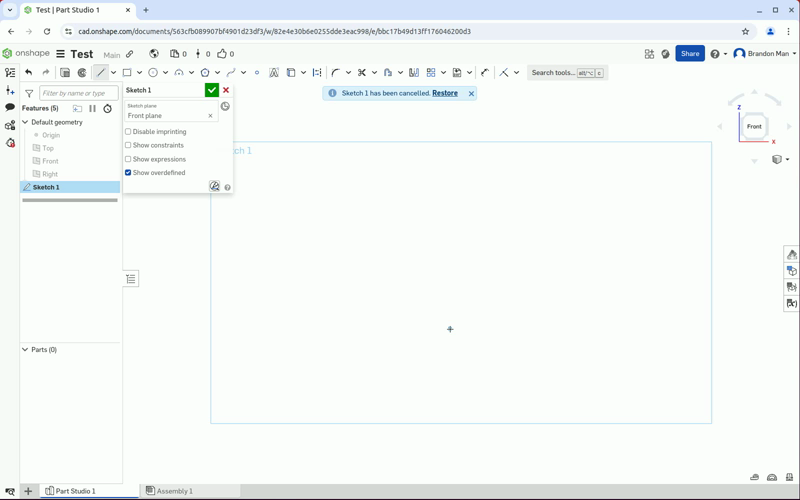
mouse_move(551, 353)
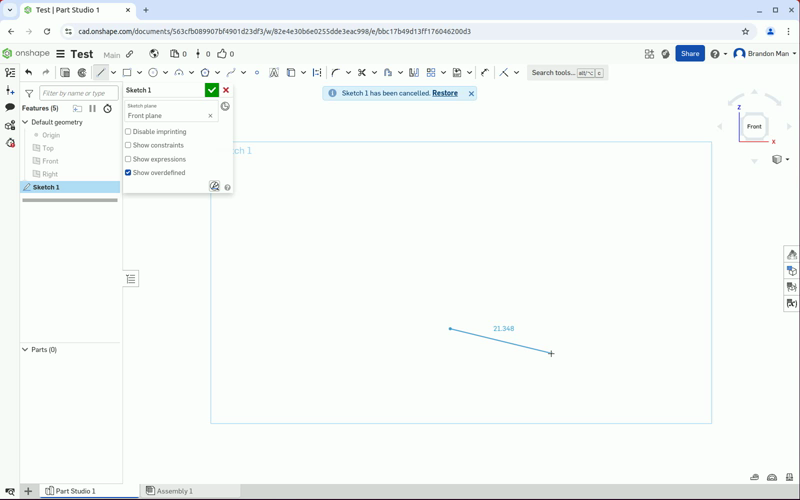
click(551, 353)
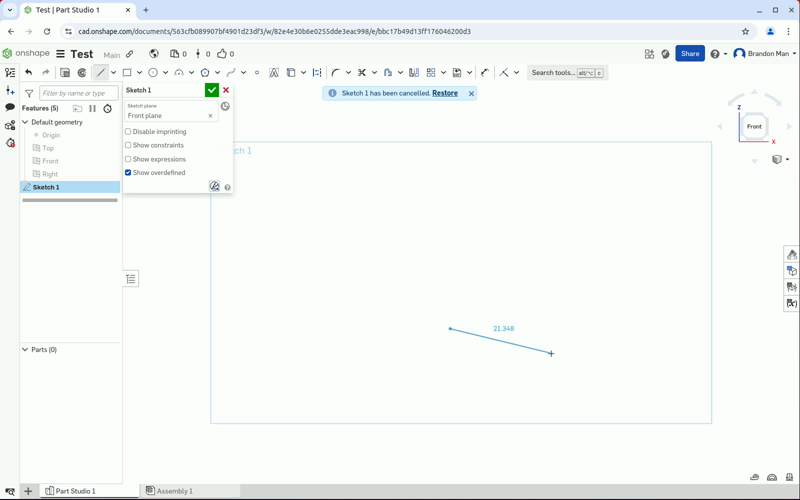
key_up(shift)
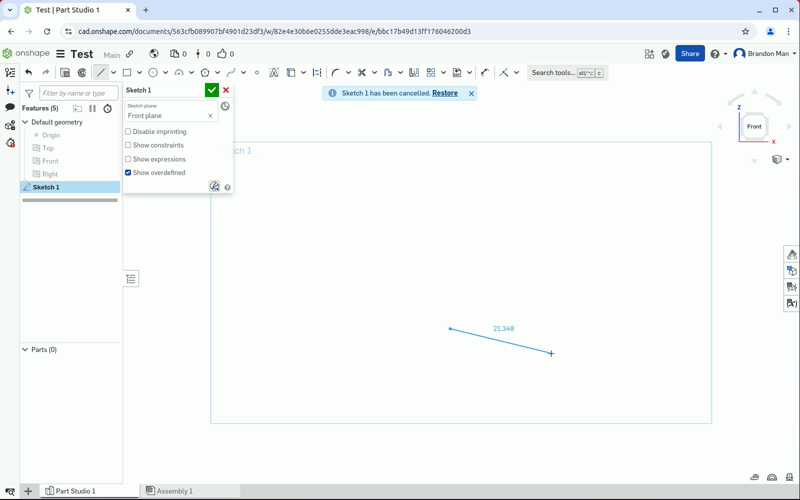
key(esc)
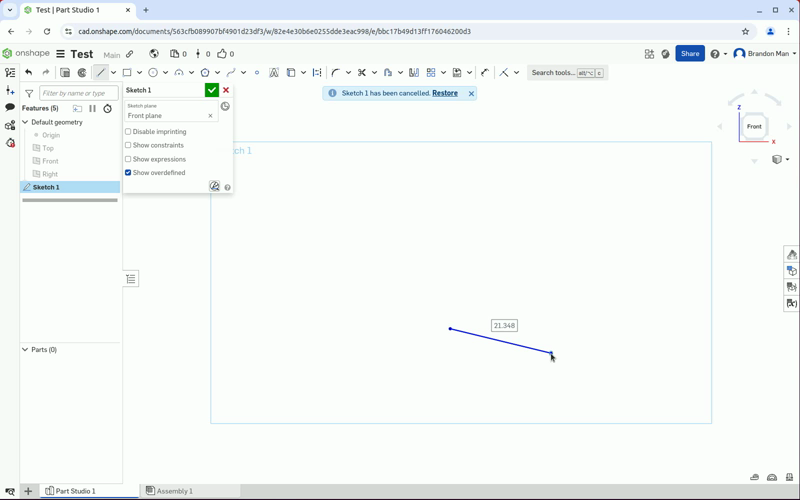
key(a)
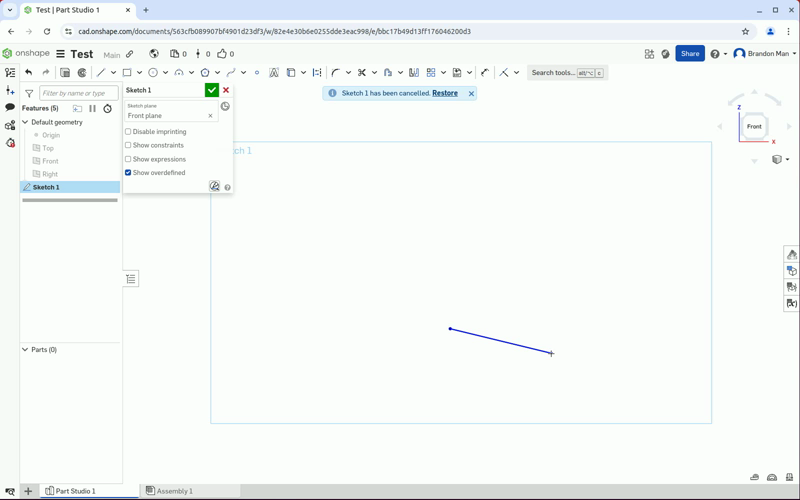
mouse_move(551, 353)
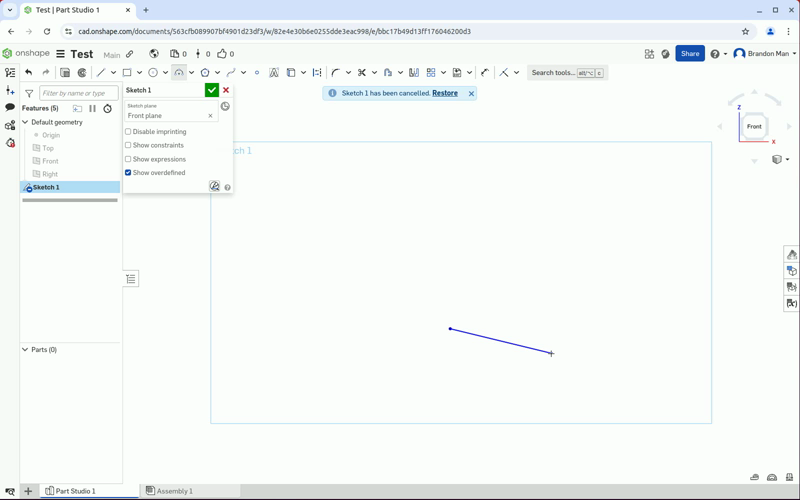
click(551, 353)
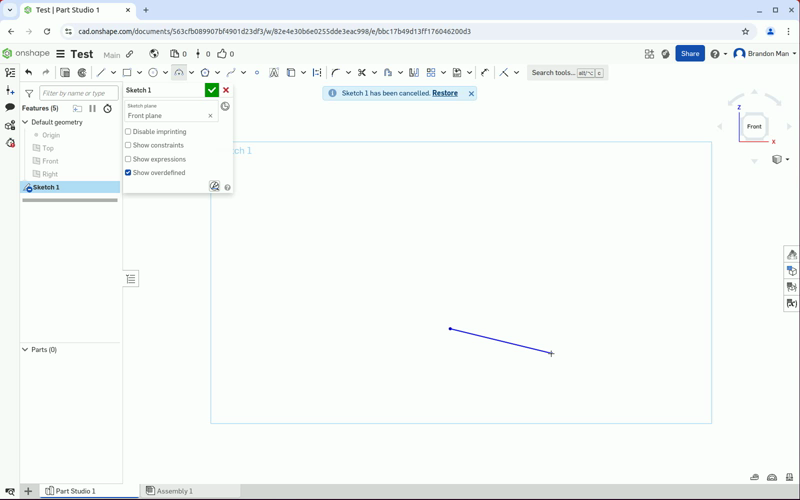
key_down(shift)
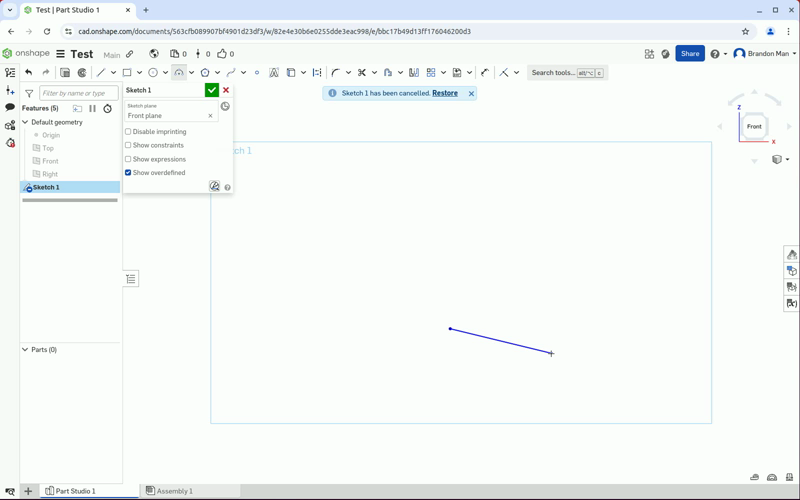
mouse_move(573, 337)
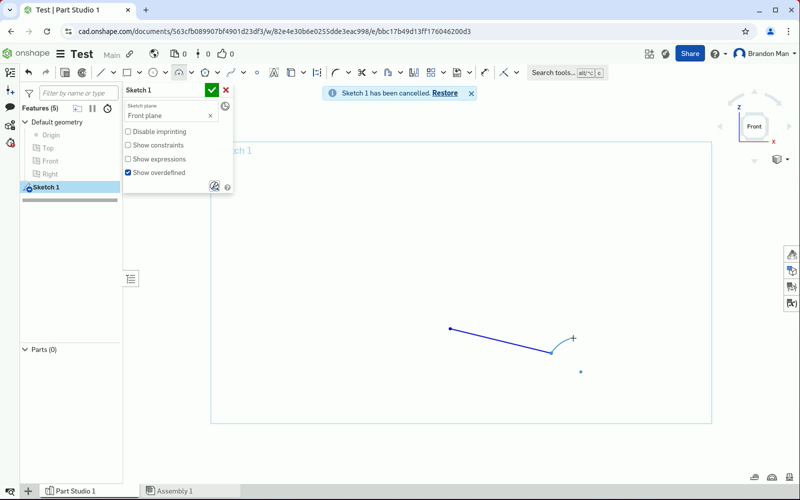
click(573, 337)
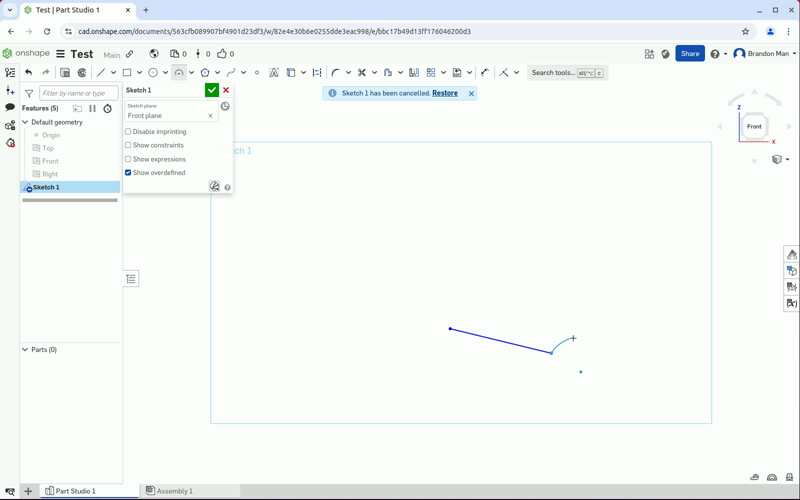
mouse_move(565, 350)
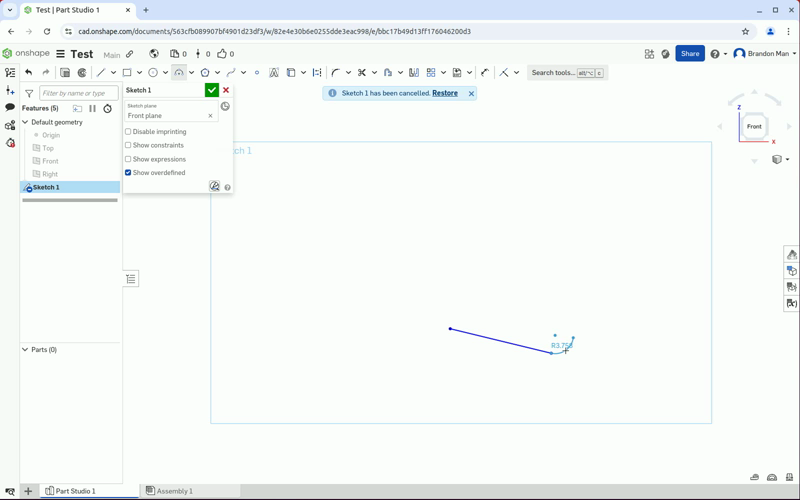
click(565, 350)
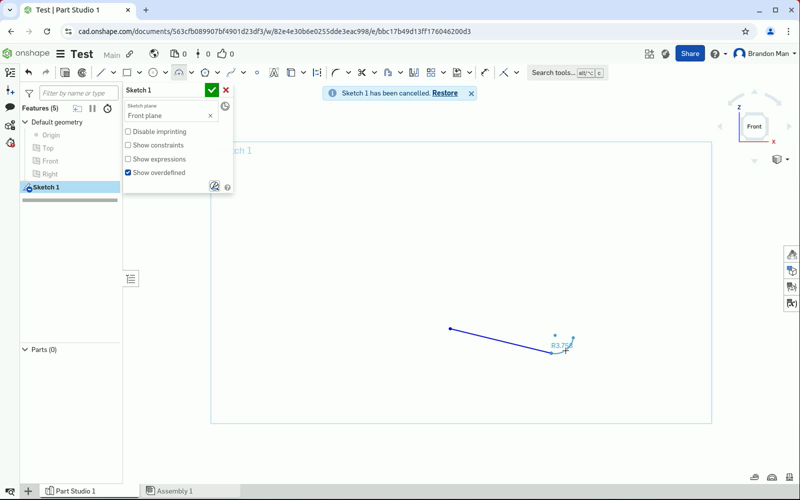
key_up(shift)
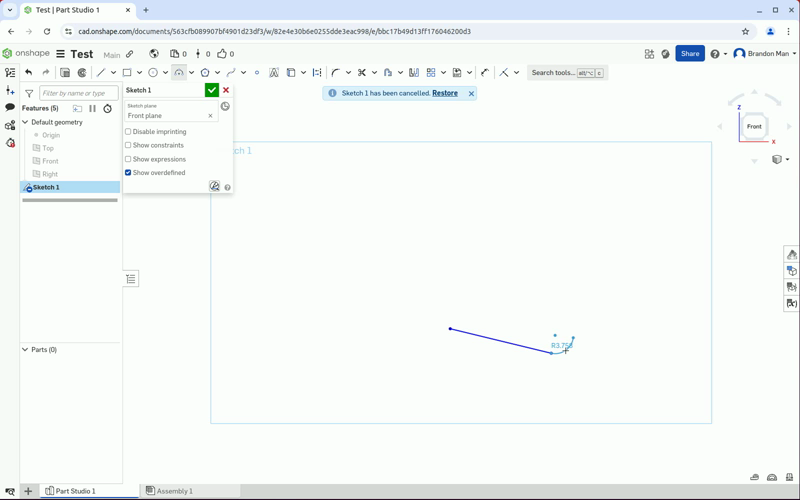
key(esc)
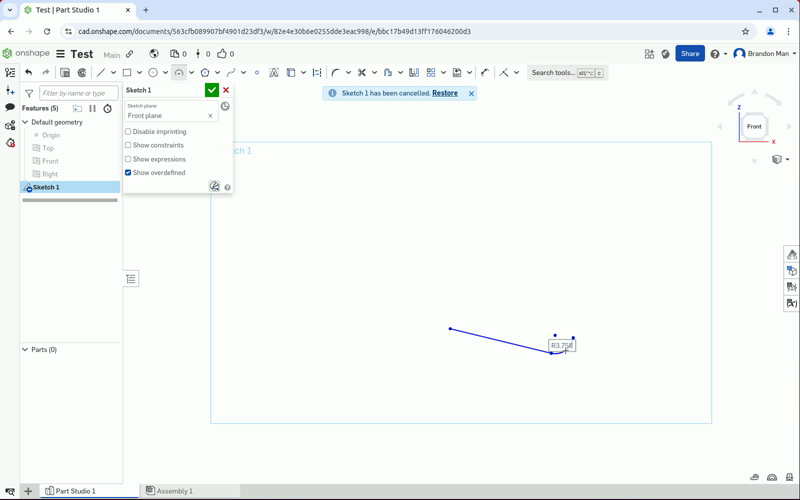
key(l)
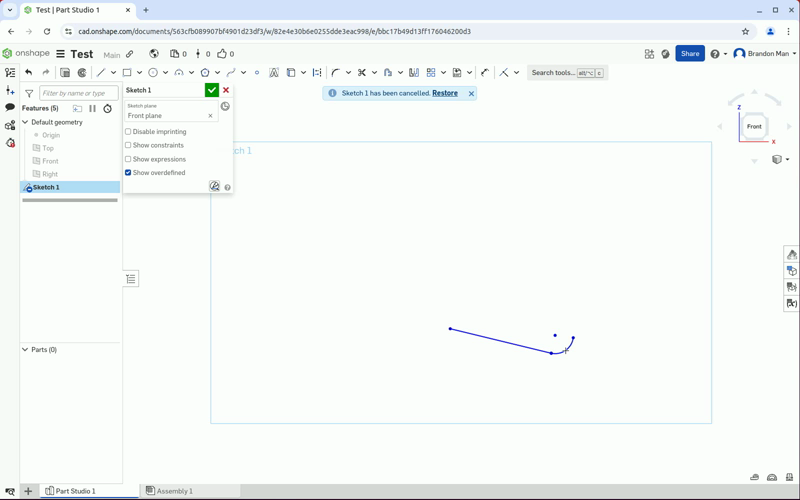
mouse_move(573, 337)
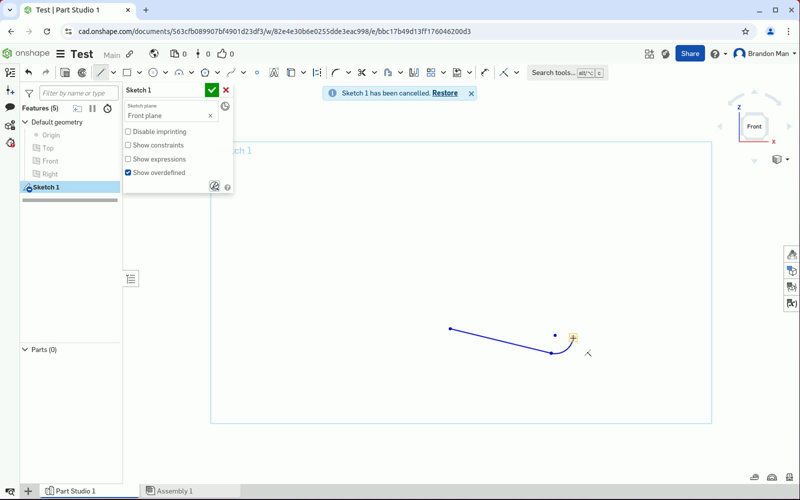
click(573, 337)
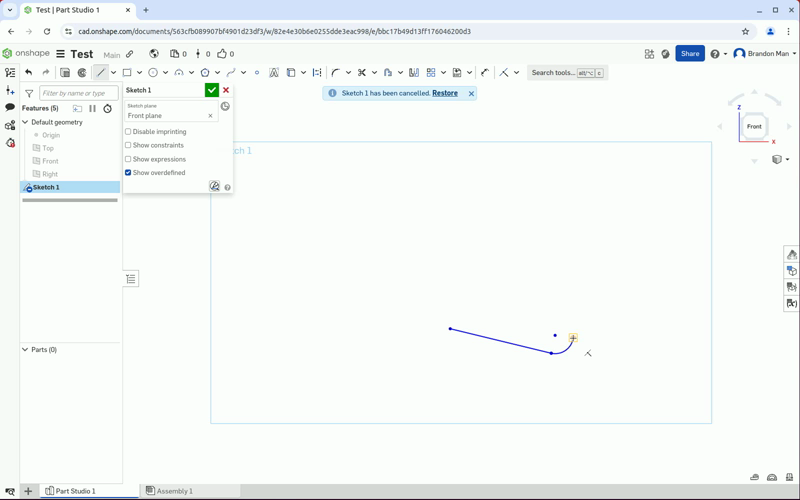
key_down(shift)
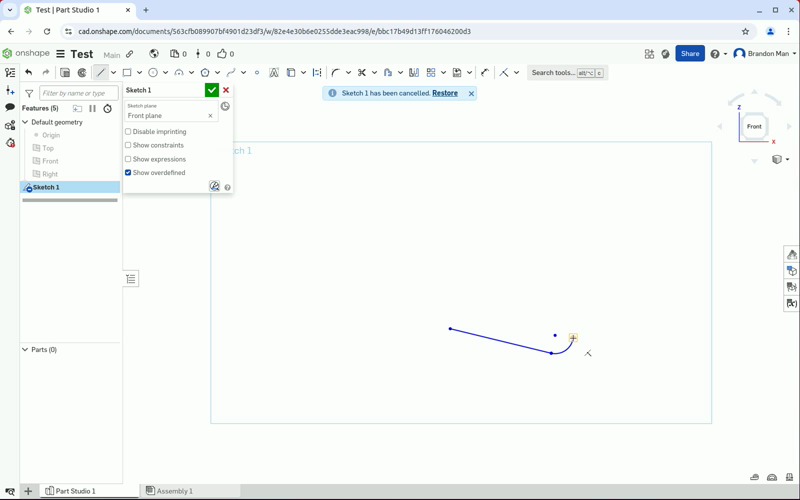
mouse_move(573, 231)
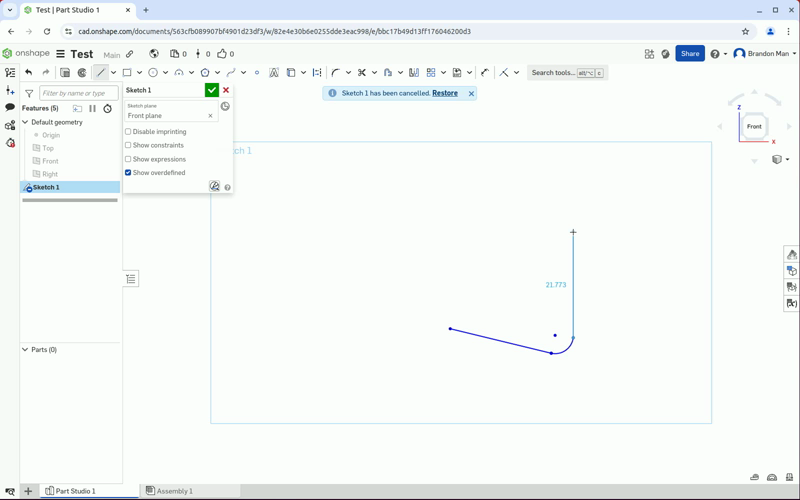
click(573, 231)
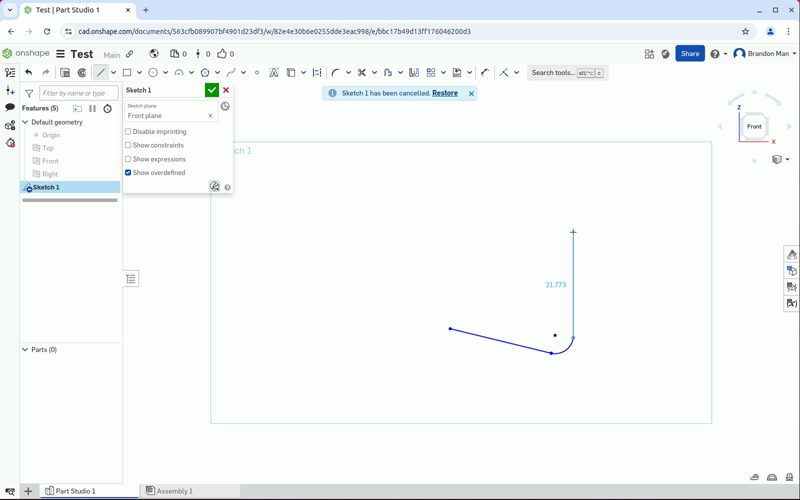
key_up(shift)
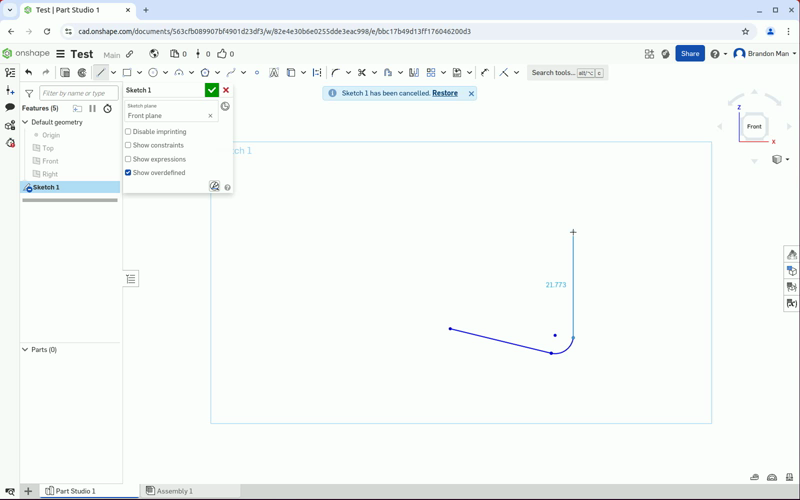
key_down(shift)
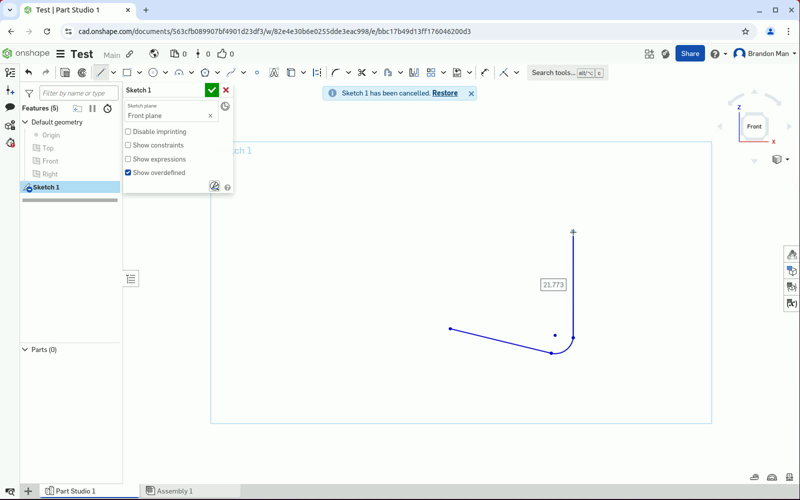
mouse_move(589, 231)
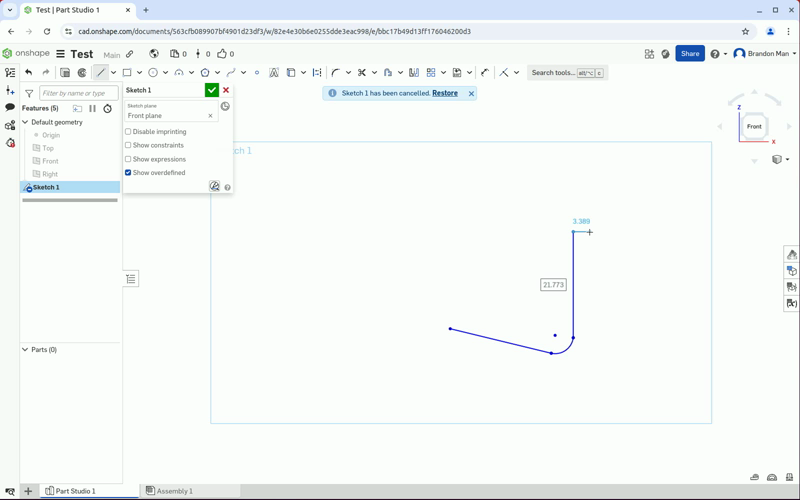
mouse_move(573, 227)
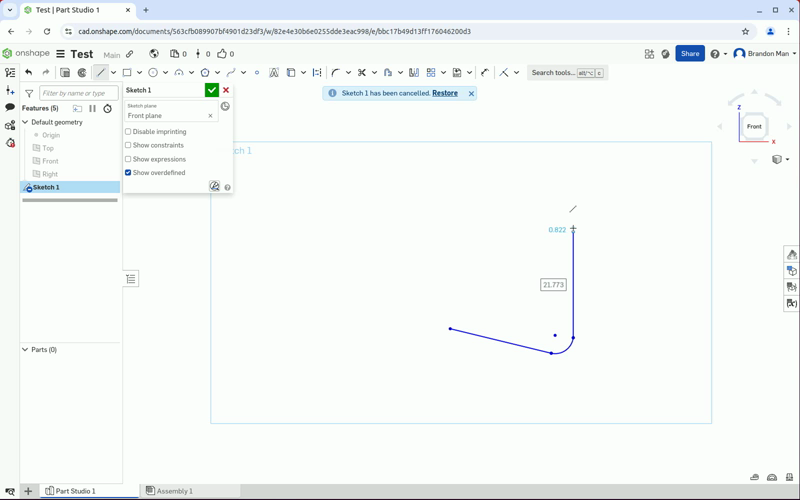
scroll(6)
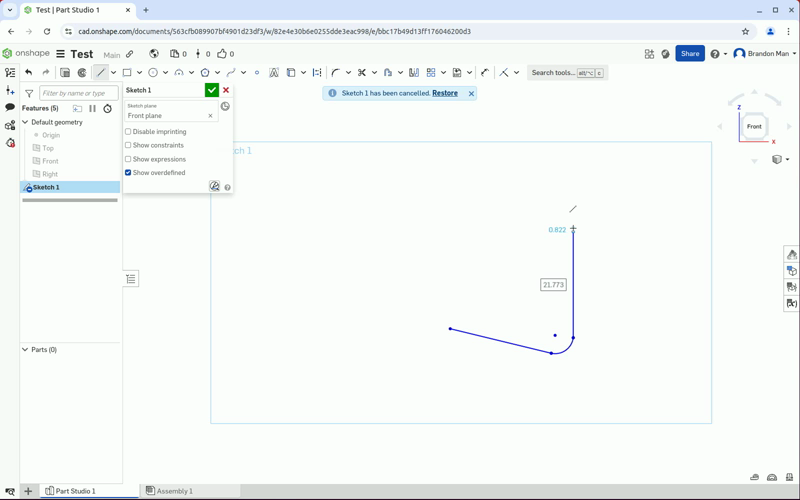
scroll(6)
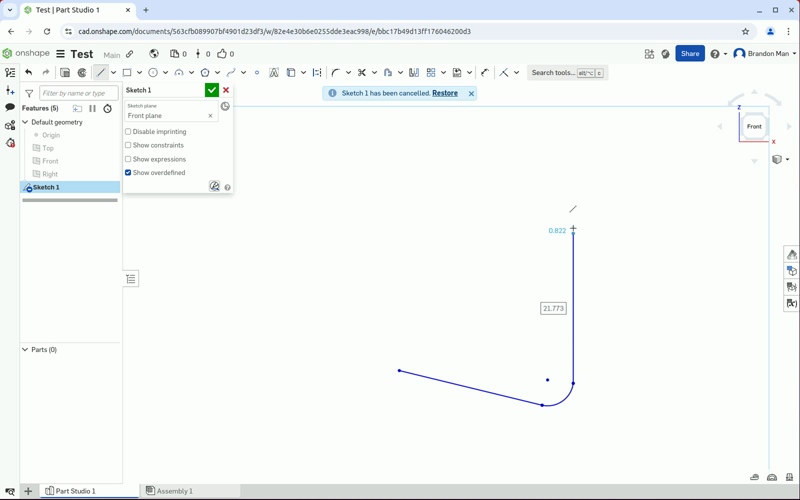
scroll(6)
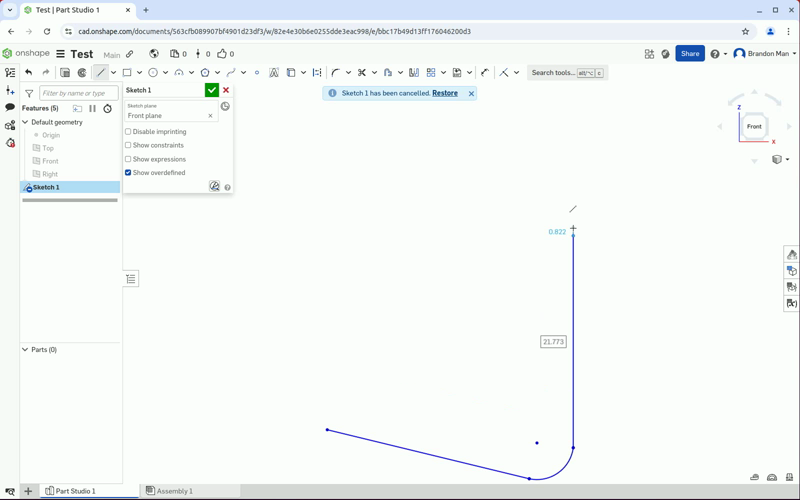
scroll(6)
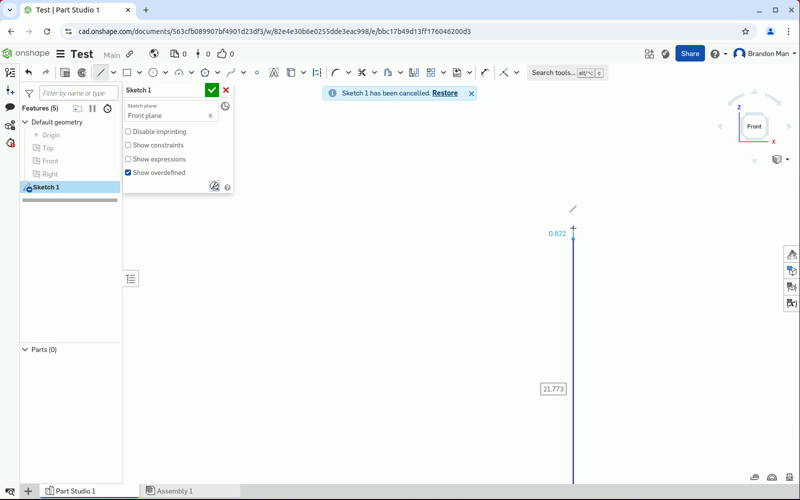
scroll(6)
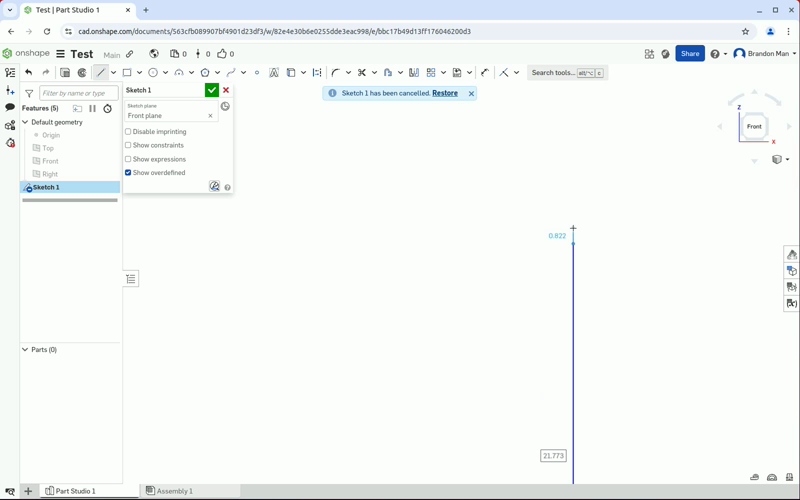
scroll(6)
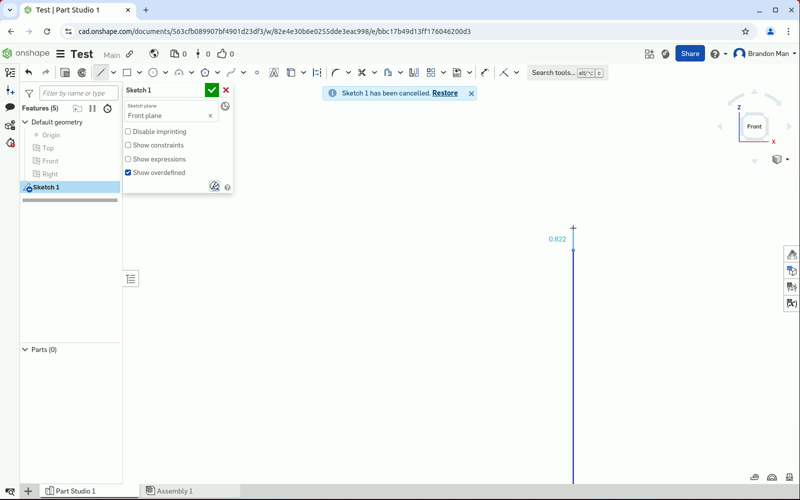
scroll(6)
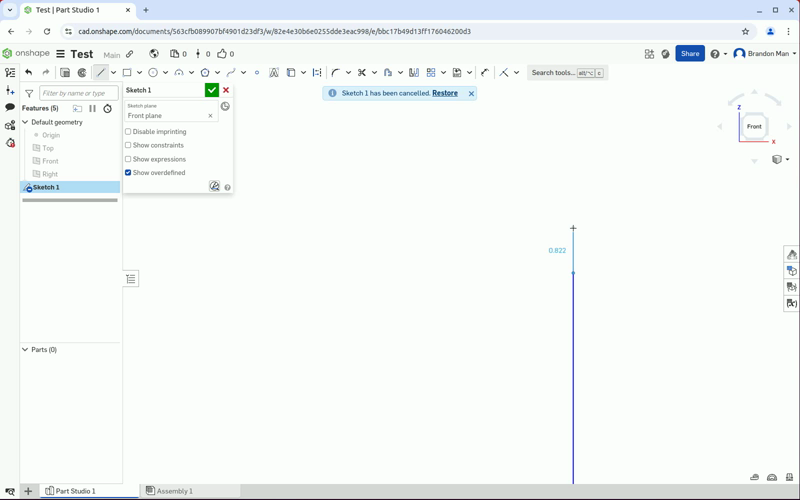
click(573, 227)
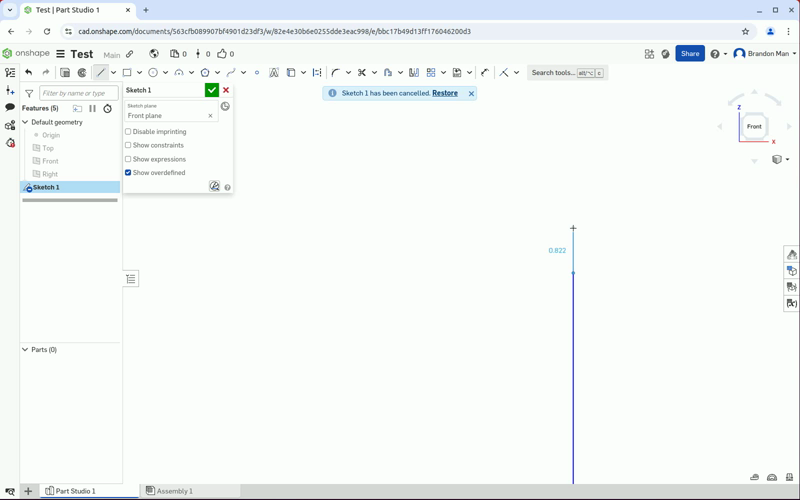
scroll(-6)
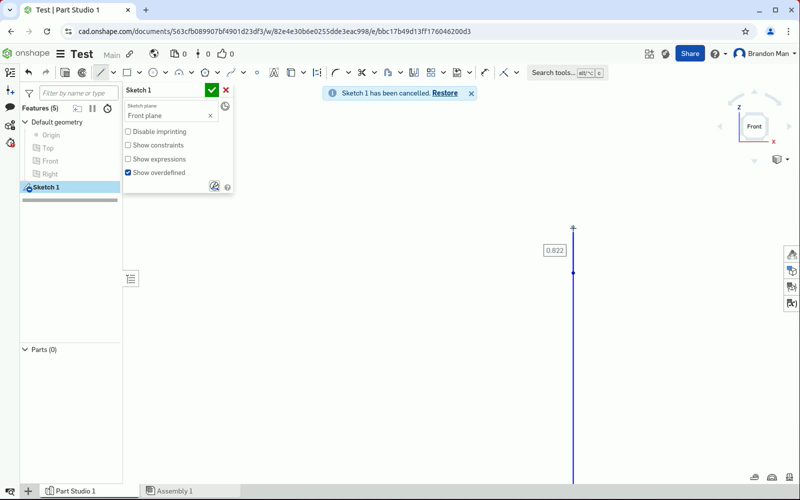
scroll(-6)
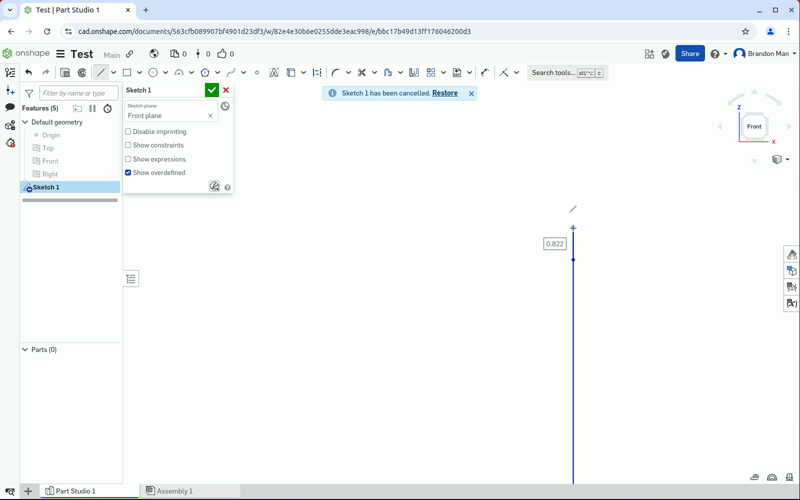
scroll(-6)
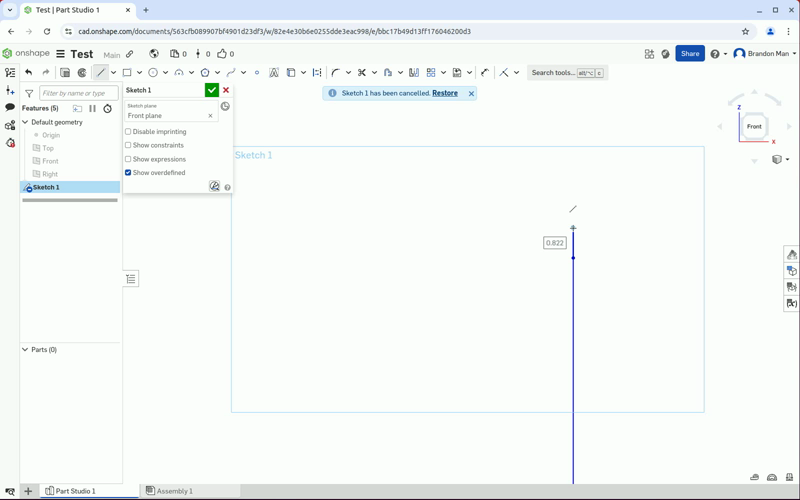
scroll(-6)
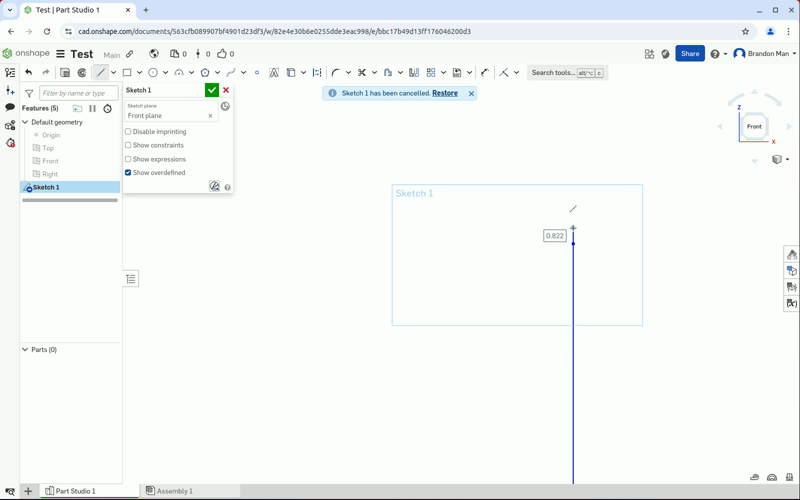
scroll(-6)
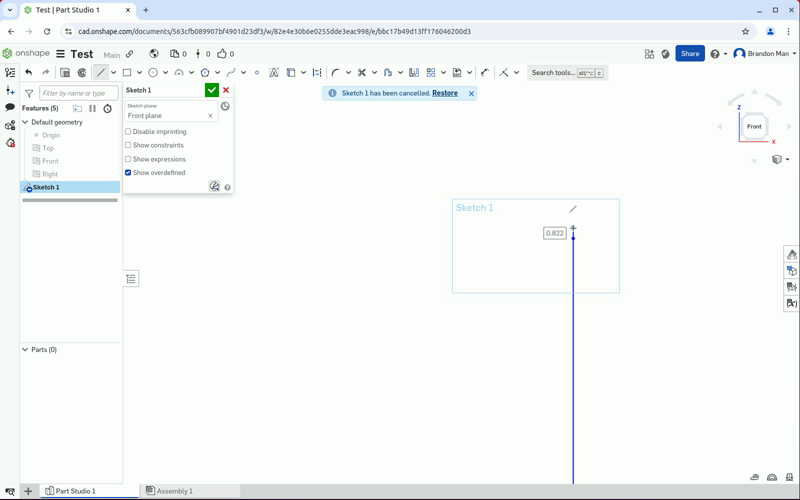
scroll(-6)
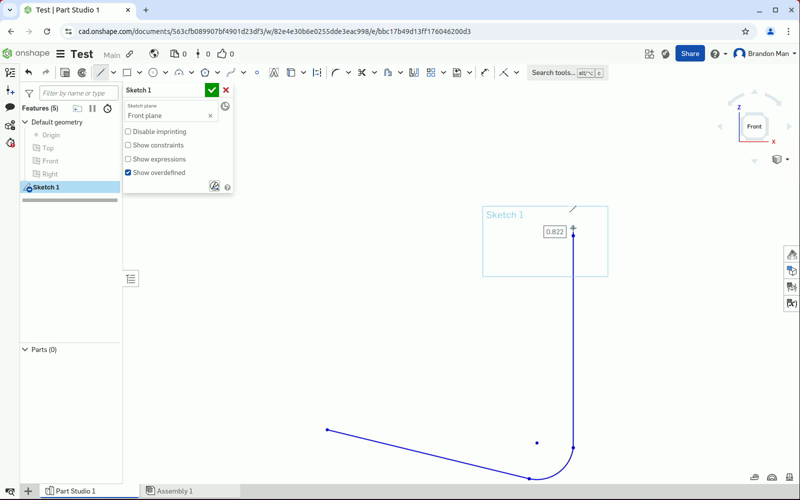
scroll(-6)
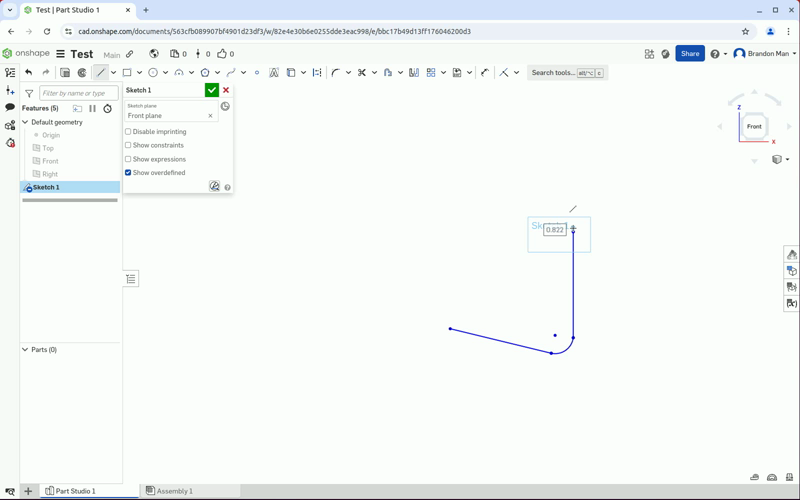
key_up(shift)
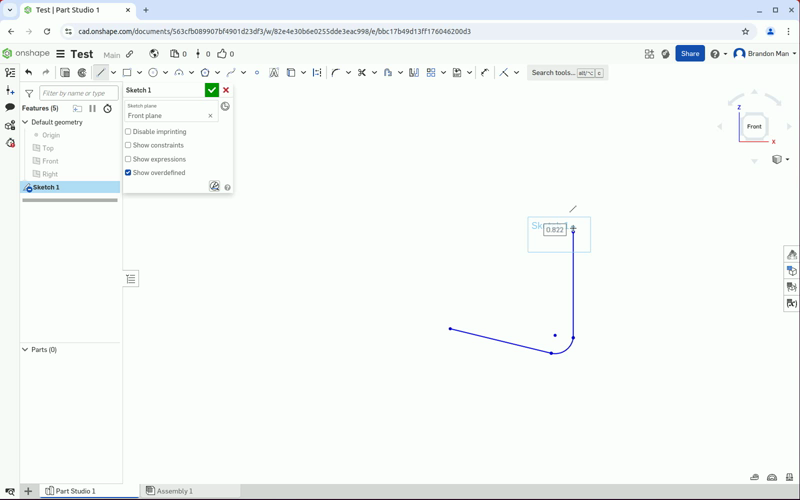
key(esc)
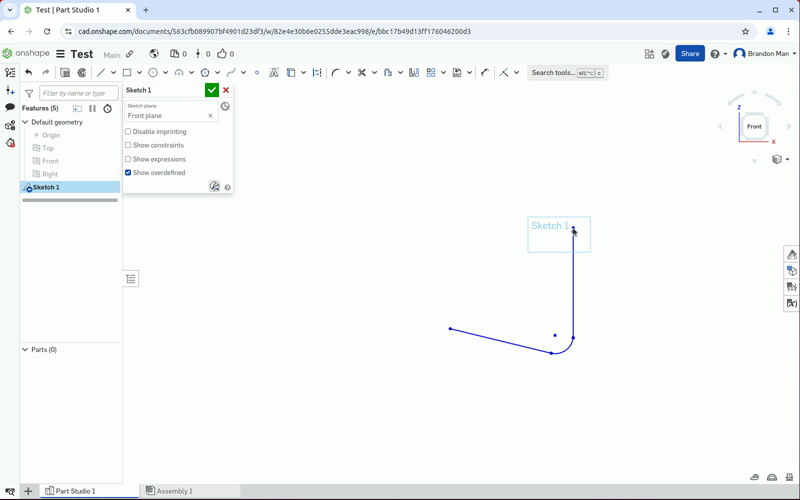
key(a)
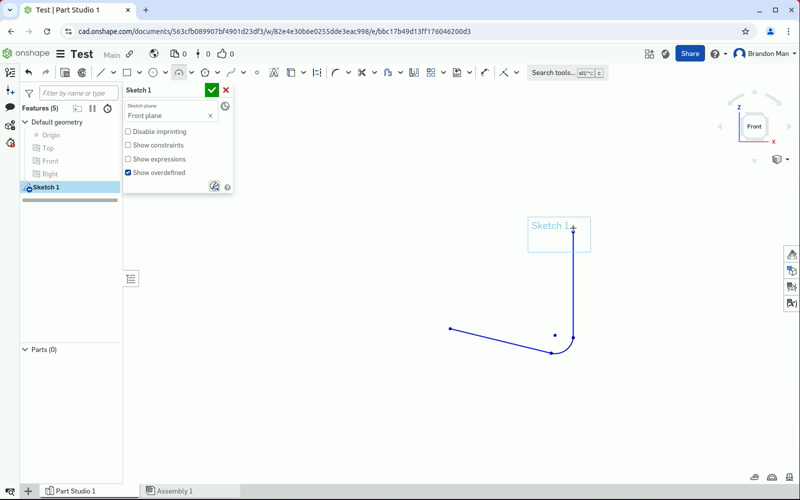
mouse_move(573, 227)
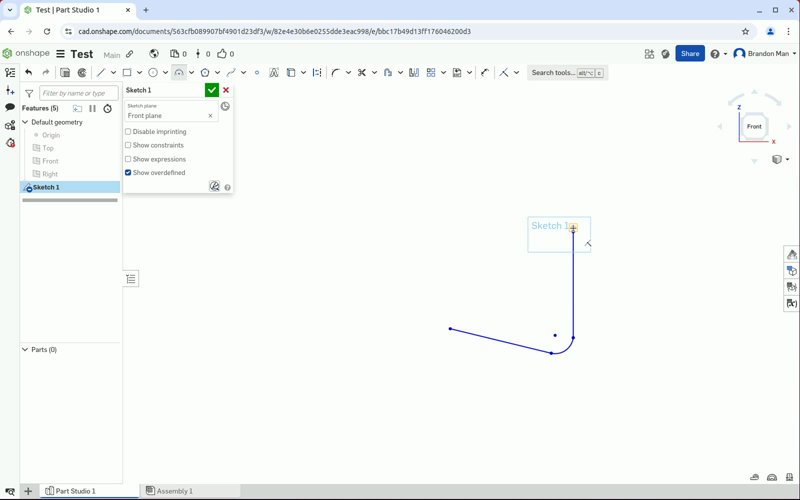
scroll(6)
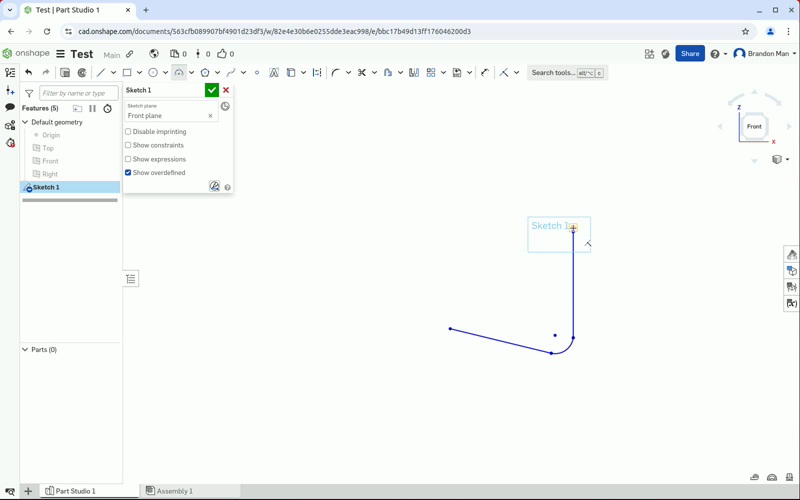
scroll(6)
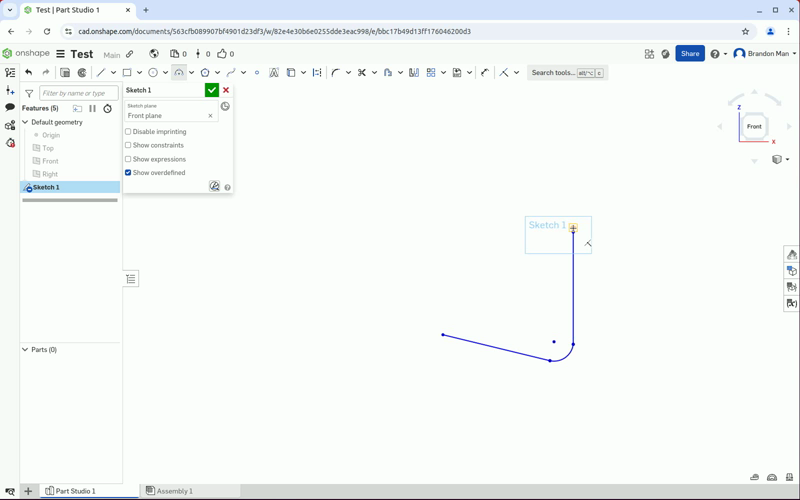
scroll(6)
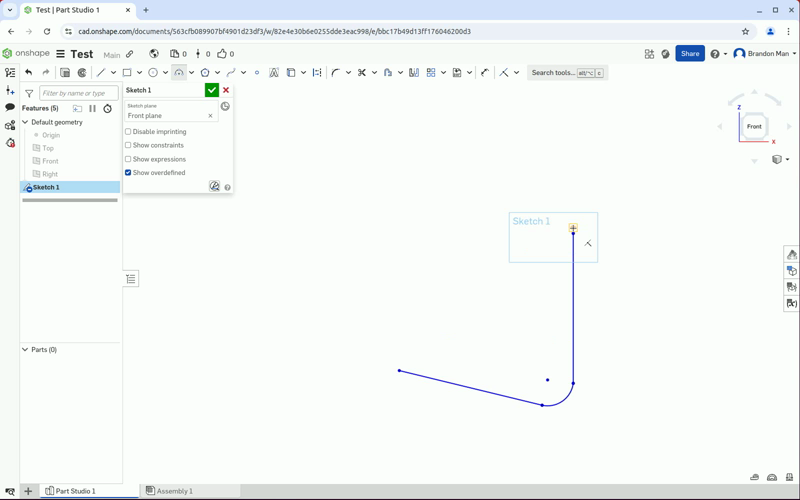
scroll(6)
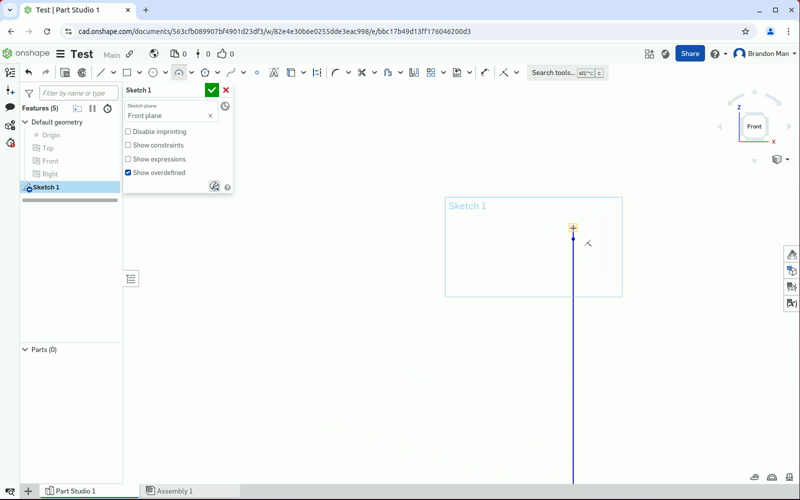
scroll(6)
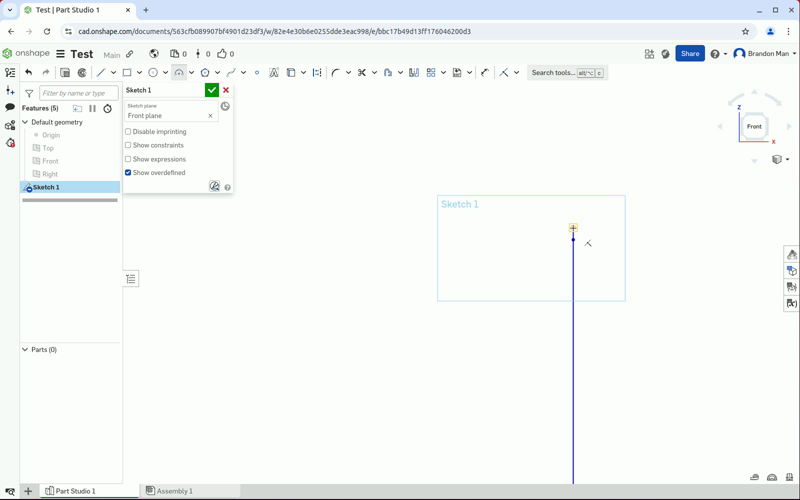
scroll(6)
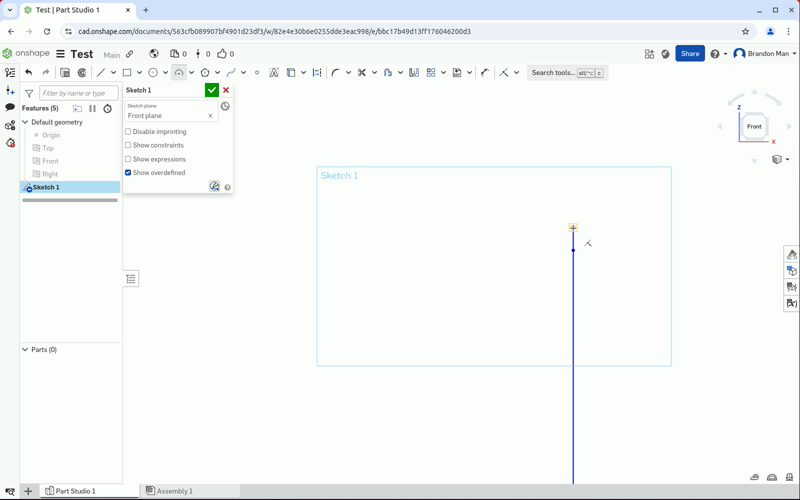
scroll(6)
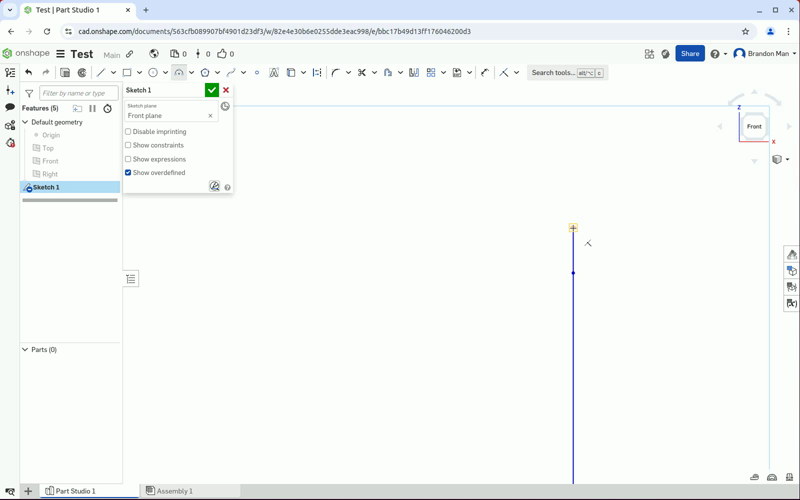
click(573, 227)
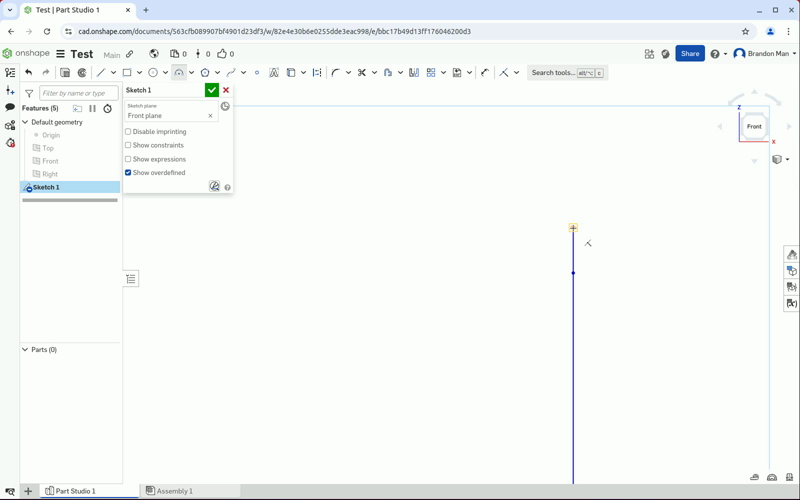
scroll(-6)
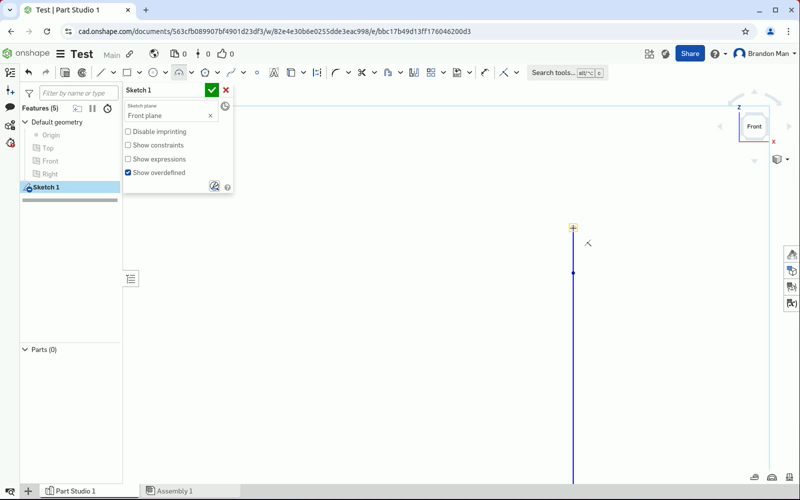
scroll(-6)
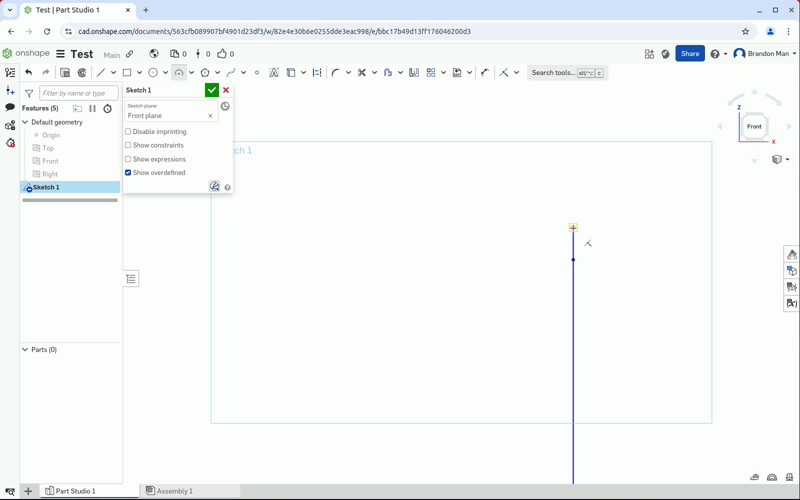
scroll(-6)
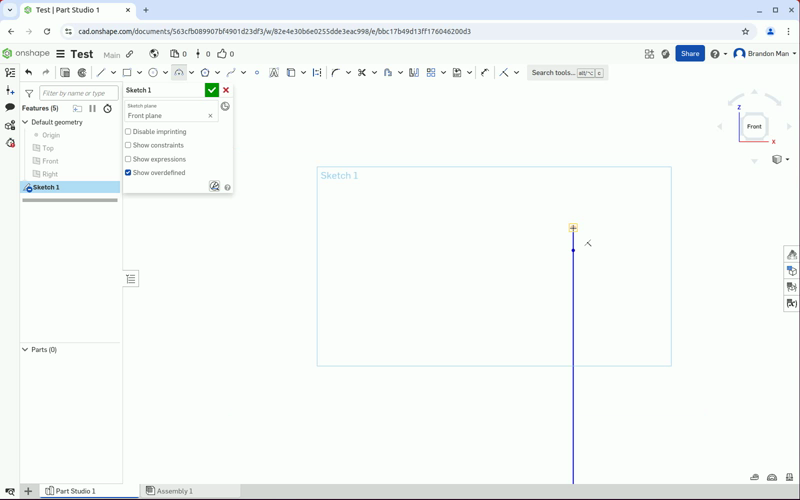
scroll(-6)
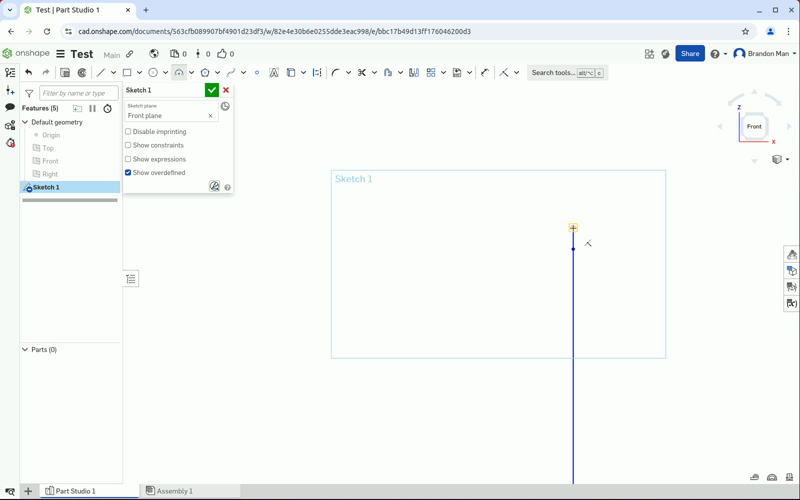
scroll(-6)
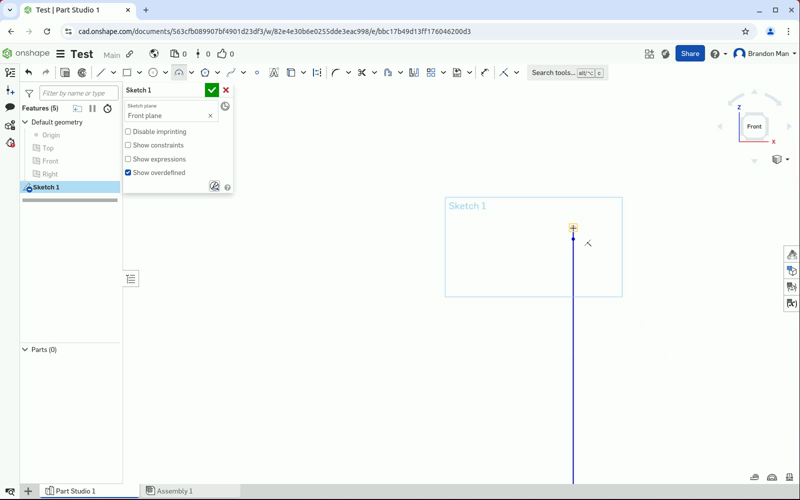
scroll(-6)
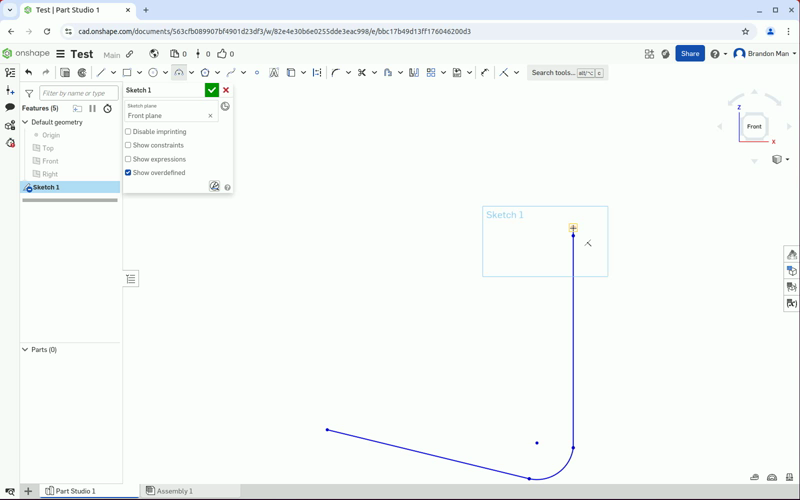
scroll(-6)
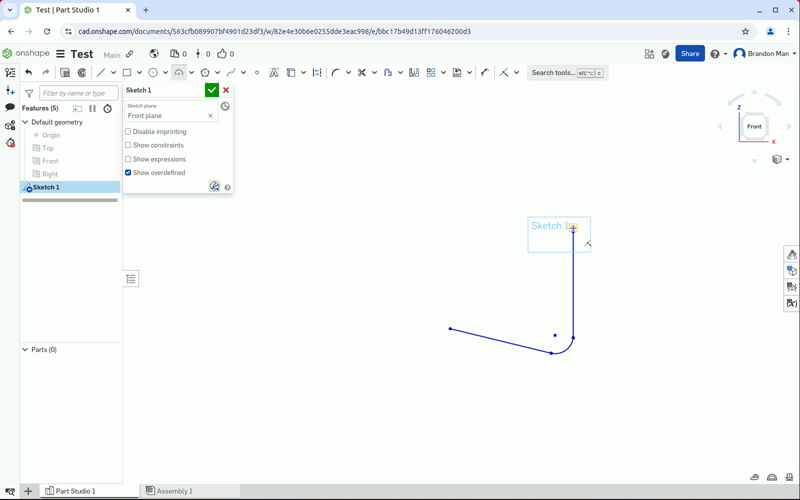
key_down(shift)
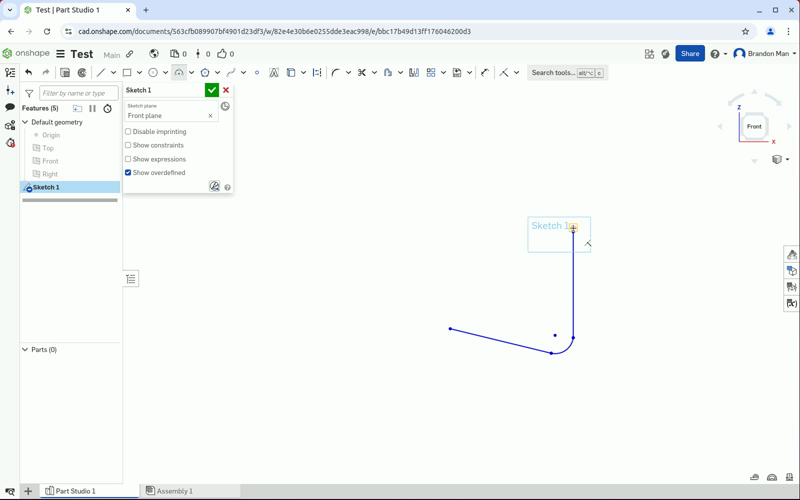
mouse_move(551, 212)
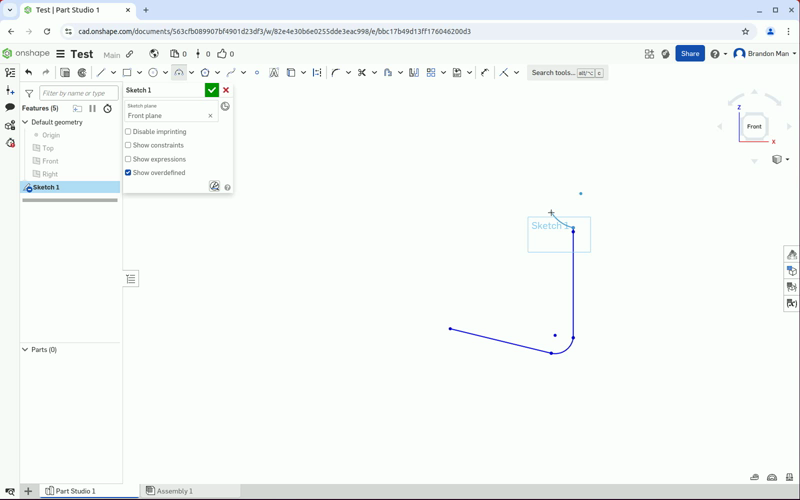
click(551, 212)
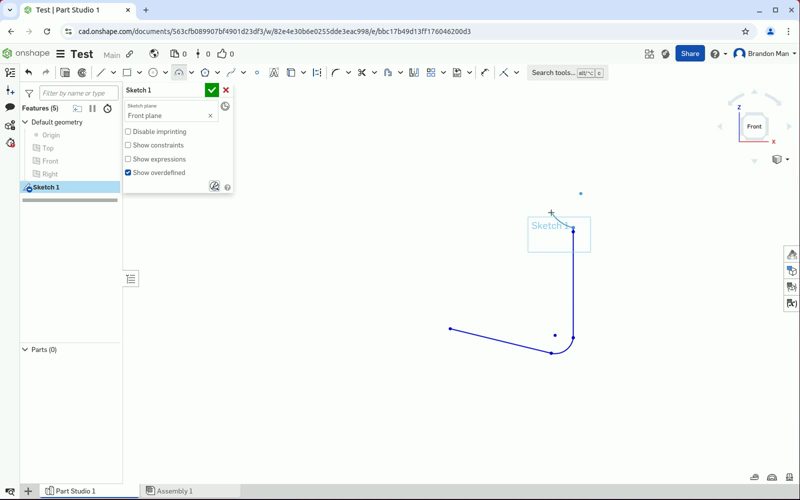
mouse_move(565, 215)
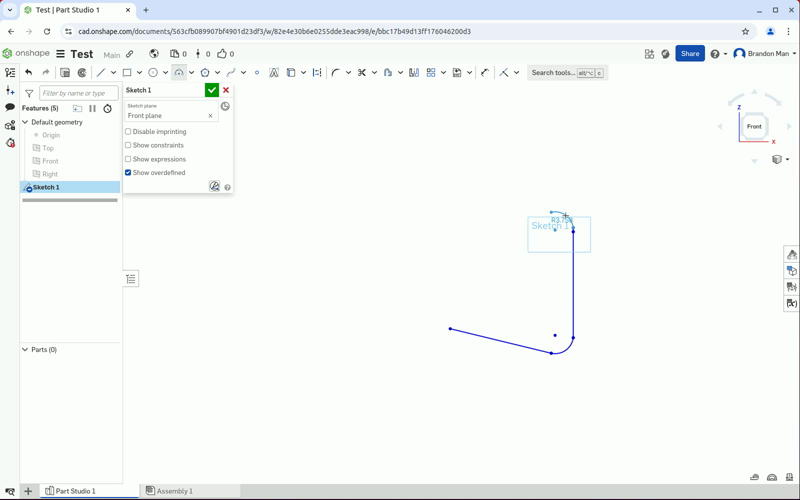
click(565, 215)
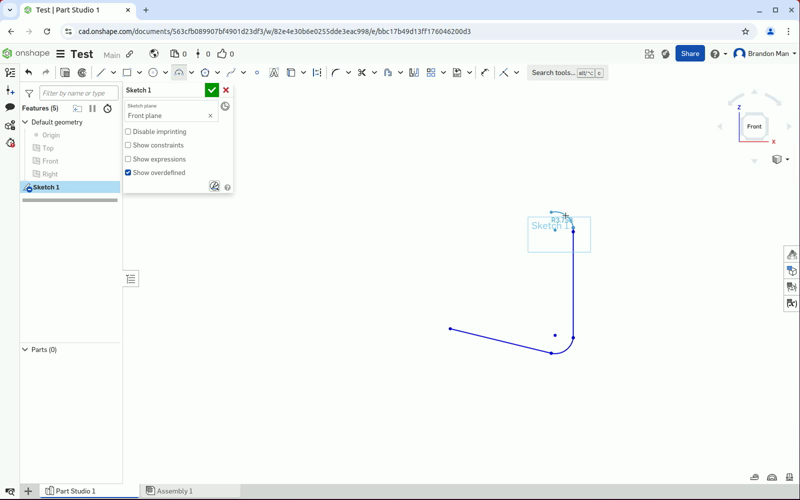
key_up(shift)
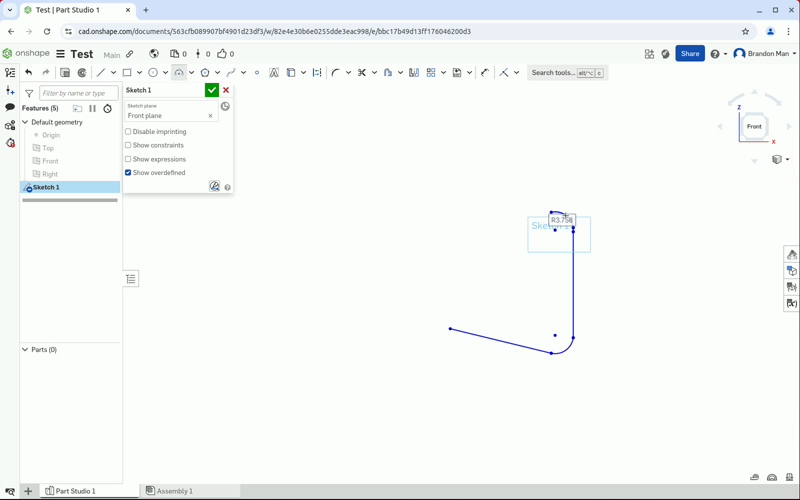
key(esc)
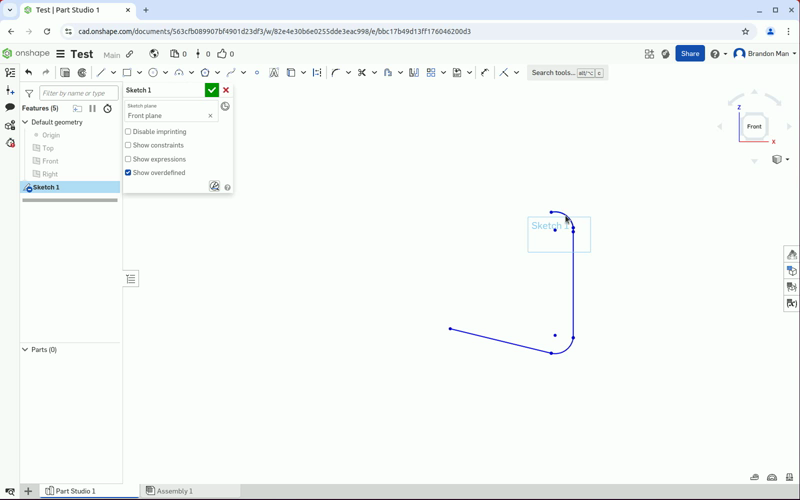
key(l)
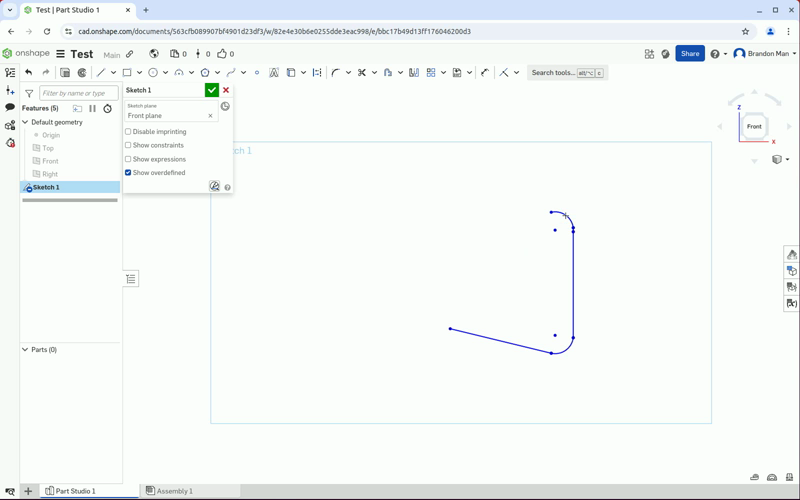
mouse_move(551, 212)
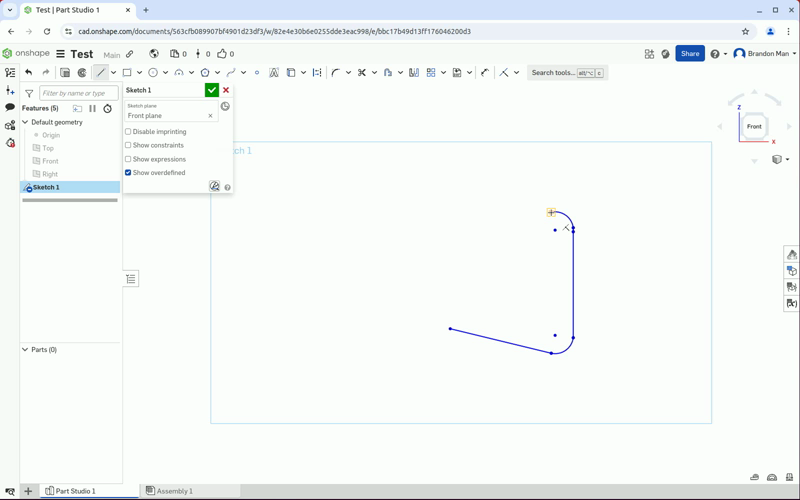
click(551, 212)
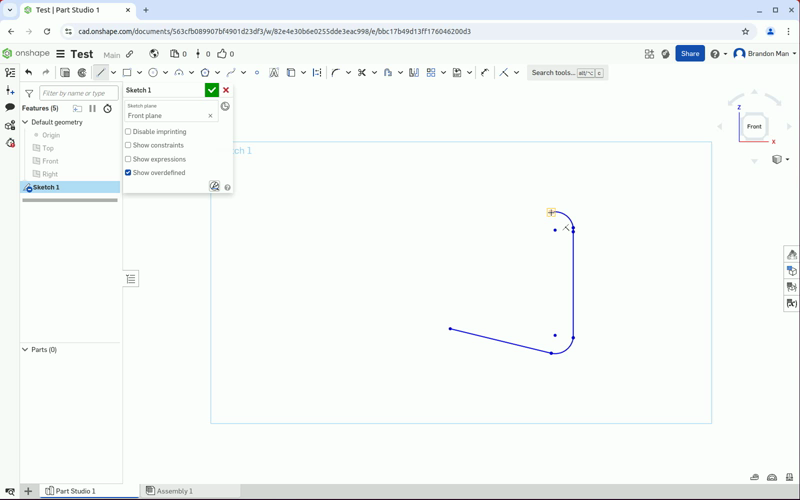
key_down(shift)
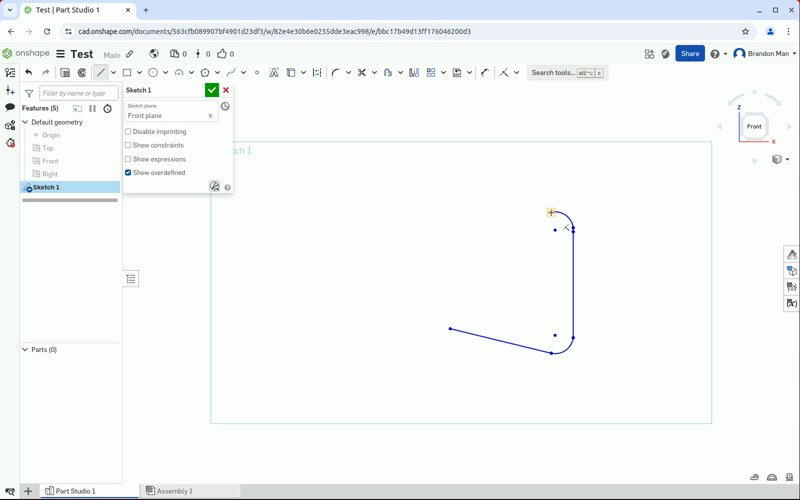
mouse_move(450, 236)
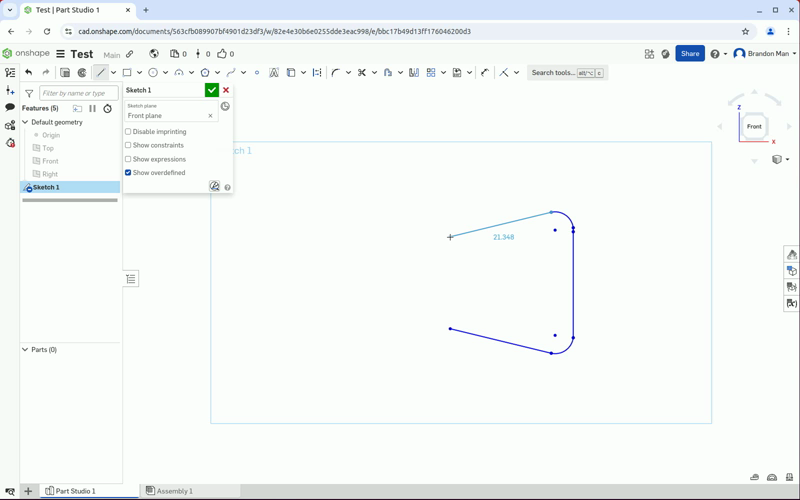
click(450, 236)
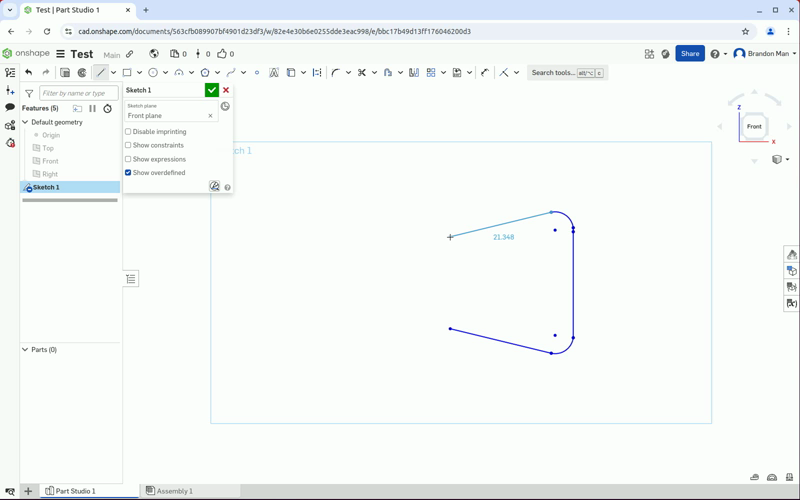
key_up(shift)
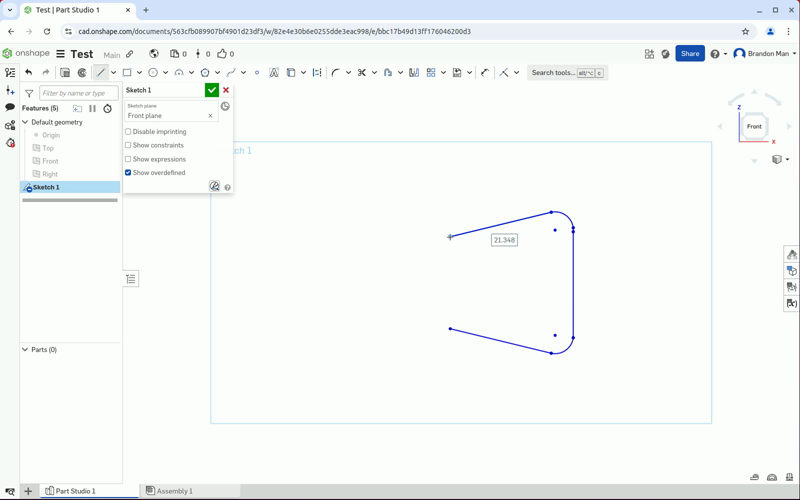
key(esc)
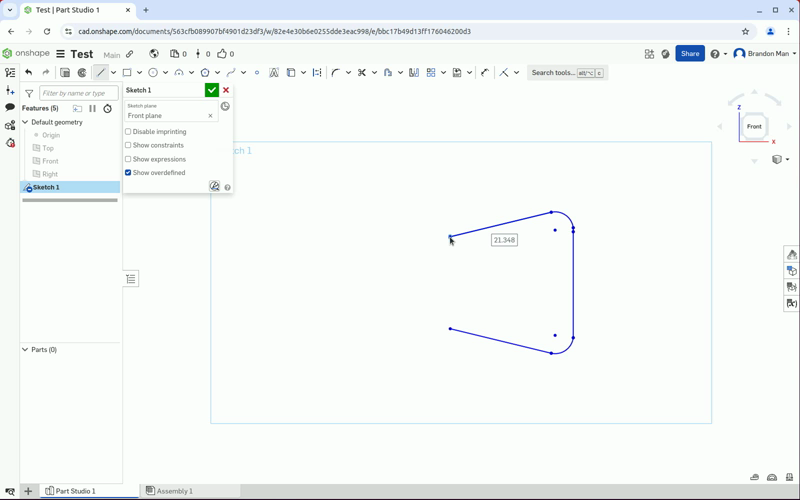
key(a)
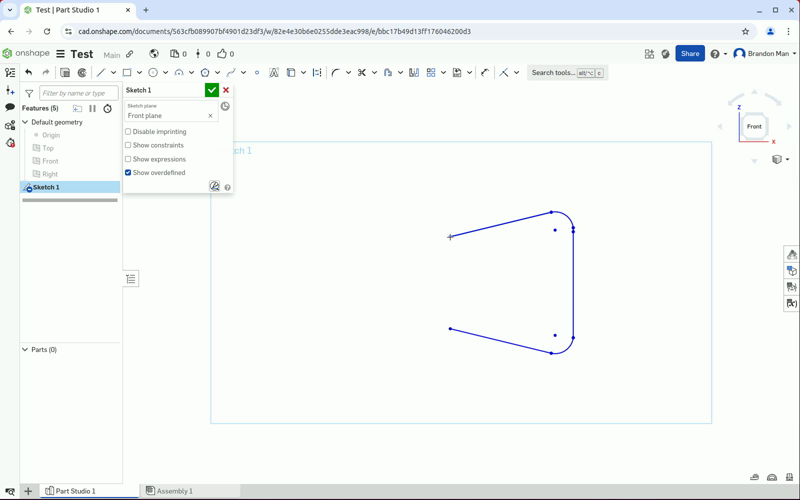
mouse_move(450, 236)
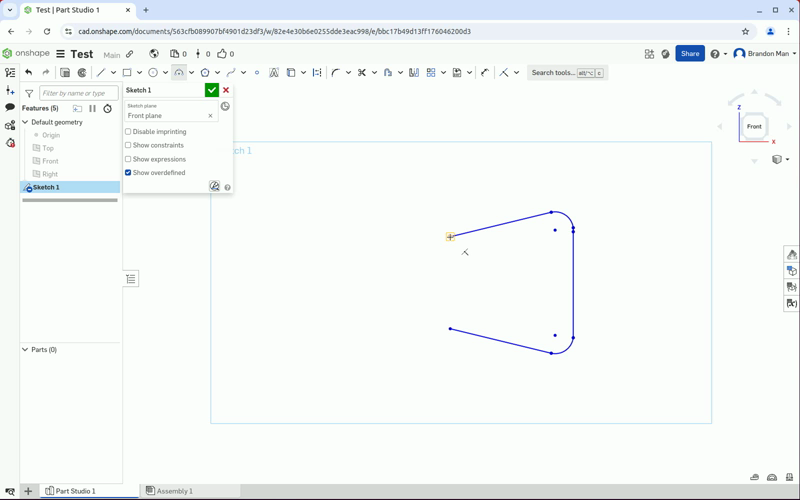
click(450, 236)
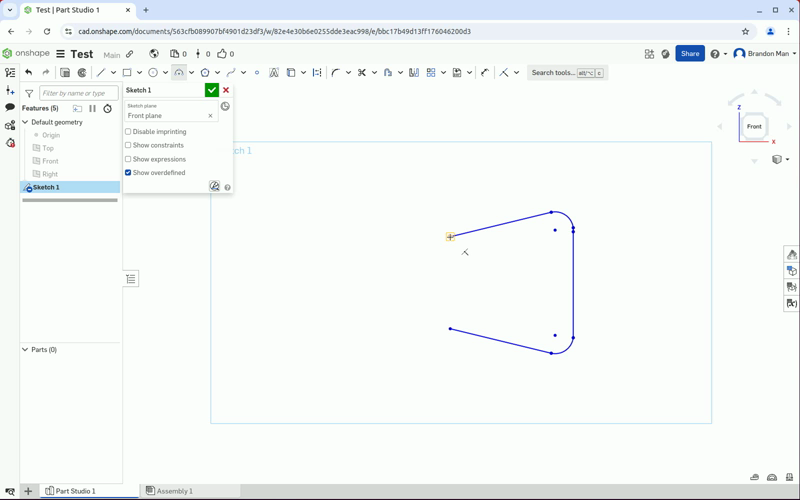
mouse_move(450, 328)
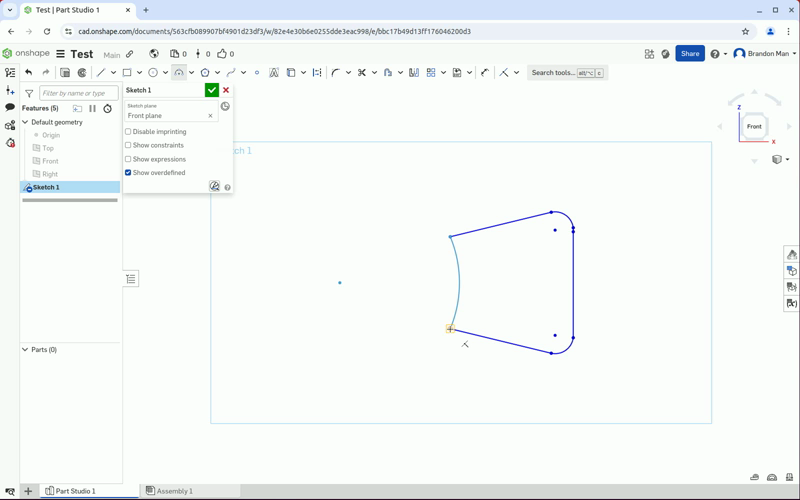
click(450, 328)
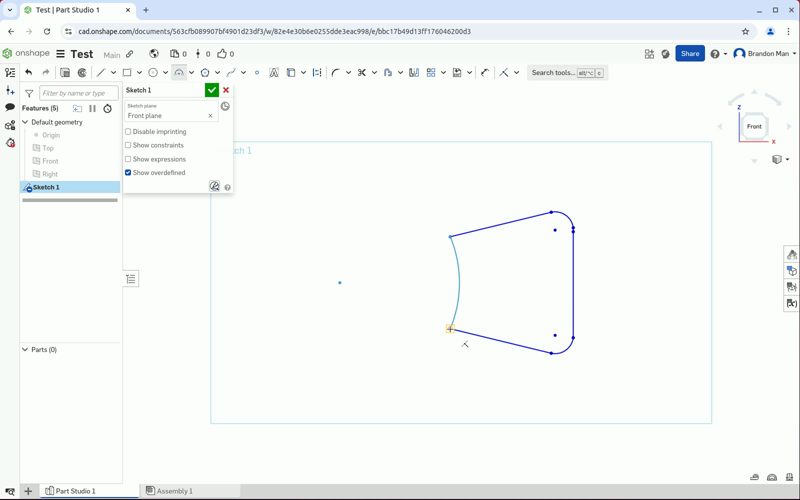
key_down(shift)
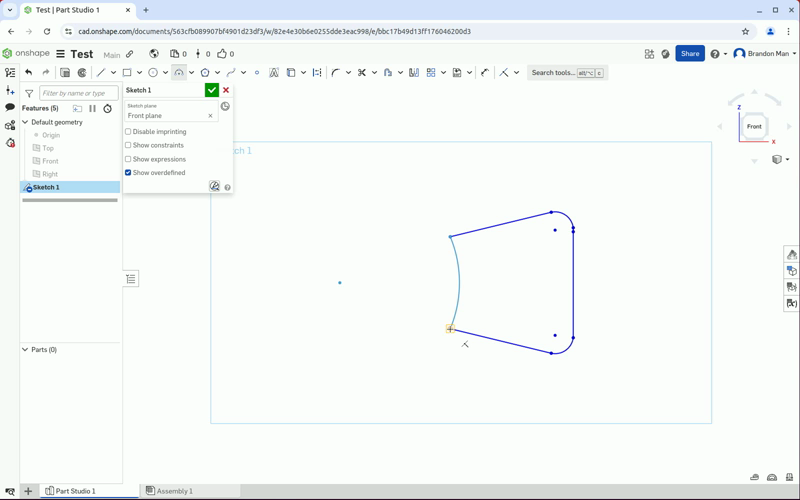
mouse_move(508, 282)
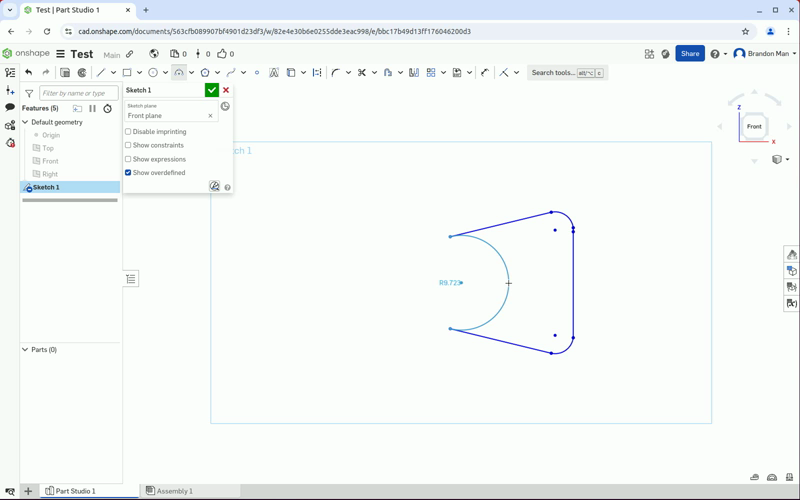
click(508, 282)
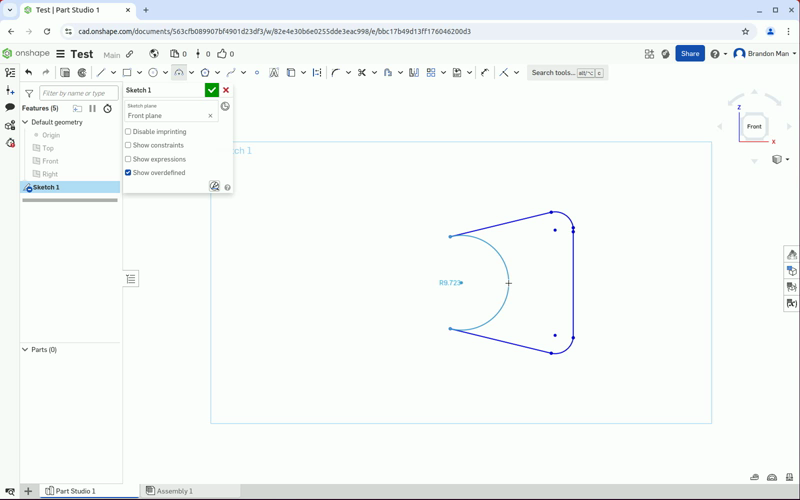
key_up(shift)
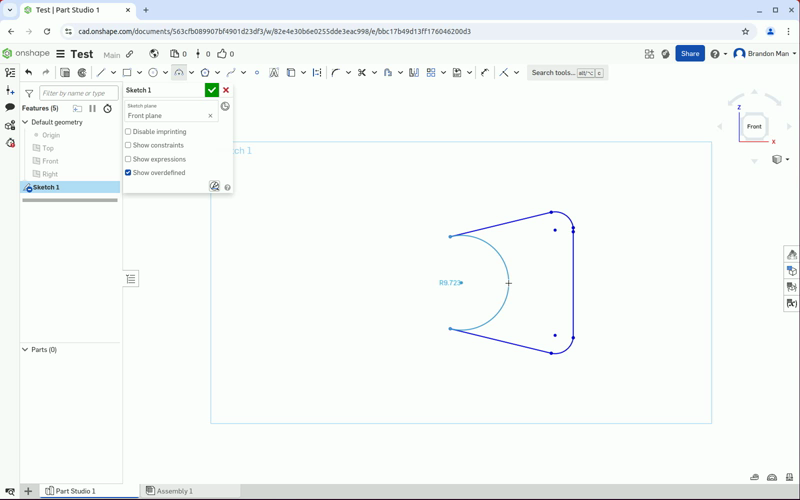
key(esc)
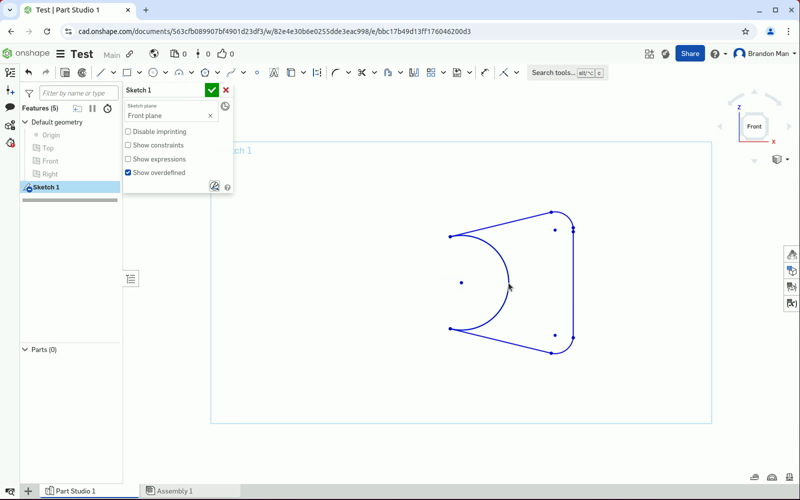
key(c)
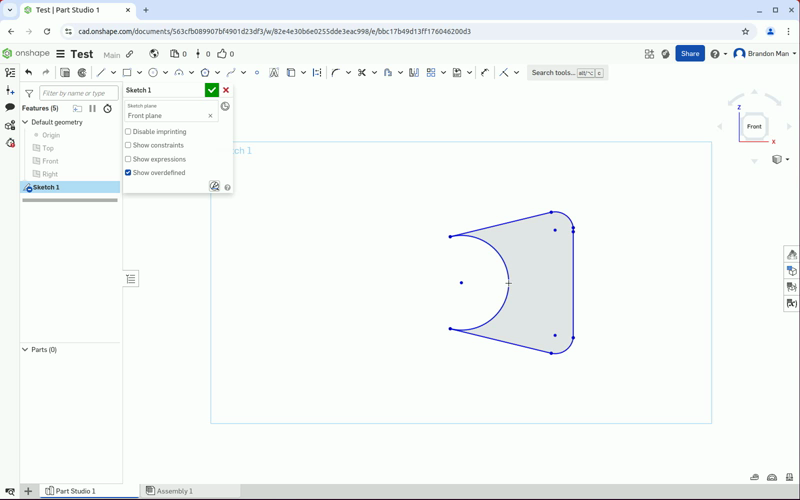
key_down(shift)
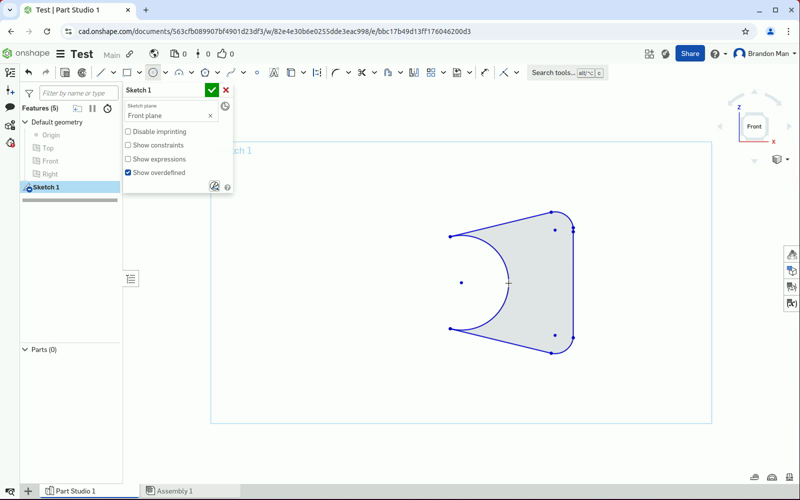
mouse_move(555, 336)
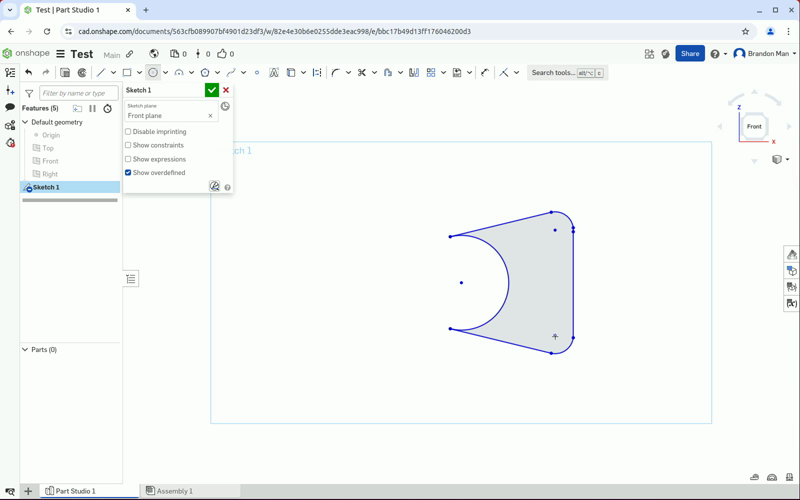
scroll(6)
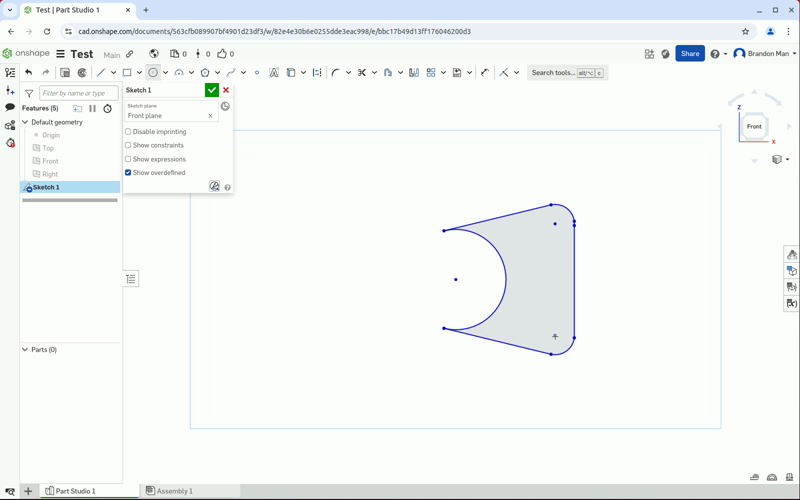
scroll(6)
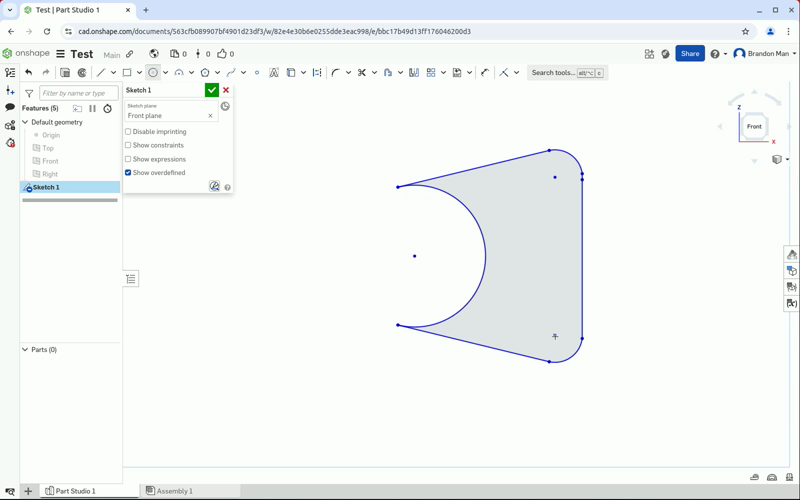
scroll(6)
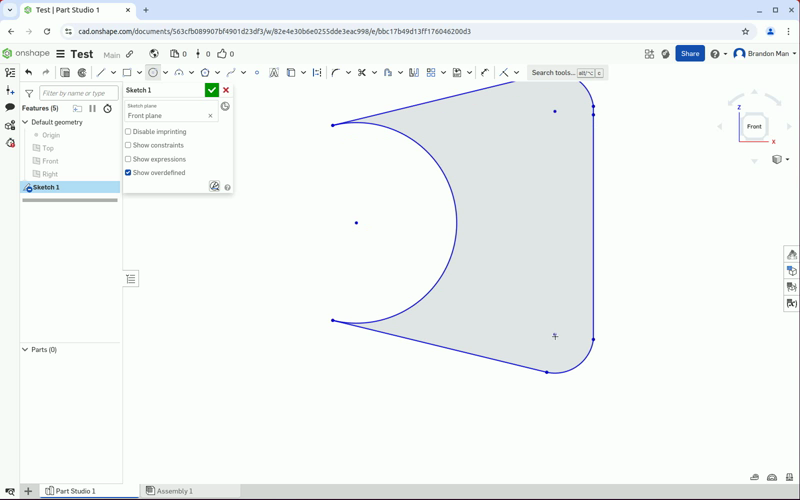
scroll(6)
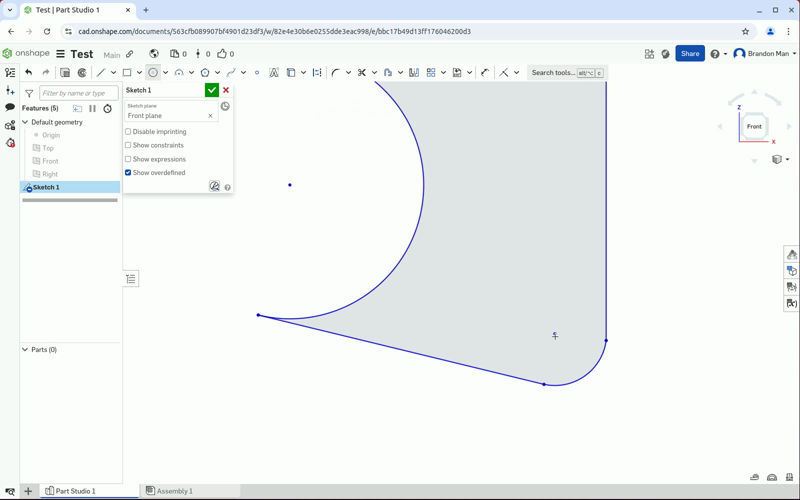
scroll(6)
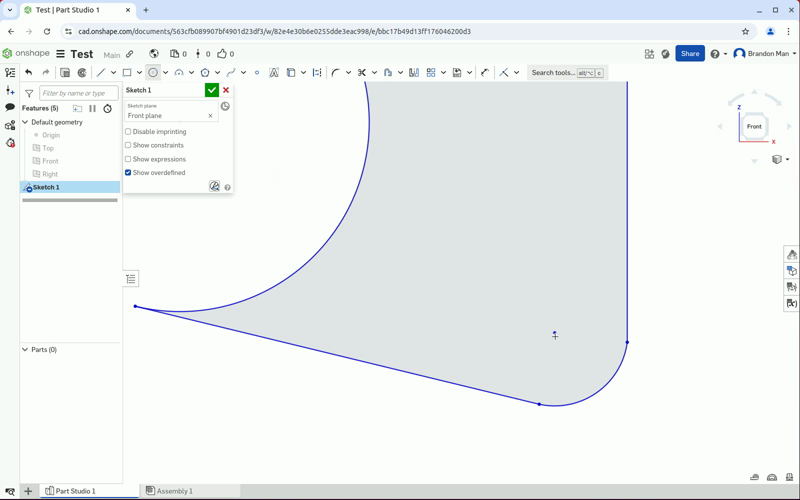
scroll(6)
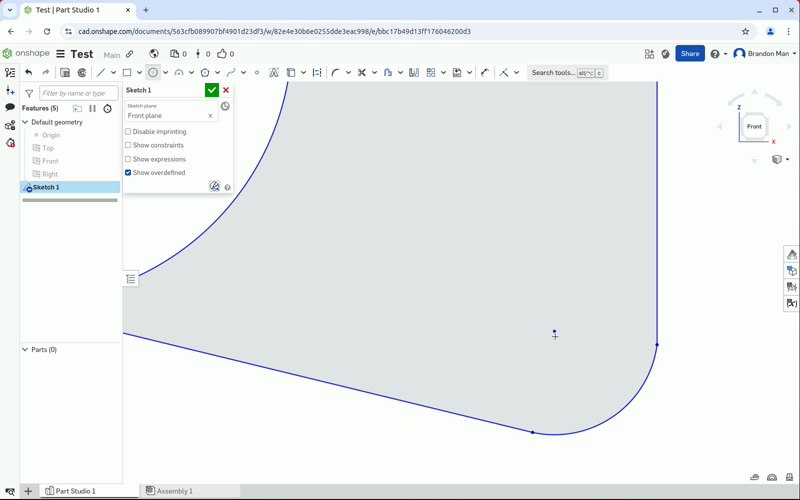
scroll(6)
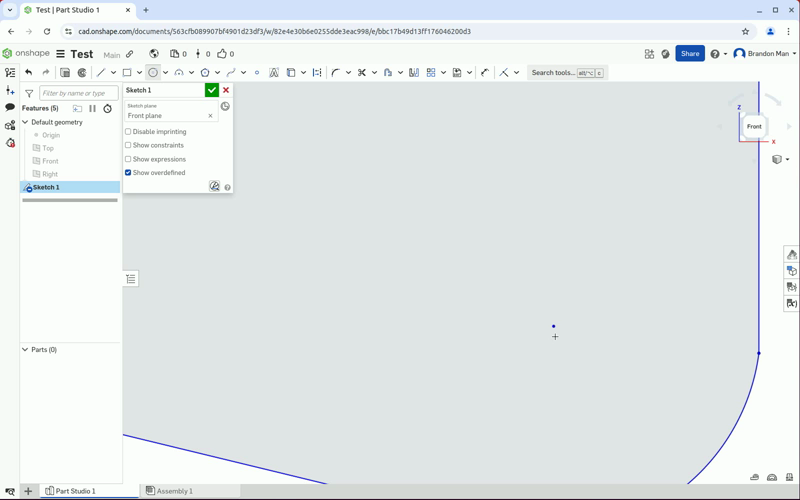
click(555, 336)
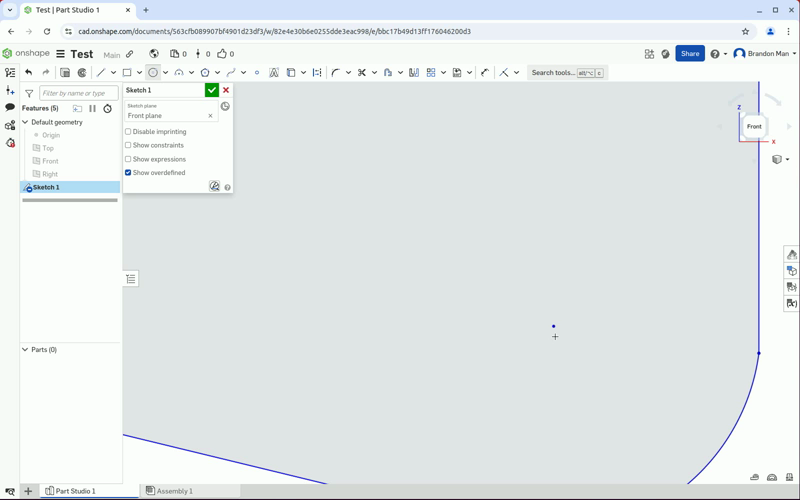
scroll(-6)
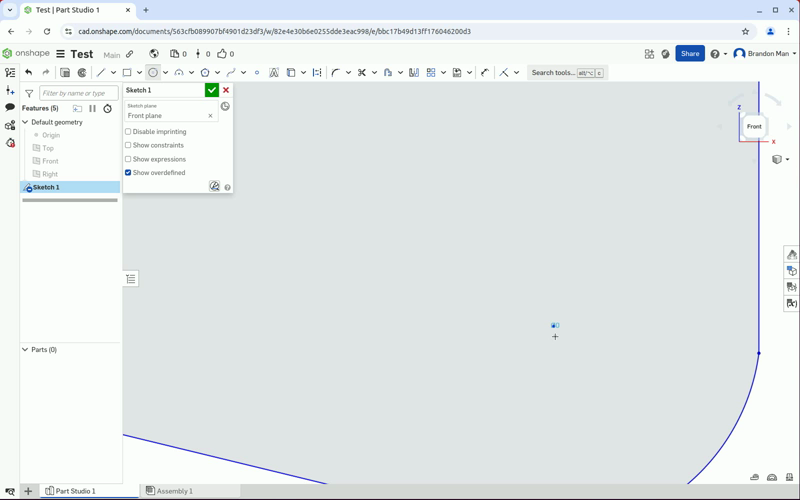
scroll(-6)
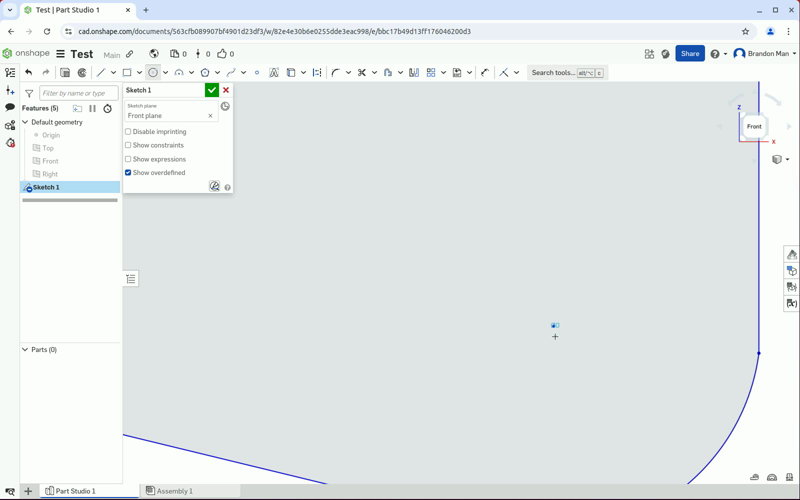
scroll(-6)
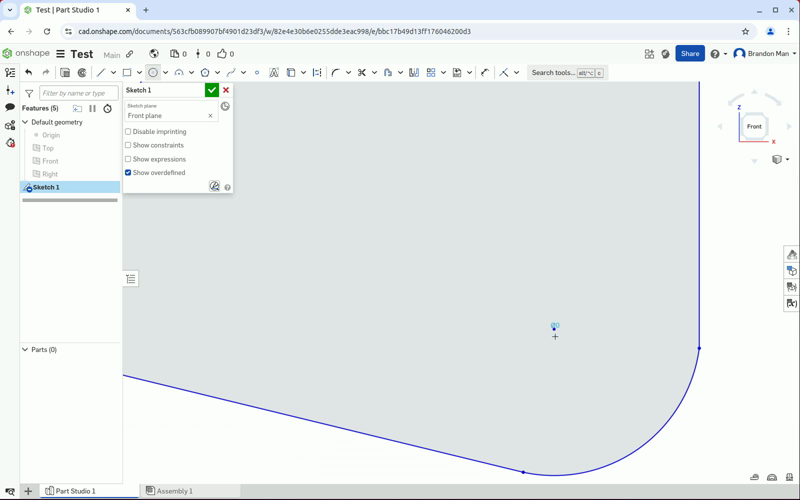
scroll(-6)
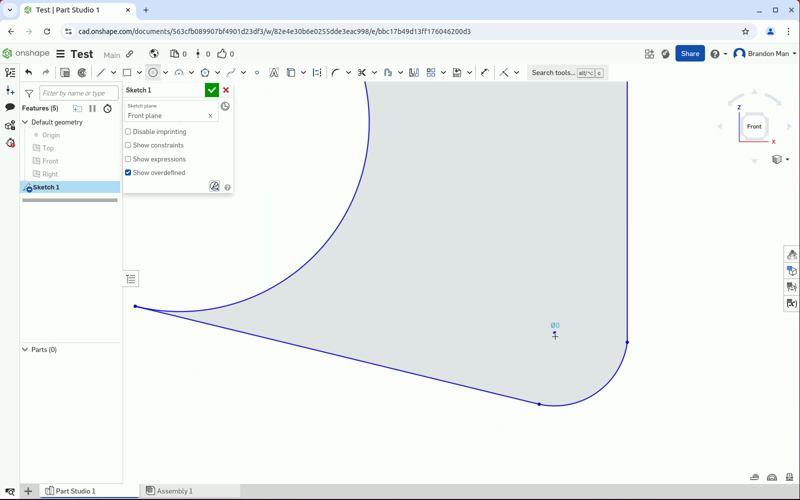
scroll(-6)
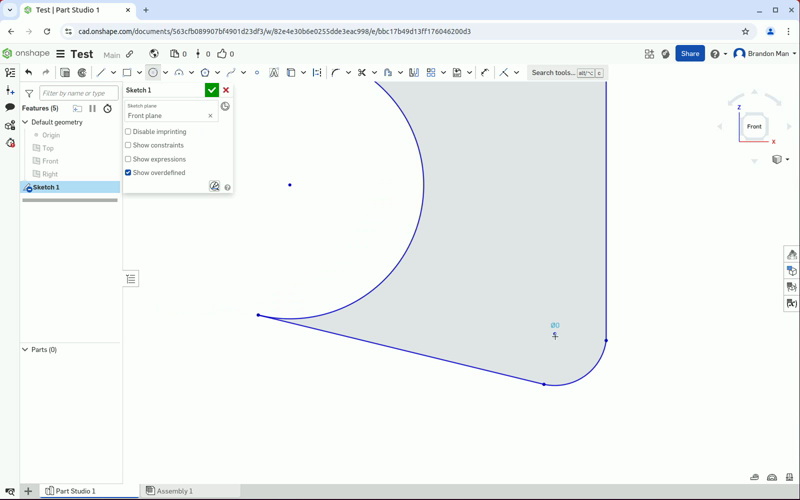
scroll(-6)
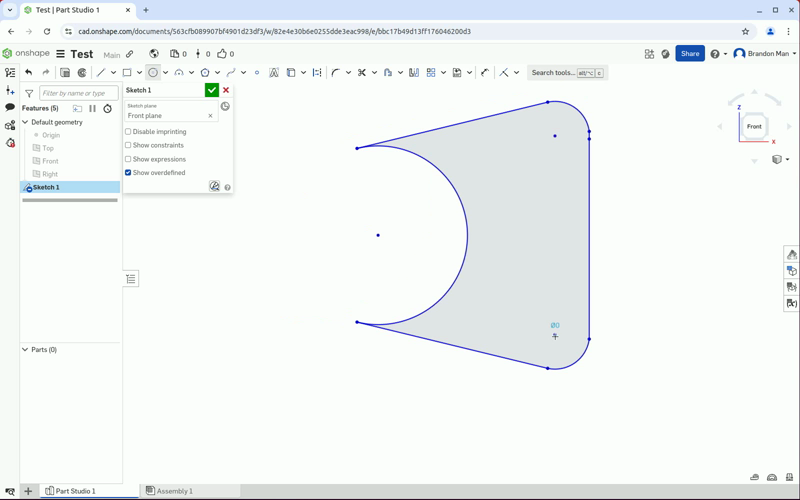
scroll(-6)
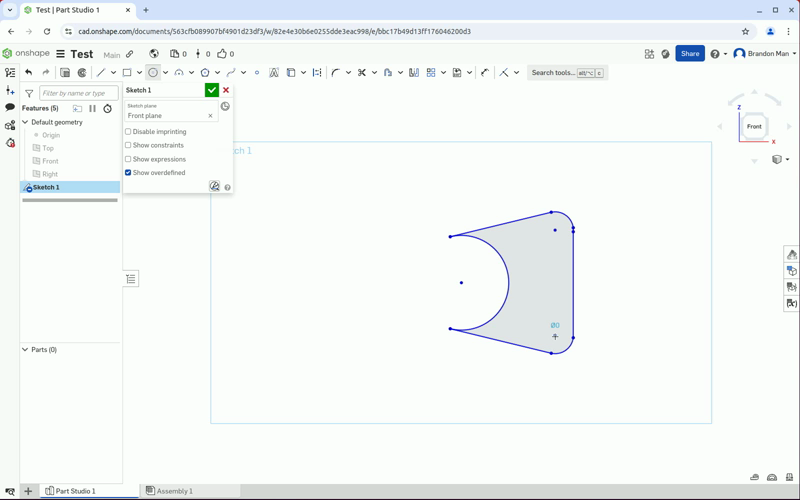
key_up(shift)
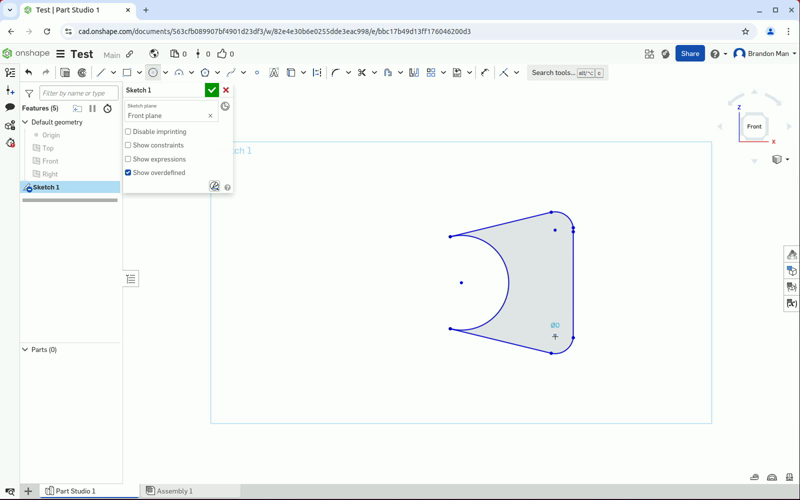
mouse_move(566, 336)
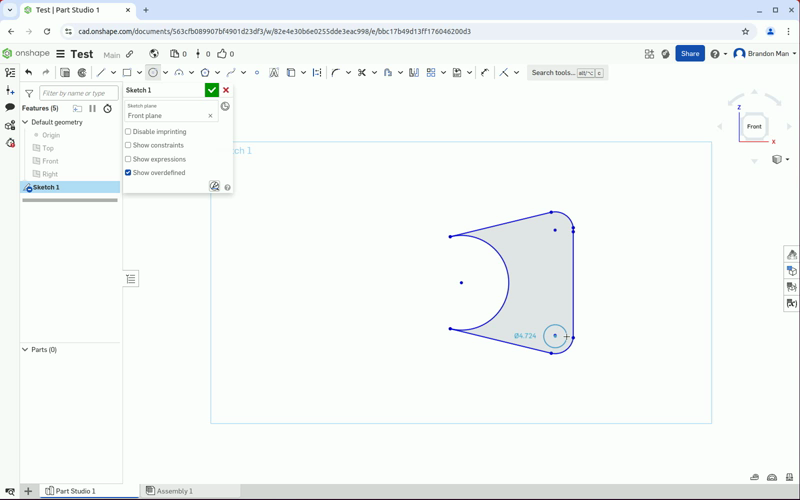
click(566, 336)
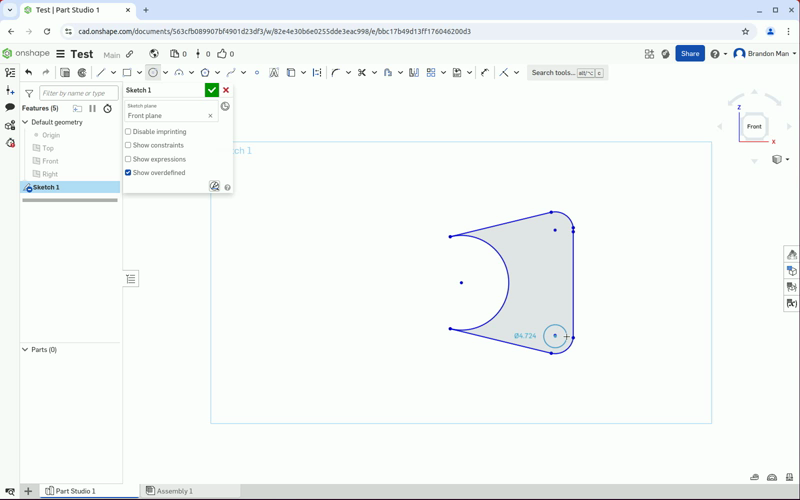
key(esc)
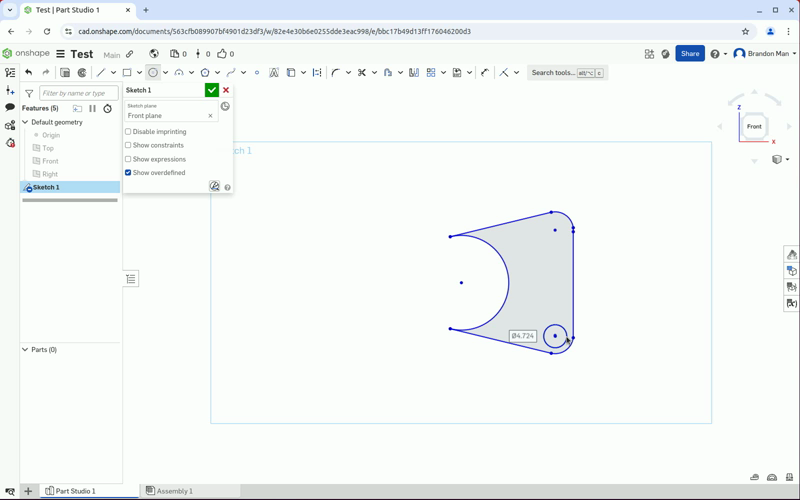
key(c)
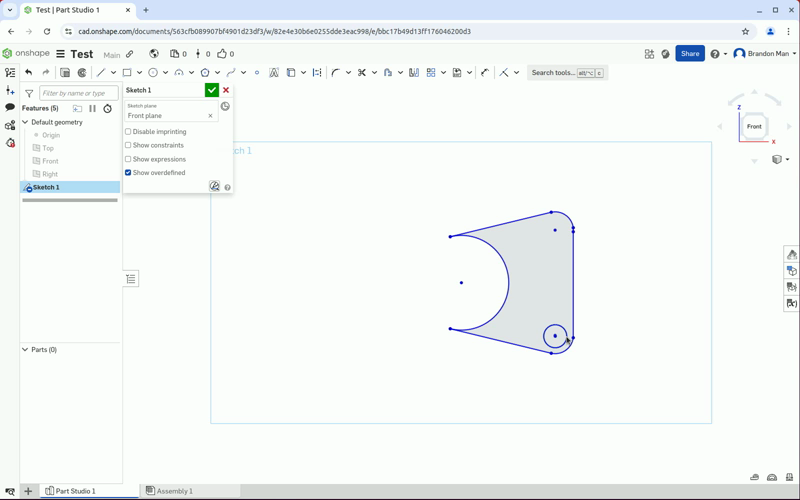
key_down(shift)
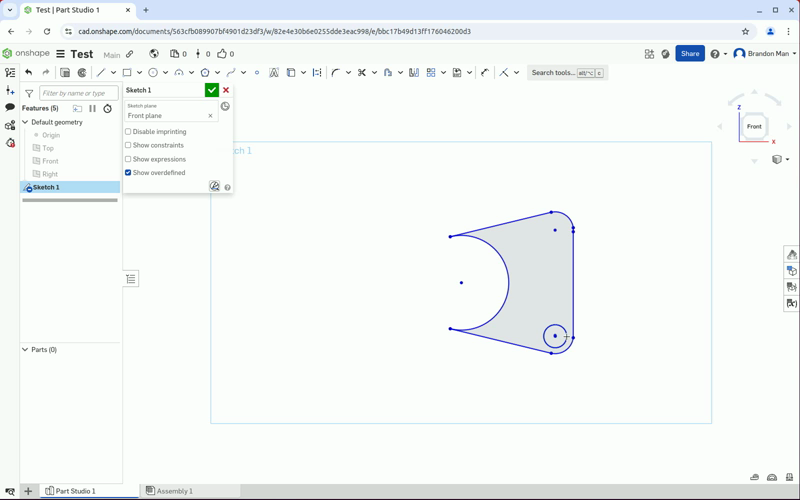
mouse_move(555, 230)
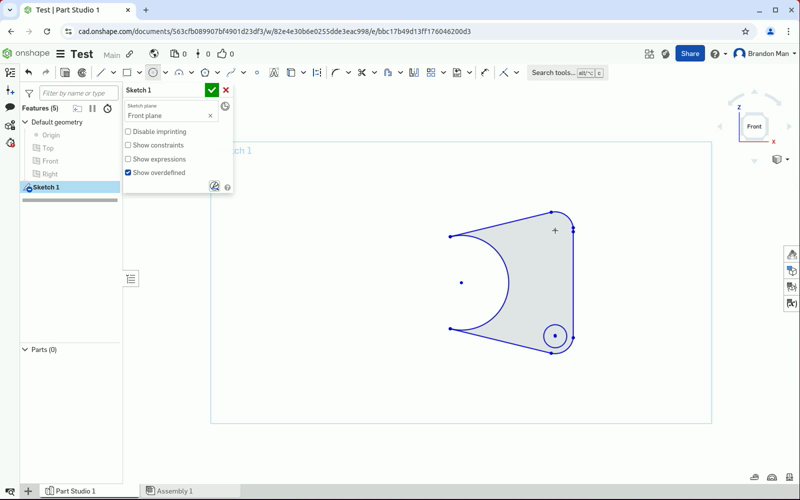
scroll(6)
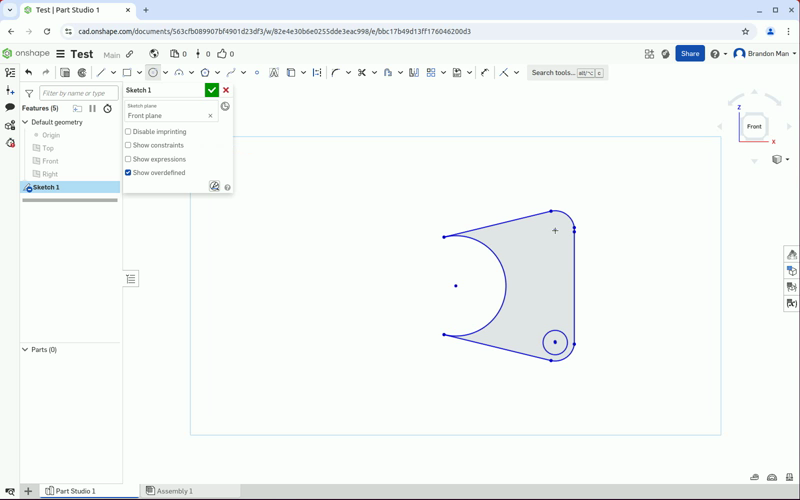
scroll(6)
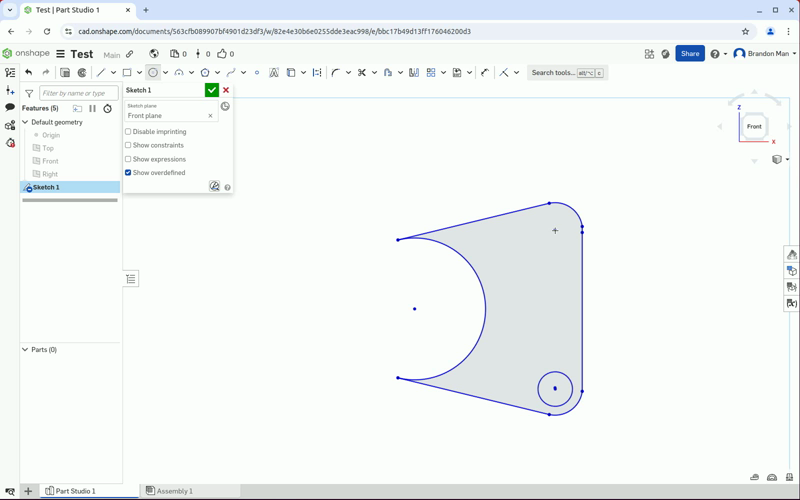
scroll(6)
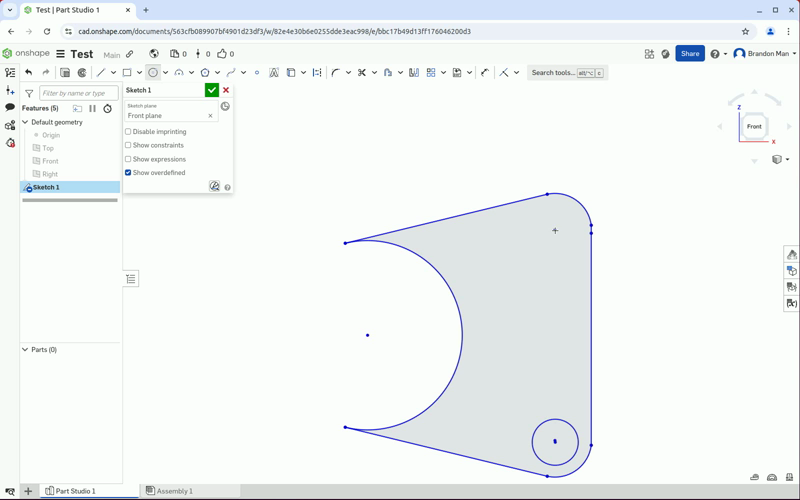
scroll(6)
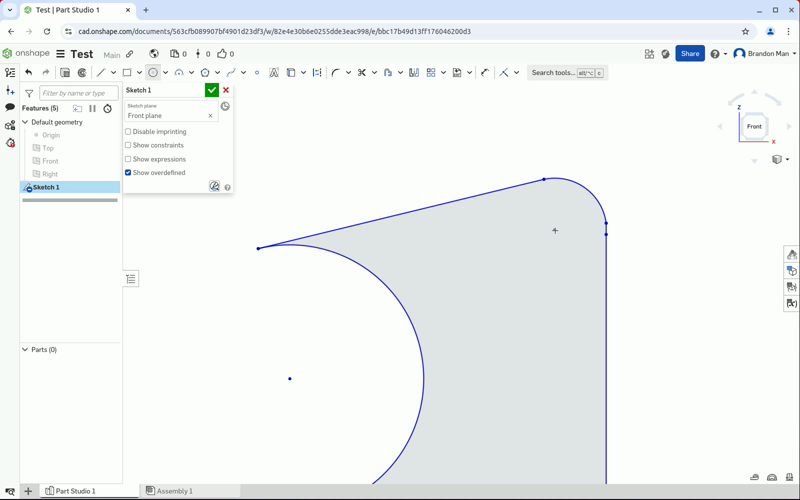
scroll(6)
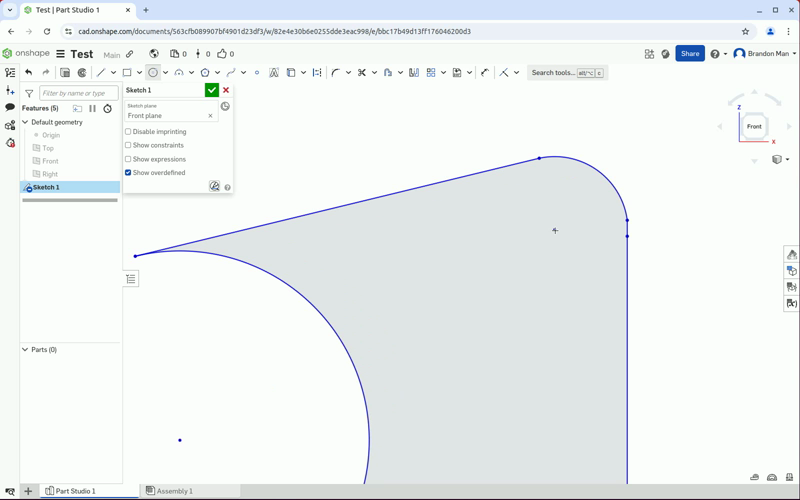
scroll(6)
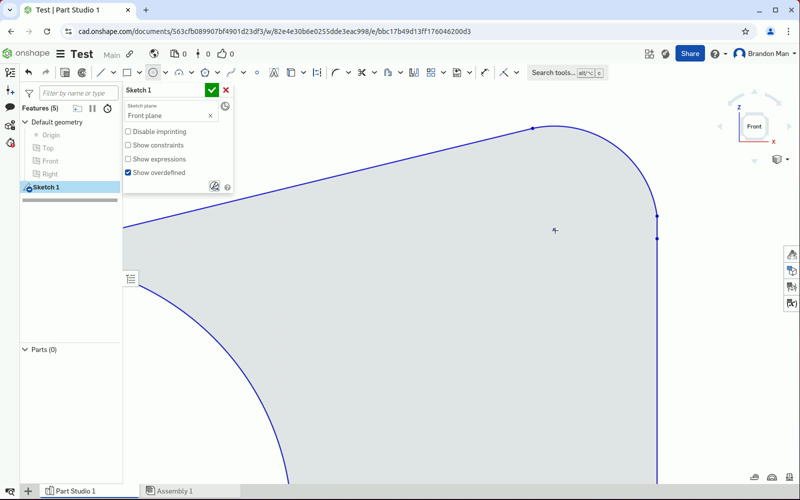
scroll(6)
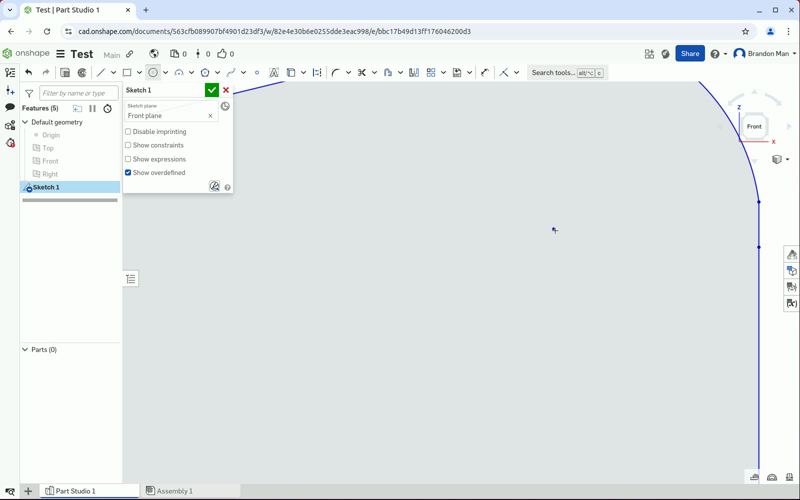
click(555, 230)
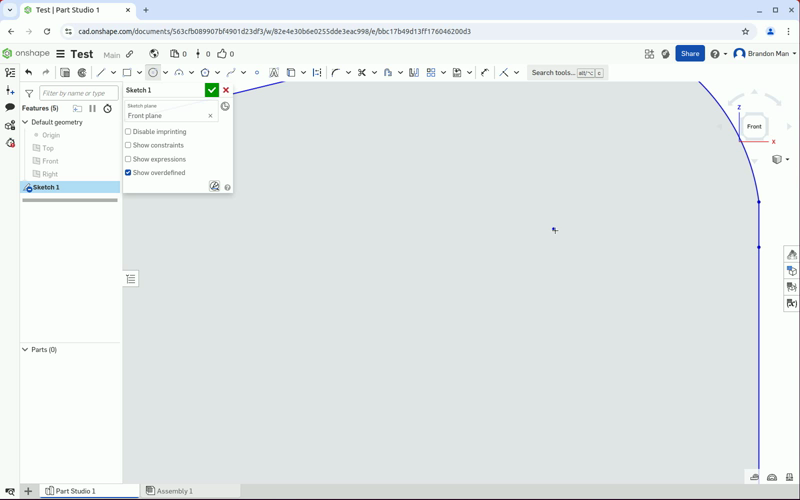
scroll(-6)
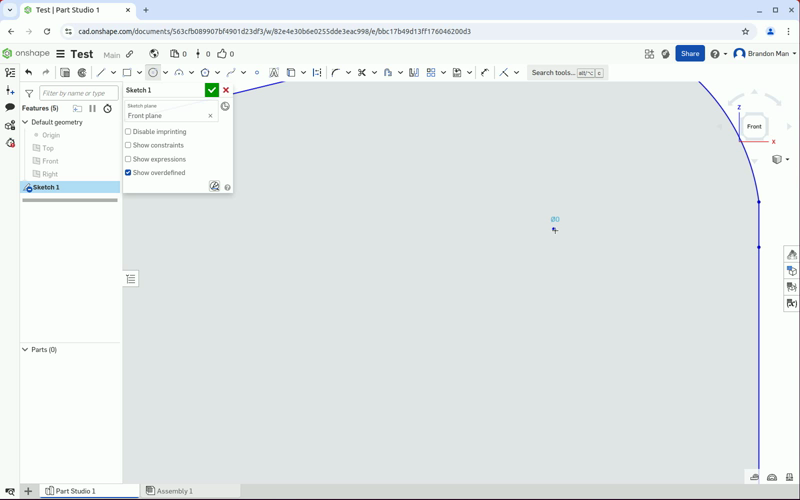
scroll(-6)
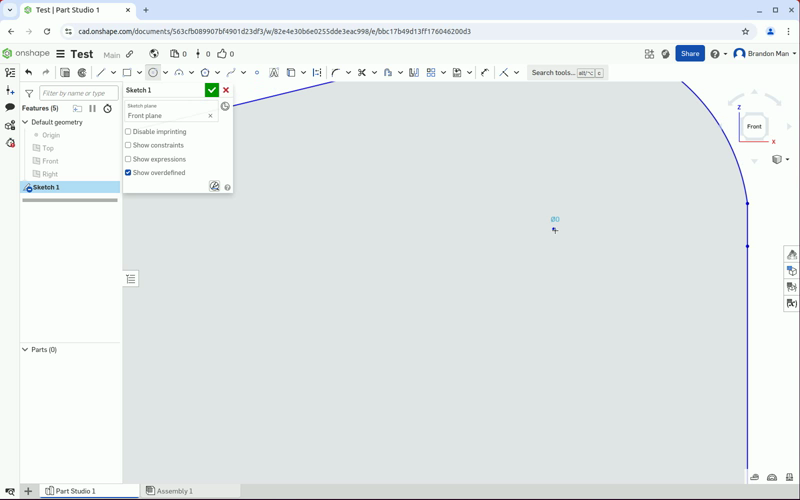
scroll(-6)
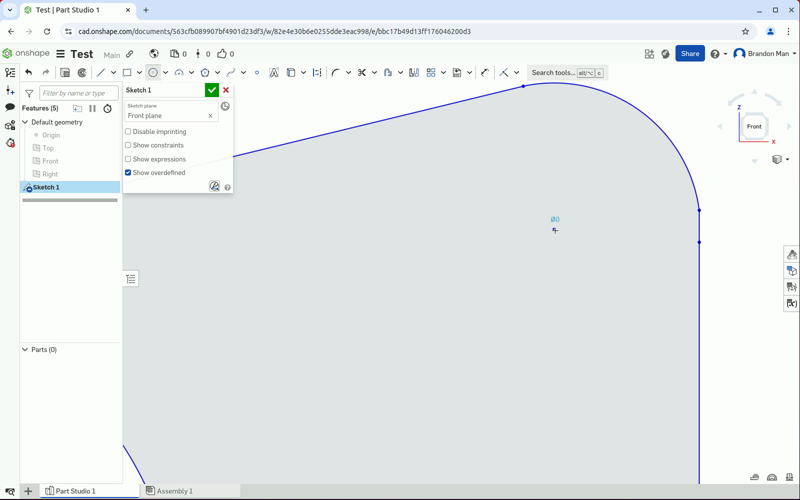
scroll(-6)
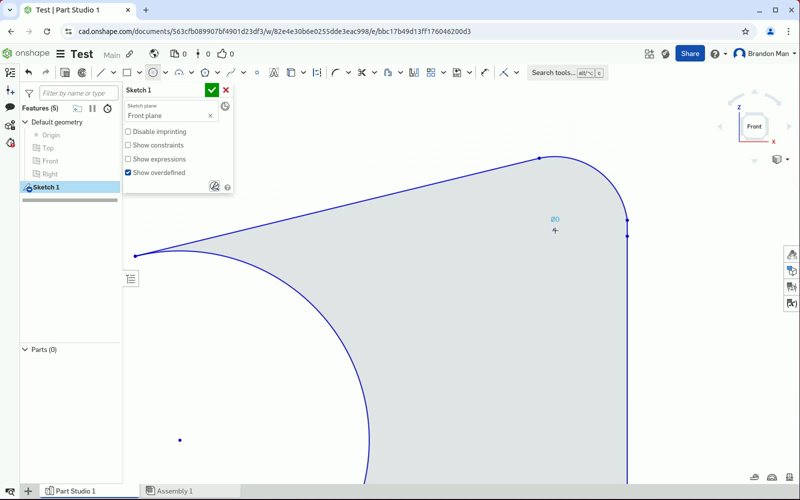
scroll(-6)
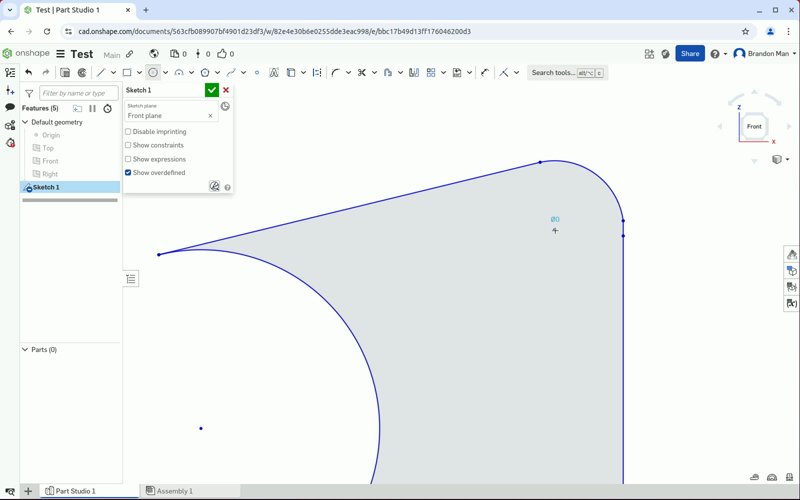
scroll(-6)
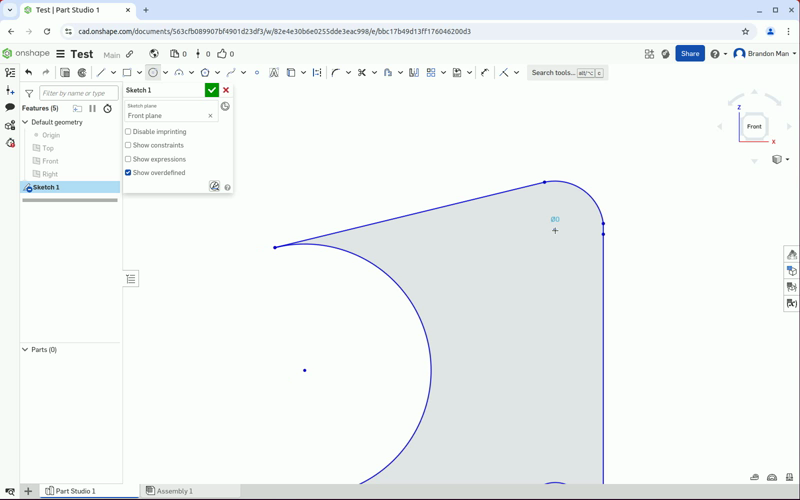
scroll(-6)
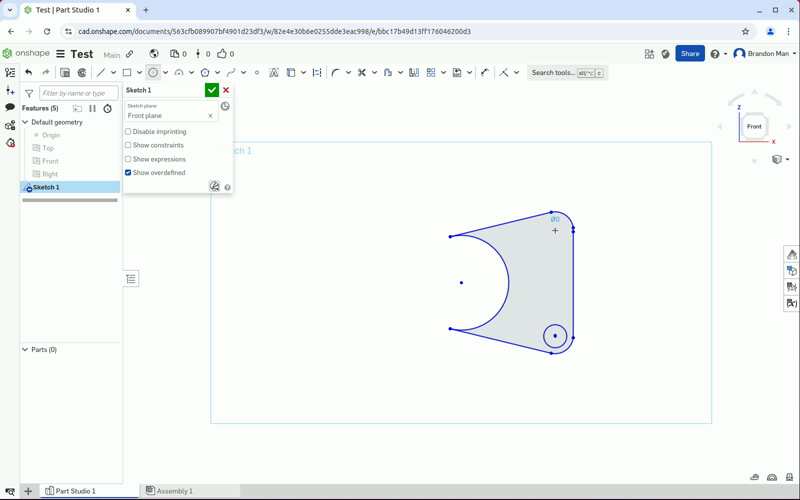
key_up(shift)
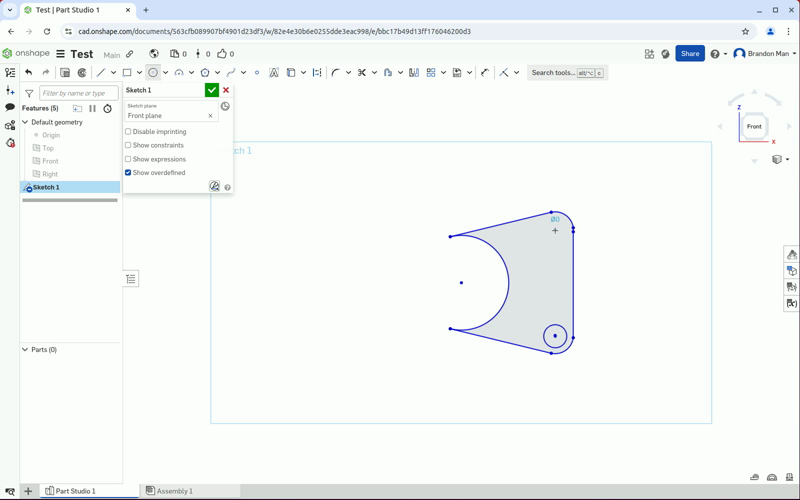
mouse_move(566, 230)
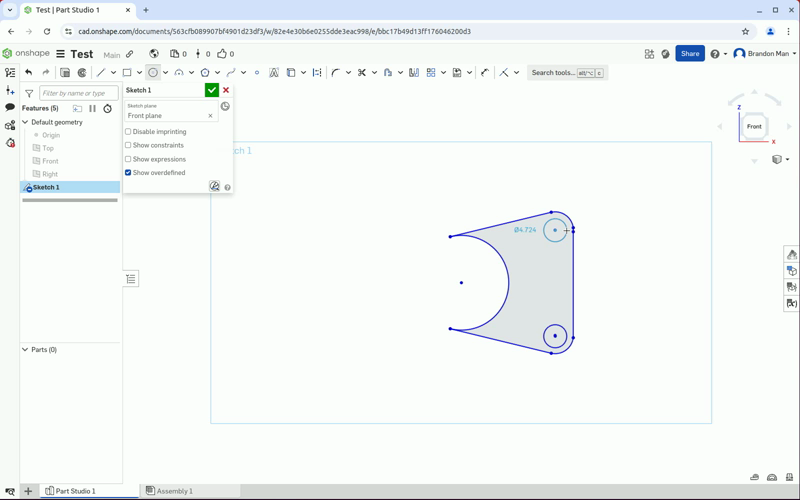
click(566, 230)
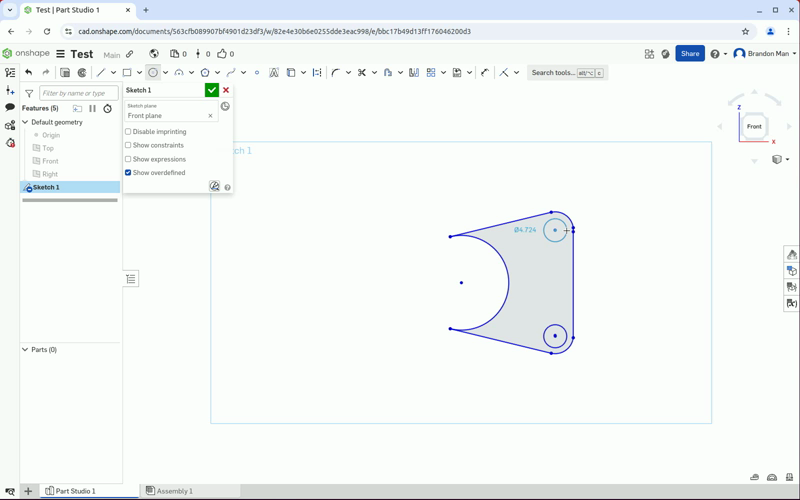
key(esc)
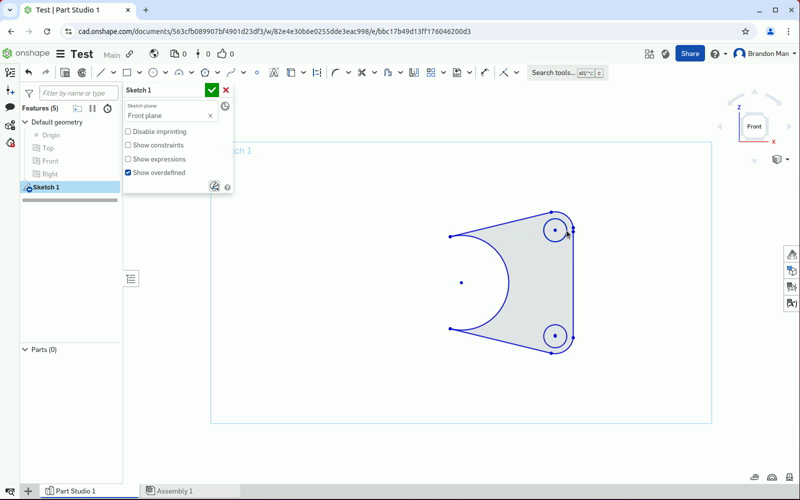
mouse_move(542, 252)
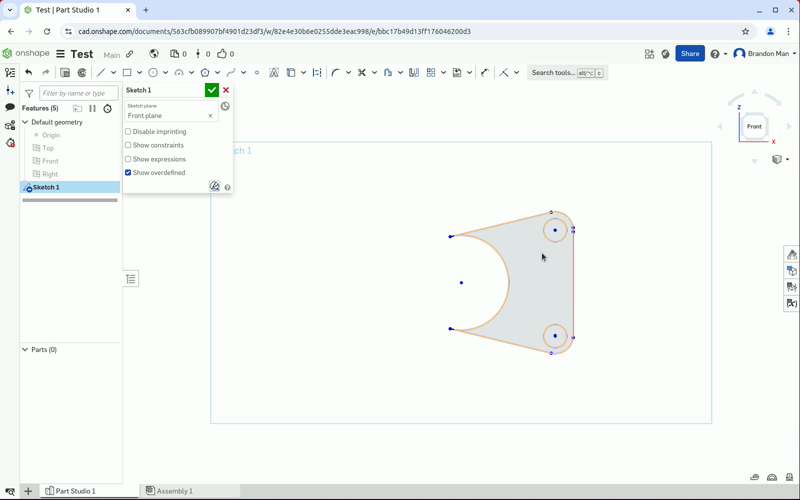
click(542, 252)
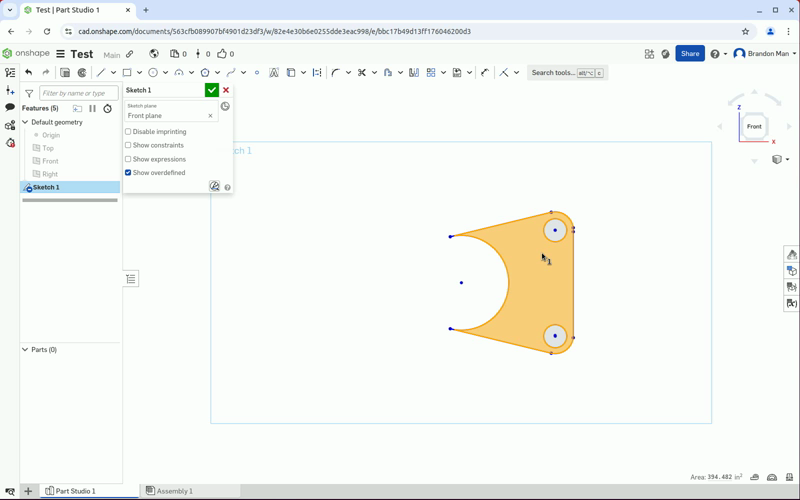
mouse_move(73, 352)
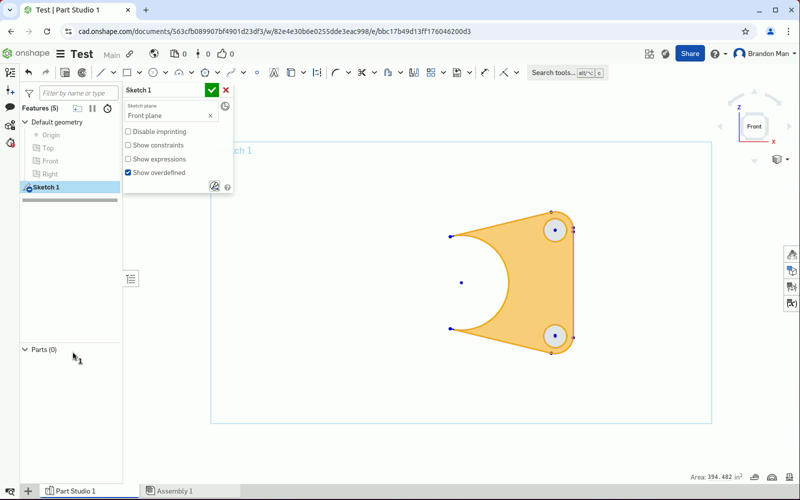
key(shift+y)
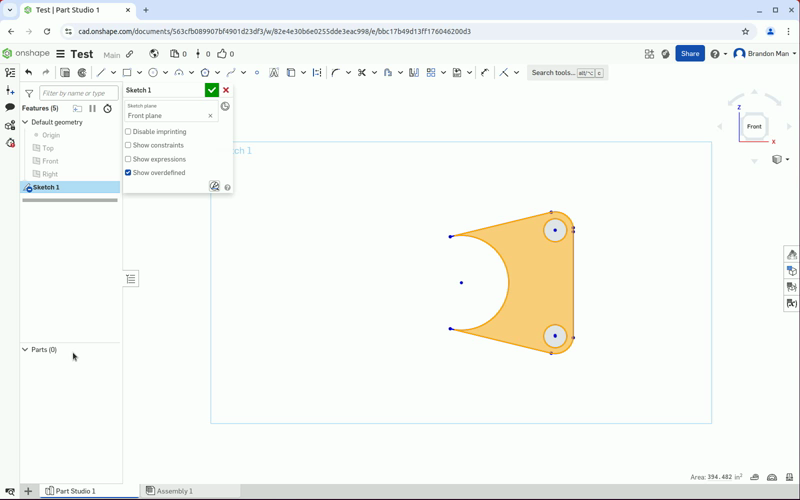
key(shift+e)
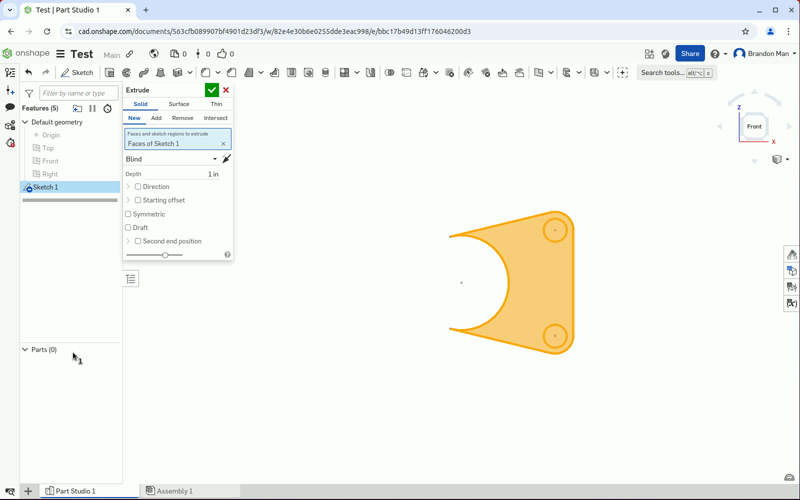
mouse_move(143, 106)
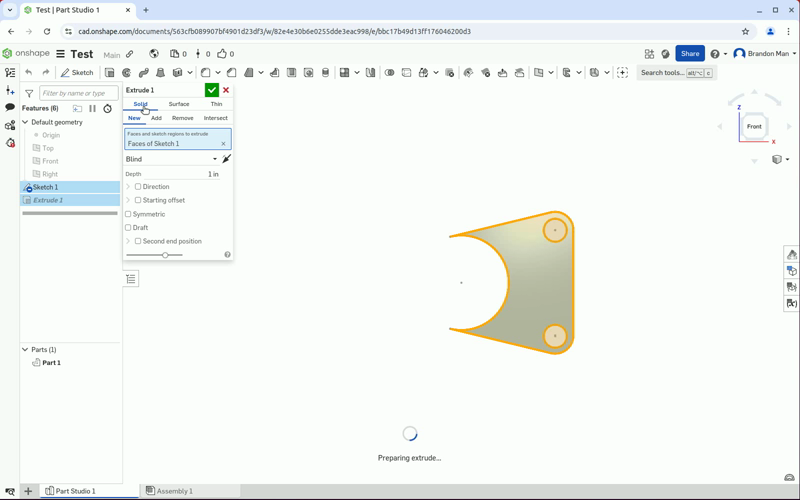
click(143, 106)
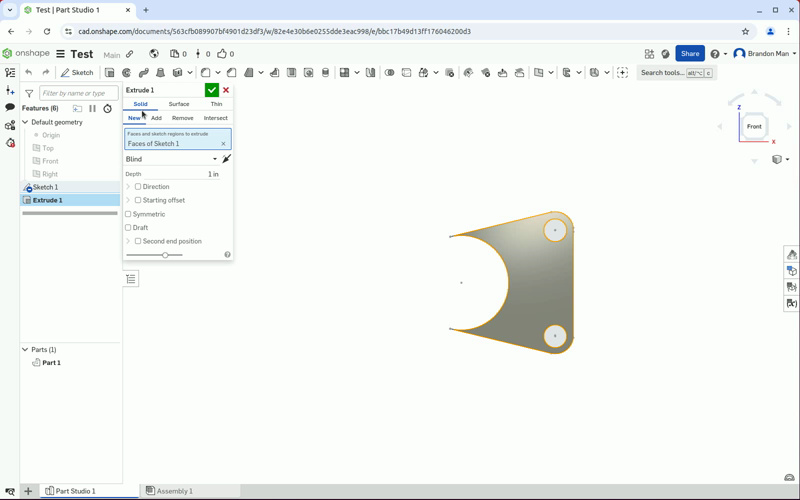
mouse_move(137, 120)
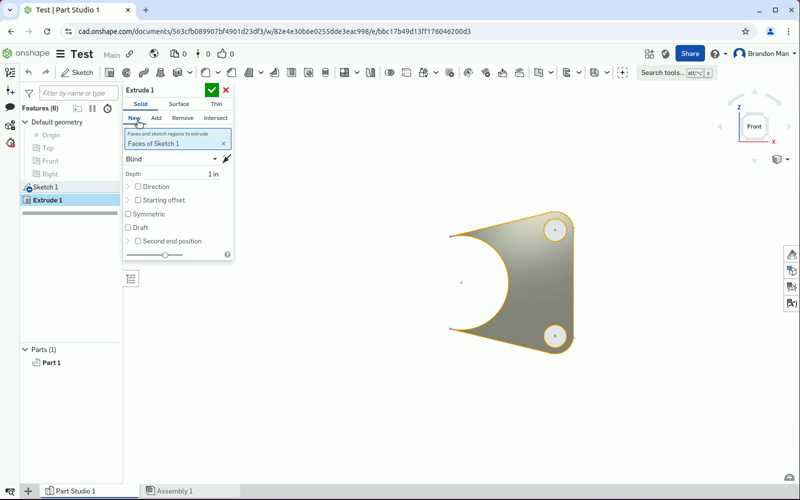
click(137, 120)
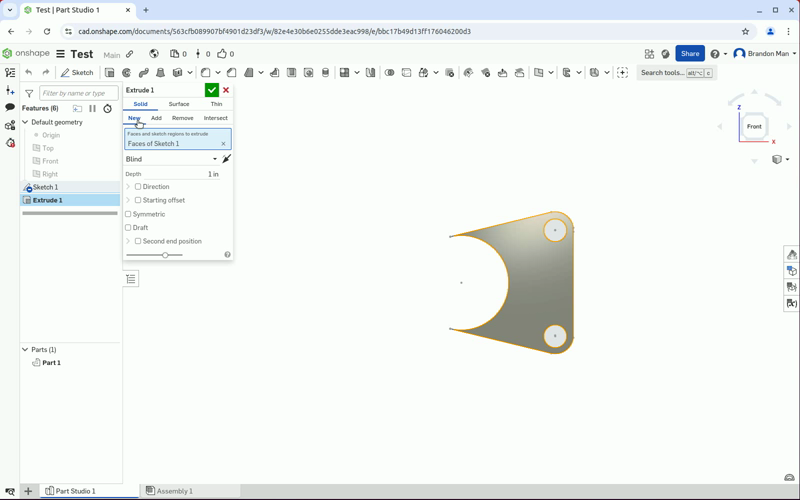
key(tab, 4)
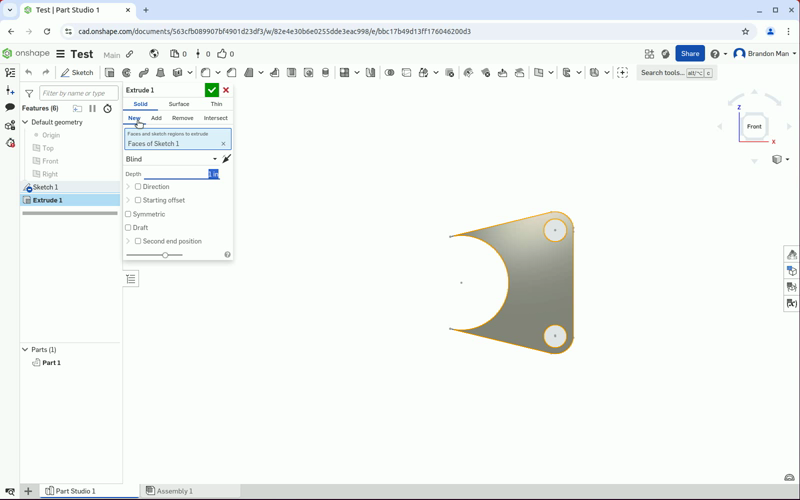
text(9.628)
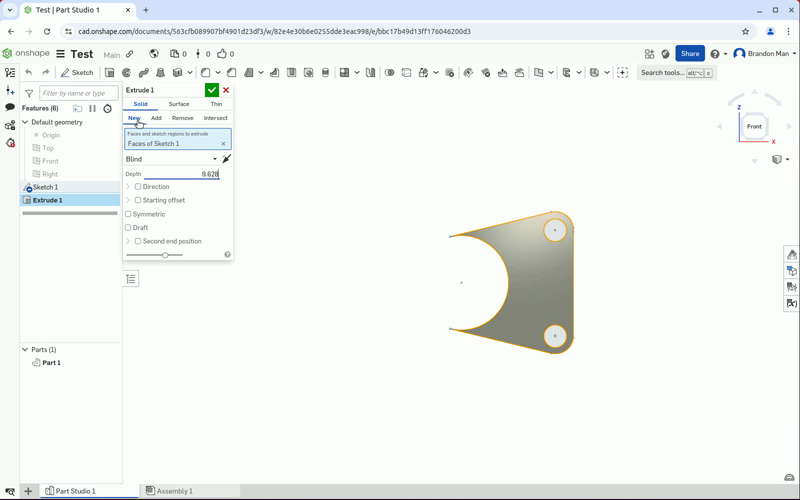
key(enter)
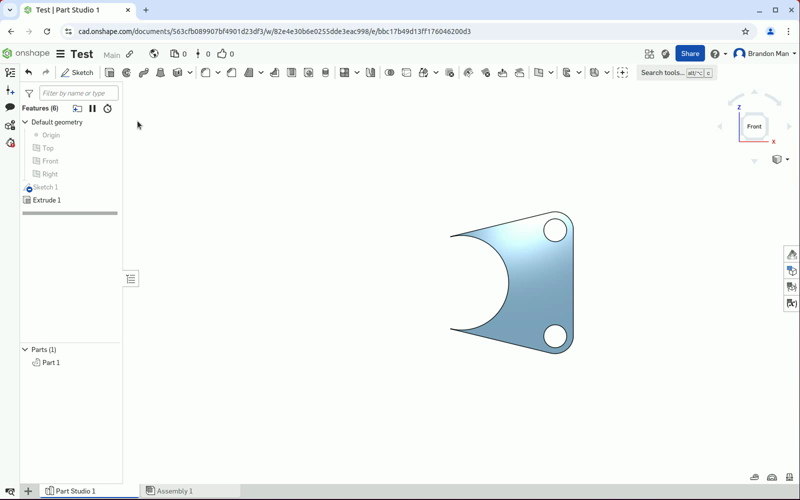
key(shift+h)
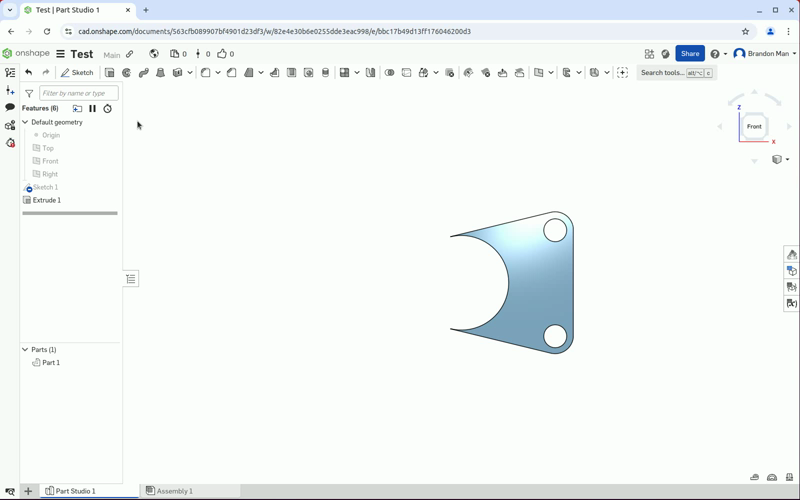
key(shift+h)
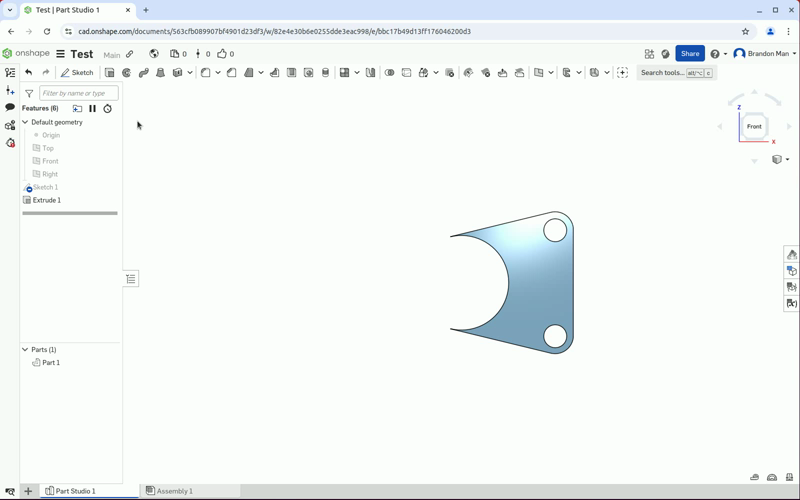
mouse_move(73, 189)
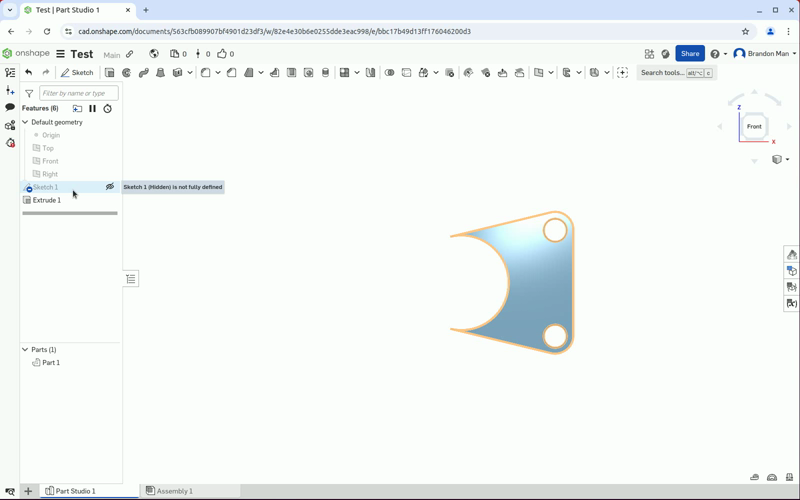
click(73, 189)
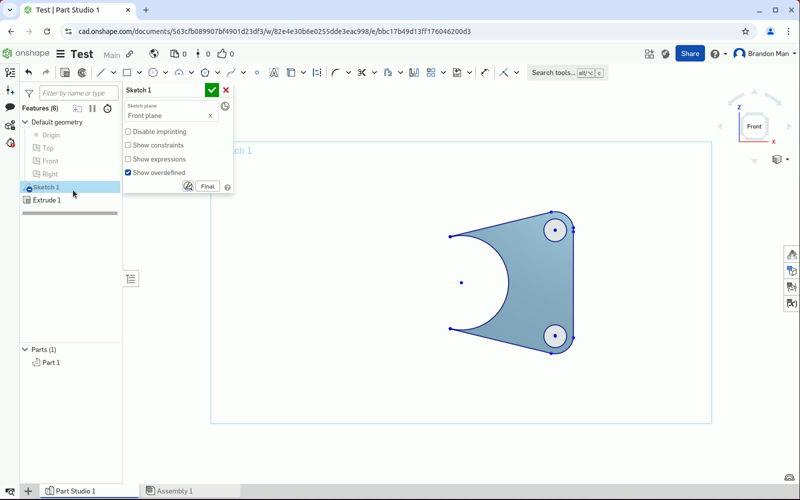
mouse_move(229, 92)
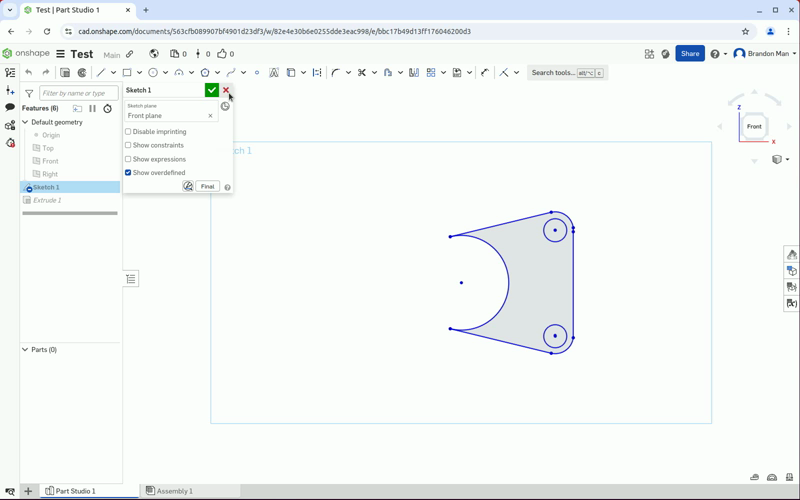
click(229, 92)
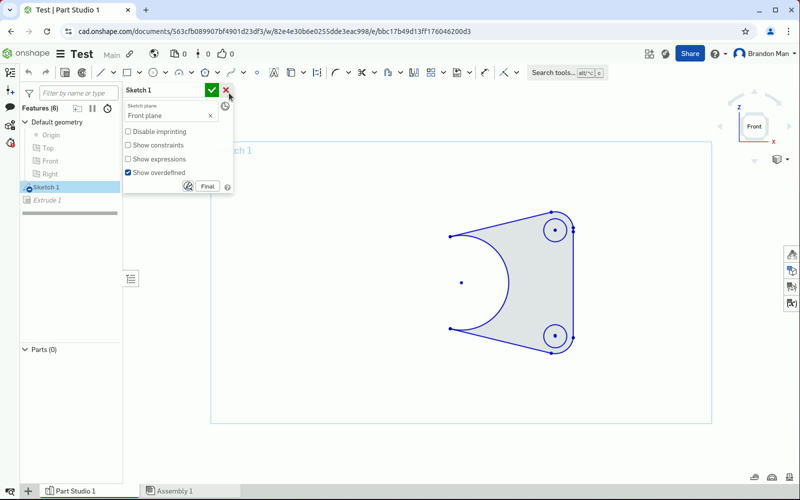
key(shift+s)
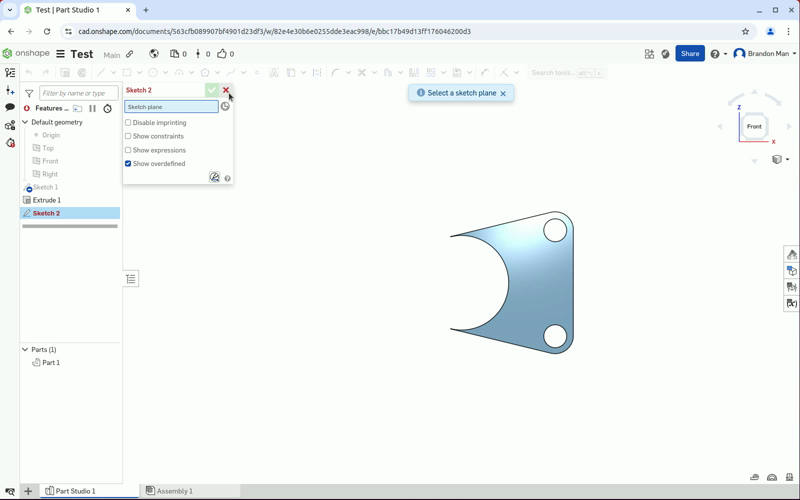
mouse_move(73, 163)
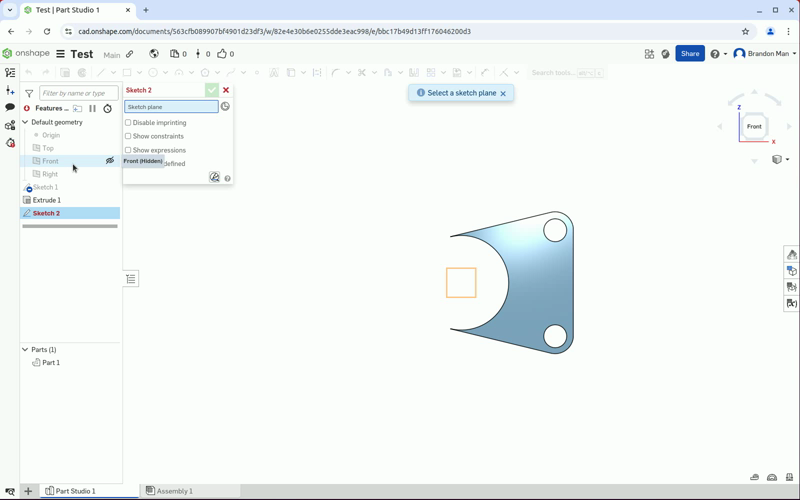
click(73, 163)
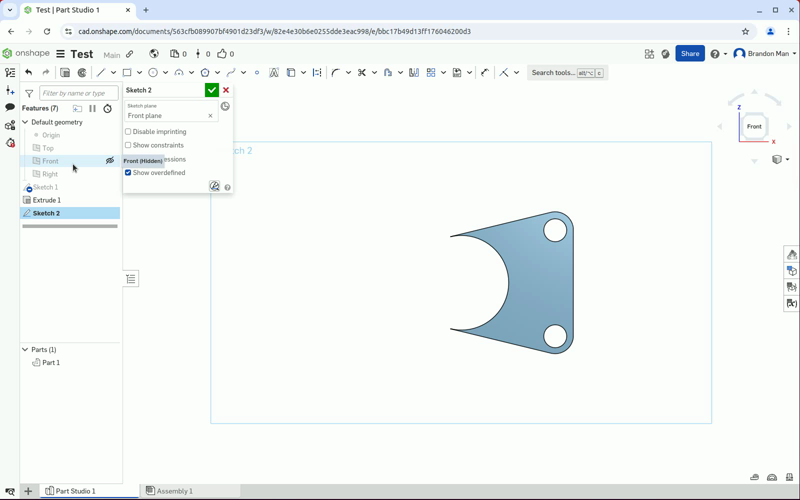
mouse_move(73, 352)
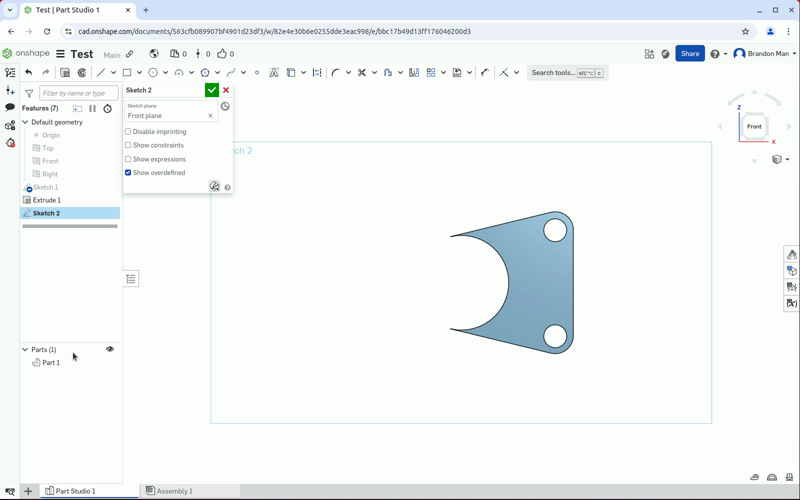
key(y)
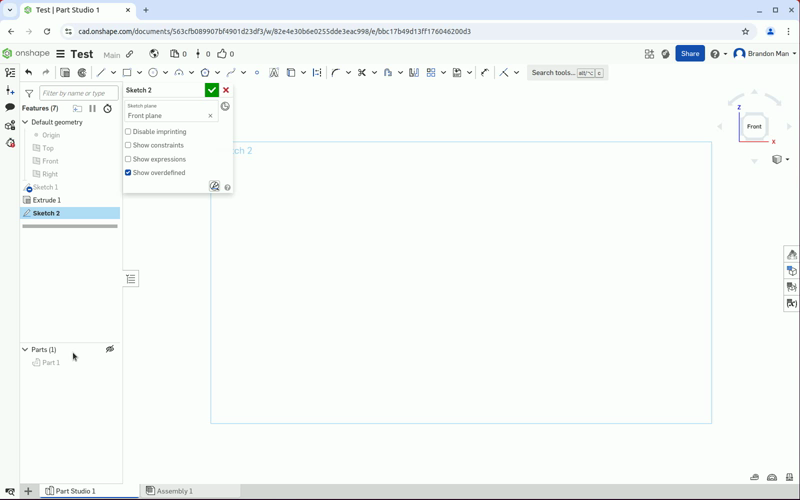
key(c)
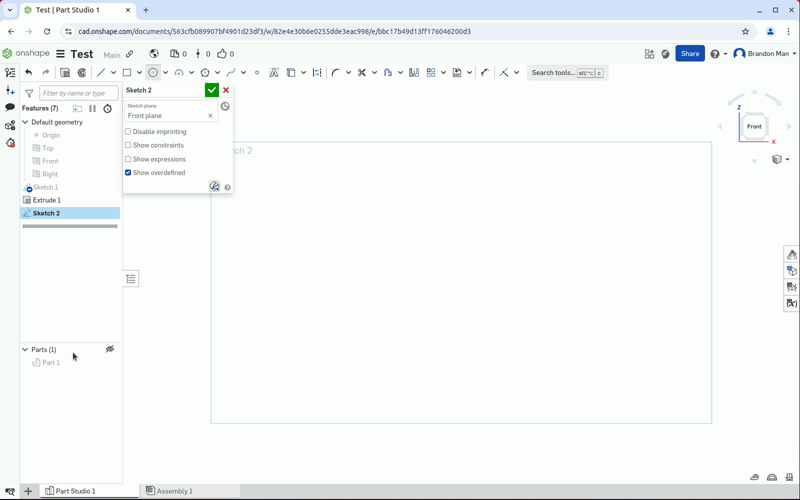
key_down(shift)
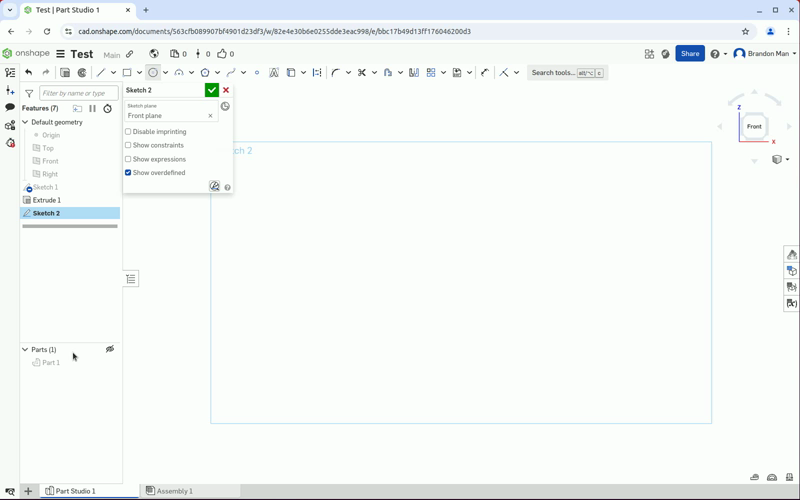
mouse_move(461, 282)
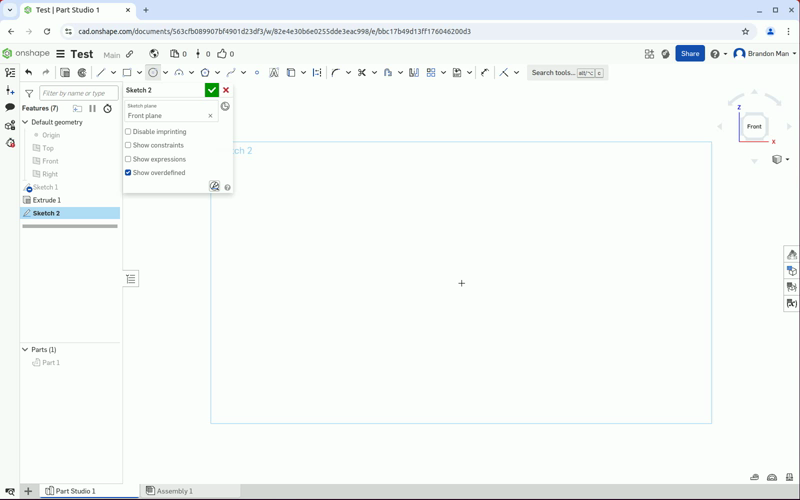
click(461, 282)
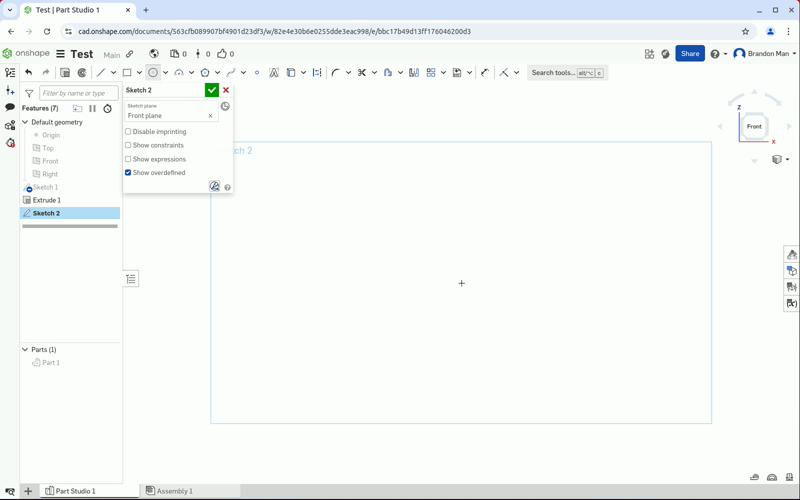
key_up(shift)
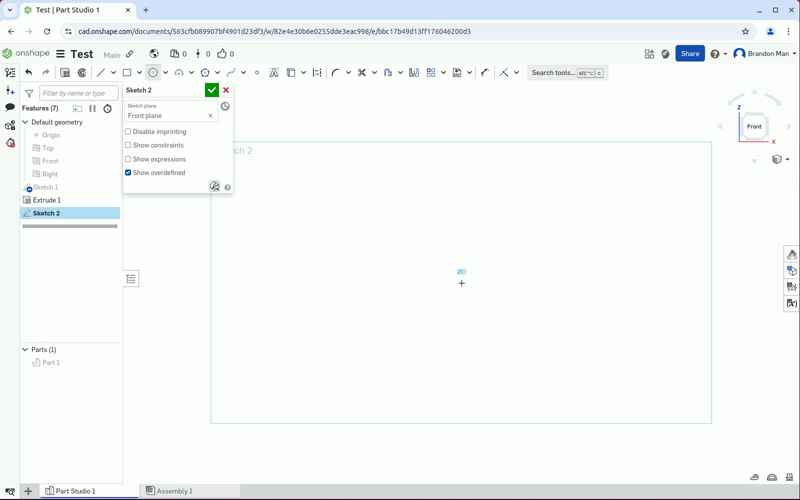
mouse_move(510, 282)
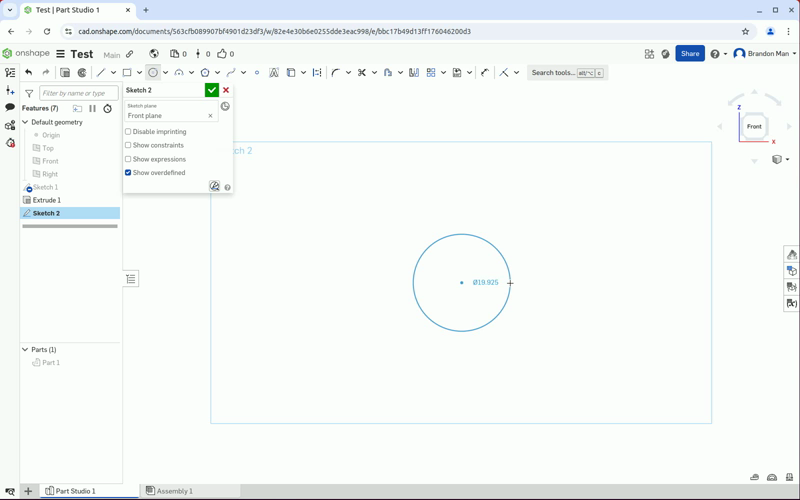
click(510, 282)
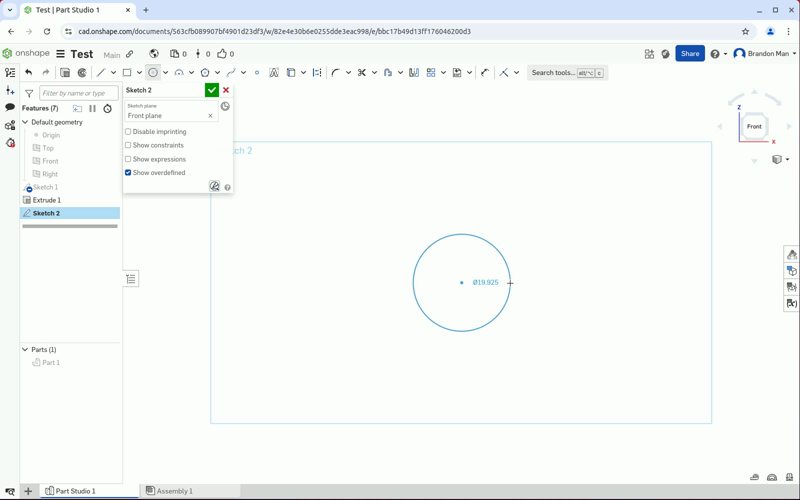
key(esc)
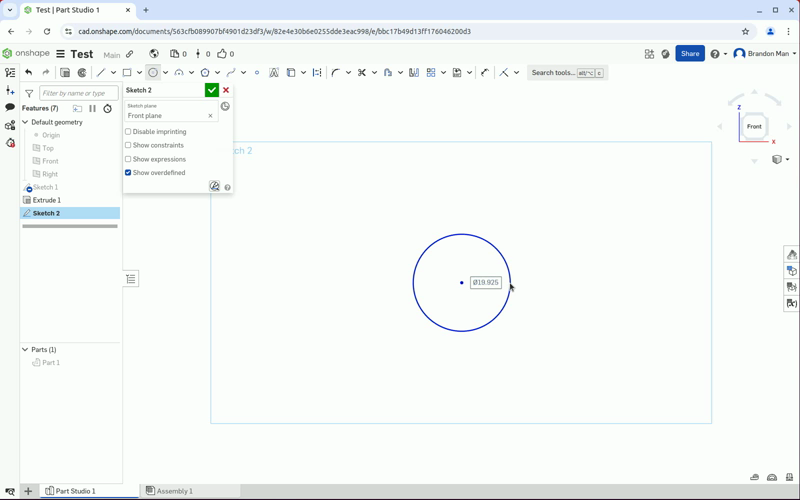
key(c)
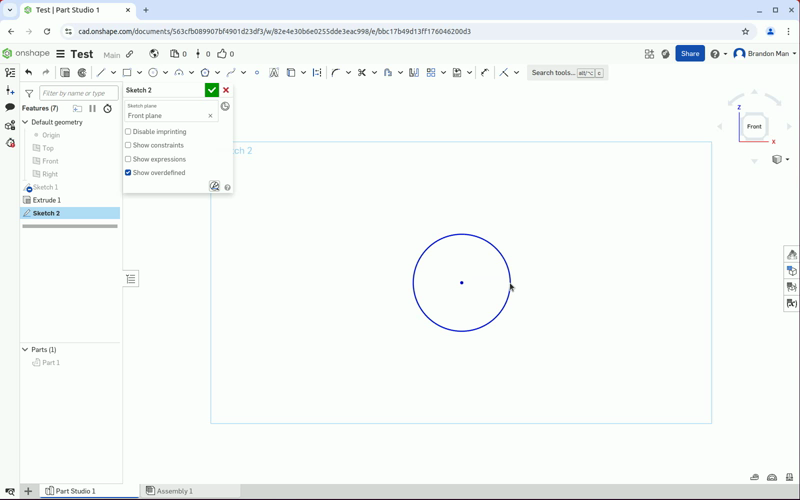
key_down(shift)
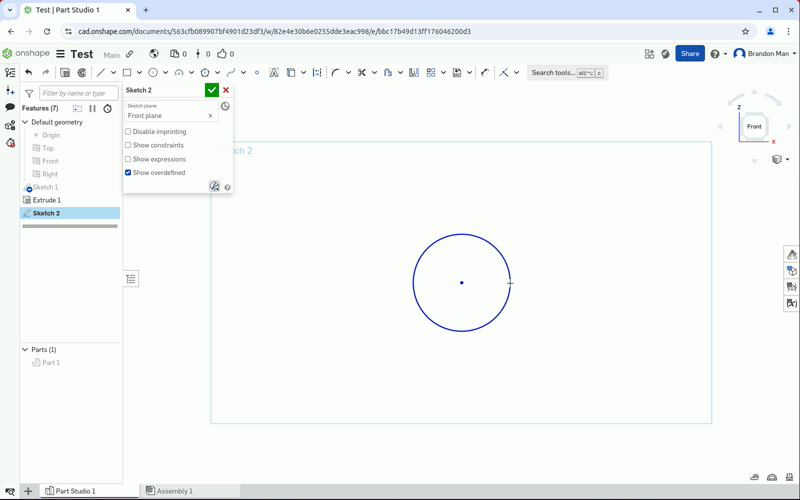
mouse_move(461, 282)
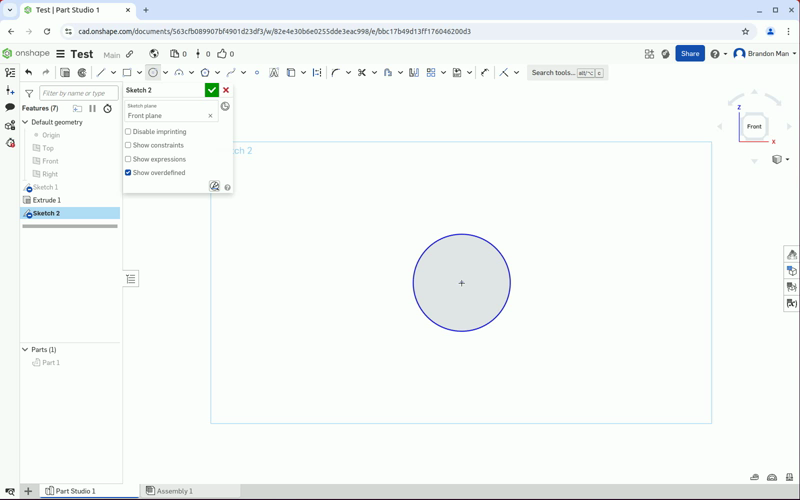
click(461, 282)
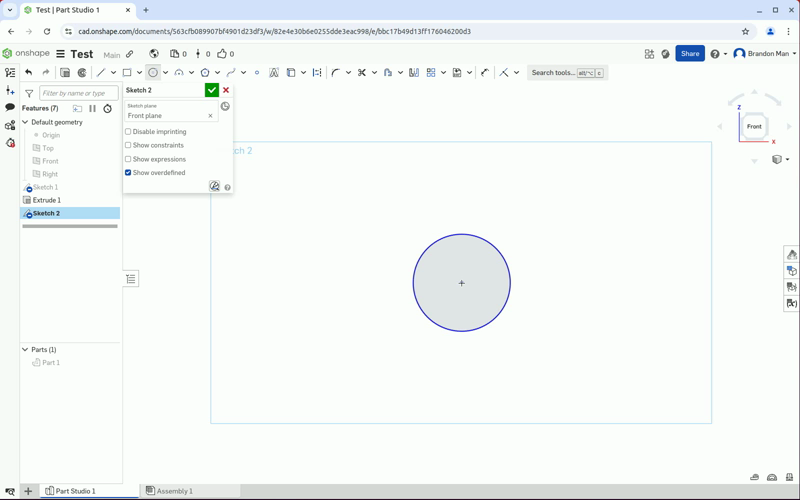
key_up(shift)
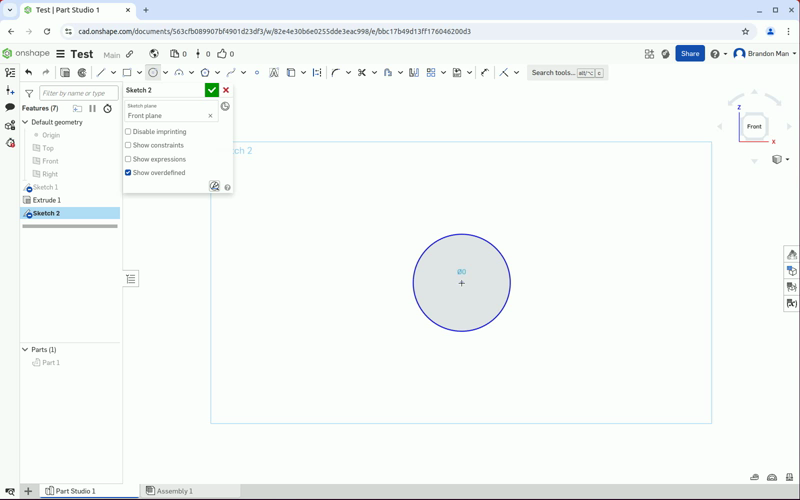
mouse_move(489, 282)
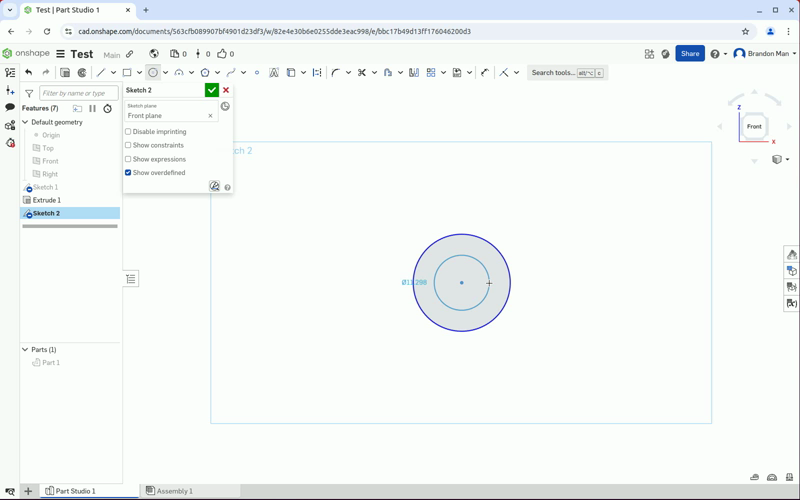
click(489, 282)
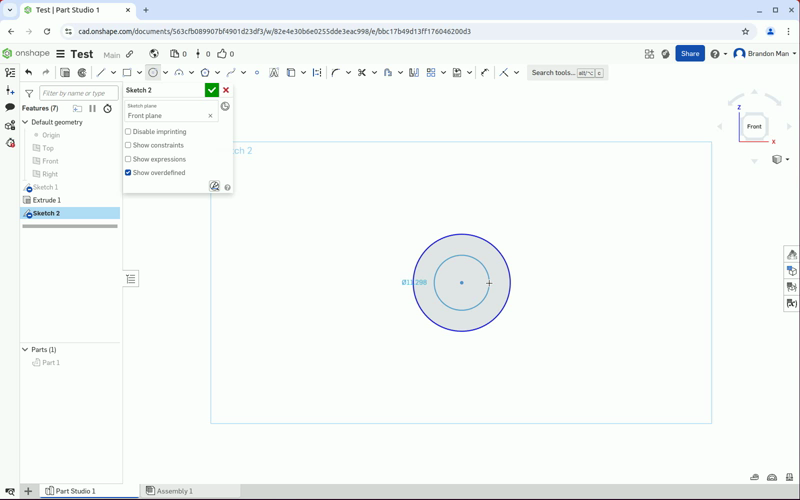
key(esc)
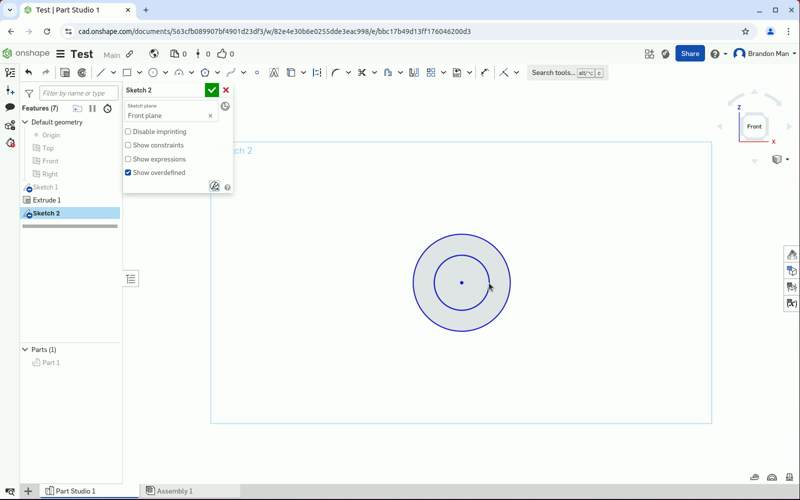
mouse_move(431, 256)
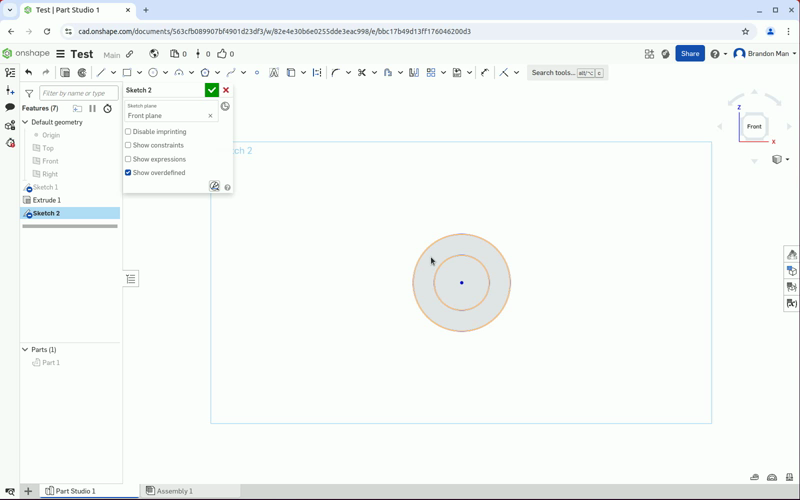
click(431, 256)
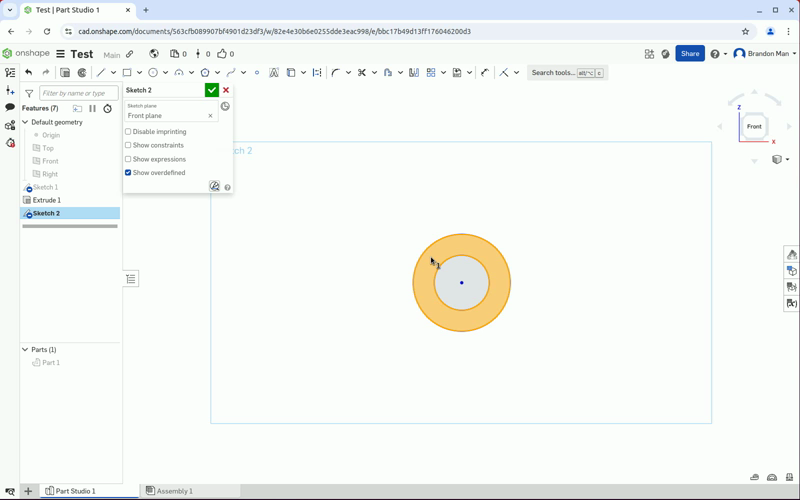
mouse_move(73, 352)
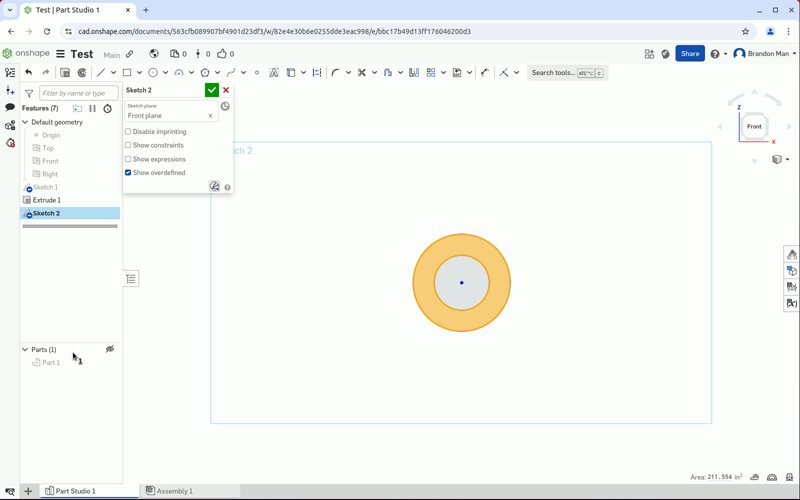
key(shift+y)
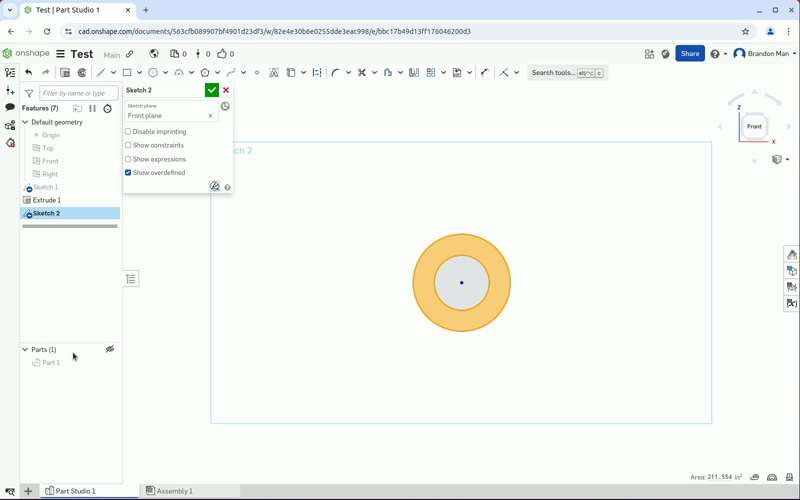
key(shift+e)
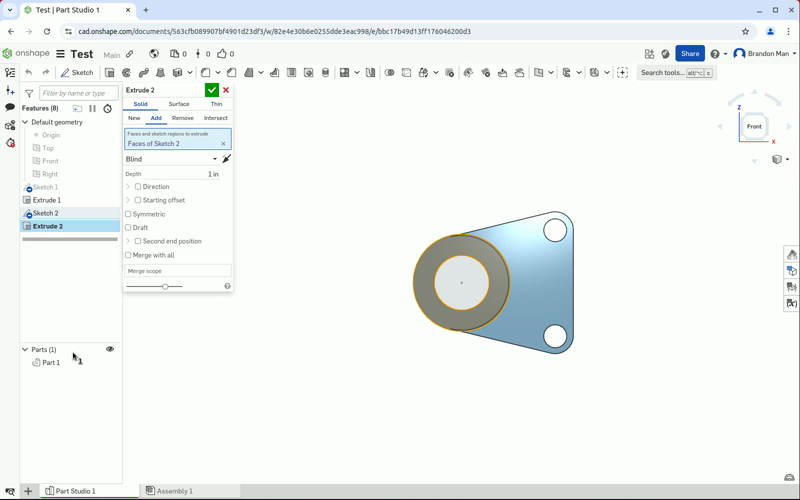
mouse_move(143, 106)
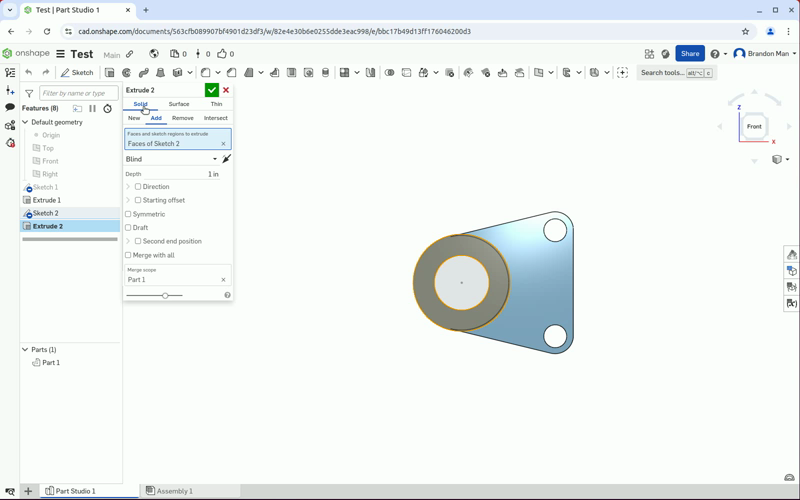
click(143, 106)
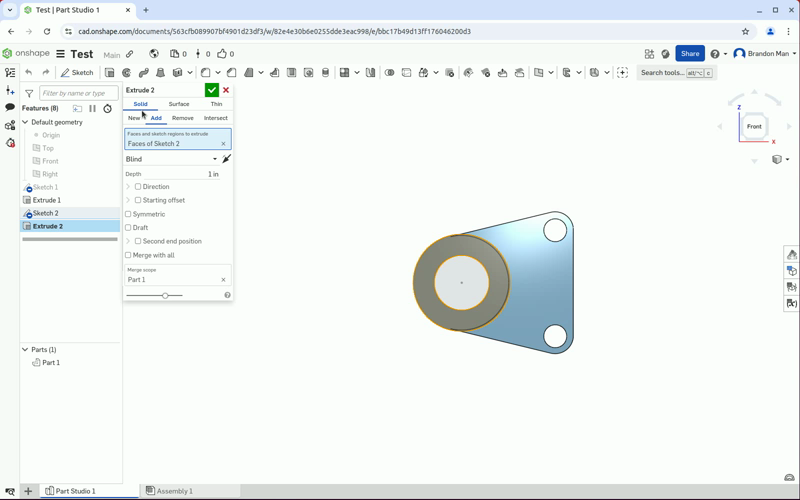
mouse_move(137, 120)
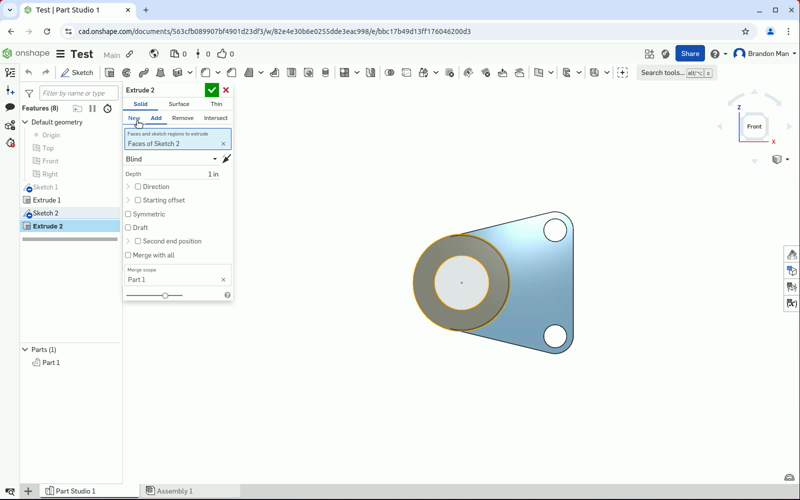
click(137, 120)
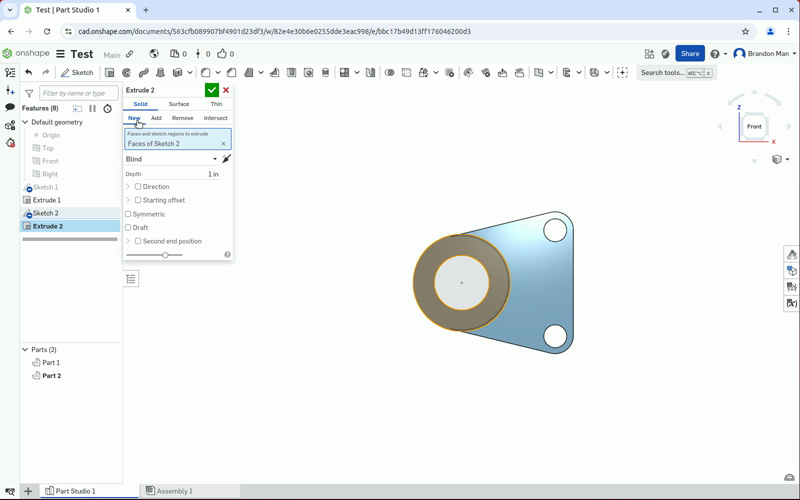
key(tab, 4)
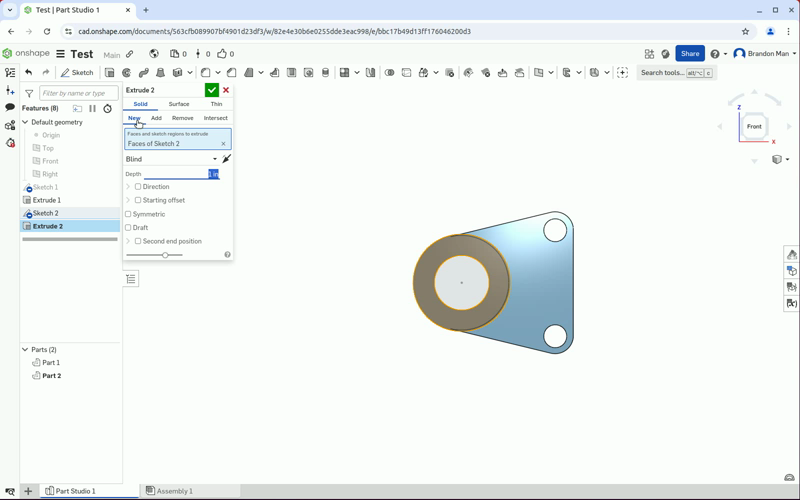
text(9.628)
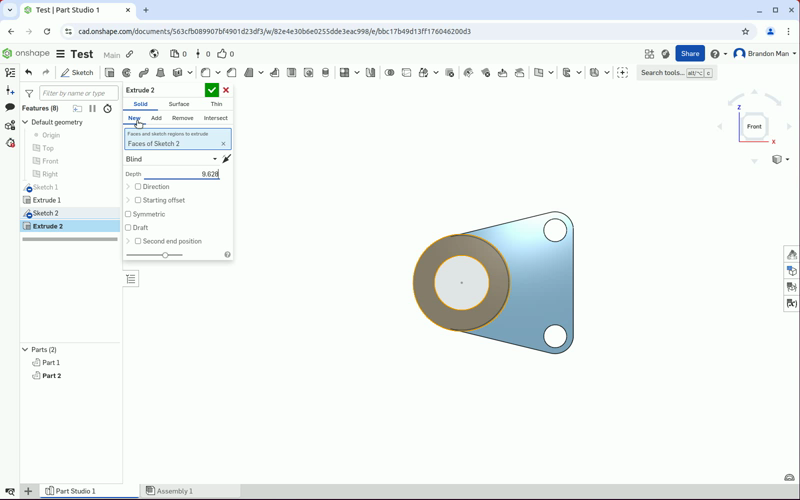
key(enter)
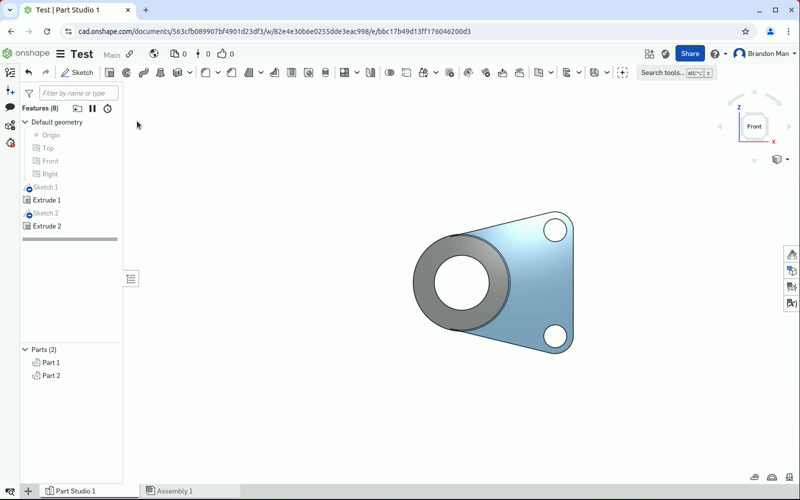
key(shift+h)
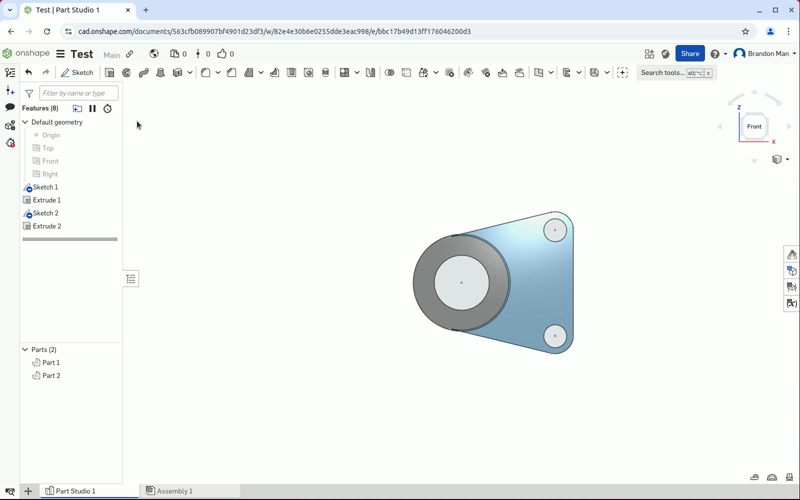
key(shift+h)
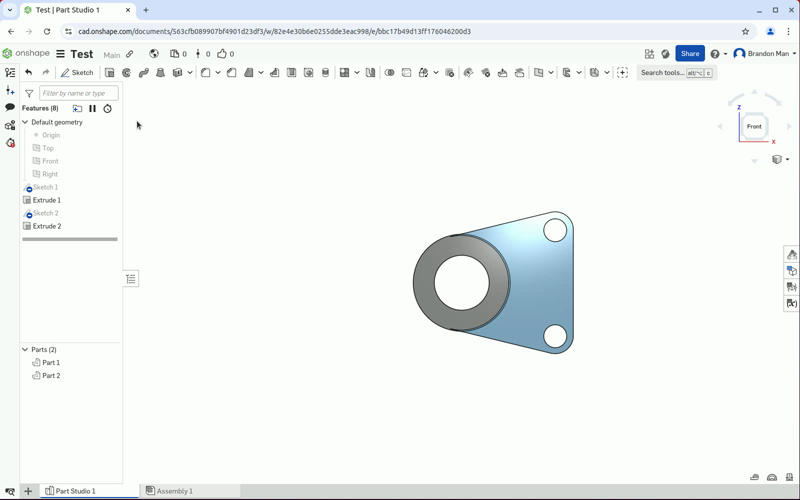
mouse_move(73, 189)
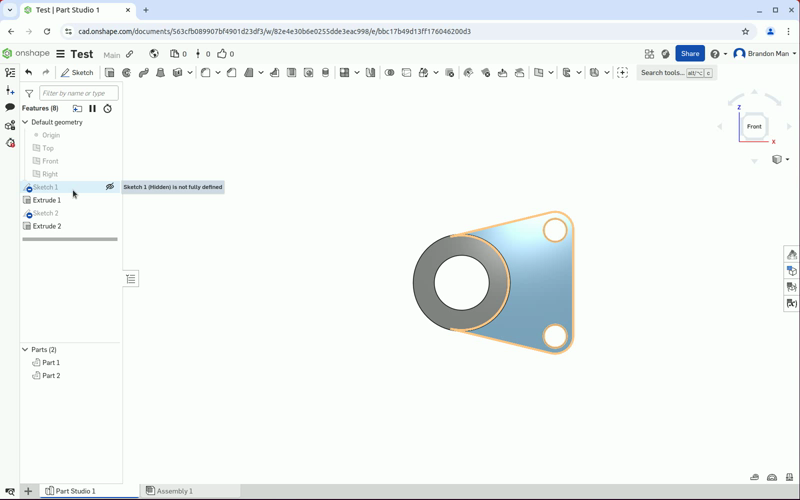
click(73, 189)
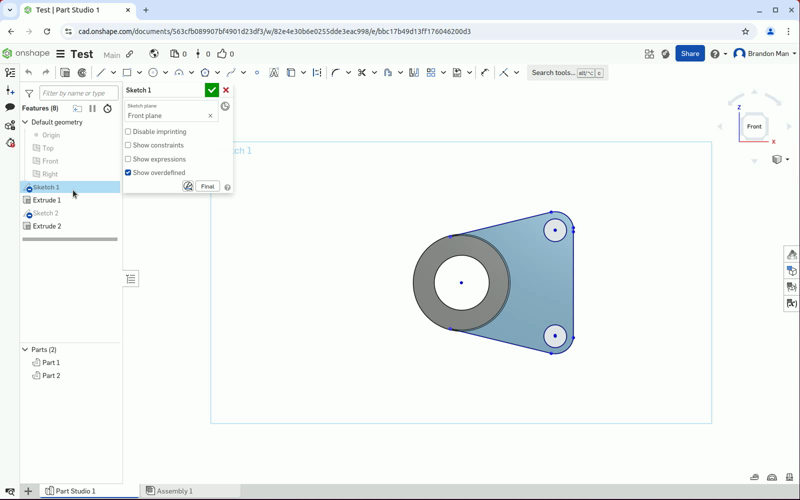
mouse_move(229, 92)
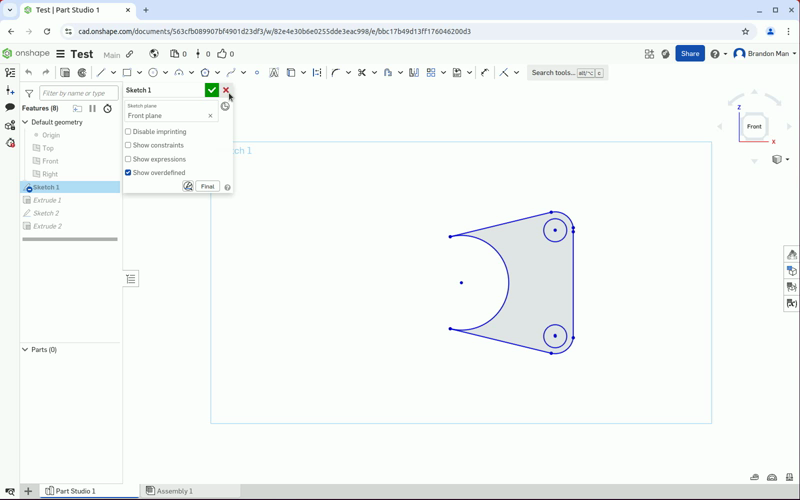
click(229, 92)
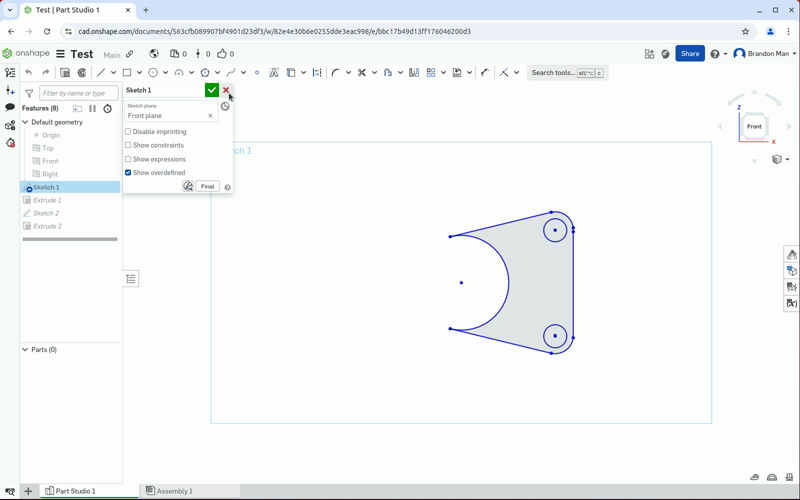
key(shift+s)
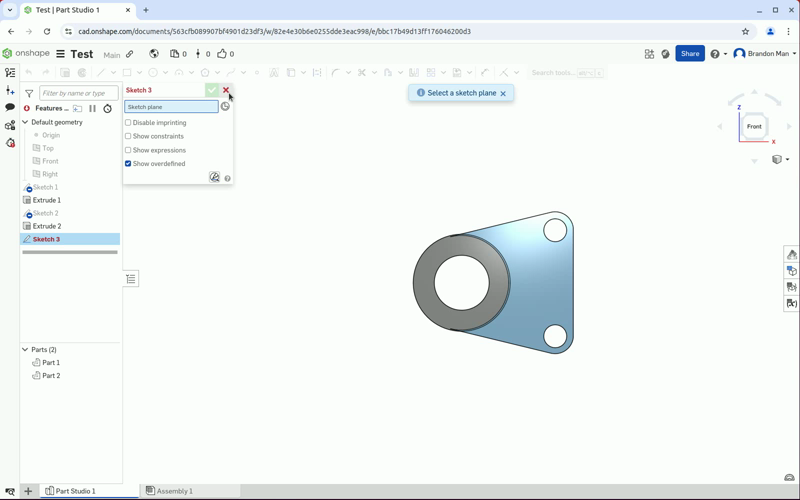
mouse_move(73, 163)
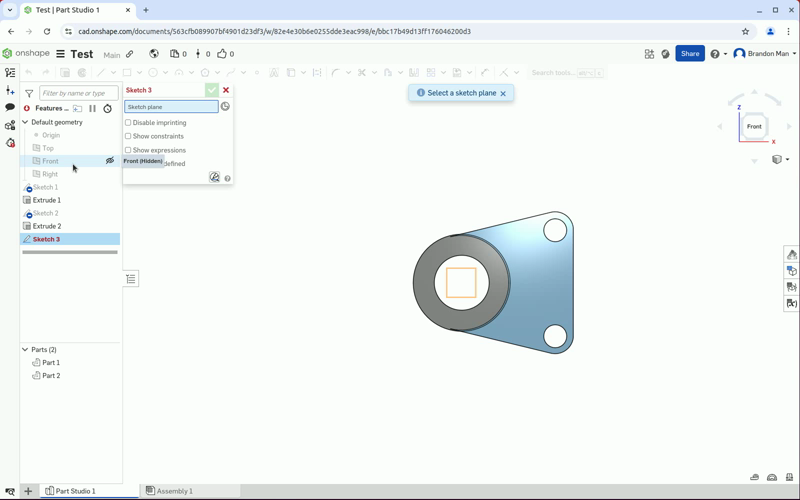
click(73, 163)
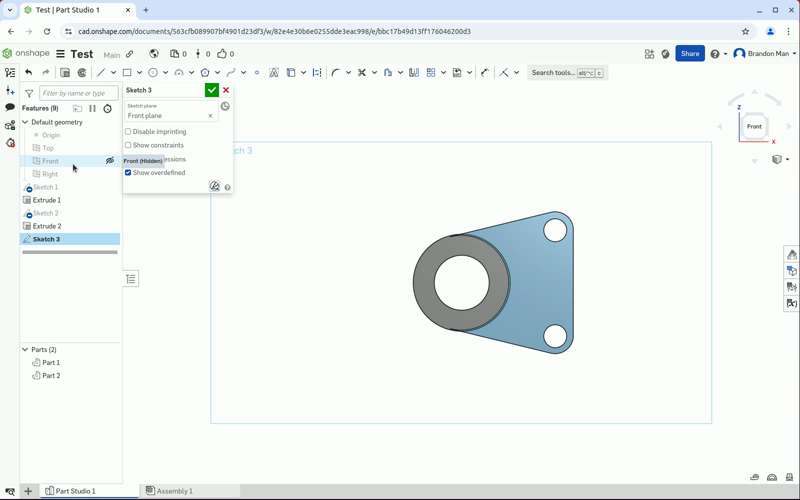
mouse_move(73, 352)
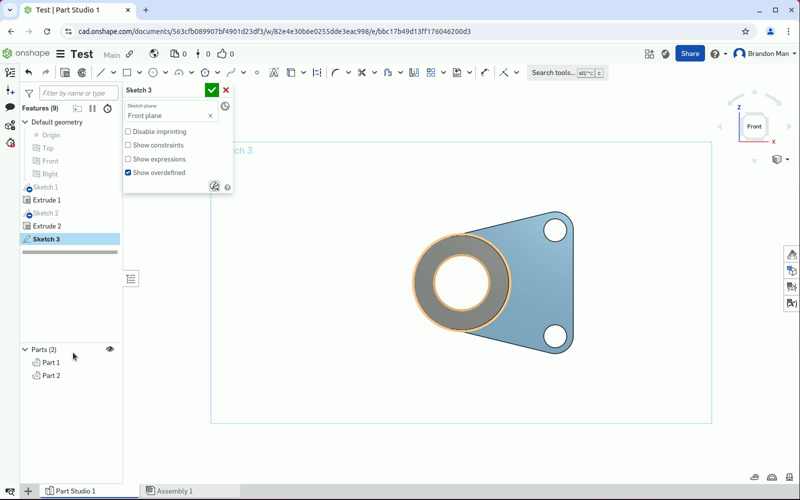
key(y)
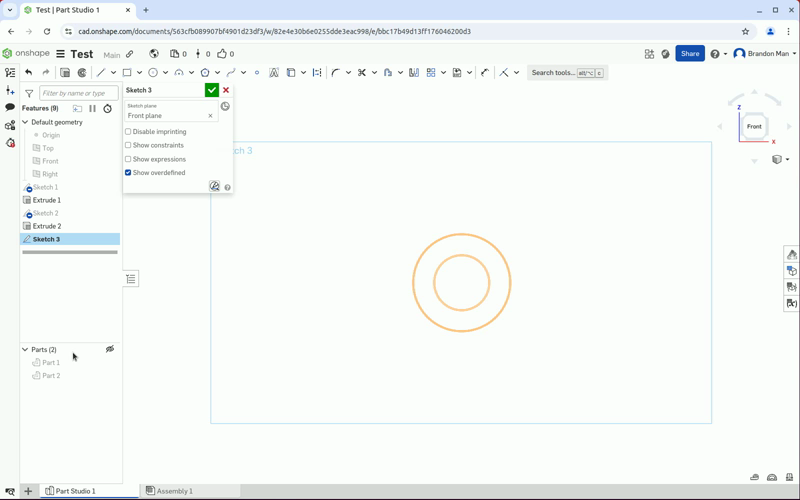
key(c)
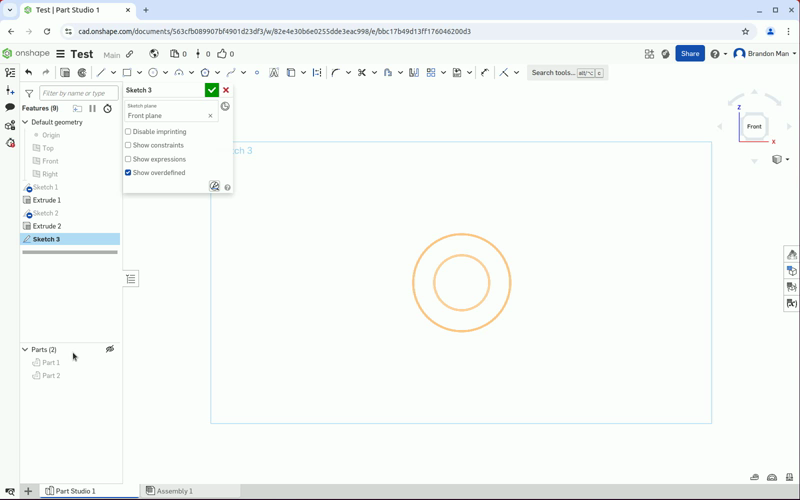
key_down(shift)
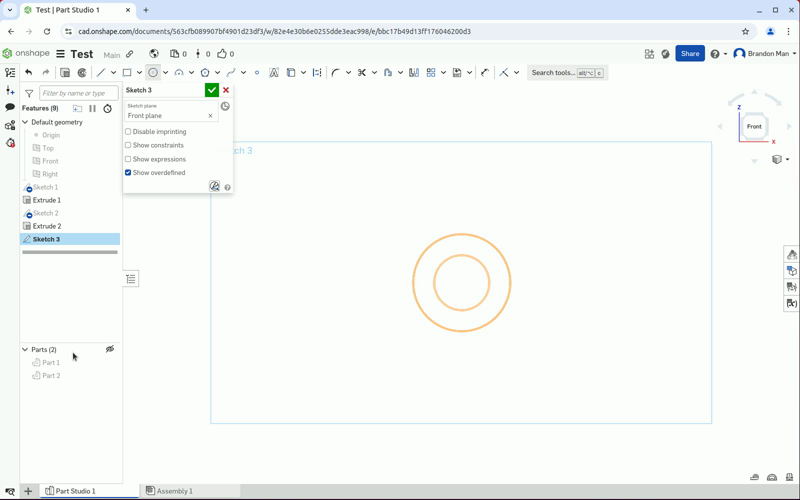
mouse_move(461, 282)
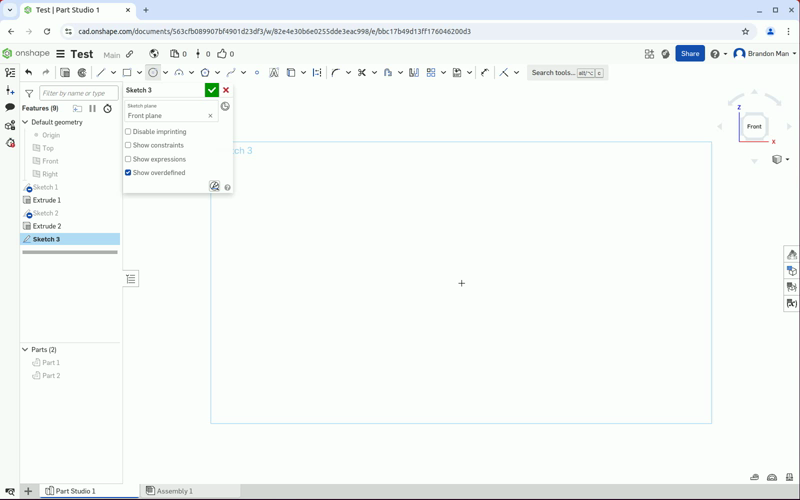
click(461, 282)
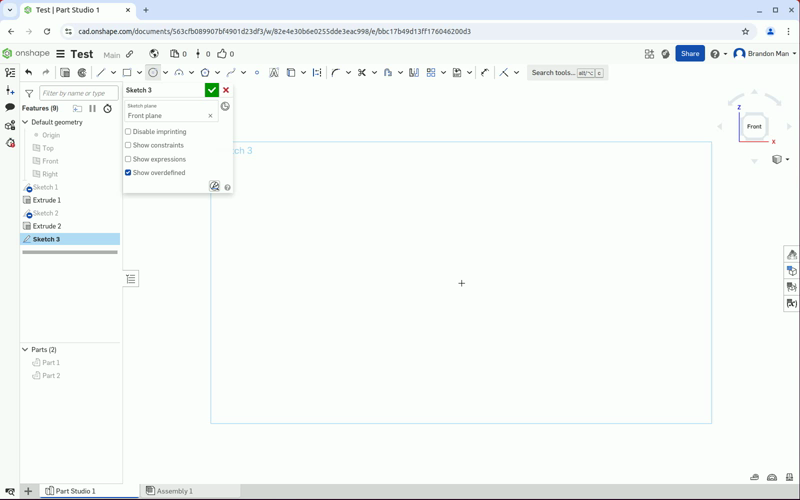
key_up(shift)
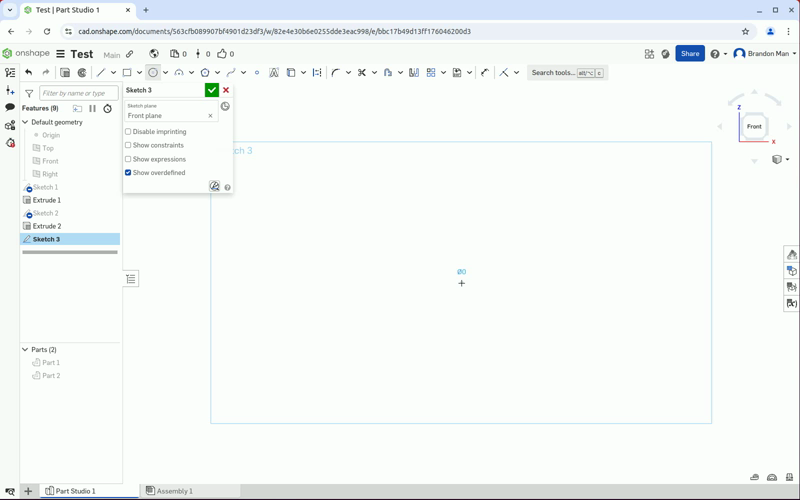
mouse_move(510, 282)
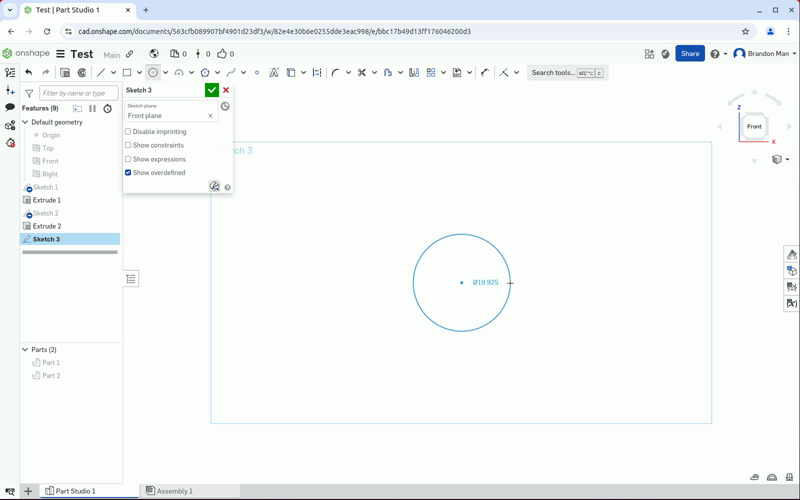
click(510, 282)
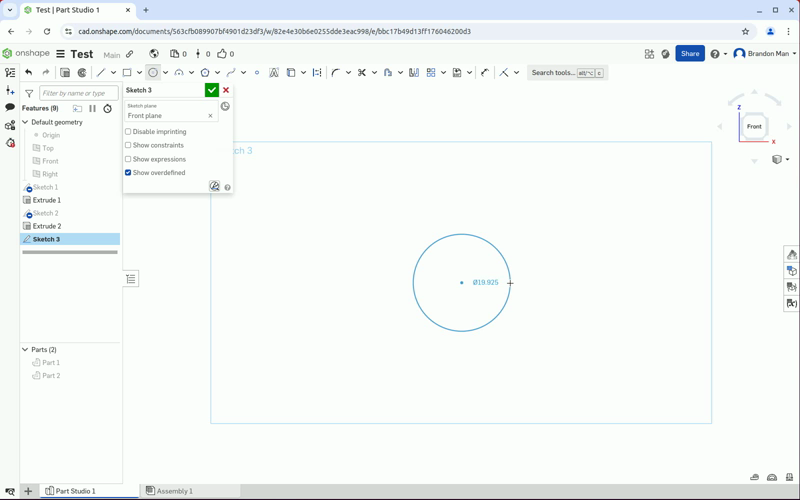
key(esc)
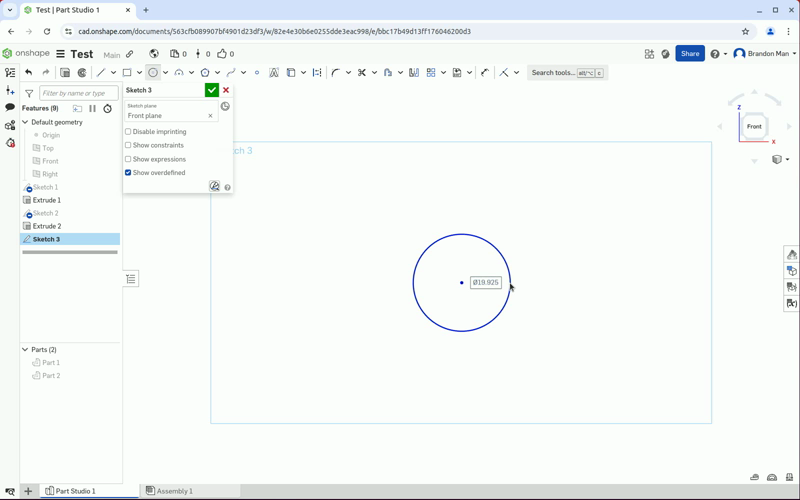
key(c)
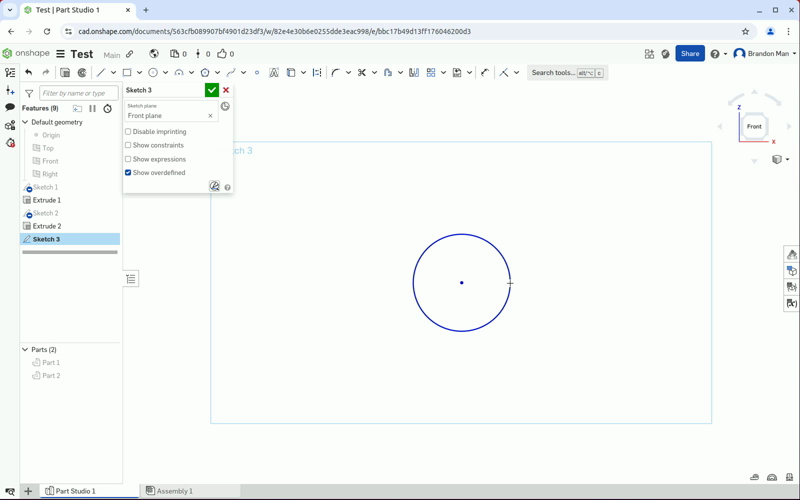
key_down(shift)
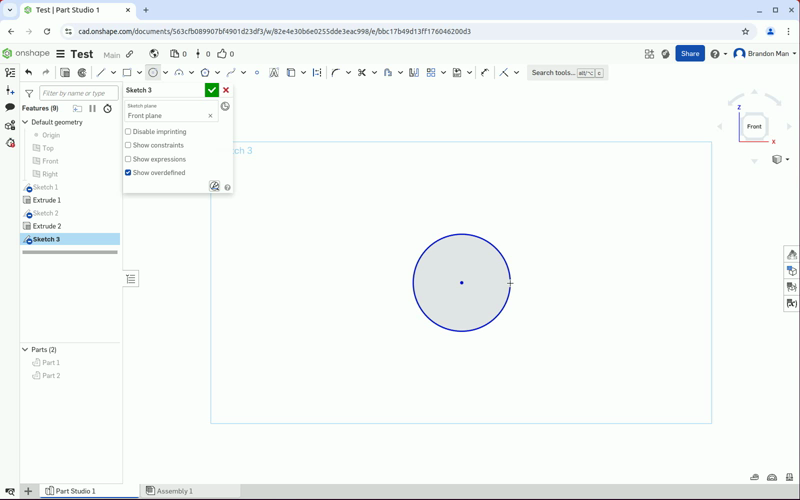
mouse_move(461, 282)
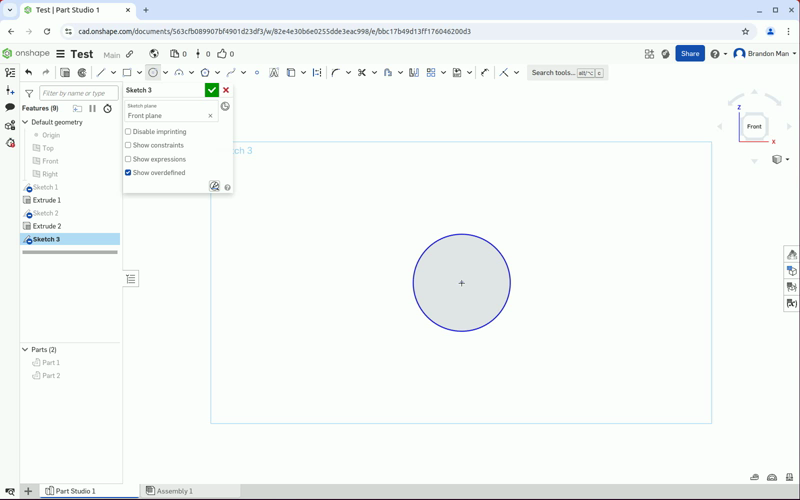
click(461, 282)
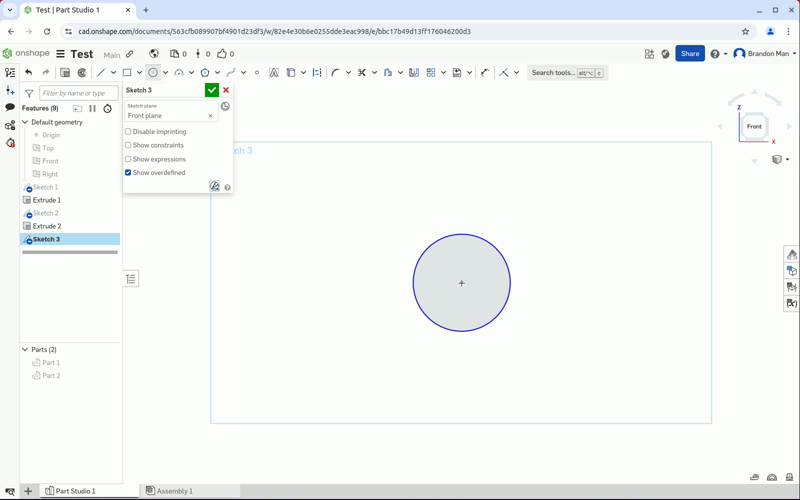
key_up(shift)
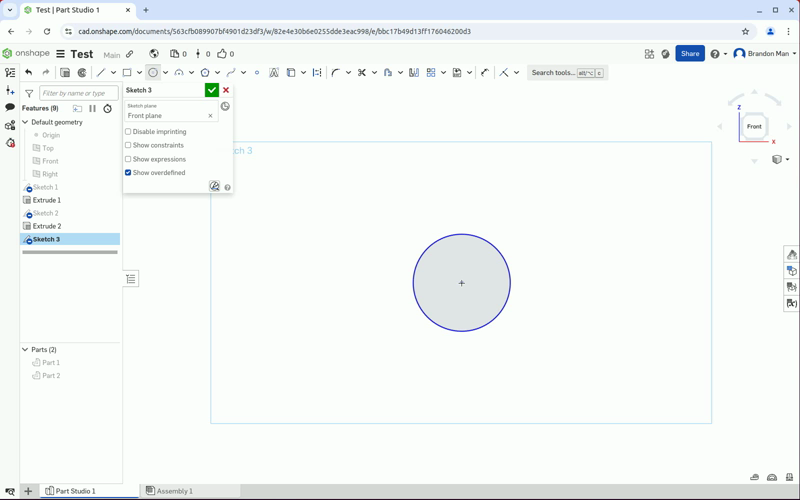
mouse_move(489, 282)
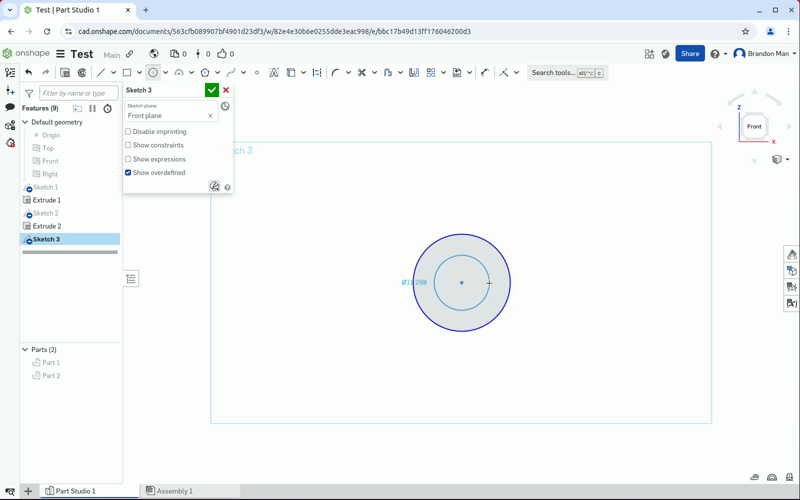
click(489, 282)
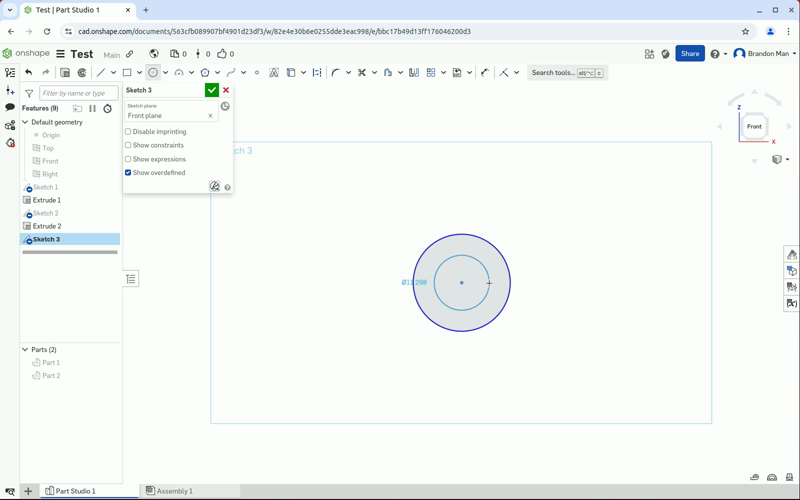
key(esc)
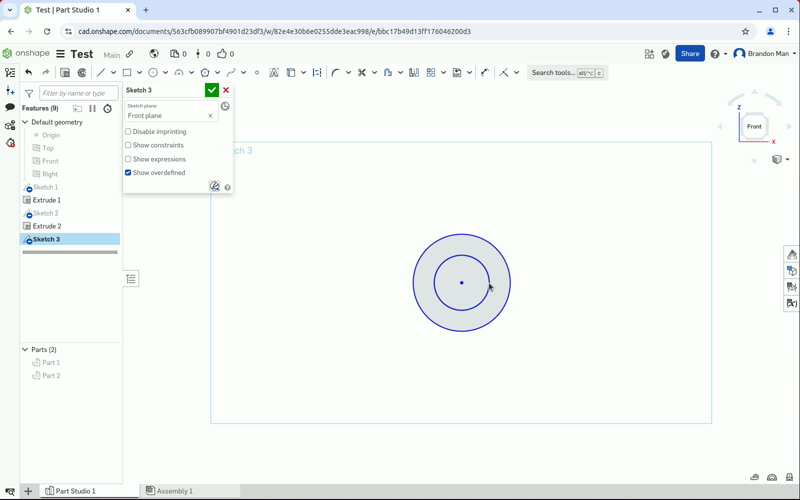
mouse_move(437, 255)
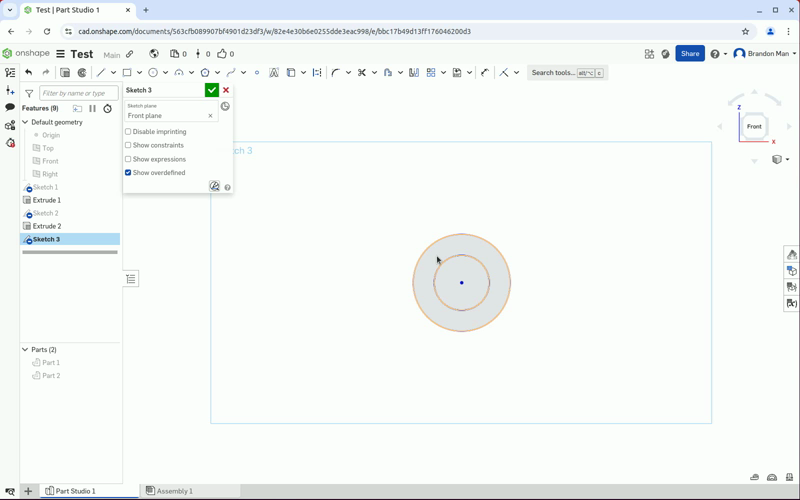
click(437, 255)
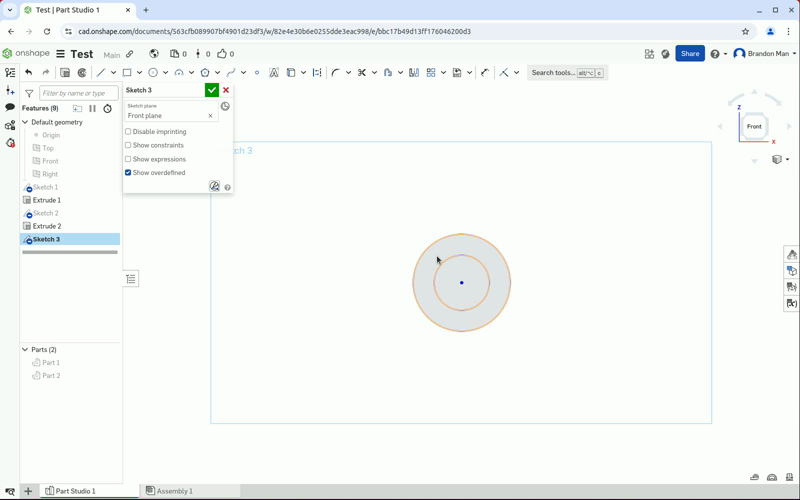
mouse_move(73, 352)
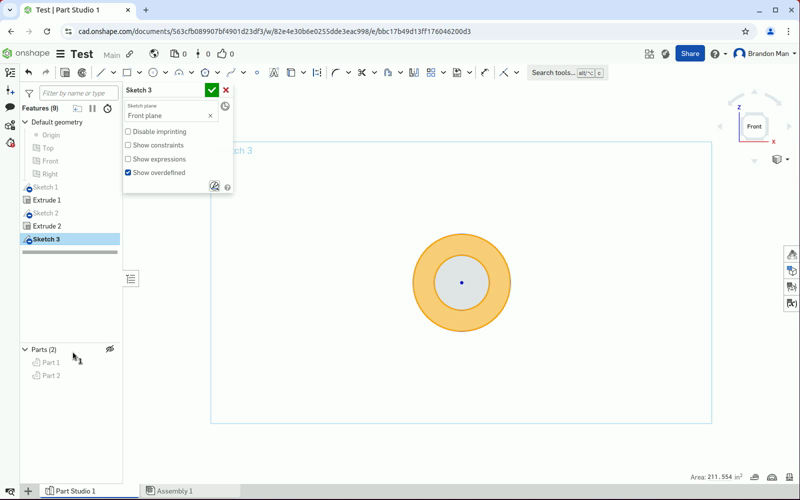
key(shift+y)
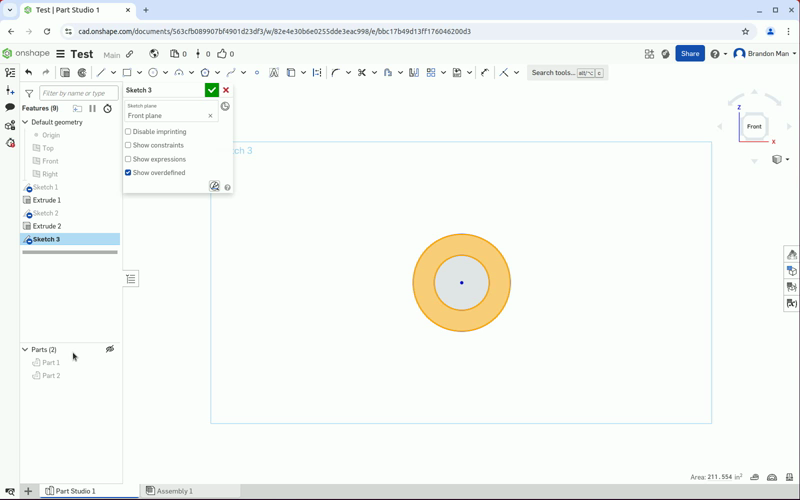
key(shift+e)
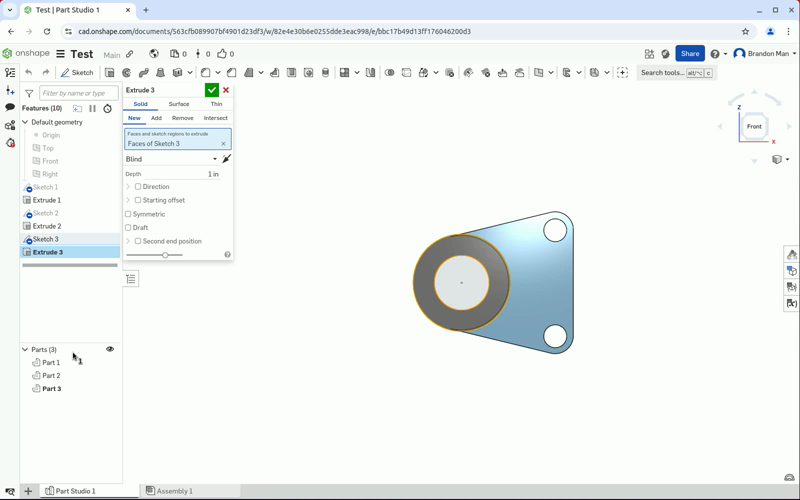
mouse_move(143, 106)
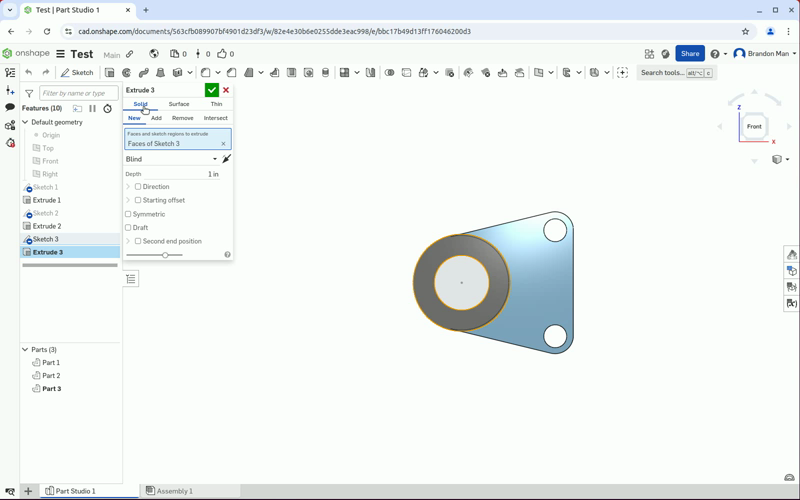
click(143, 106)
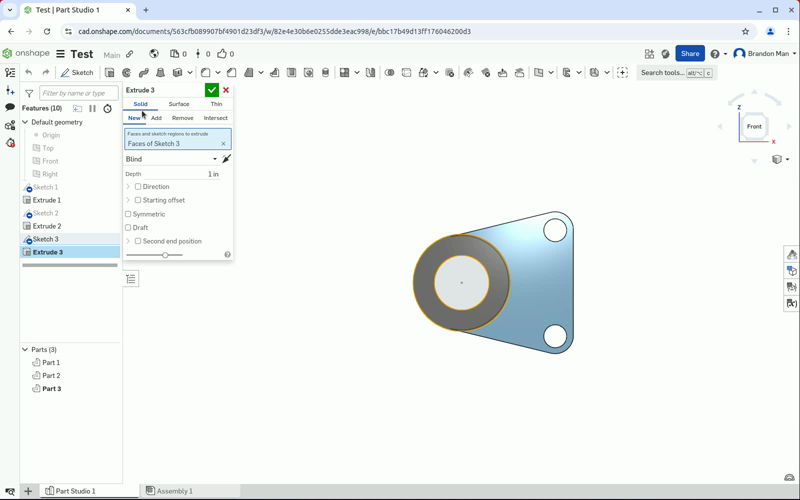
mouse_move(137, 120)
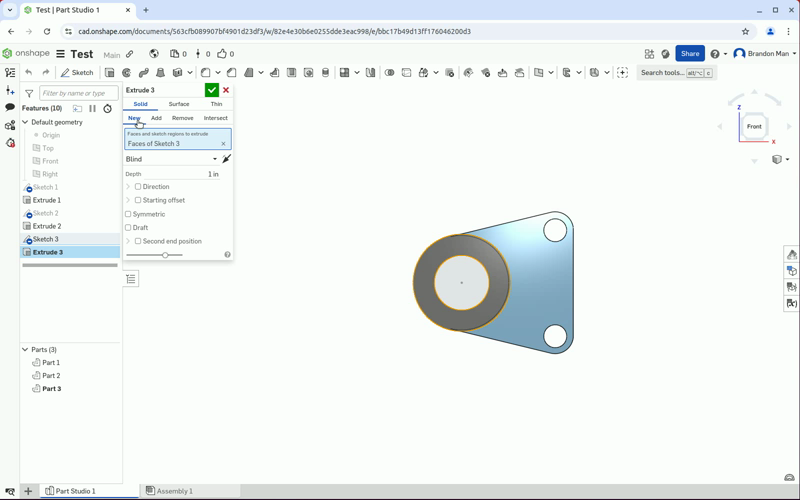
click(137, 120)
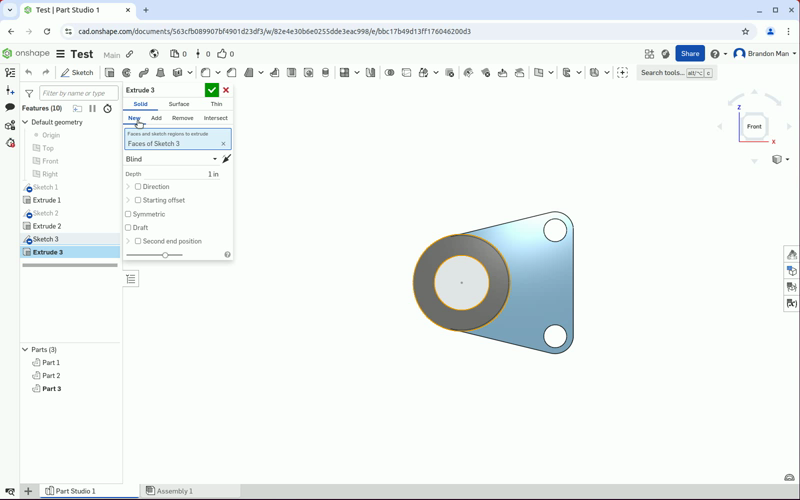
key(tab, 4)
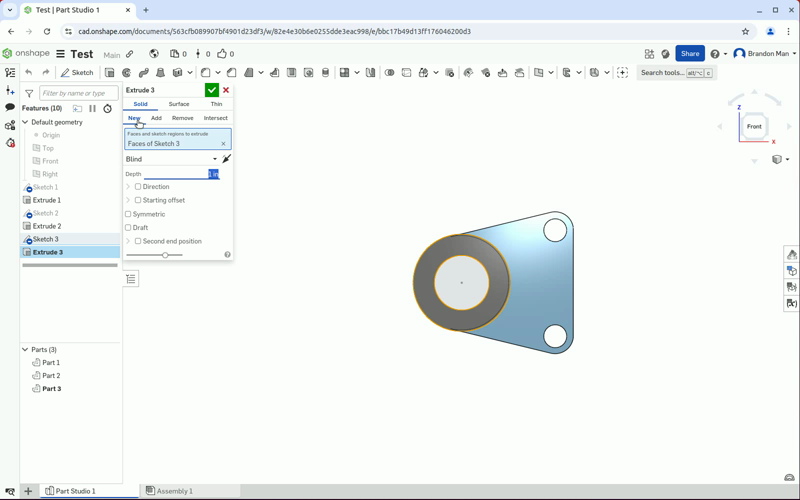
text(14.683)
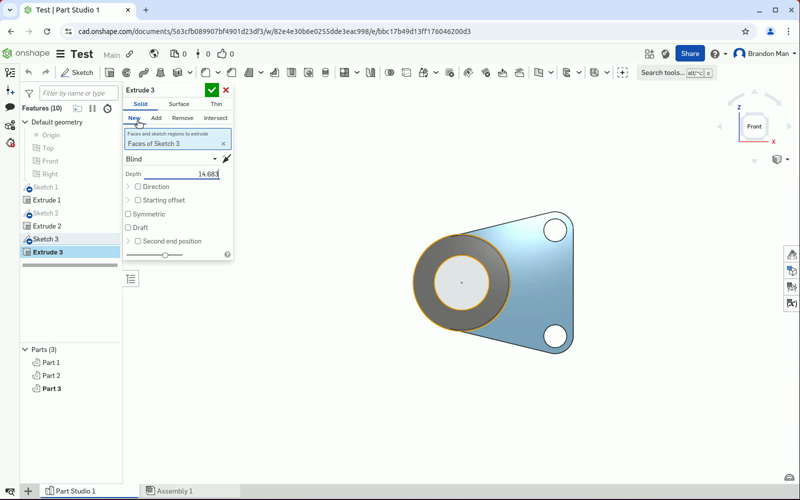
key(enter)
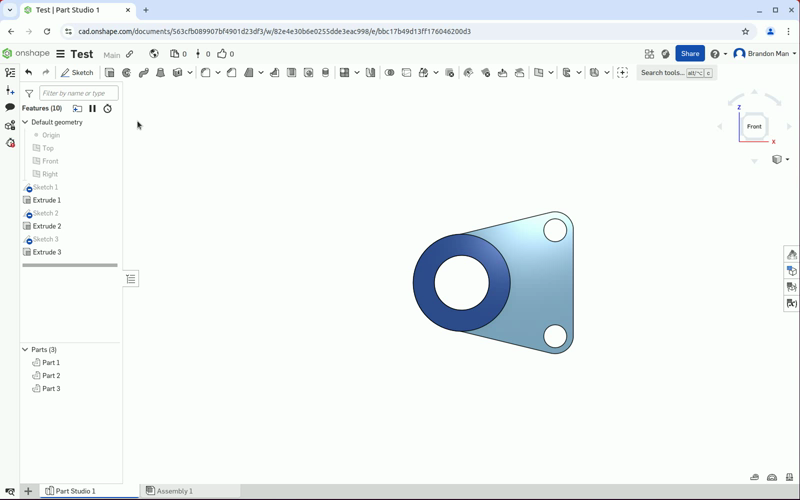
key(shift+h)
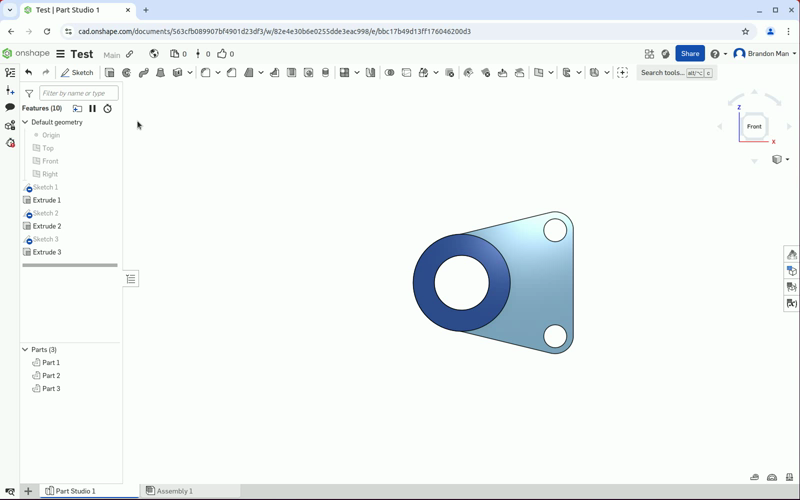
key(shift+h)
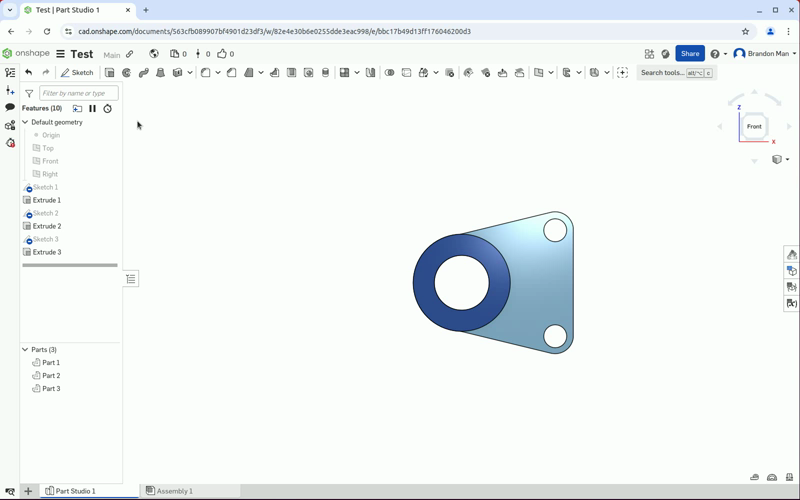
mouse_move(73, 189)
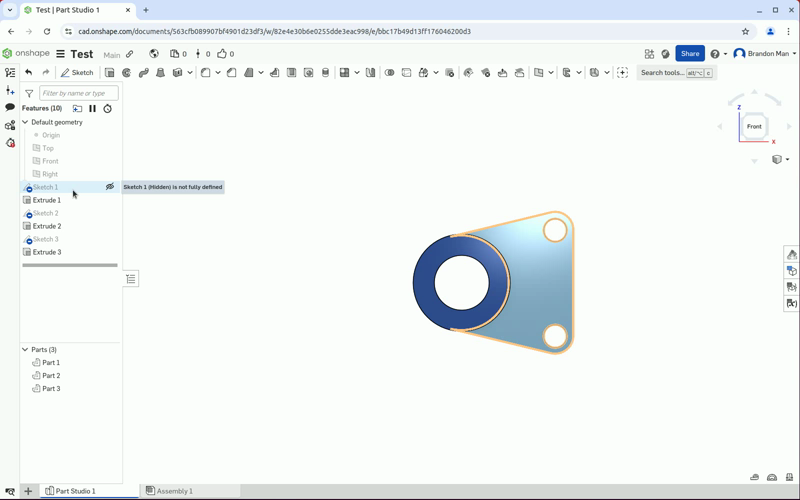
click(73, 189)
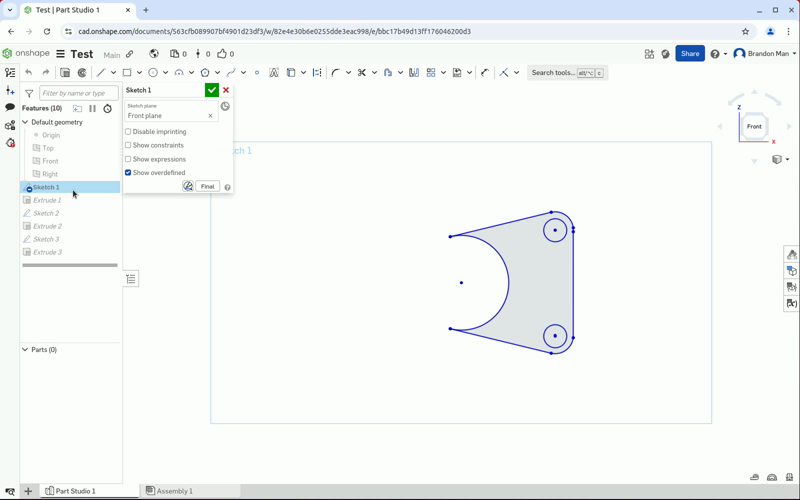
mouse_move(229, 92)
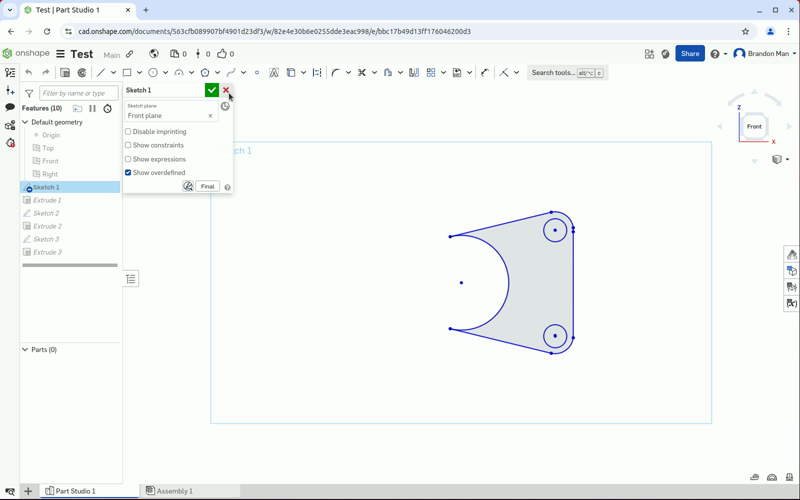
click(229, 92)
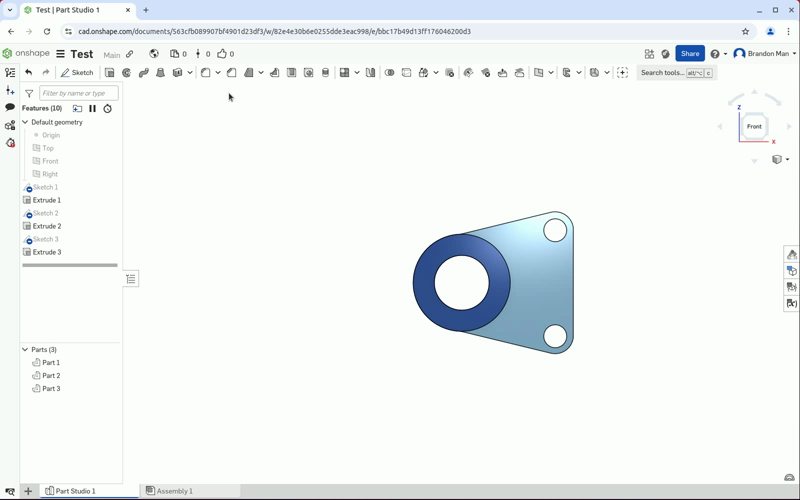
mouse_move(541, 75)
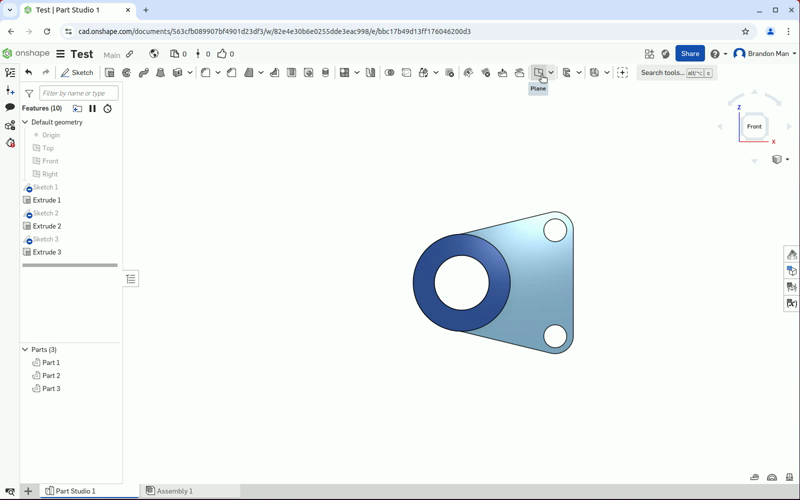
click(541, 75)
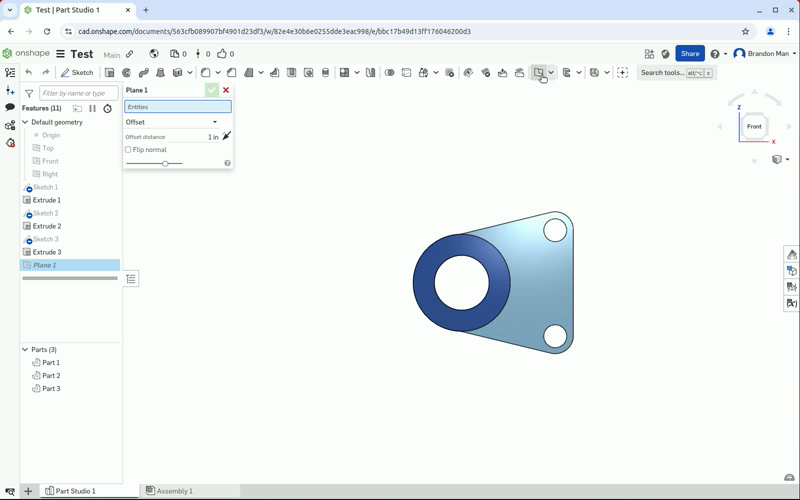
mouse_move(73, 163)
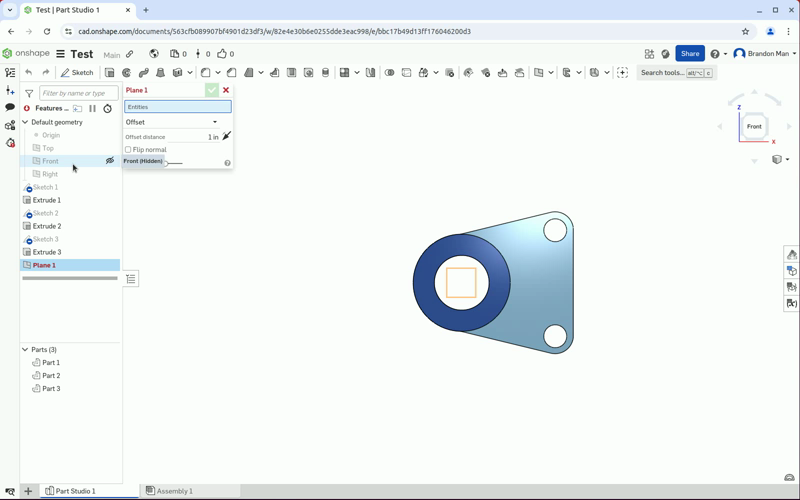
click(73, 163)
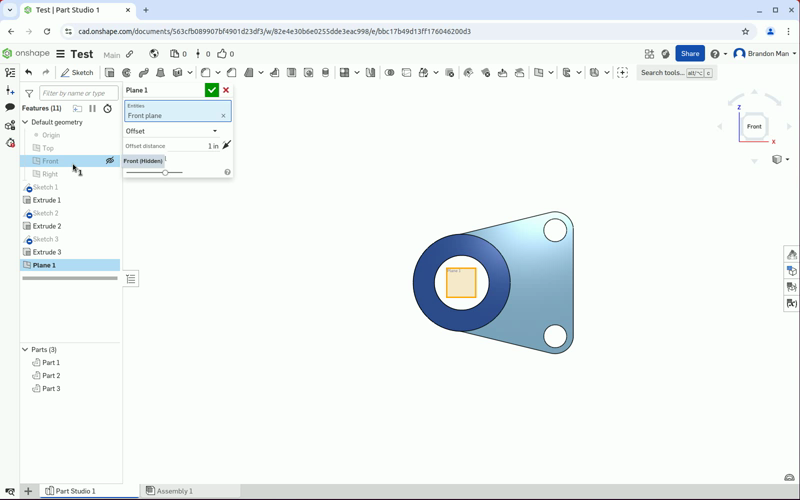
key(tab, 2)
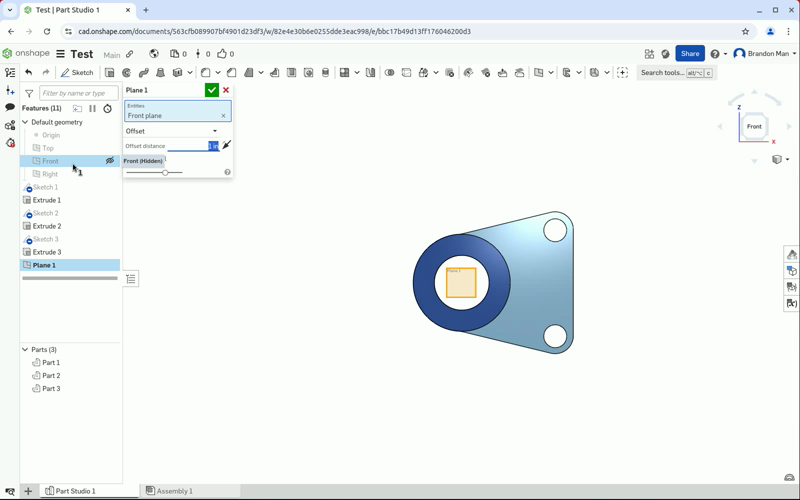
text(9.613)
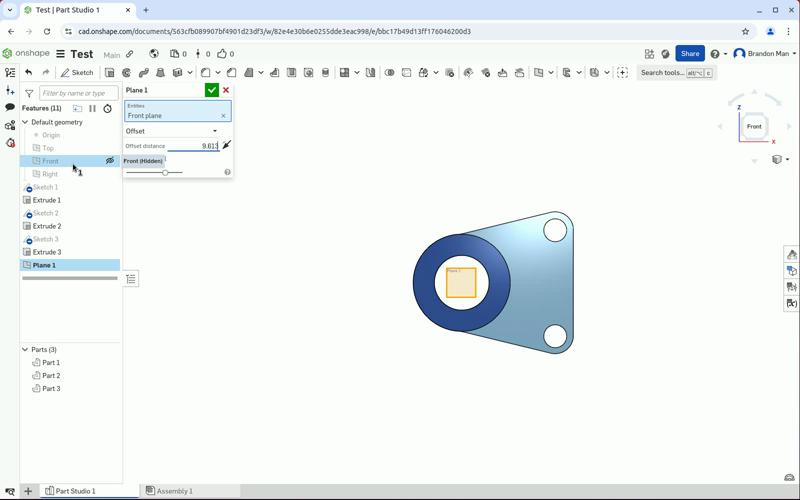
key(enter, 2)
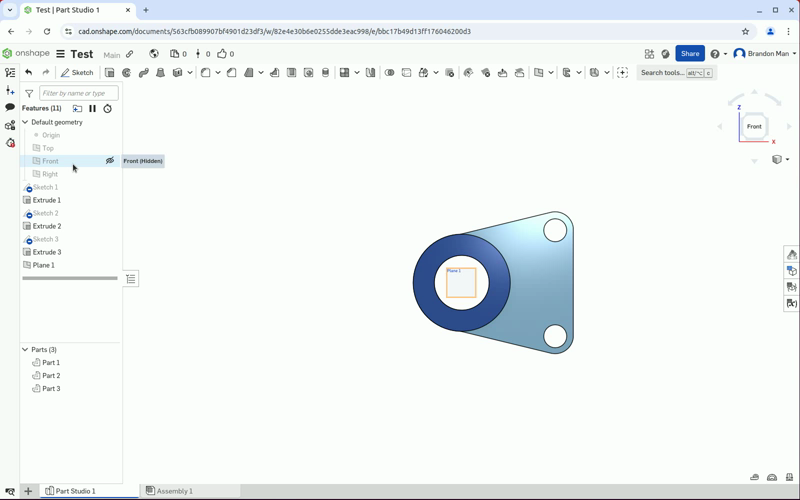
key(shift+s)
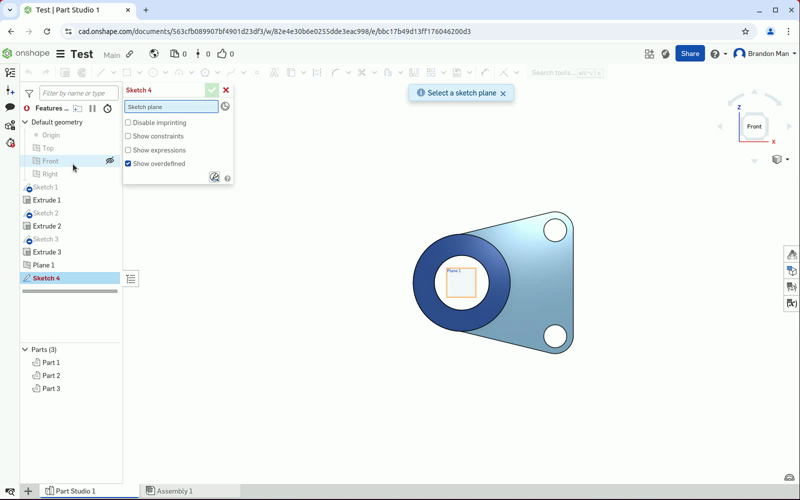
mouse_move(73, 267)
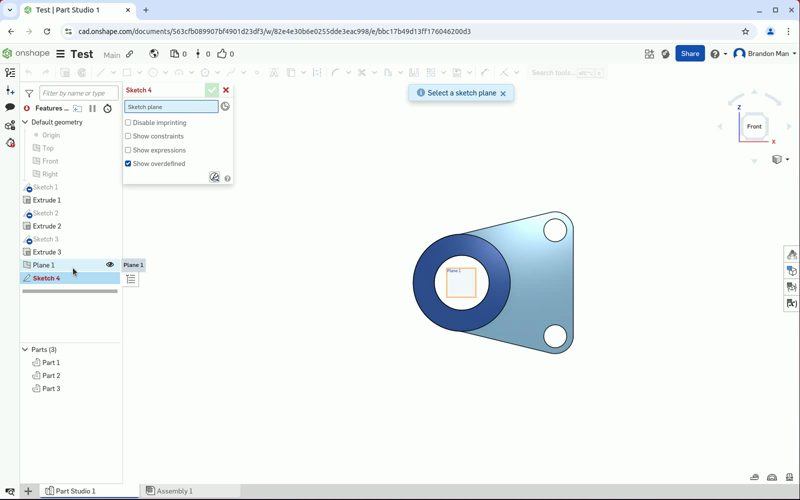
click(73, 267)
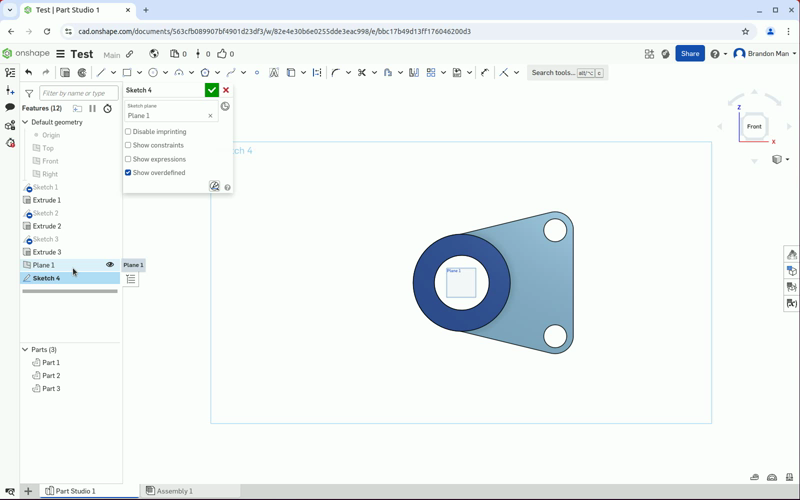
mouse_move(73, 352)
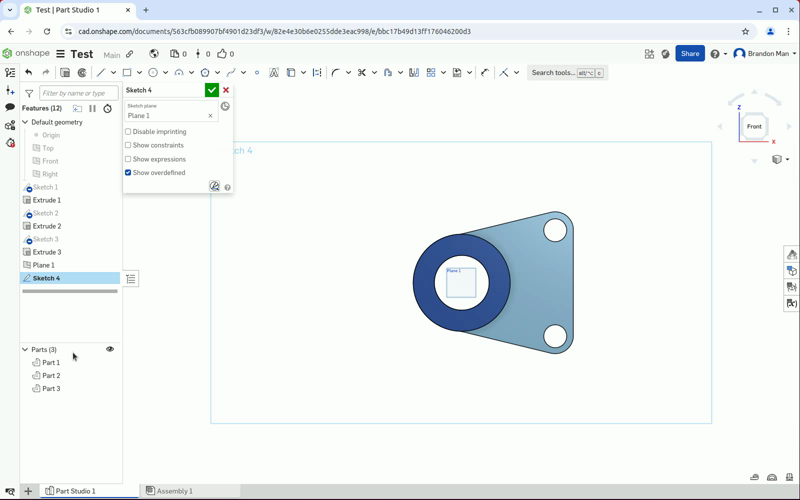
key(y)
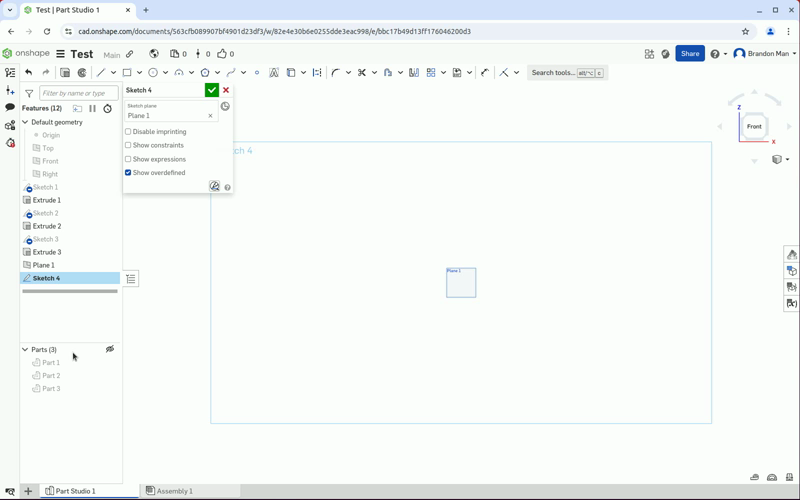
key(a)
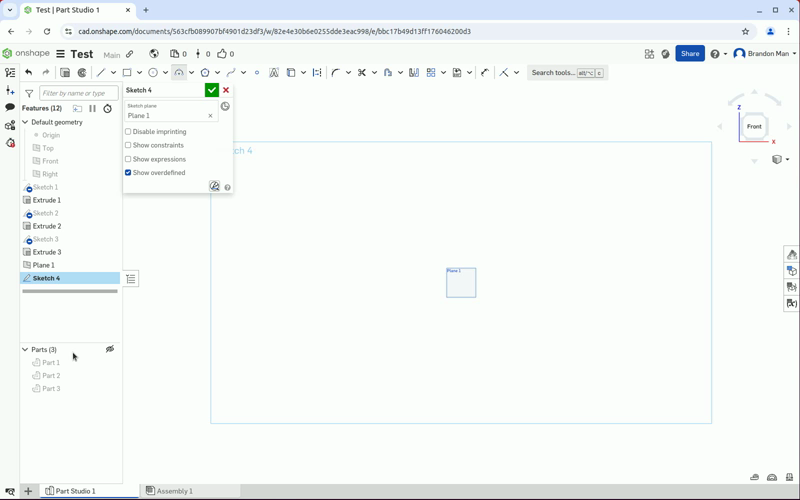
key_down(shift)
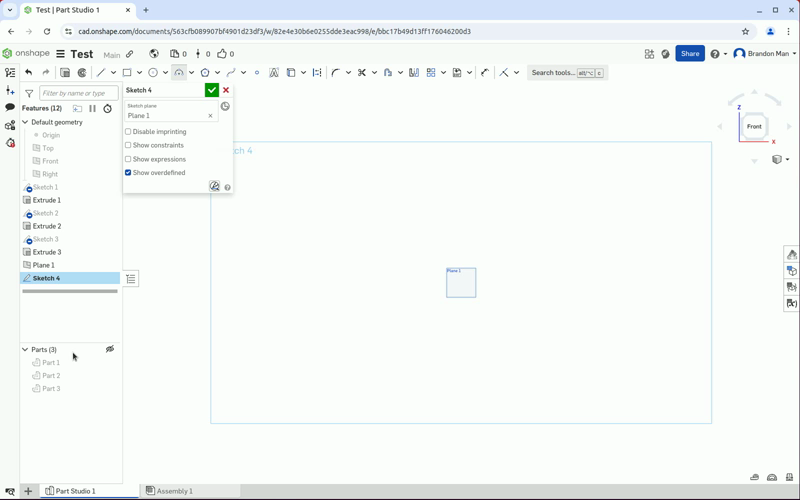
mouse_move(507, 288)
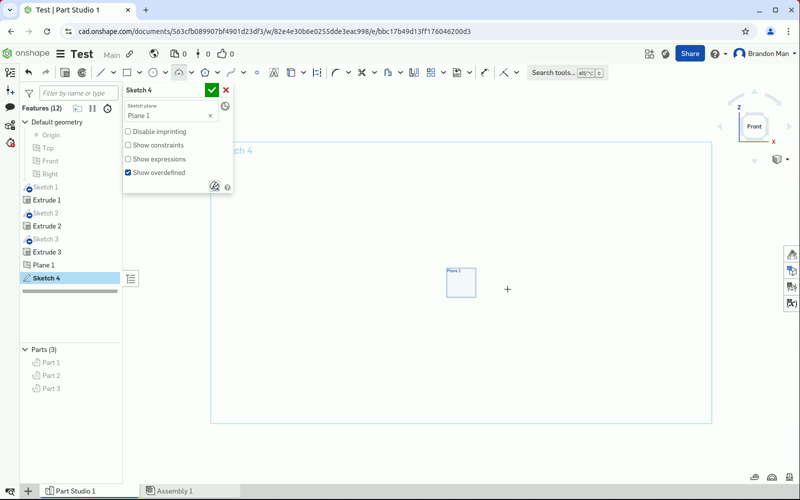
click(507, 288)
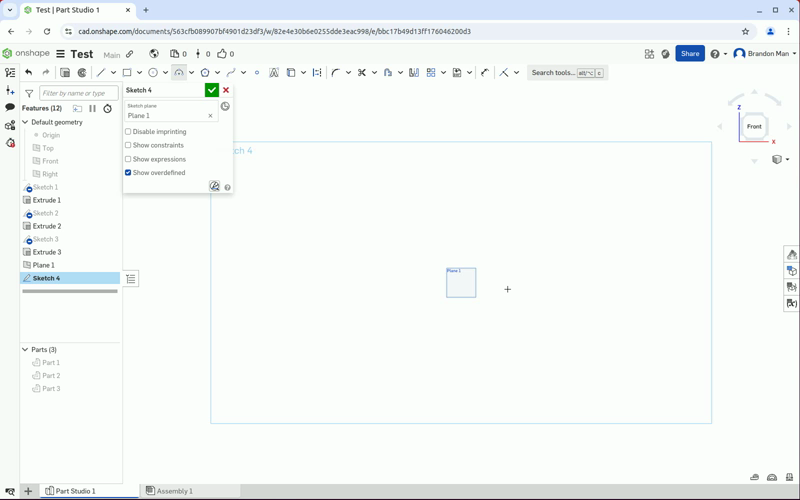
key_up(shift)
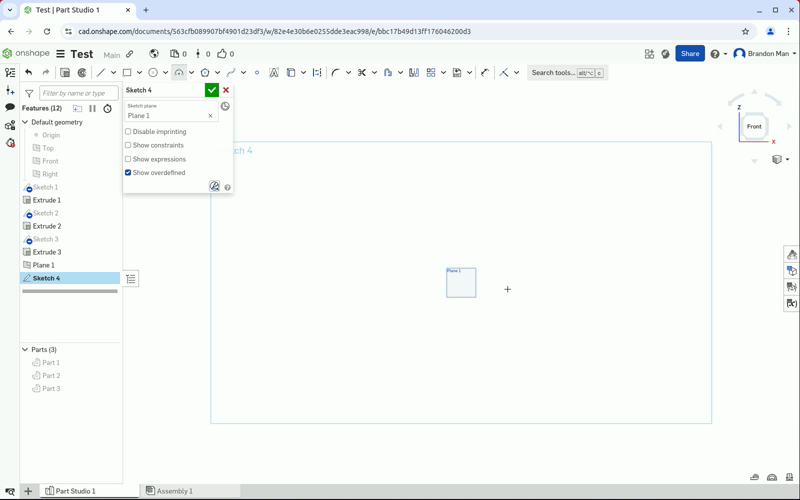
key_down(shift)
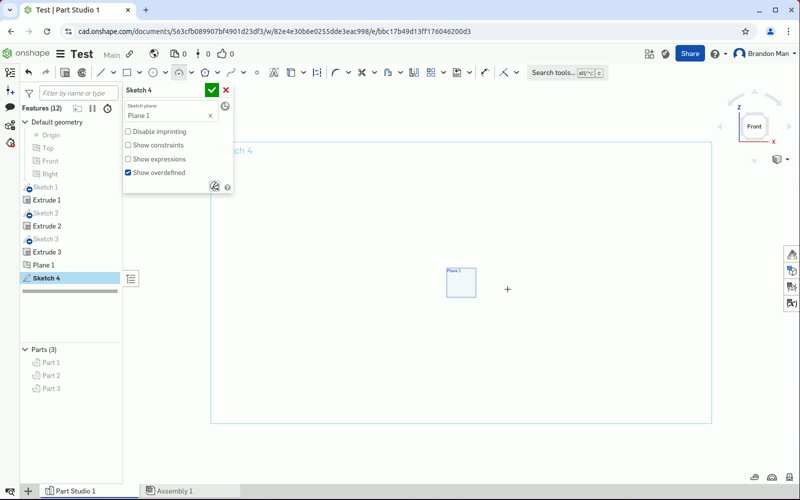
mouse_move(507, 276)
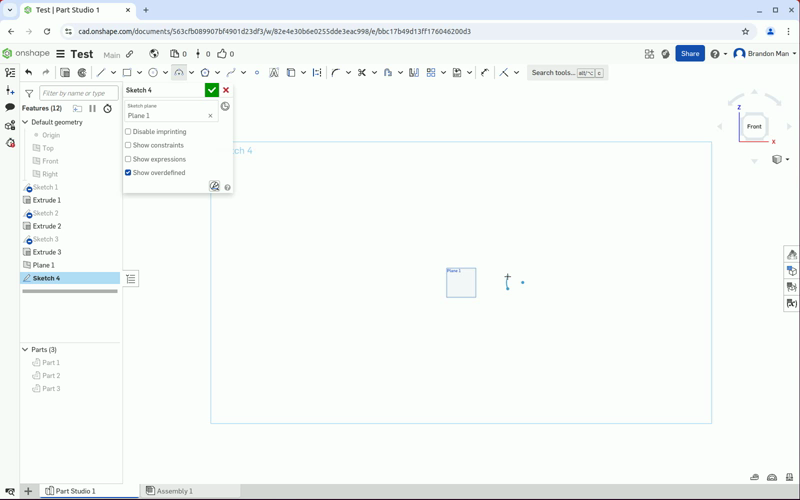
click(507, 276)
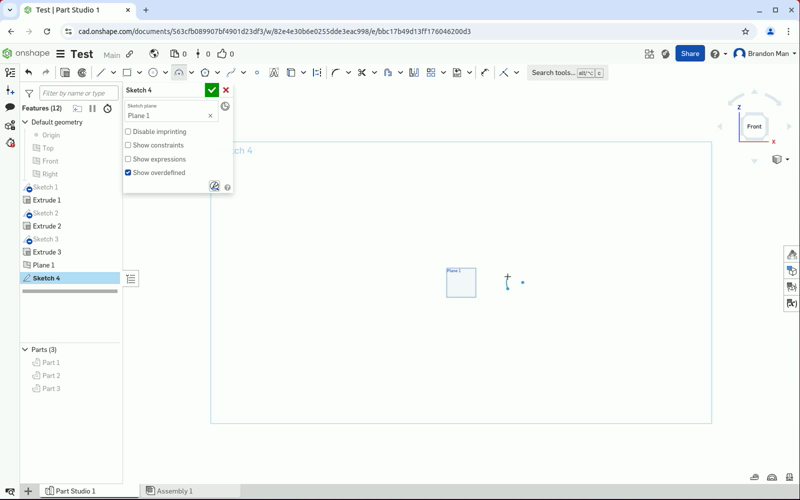
mouse_move(508, 282)
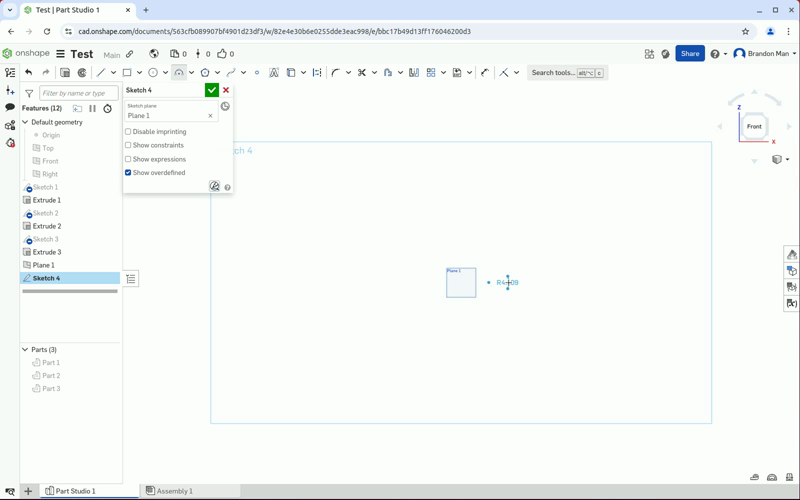
click(508, 282)
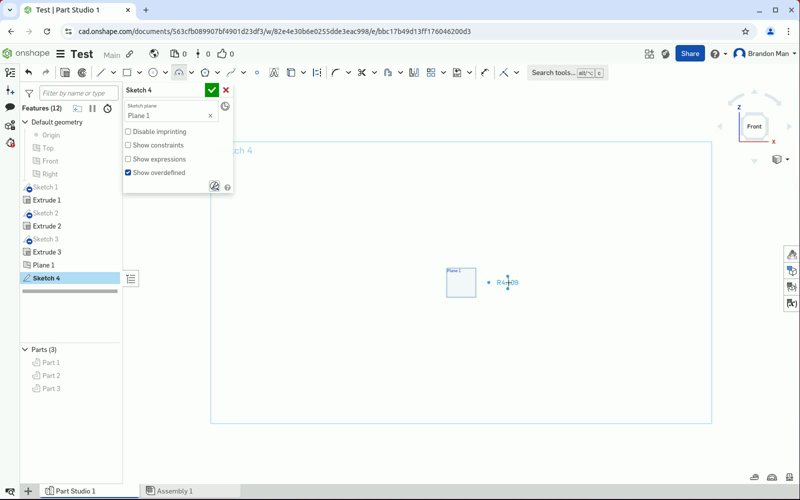
key_up(shift)
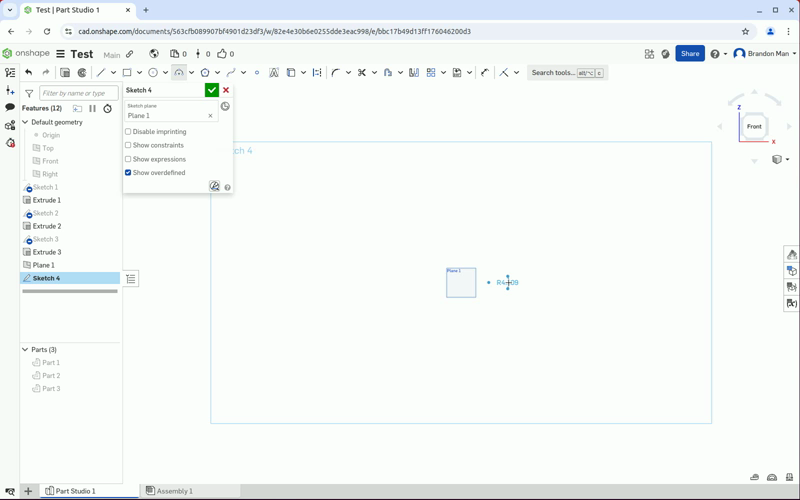
key(esc)
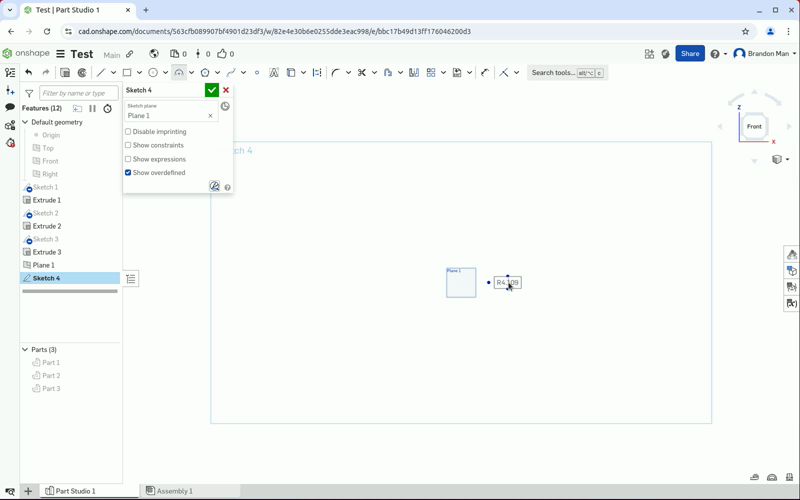
key(l)
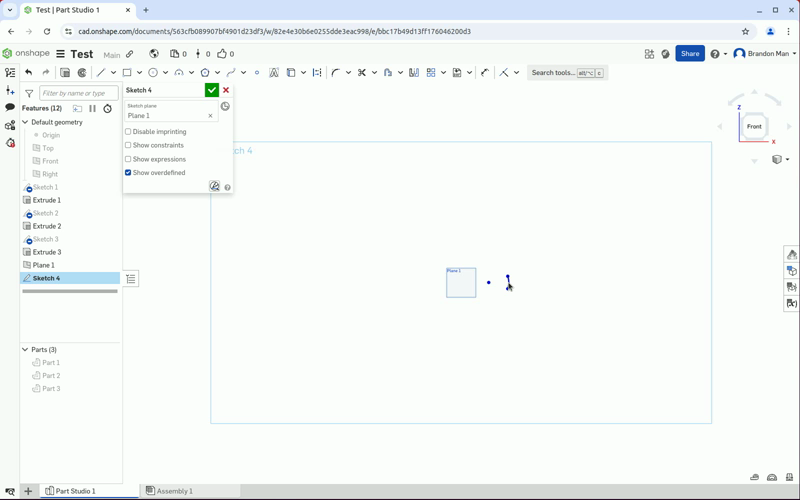
mouse_move(507, 276)
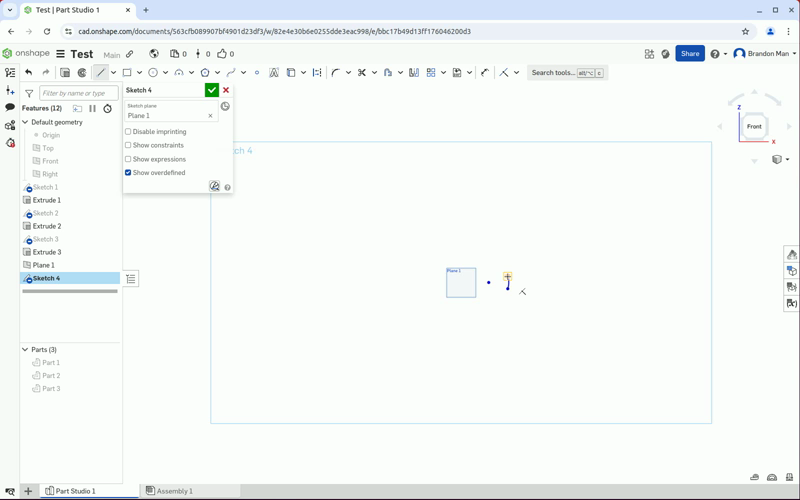
click(507, 276)
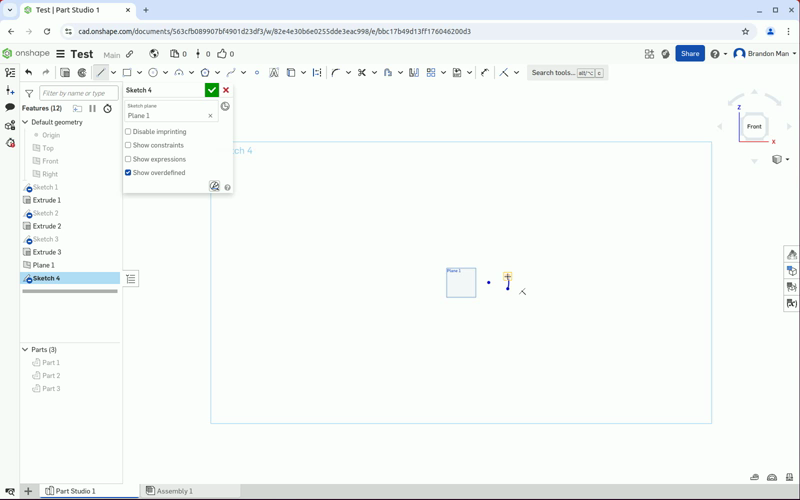
mouse_move(537, 276)
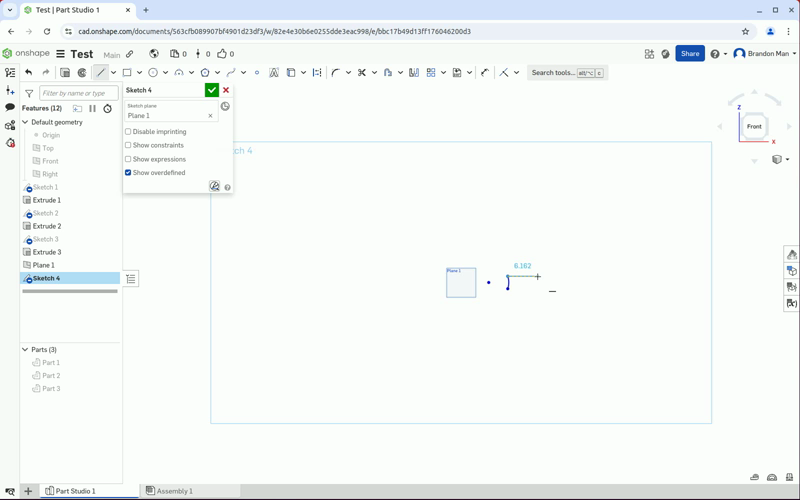
key_down(shift)
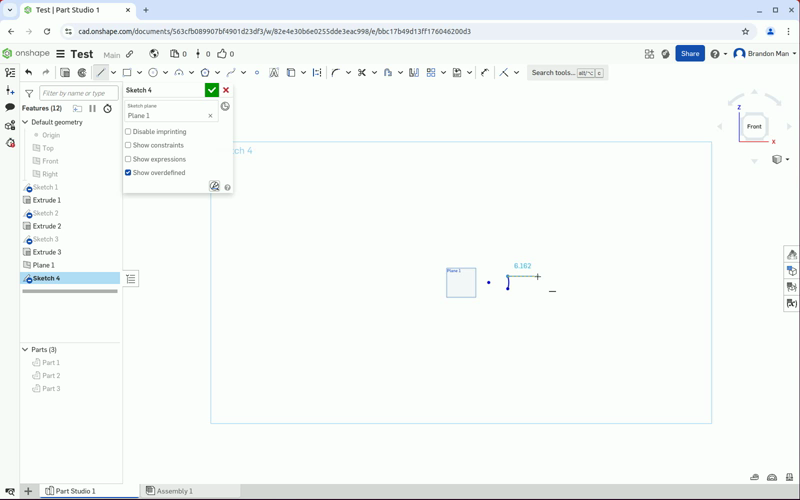
mouse_move(507, 288)
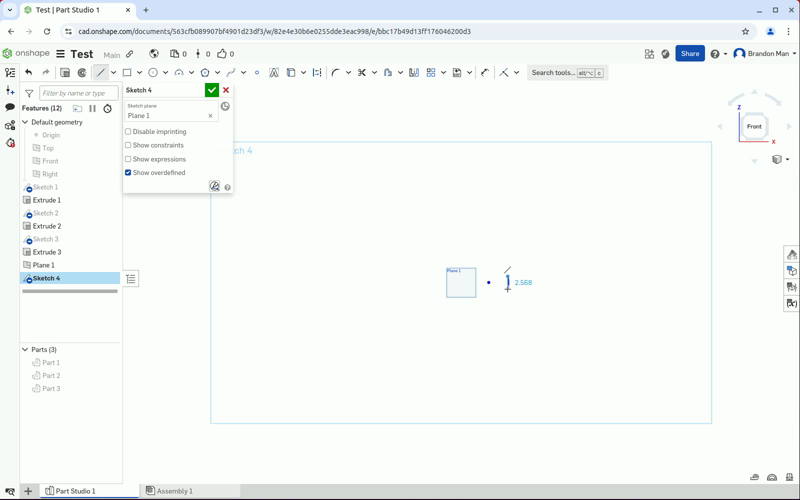
key_up(shift)
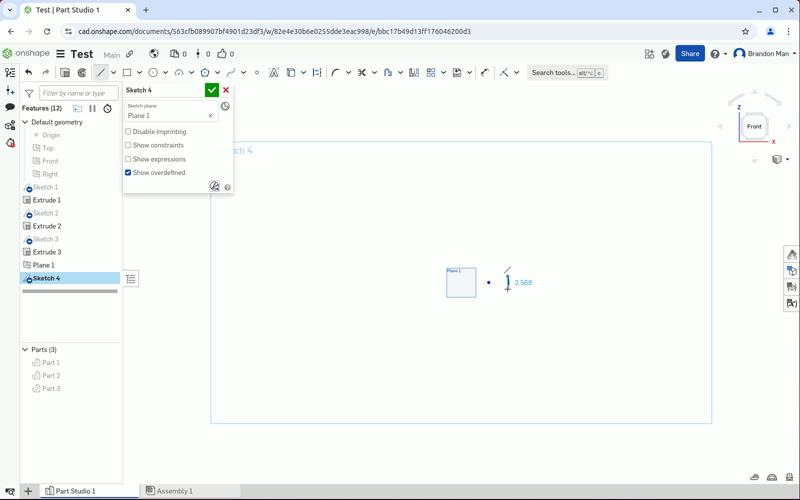
click(507, 288)
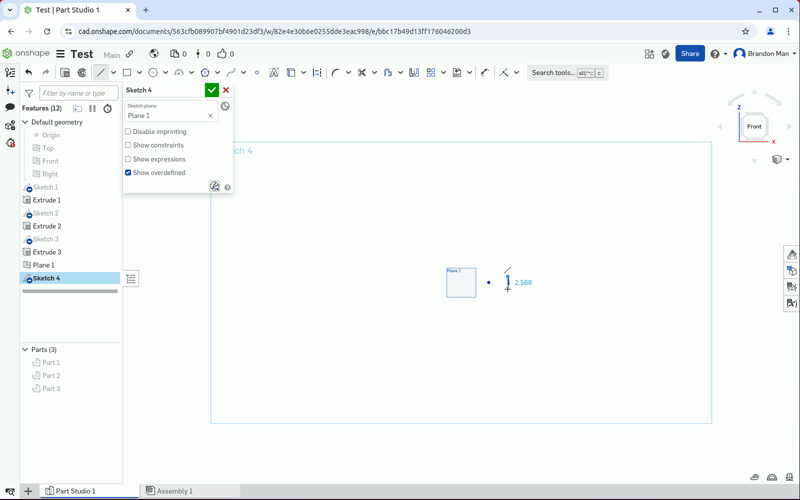
key(esc)
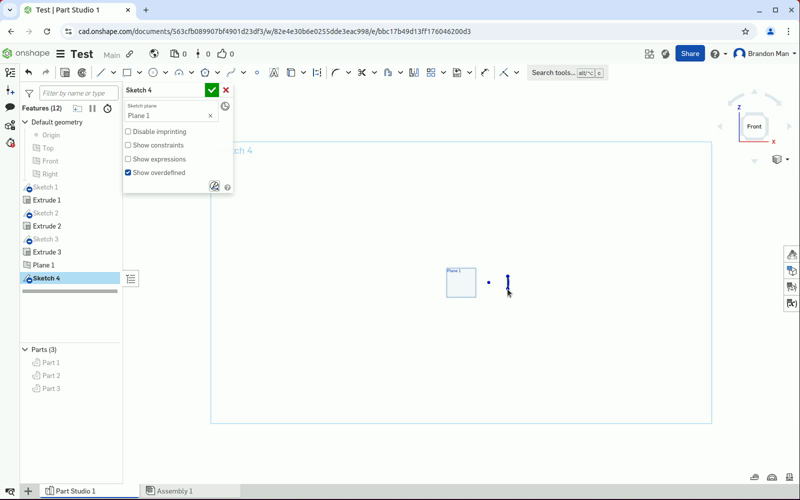
mouse_move(507, 280)
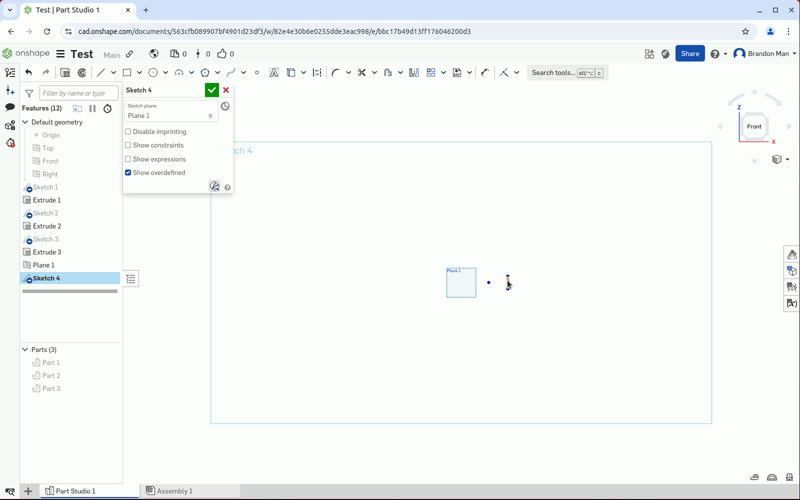
scroll(6)
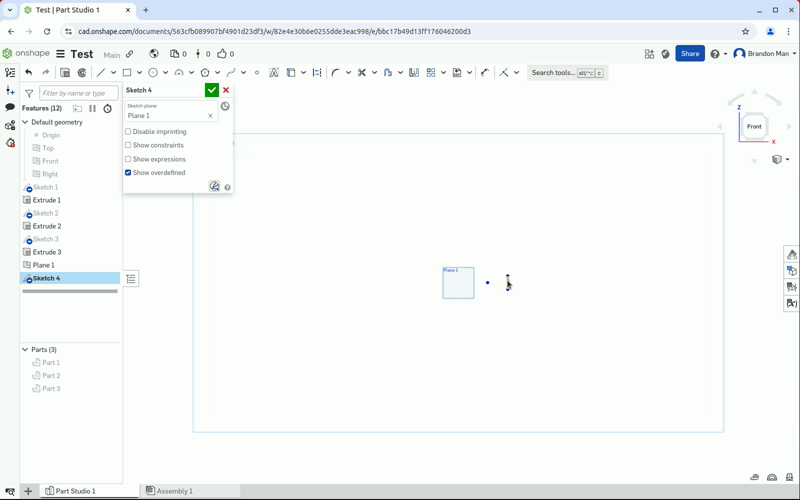
scroll(6)
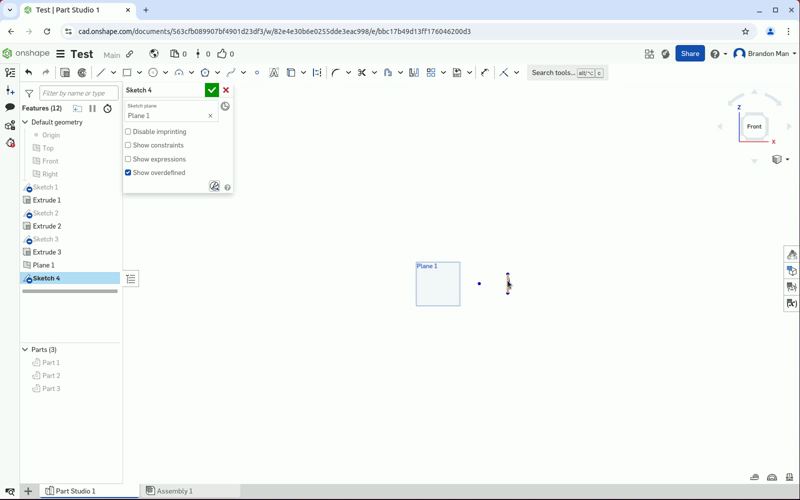
scroll(6)
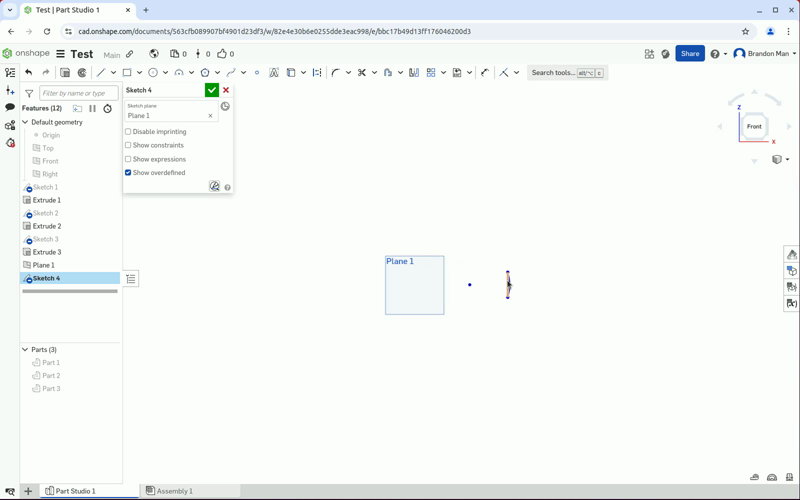
scroll(6)
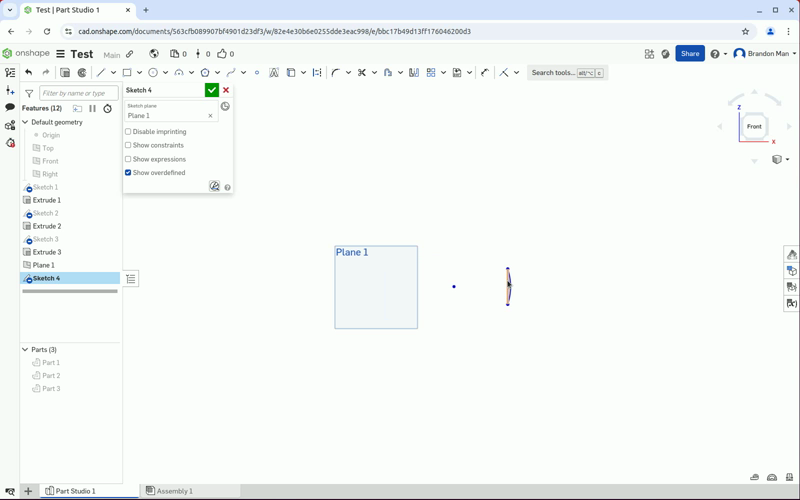
scroll(6)
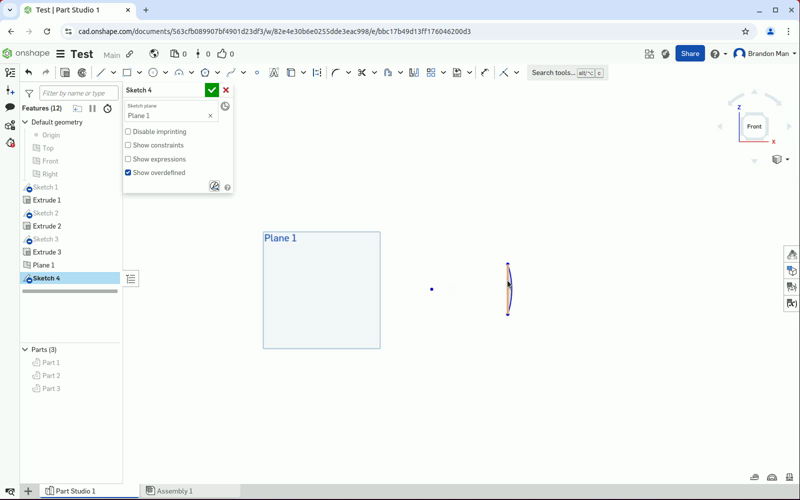
scroll(6)
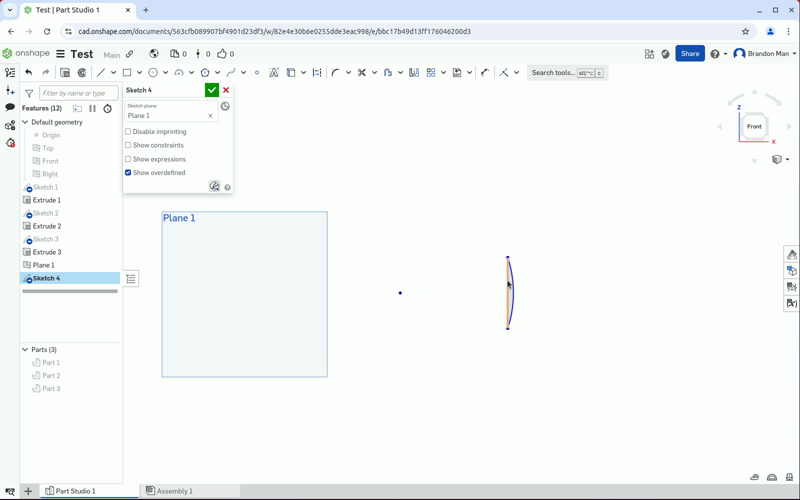
scroll(6)
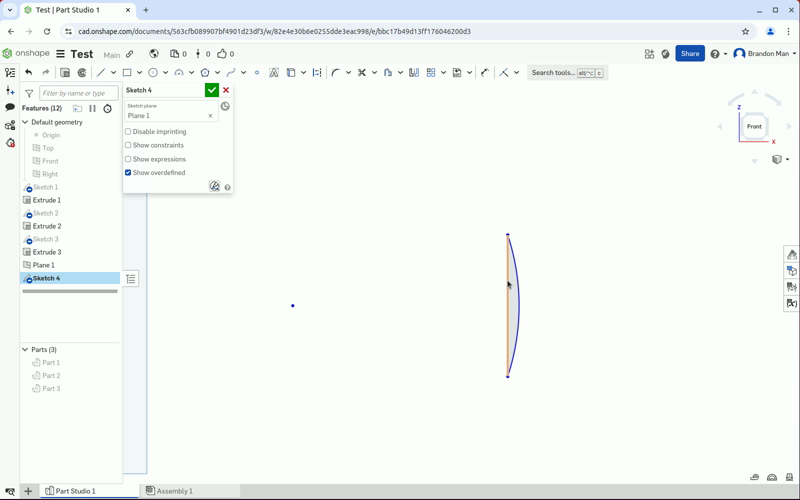
click(507, 280)
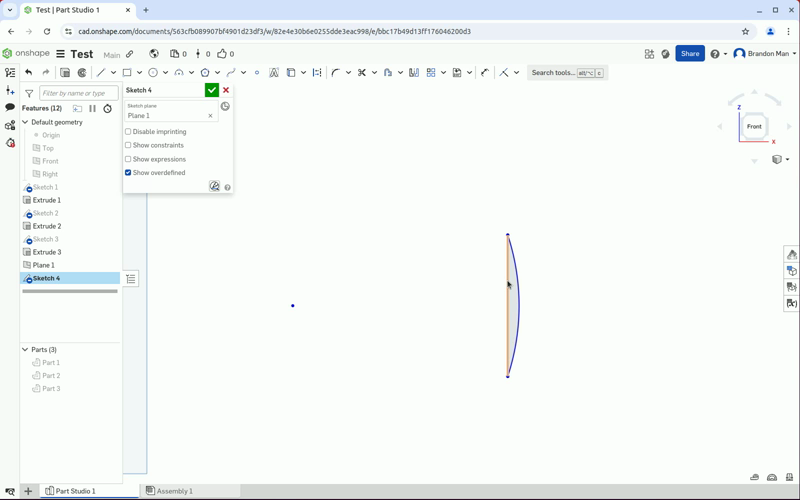
scroll(-6)
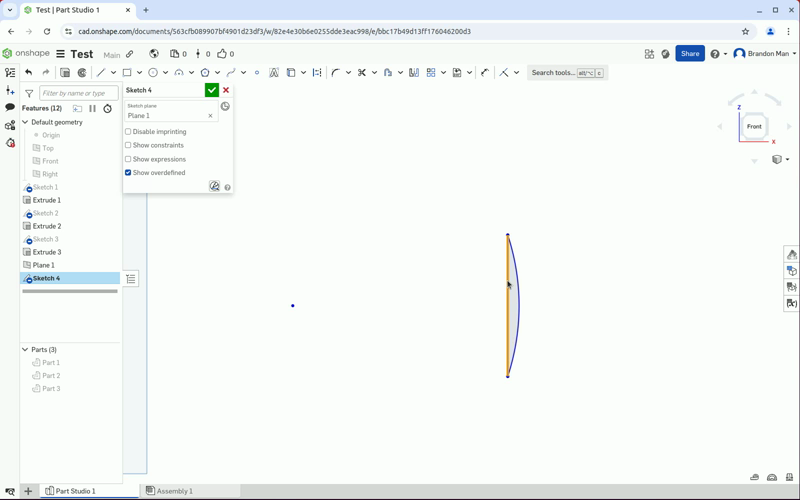
scroll(-6)
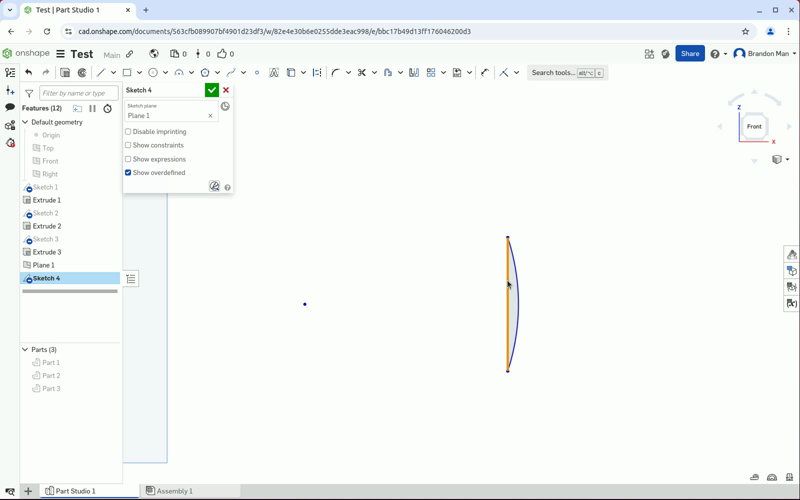
scroll(-6)
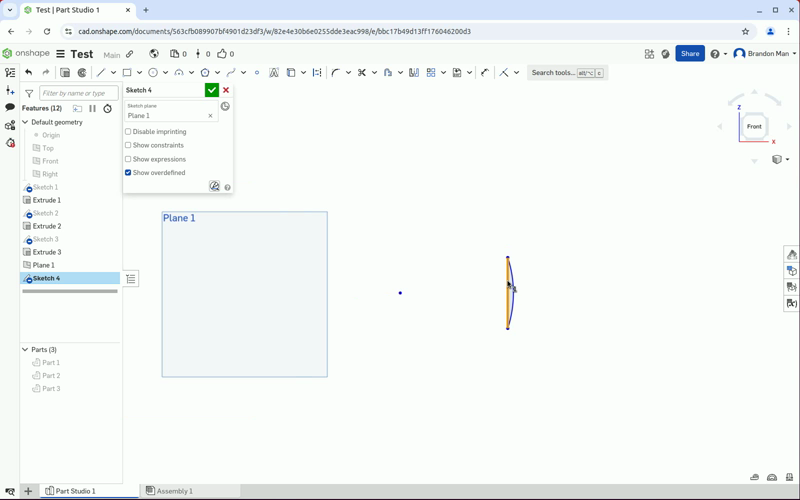
scroll(-6)
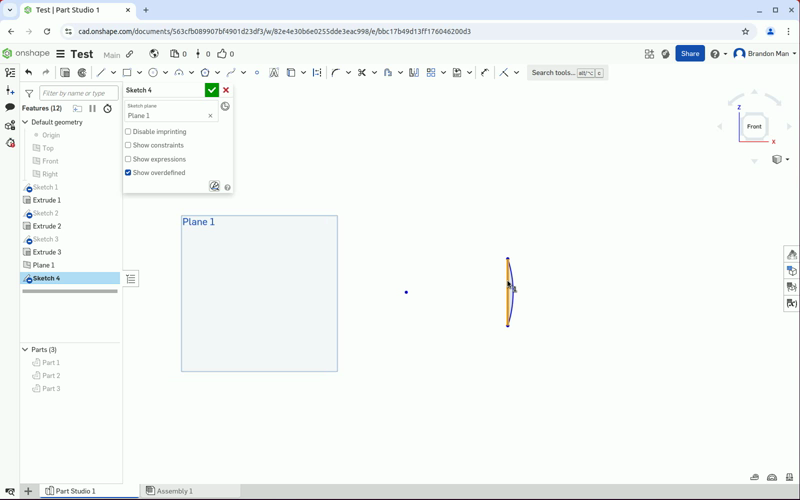
scroll(-6)
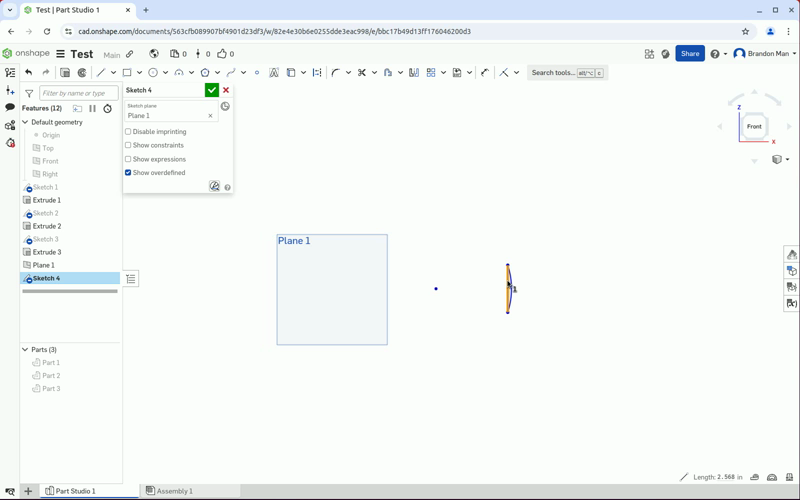
scroll(-6)
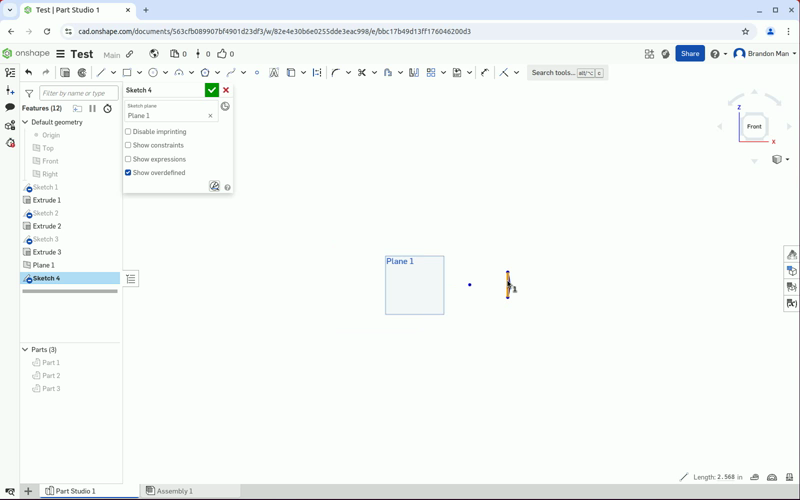
scroll(-6)
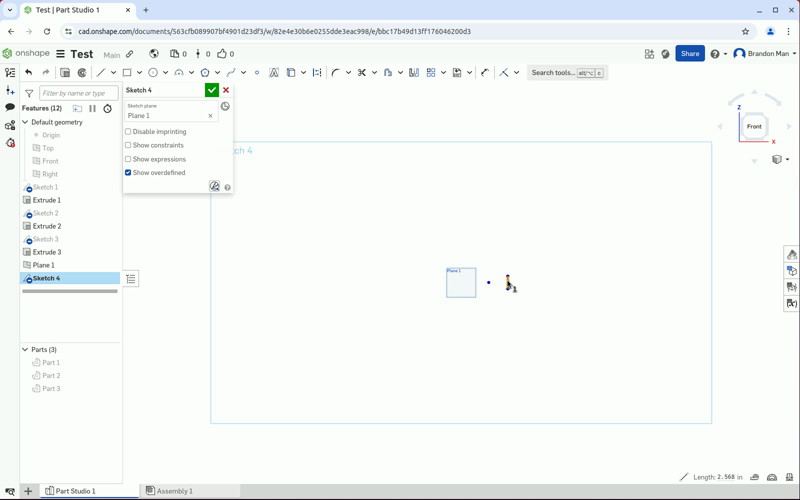
mouse_move(73, 352)
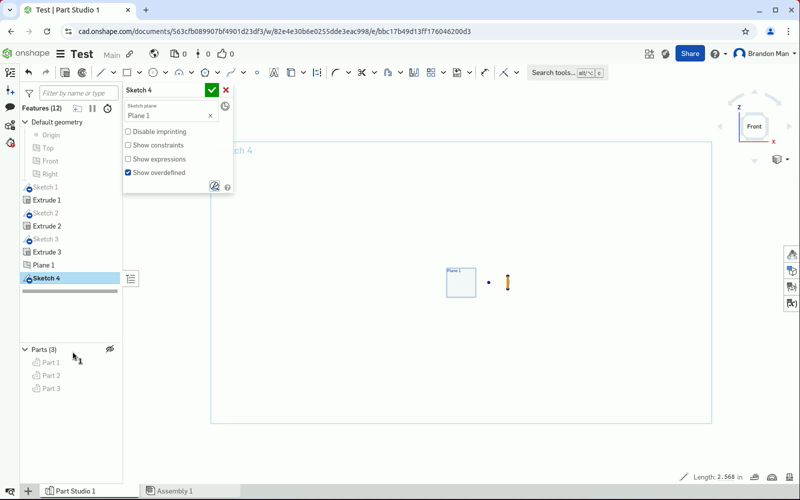
key(shift+y)
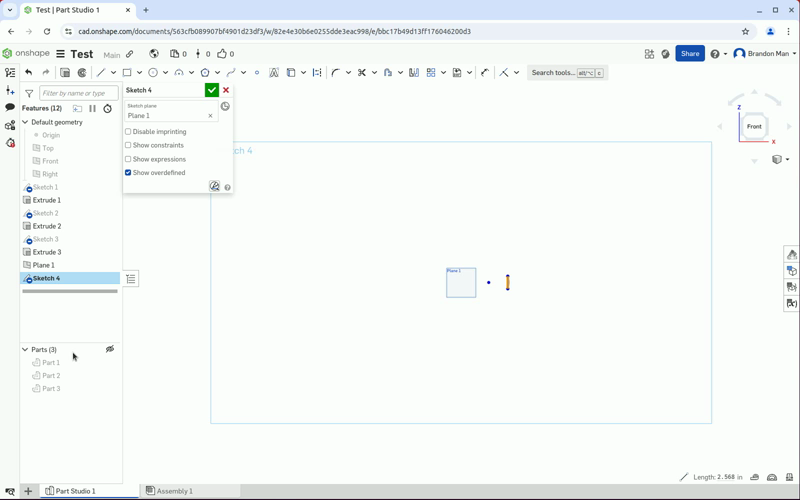
key(shift+e)
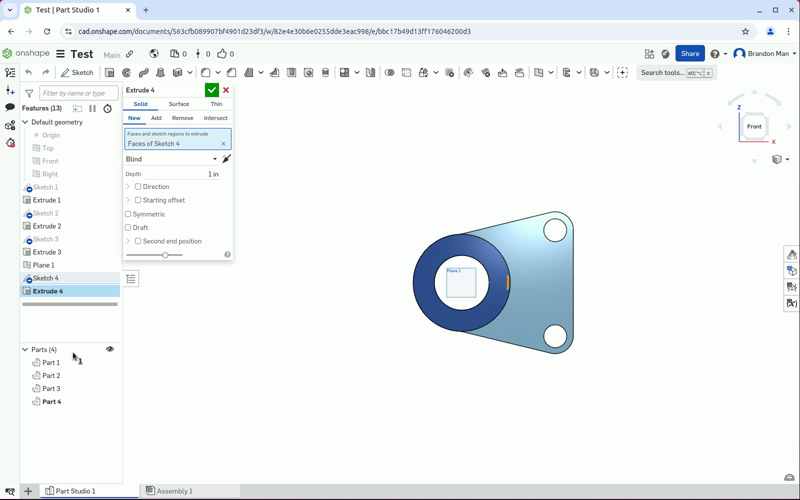
mouse_move(143, 106)
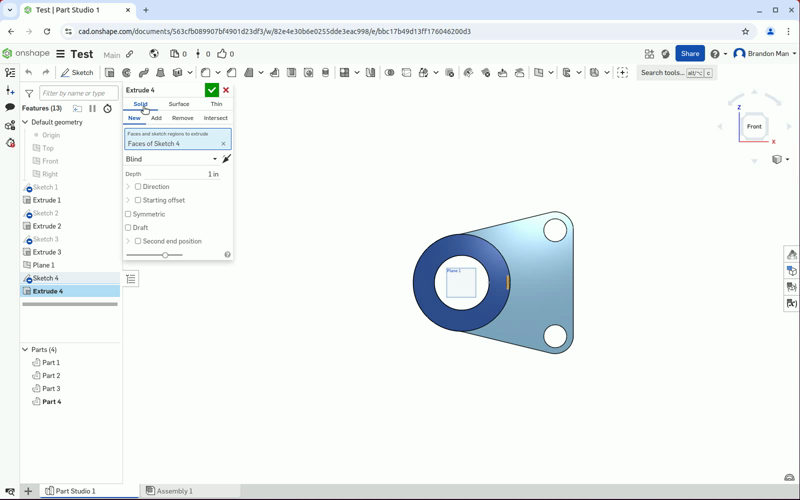
click(143, 106)
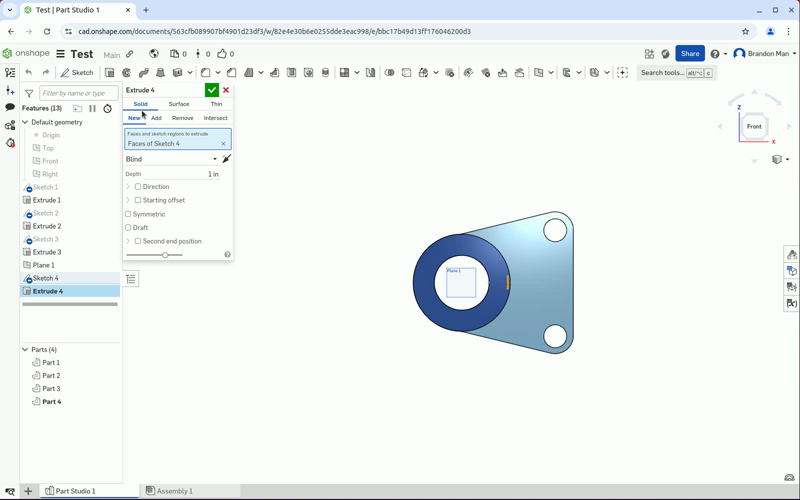
mouse_move(137, 120)
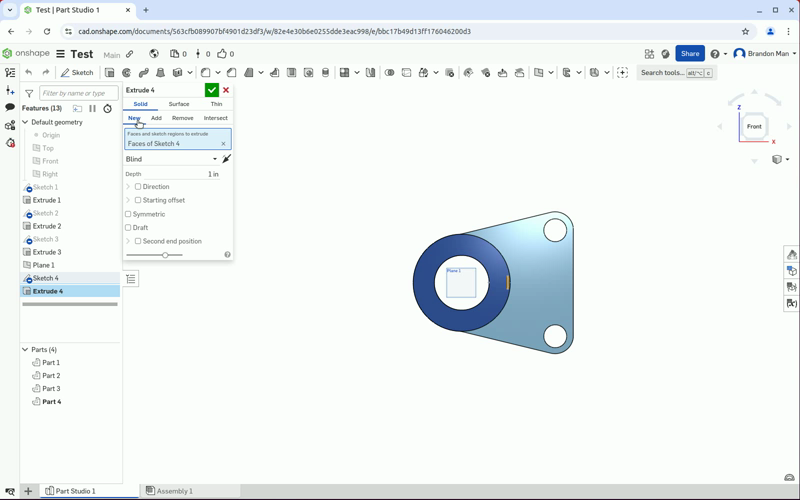
click(137, 120)
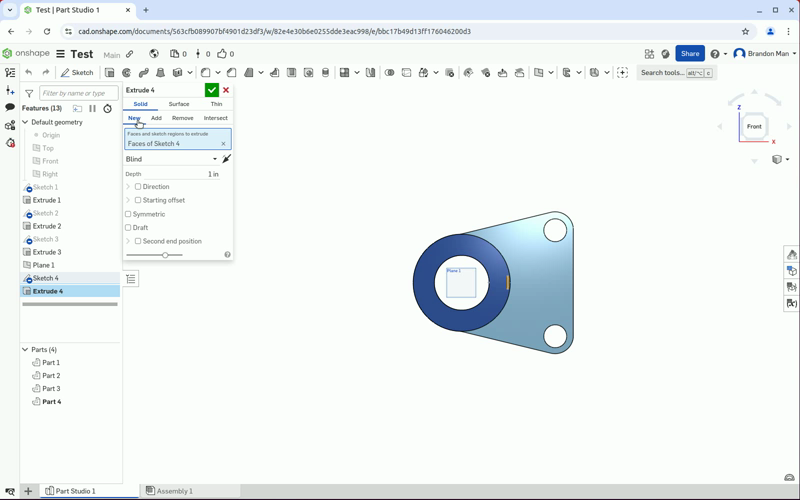
key(tab, 4)
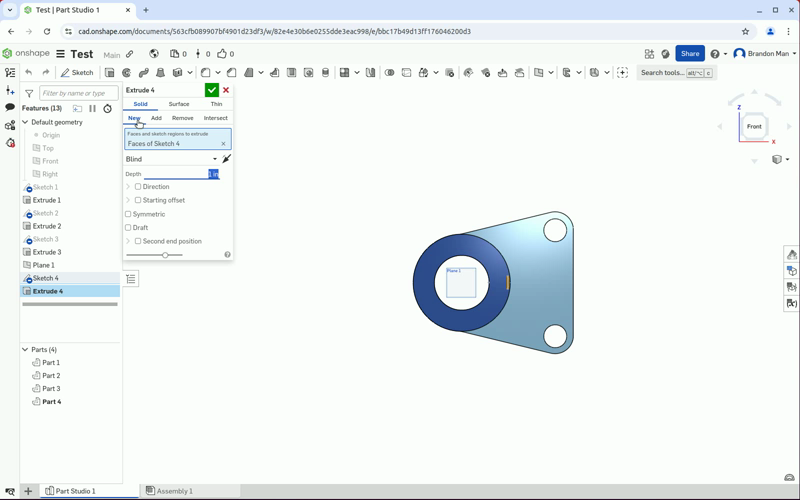
text(4.814)
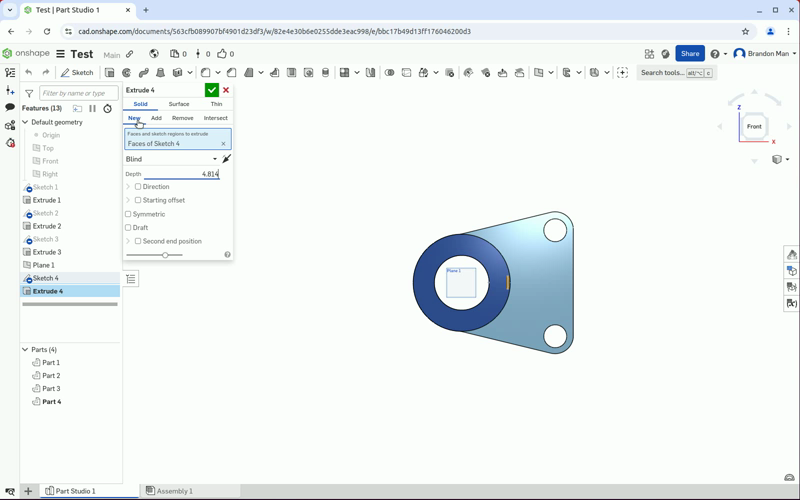
key(enter)
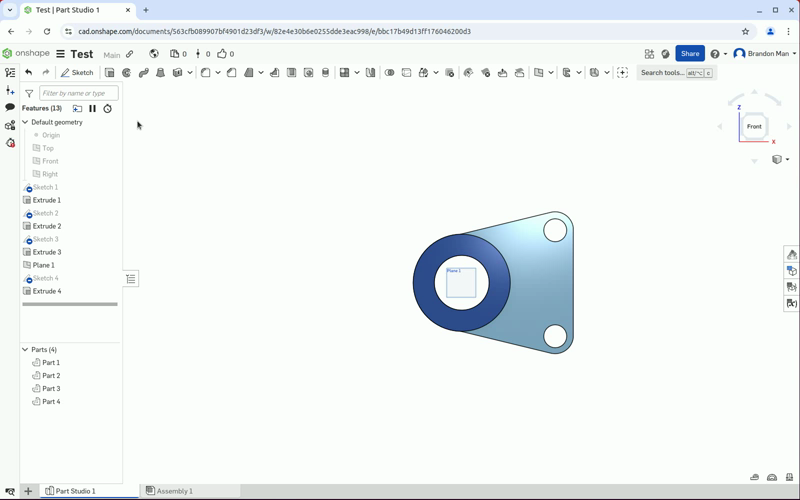
key(shift+h)
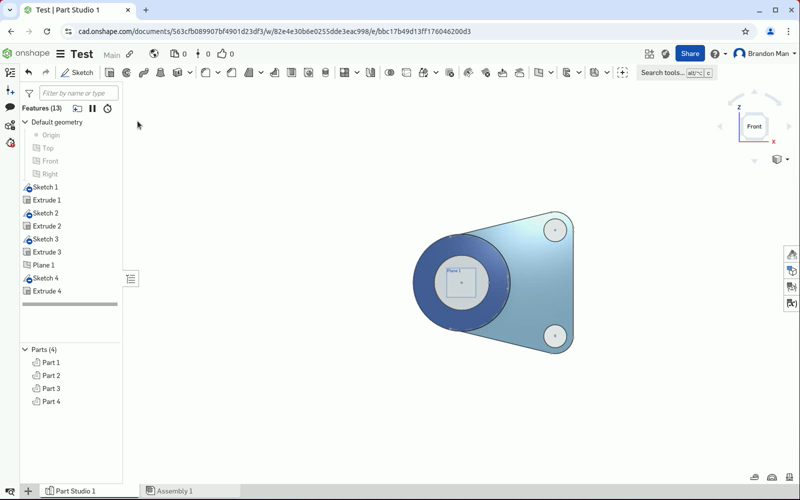
key(shift+h)
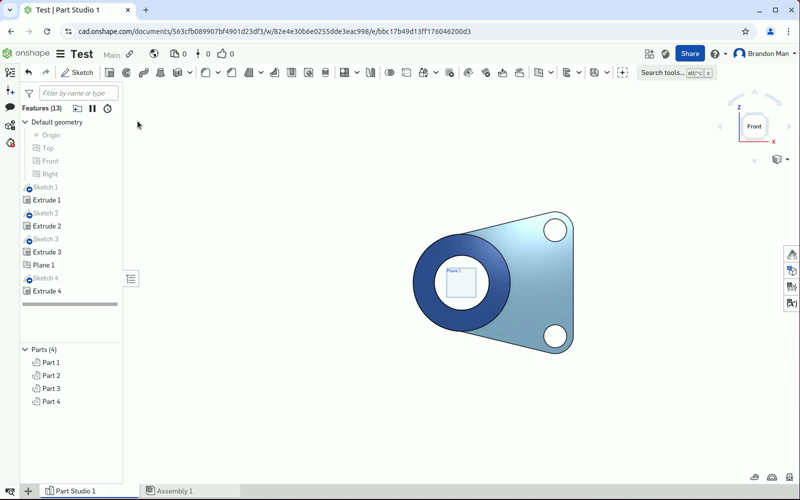
mouse_move(73, 189)
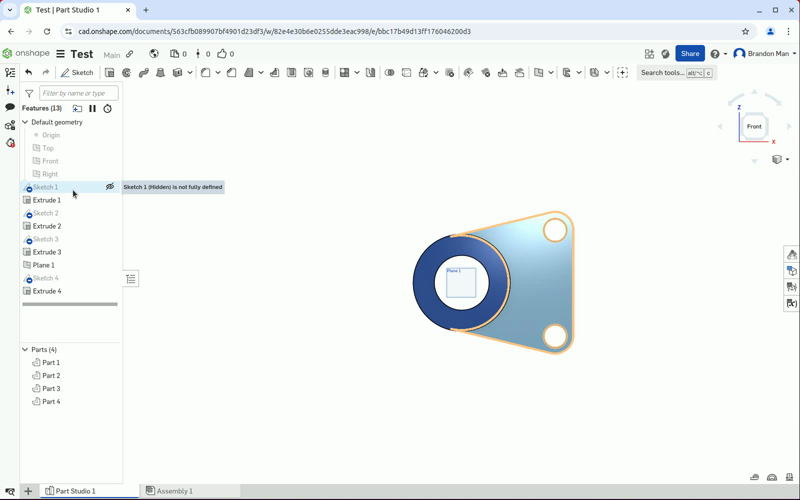
click(73, 189)
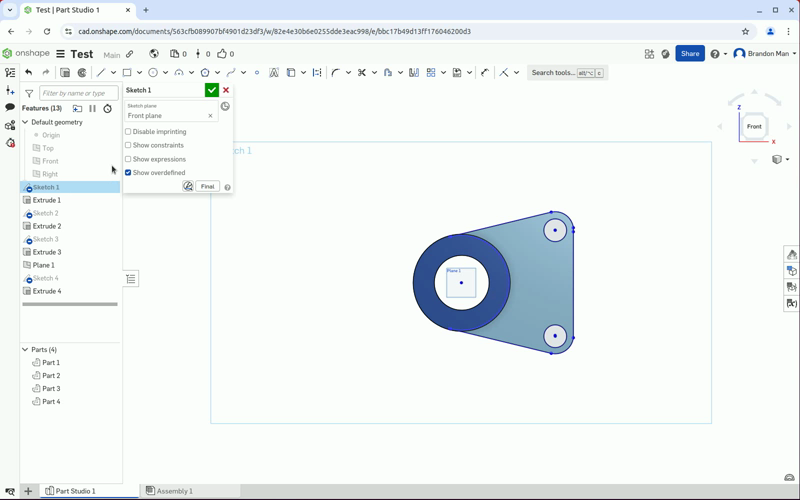
mouse_move(229, 92)
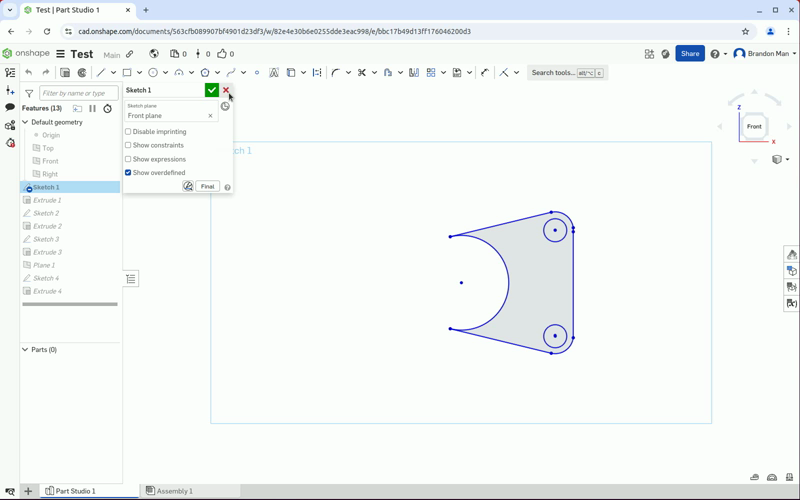
click(229, 92)
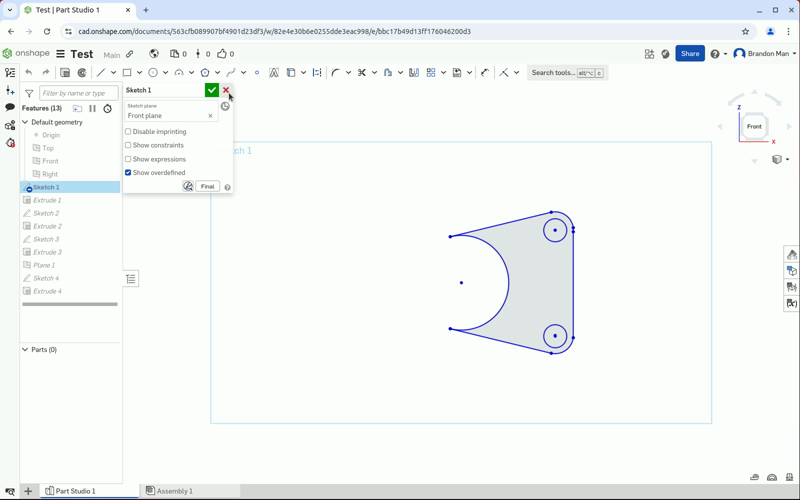
key(shift+s)
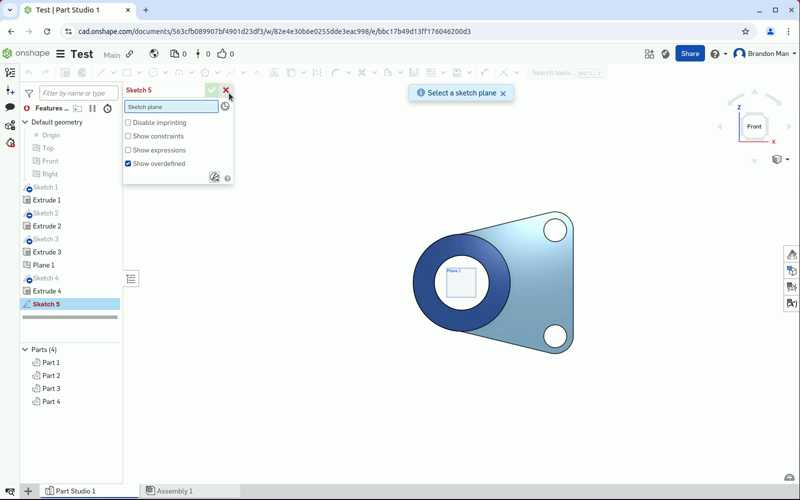
mouse_move(73, 267)
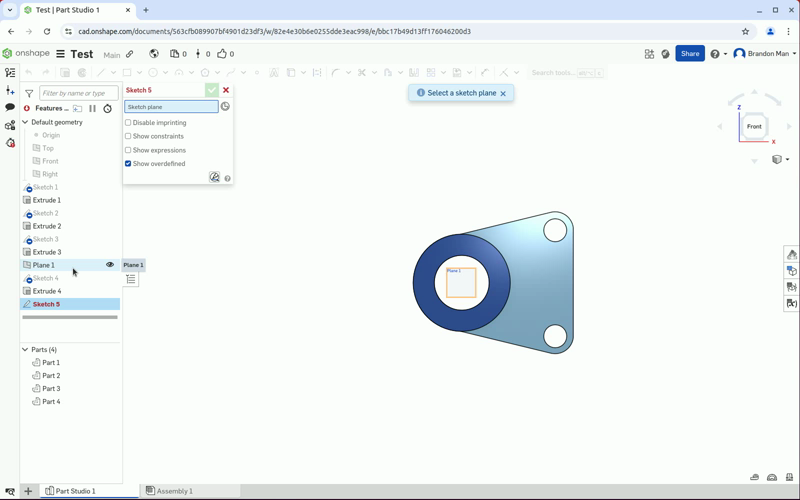
click(73, 267)
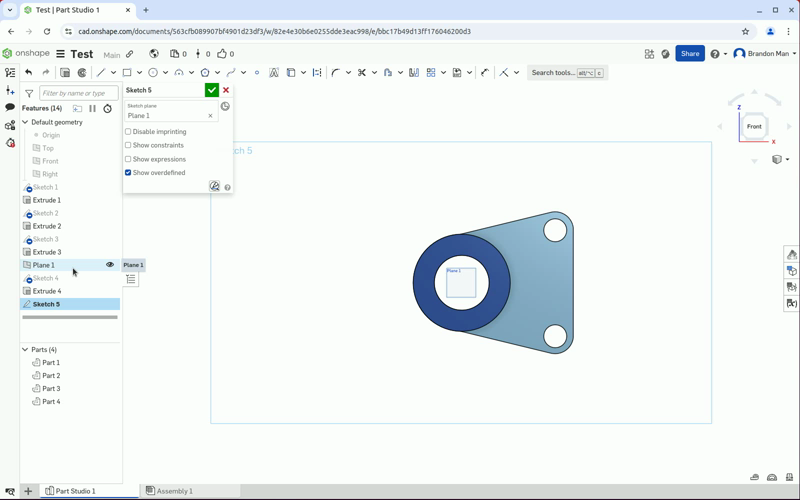
mouse_move(73, 352)
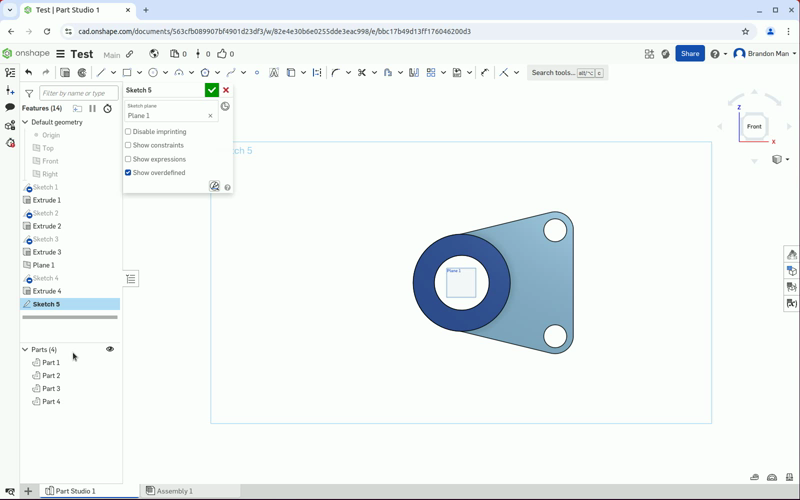
key(y)
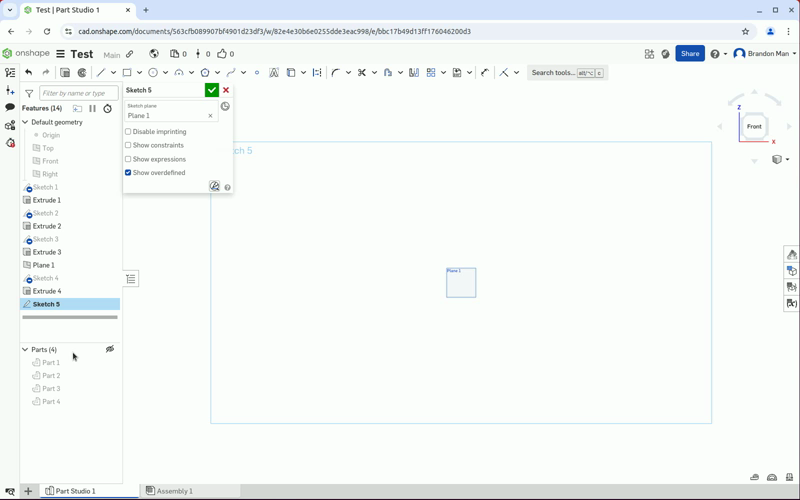
key(l)
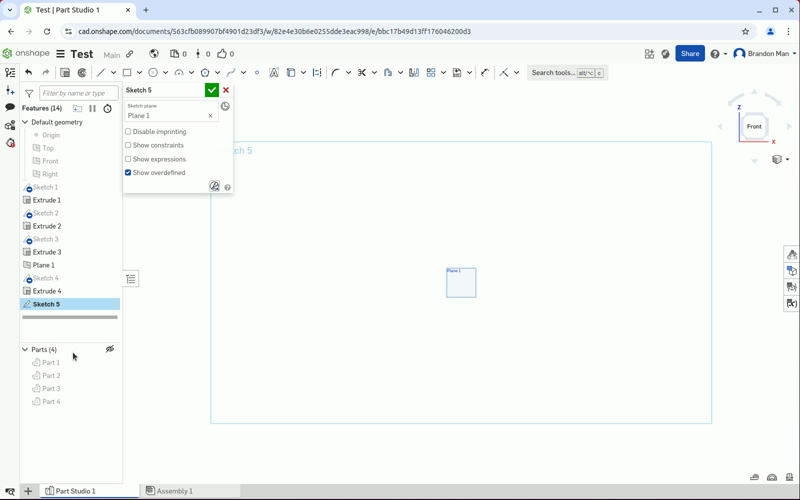
key_down(shift)
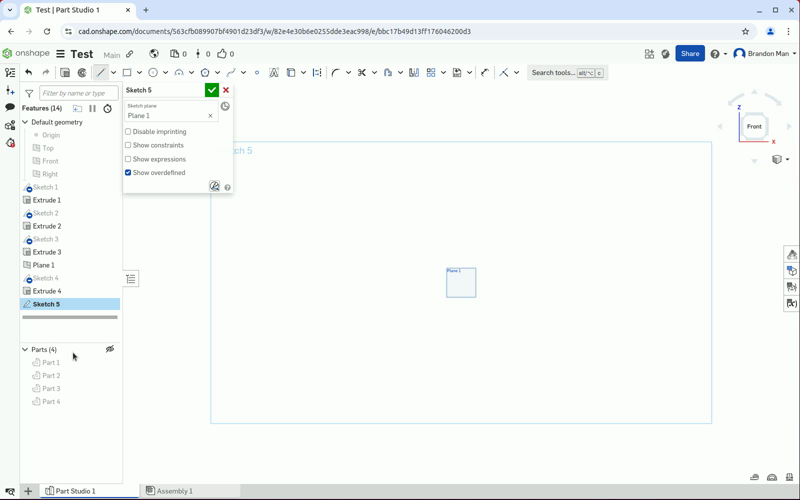
mouse_move(507, 288)
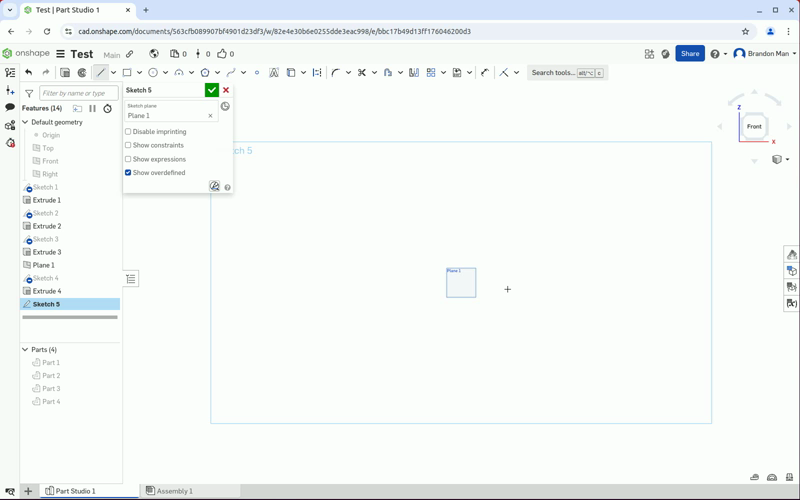
click(507, 288)
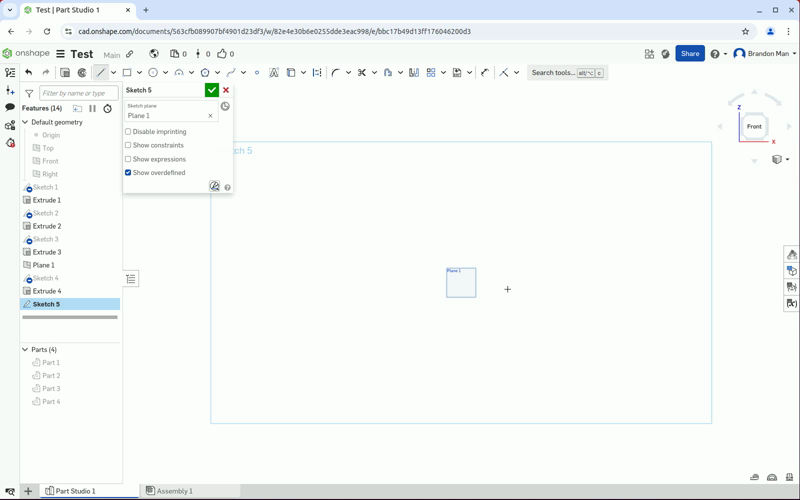
key_up(shift)
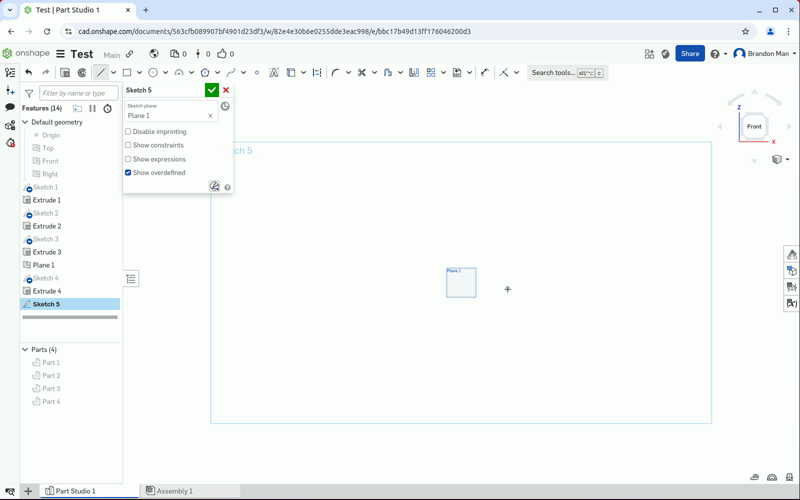
key_down(shift)
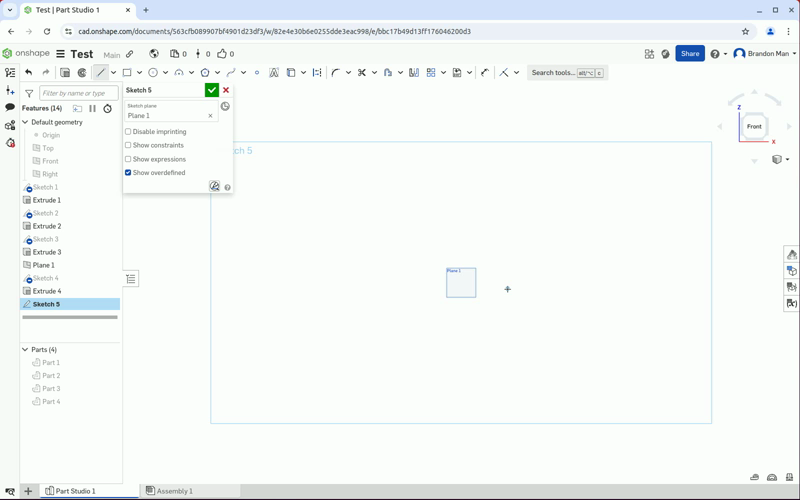
mouse_move(573, 288)
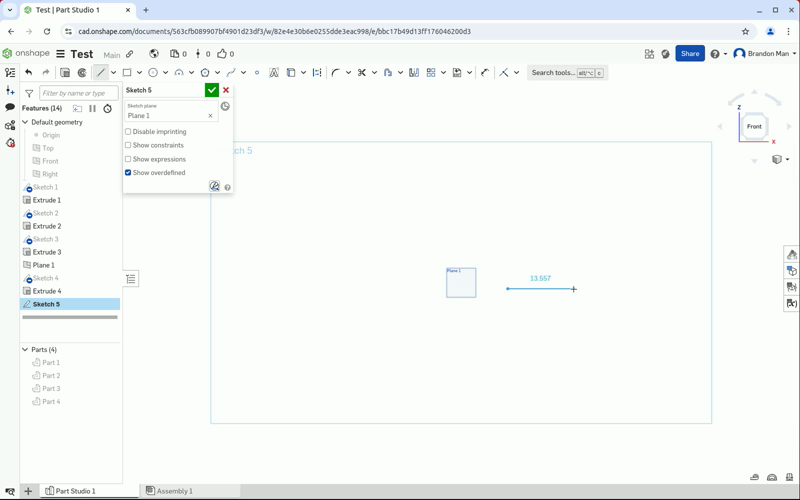
click(573, 288)
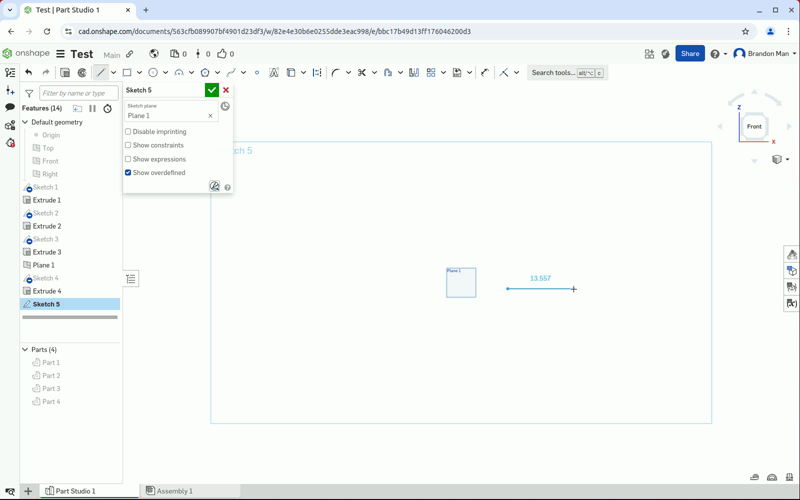
key_up(shift)
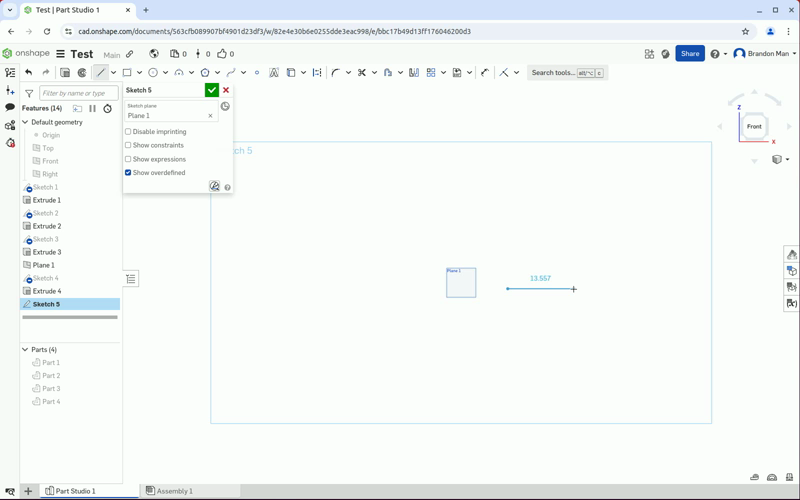
key_down(shift)
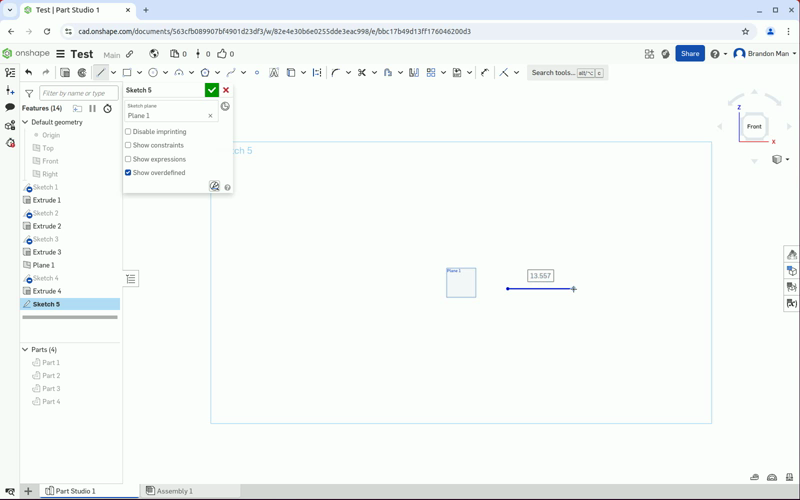
mouse_move(589, 288)
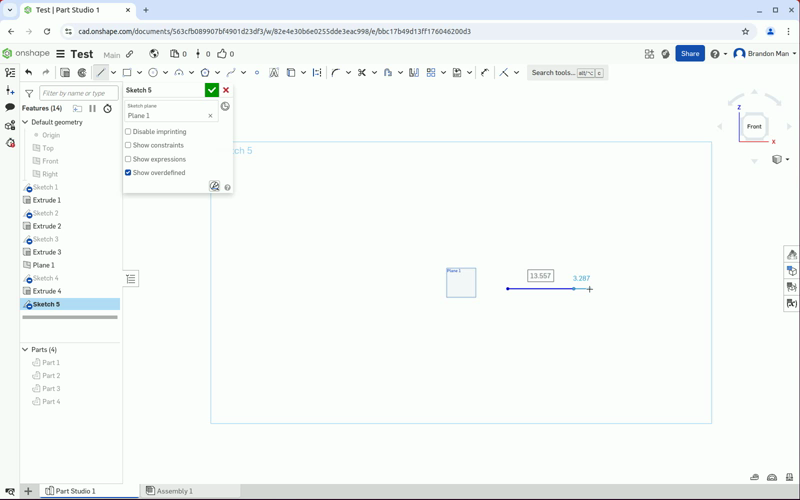
mouse_move(573, 274)
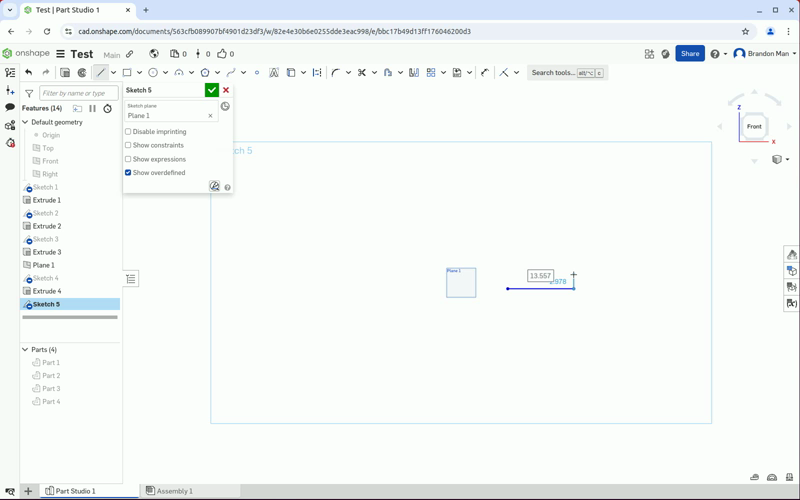
click(573, 274)
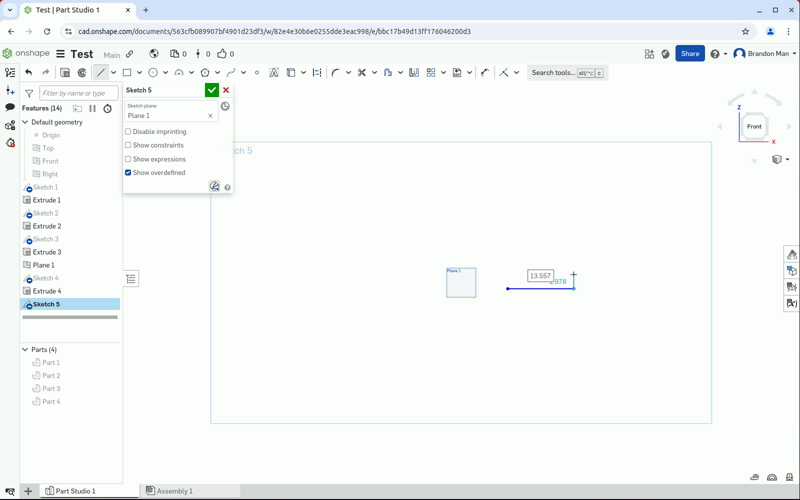
key_up(shift)
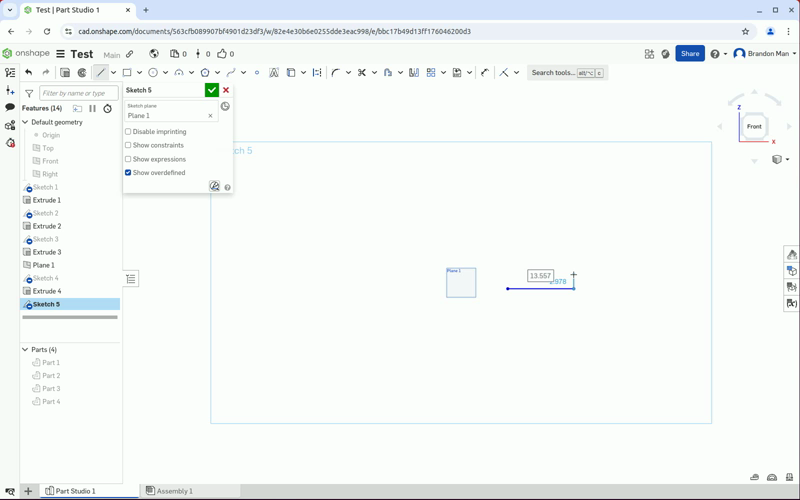
key_down(shift)
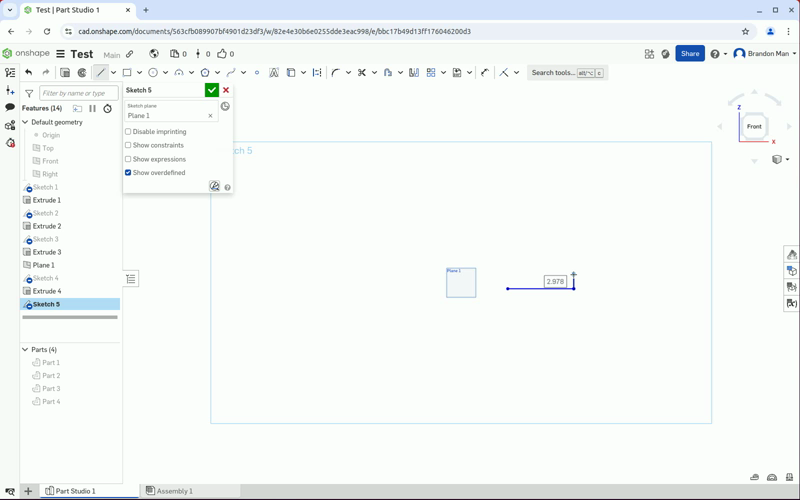
mouse_move(507, 274)
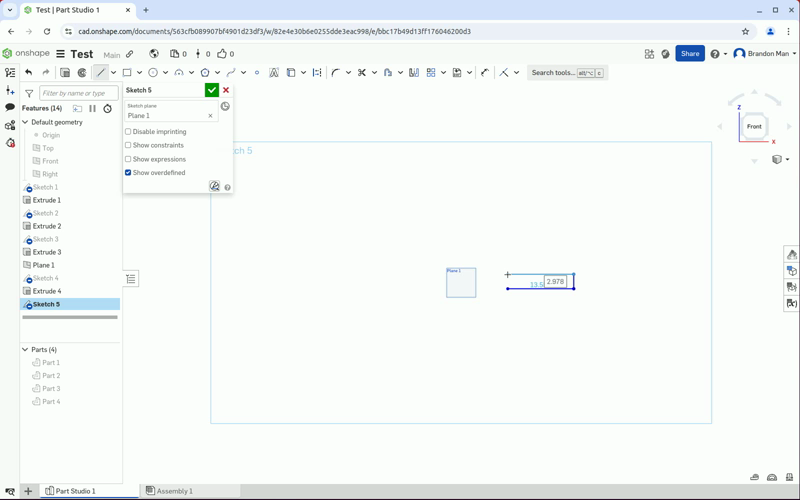
click(507, 274)
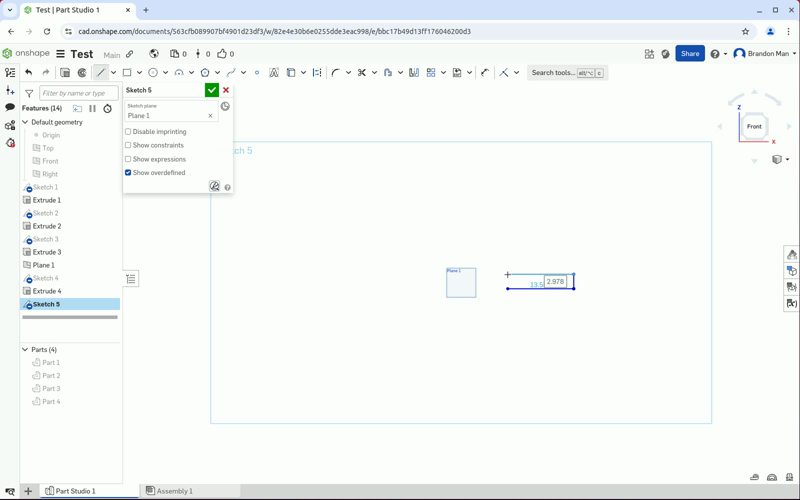
key_up(shift)
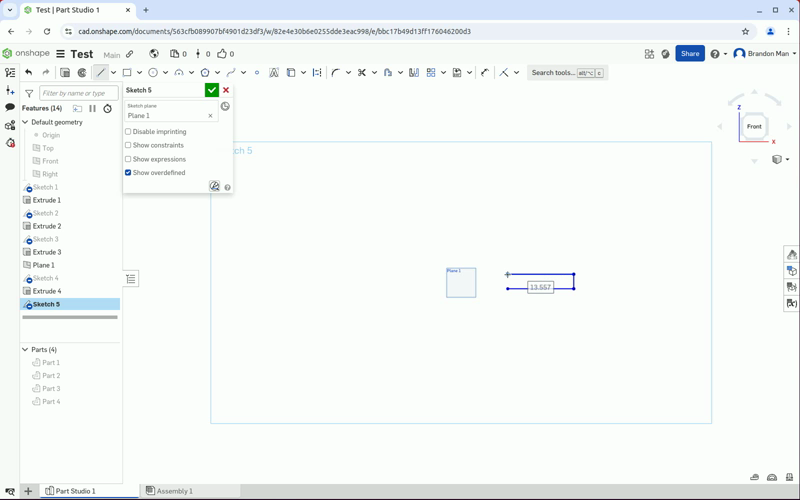
key_down(shift)
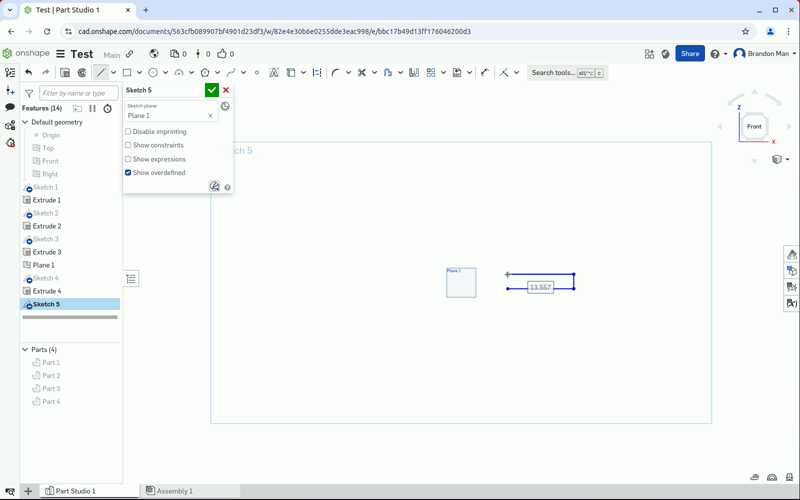
mouse_move(537, 274)
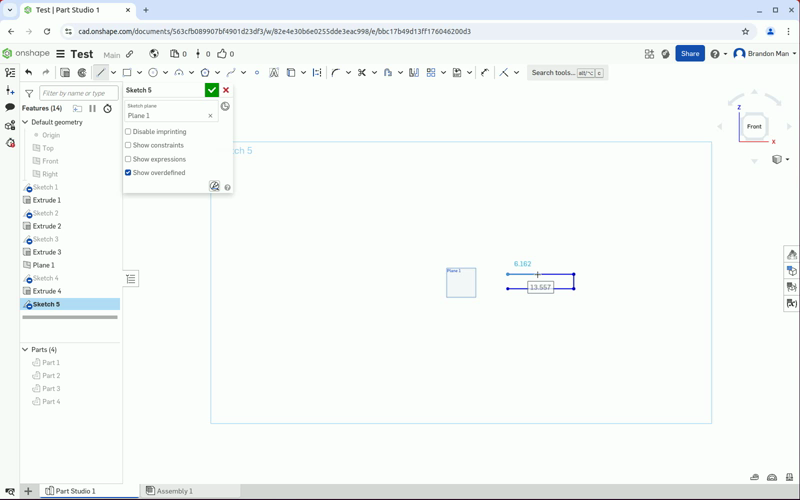
mouse_move(507, 276)
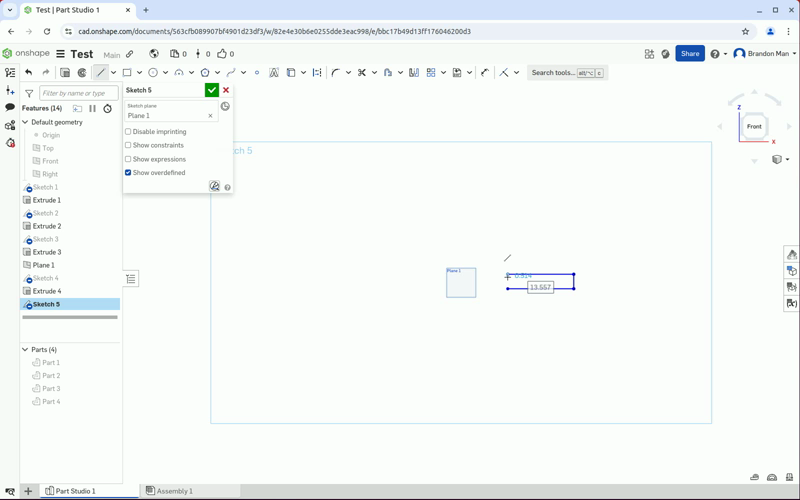
scroll(6)
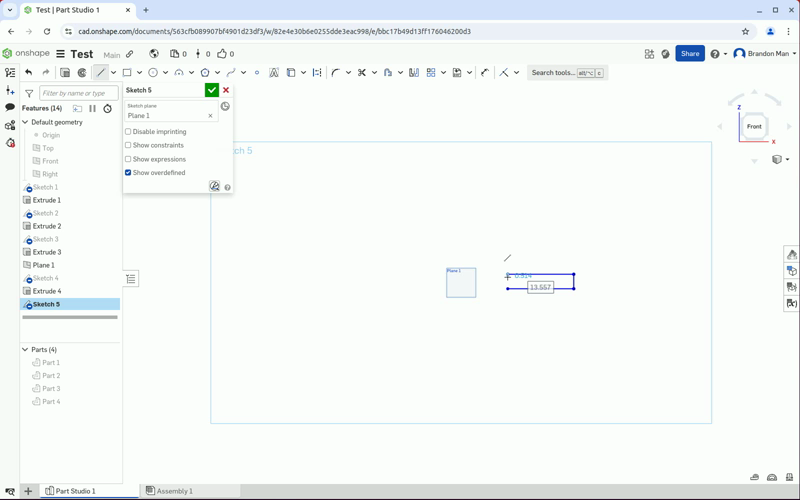
scroll(6)
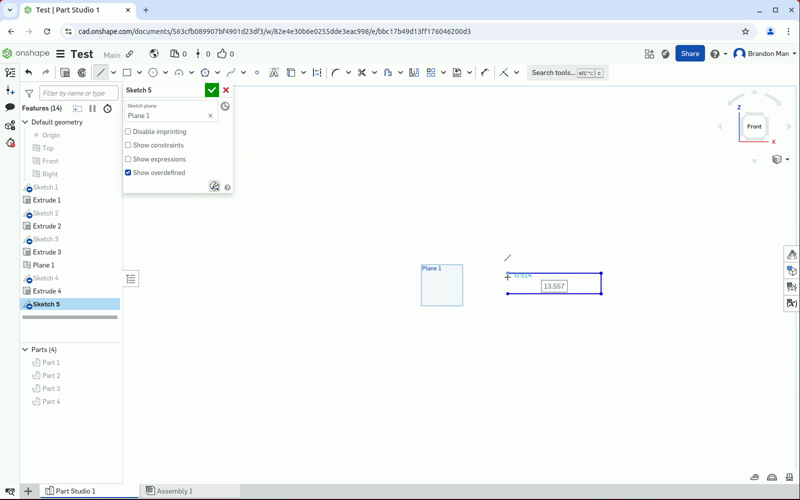
scroll(6)
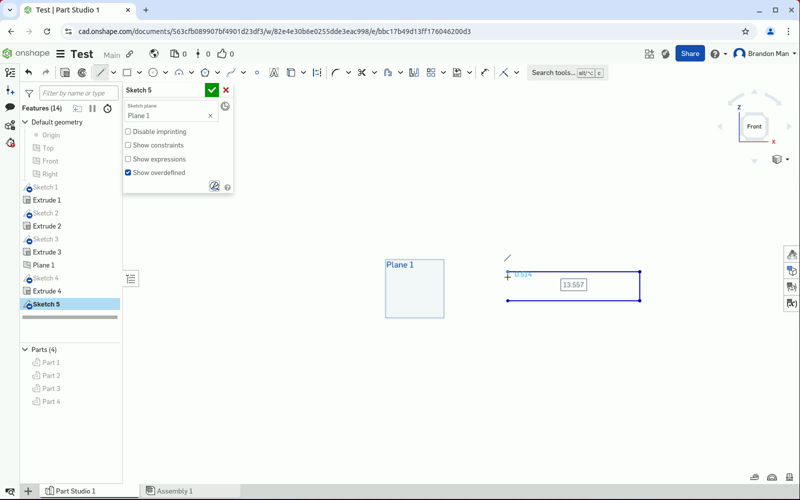
scroll(6)
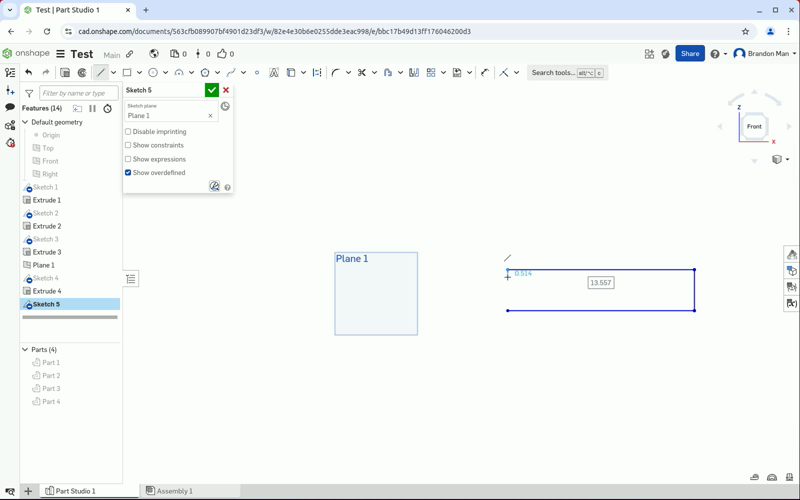
scroll(6)
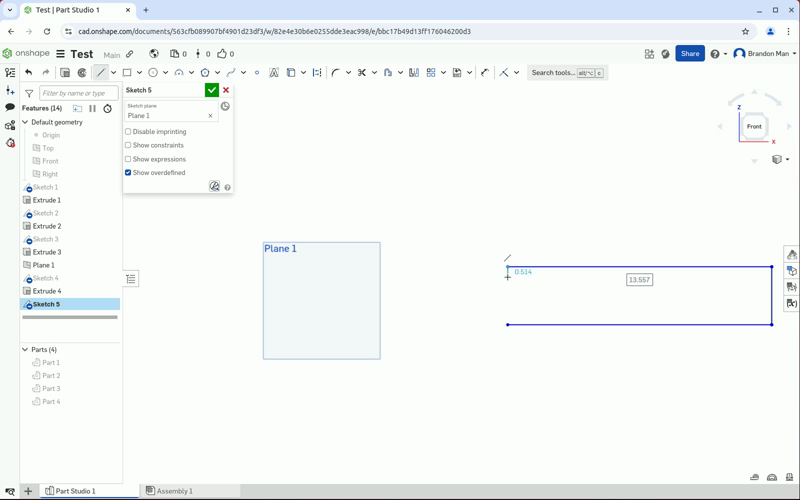
scroll(6)
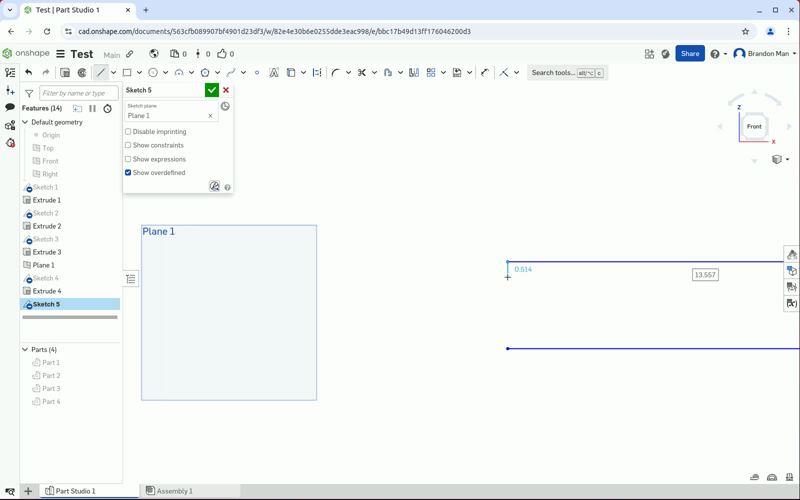
scroll(6)
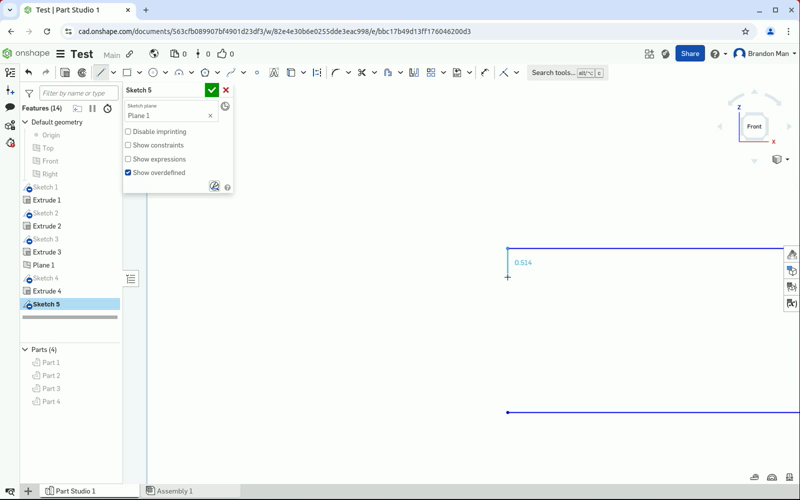
click(507, 276)
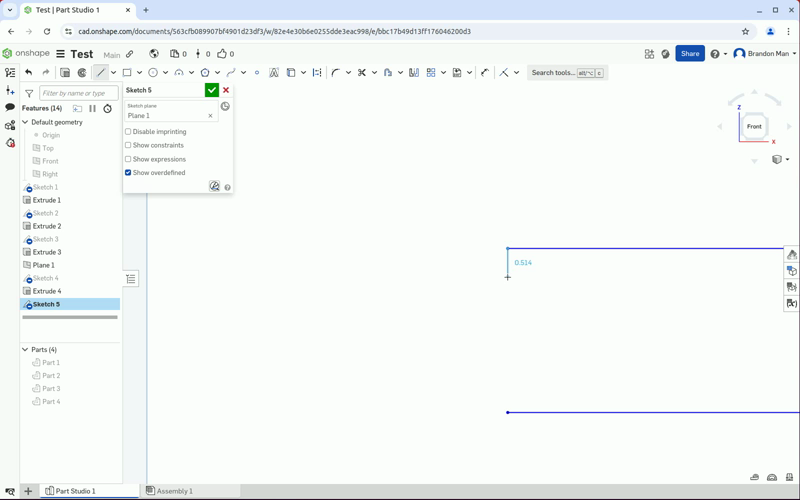
scroll(-6)
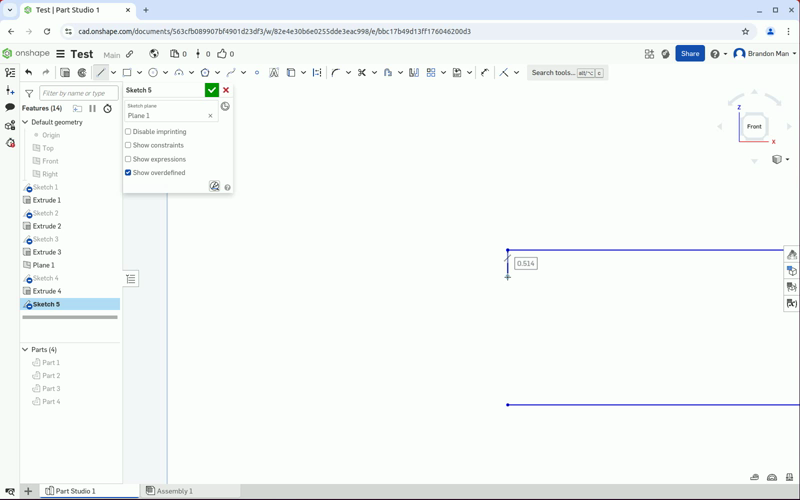
scroll(-6)
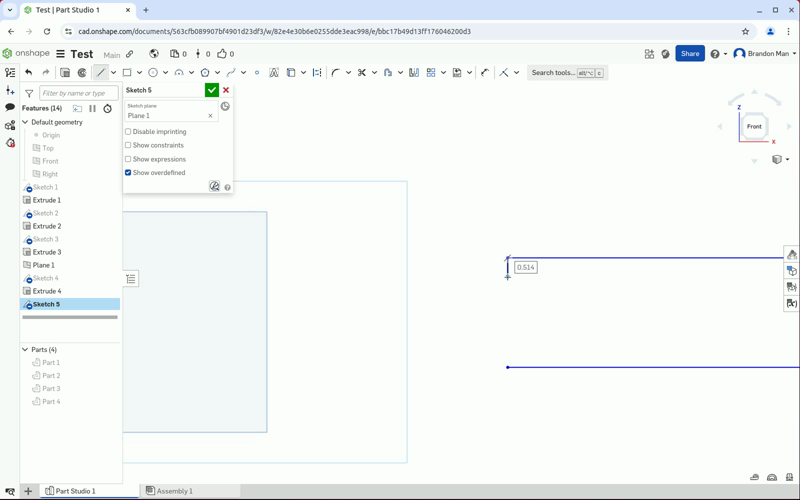
scroll(-6)
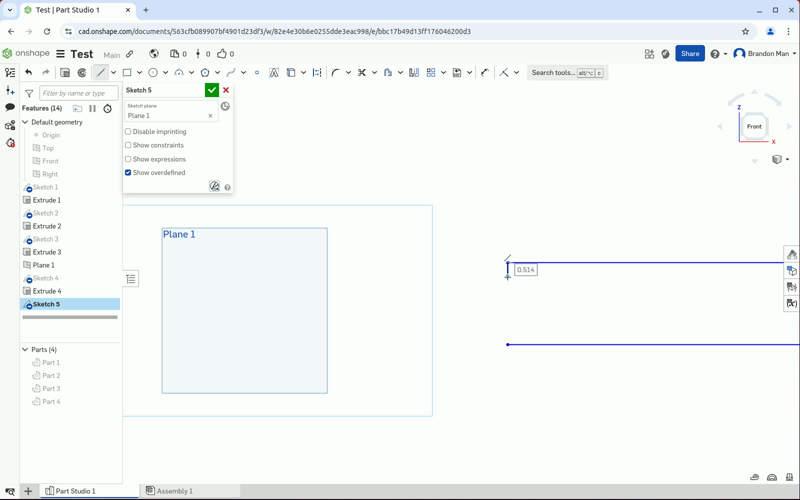
scroll(-6)
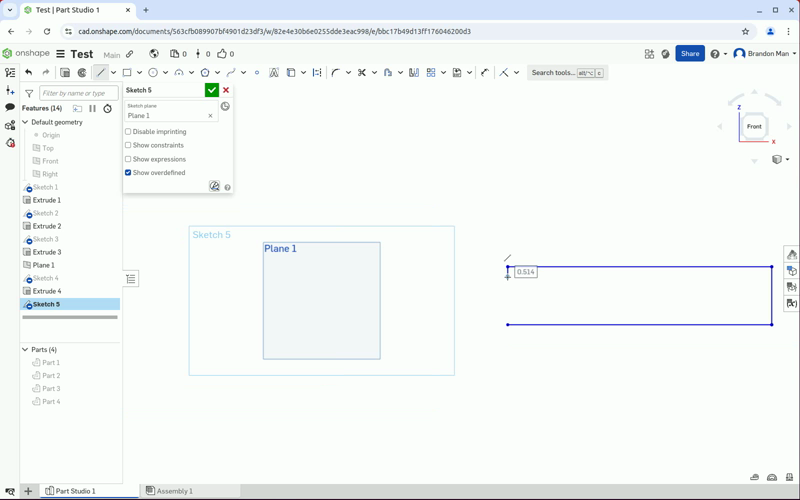
scroll(-6)
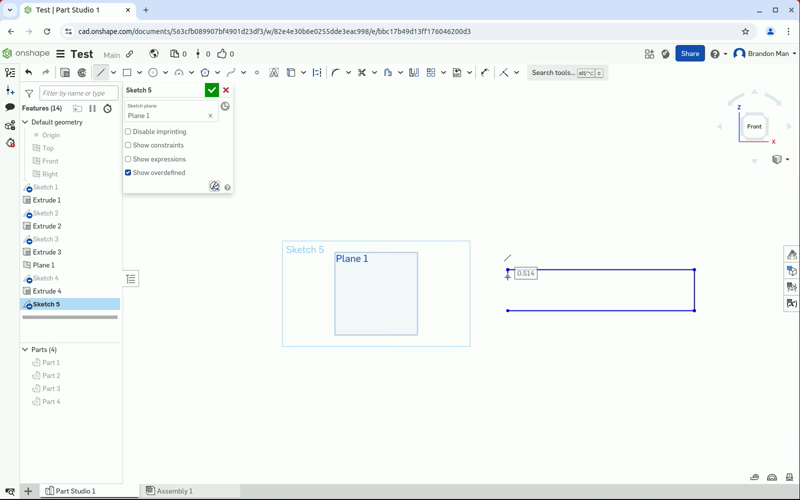
scroll(-6)
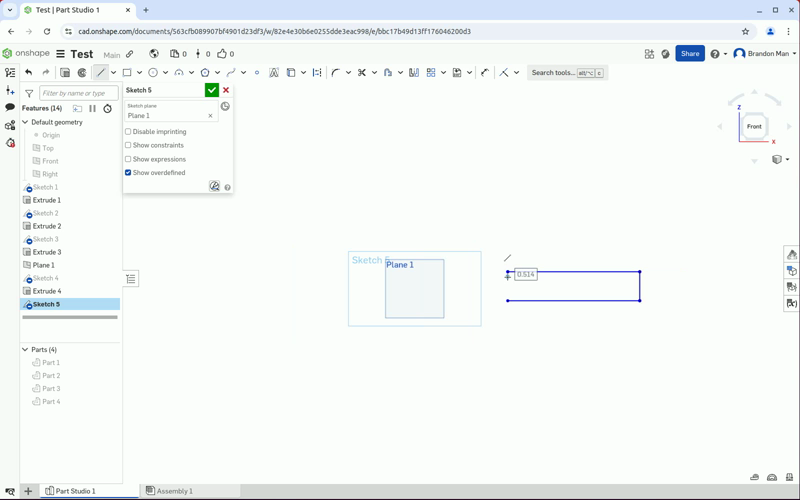
scroll(-6)
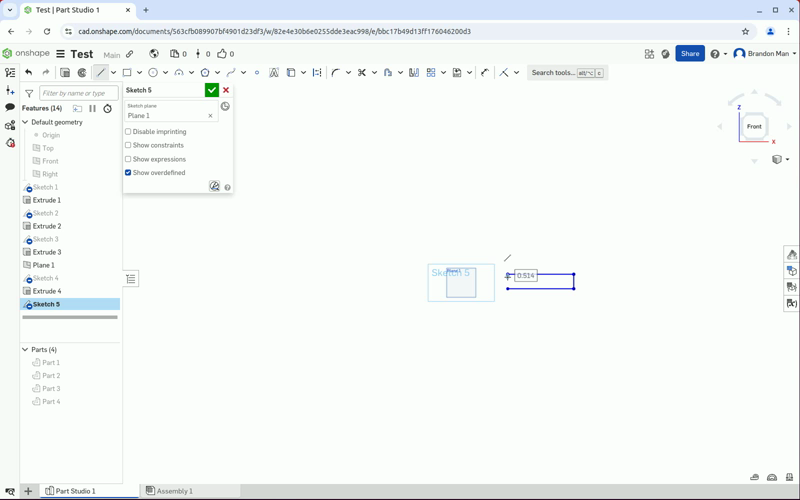
key_up(shift)
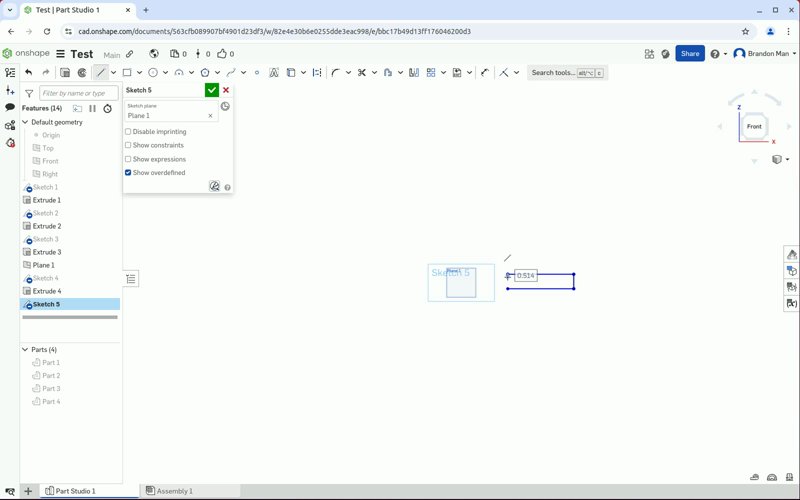
key(esc)
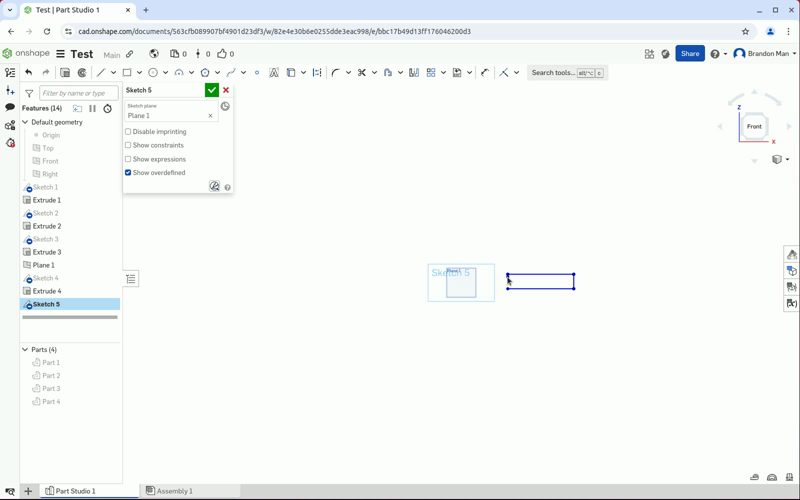
key(a)
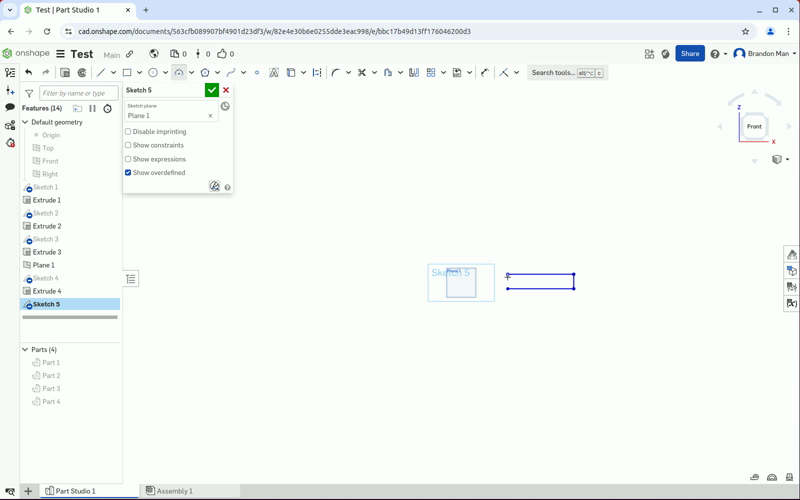
mouse_move(507, 276)
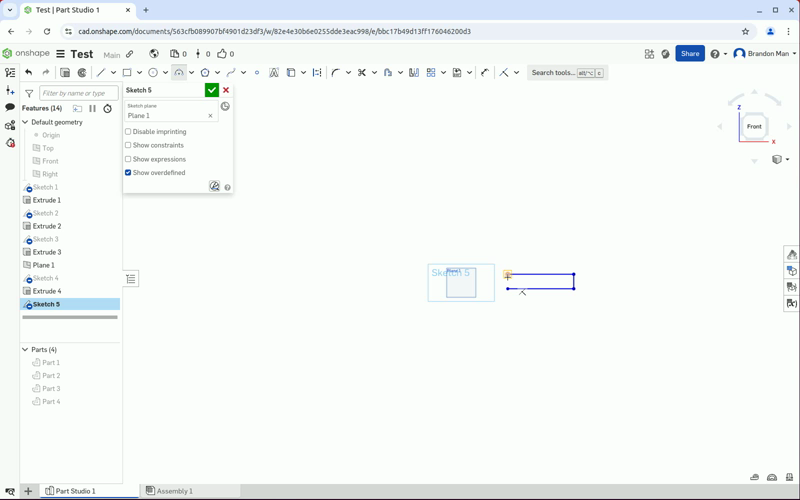
scroll(6)
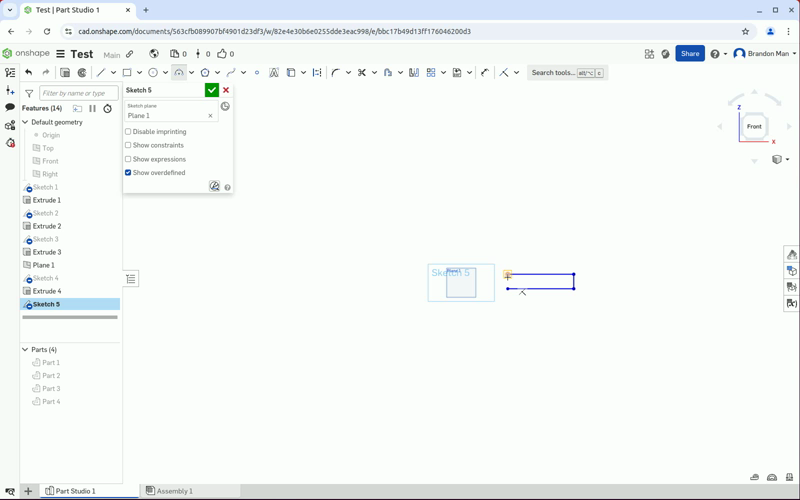
scroll(6)
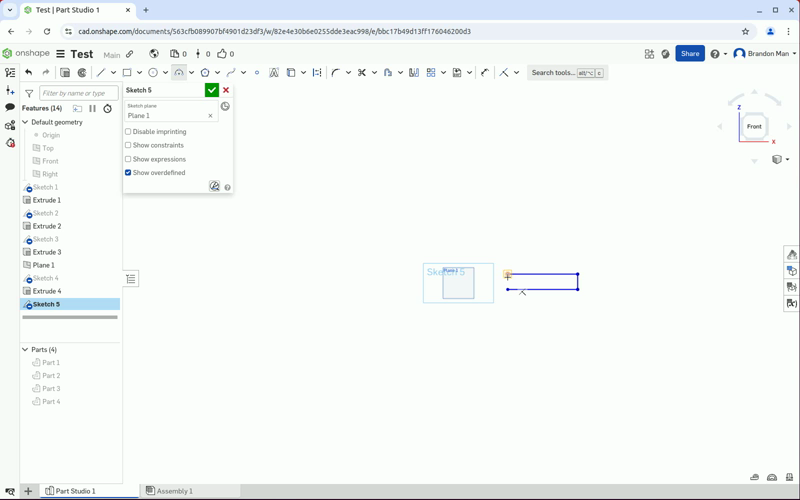
scroll(6)
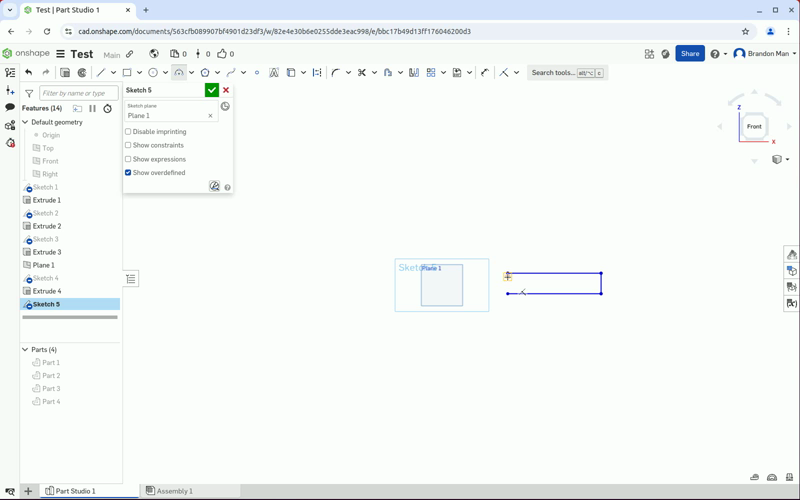
scroll(6)
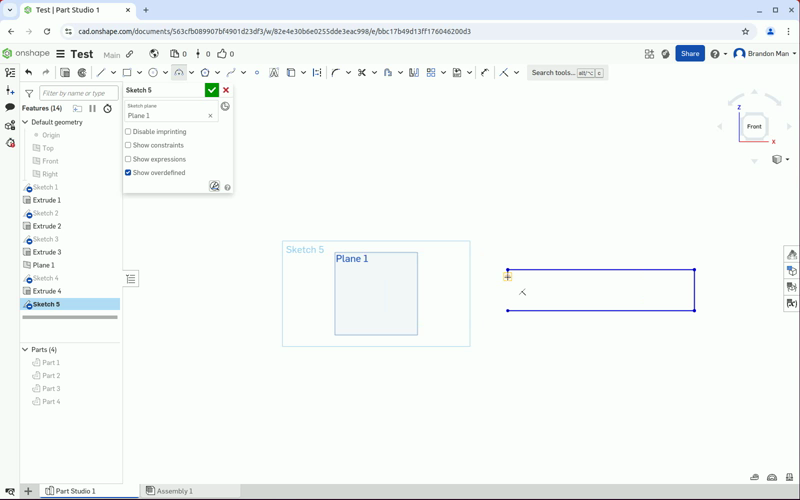
scroll(6)
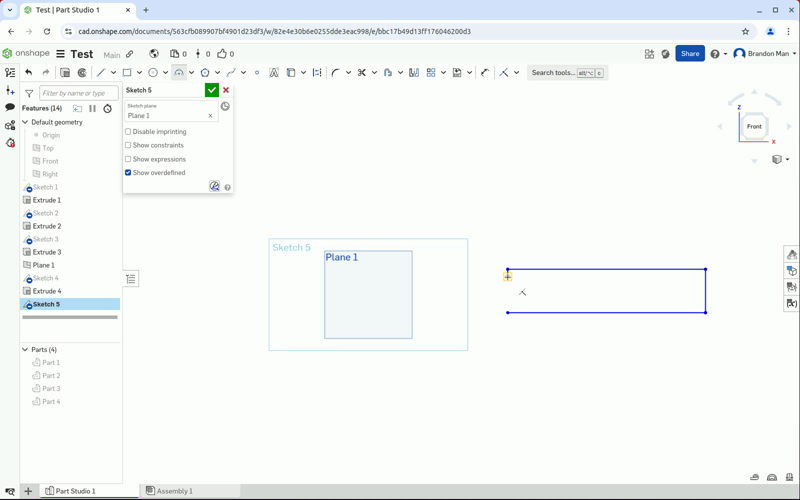
scroll(6)
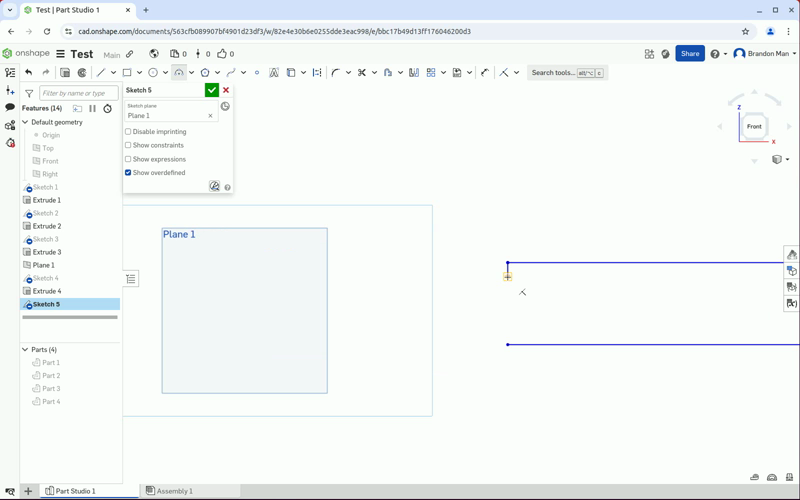
scroll(6)
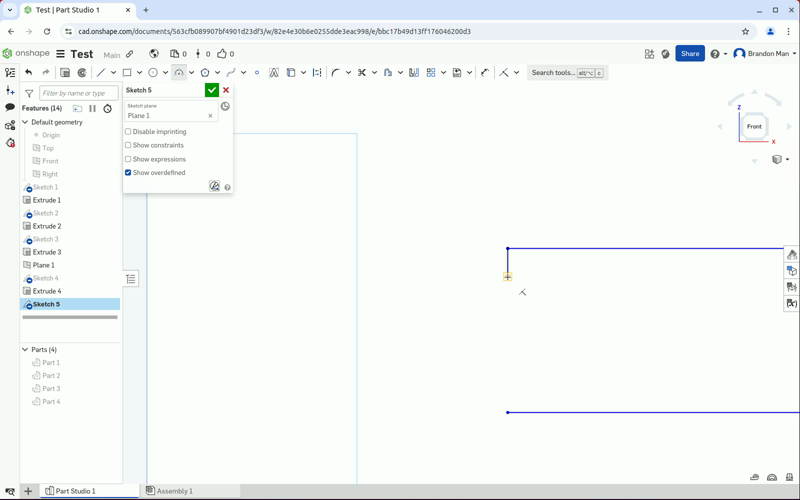
click(507, 276)
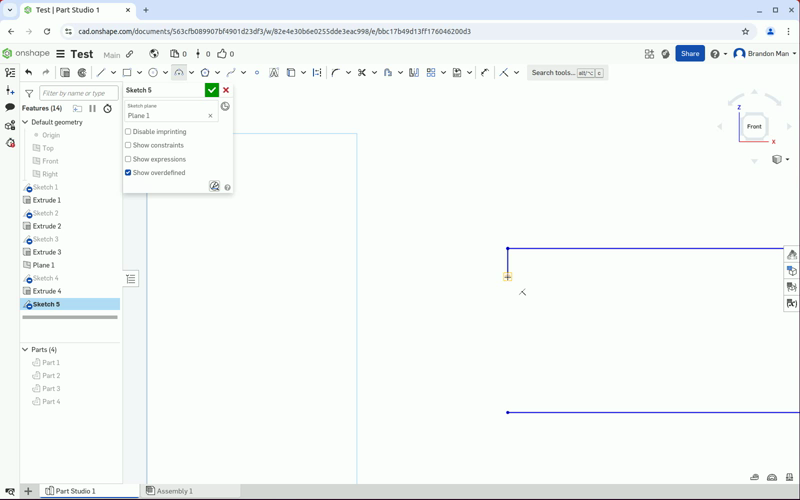
scroll(-6)
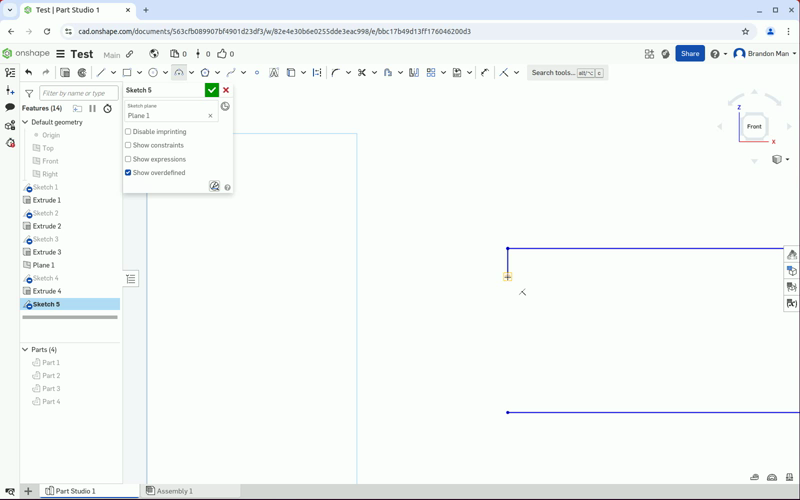
scroll(-6)
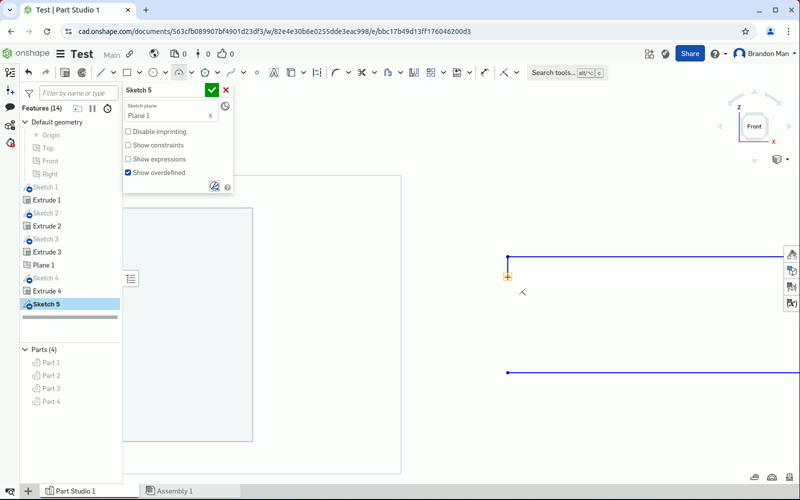
scroll(-6)
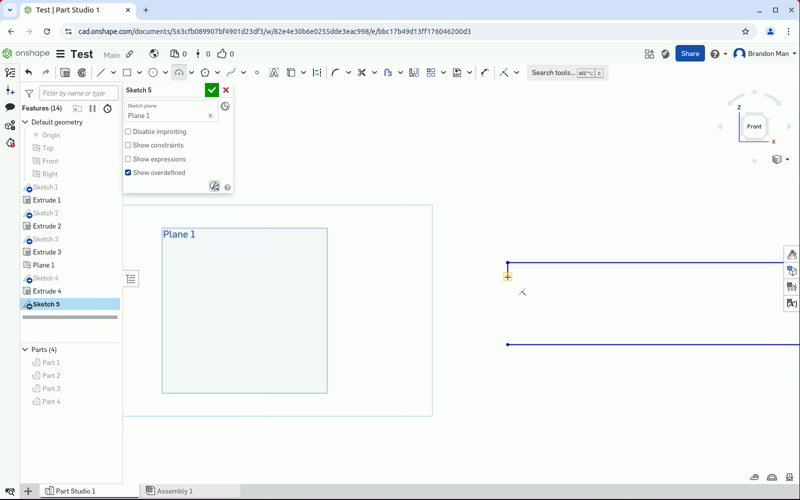
scroll(-6)
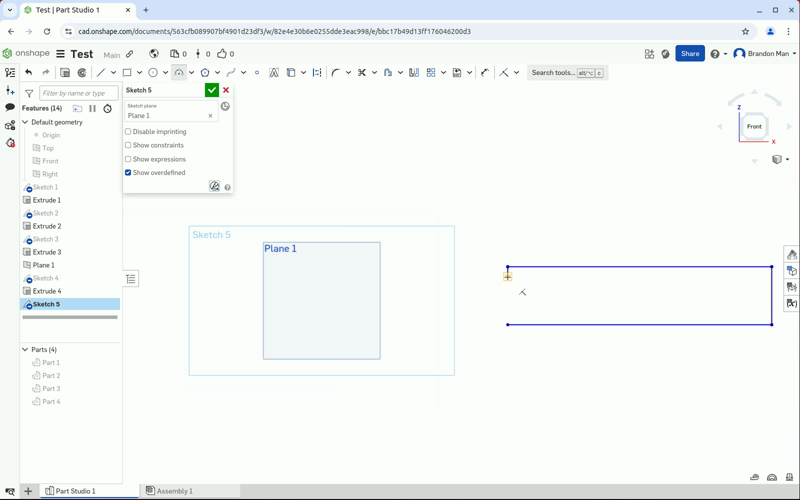
scroll(-6)
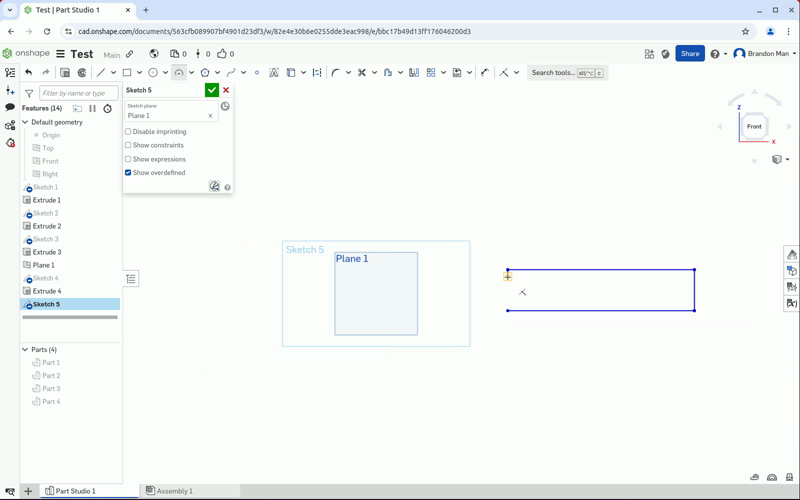
scroll(-6)
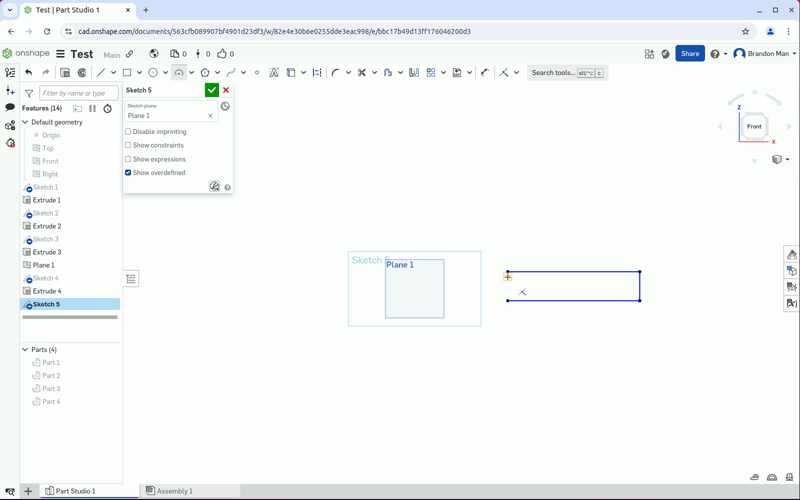
scroll(-6)
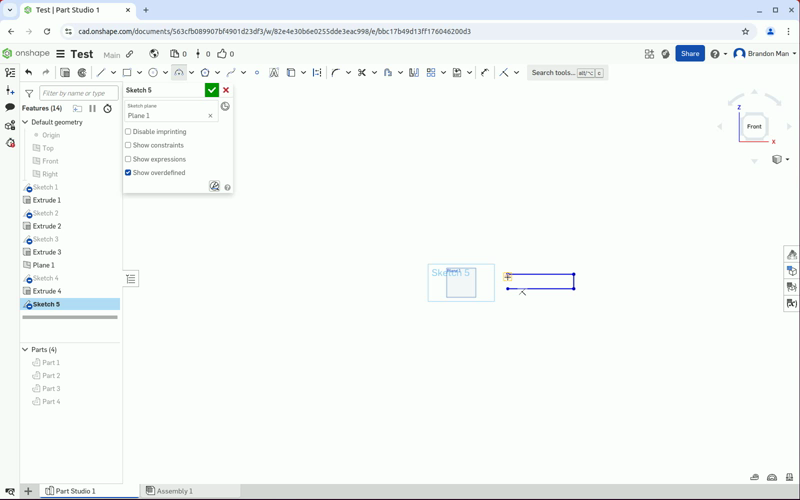
mouse_move(507, 288)
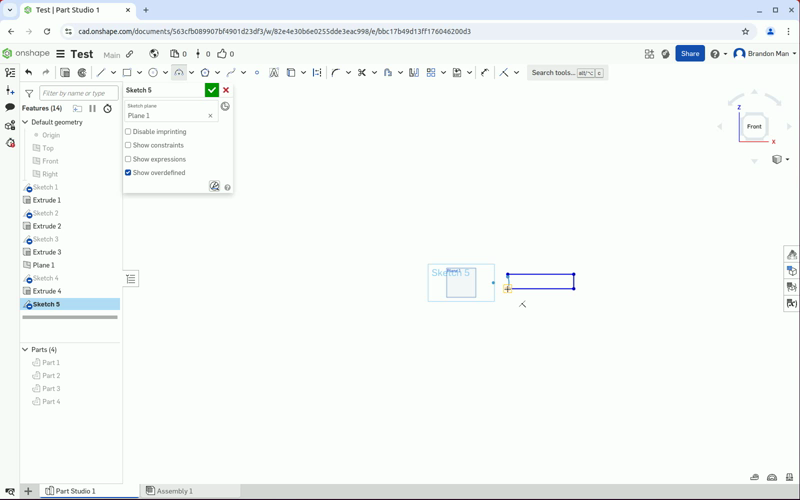
click(507, 288)
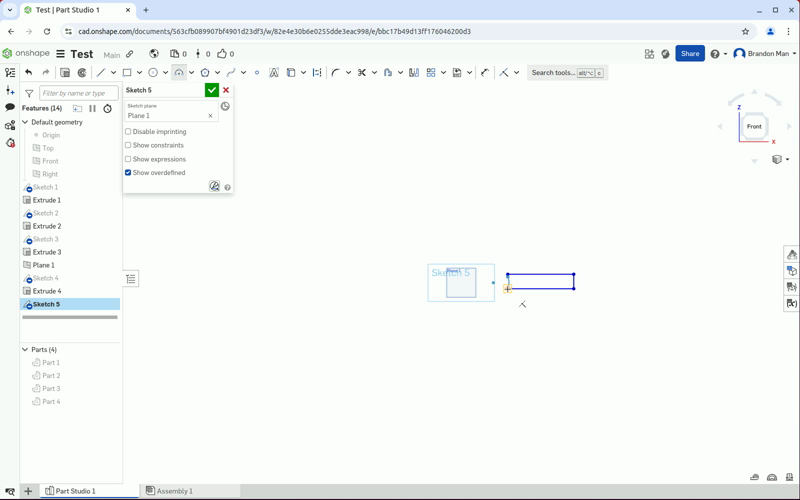
key_down(shift)
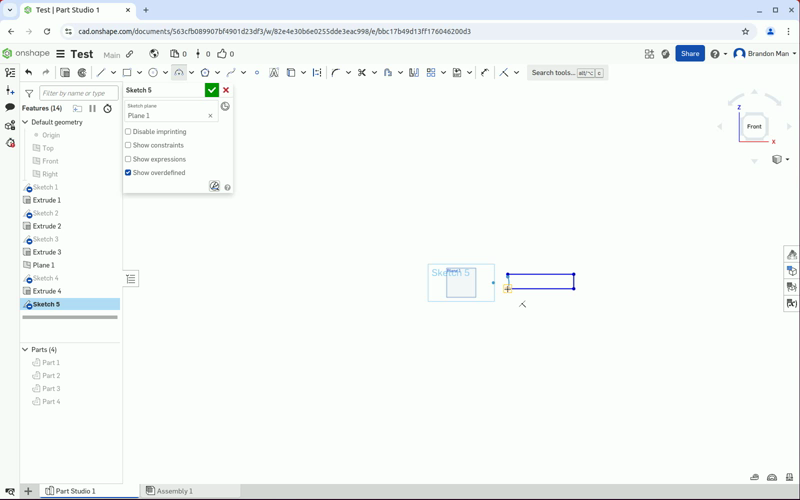
mouse_move(508, 282)
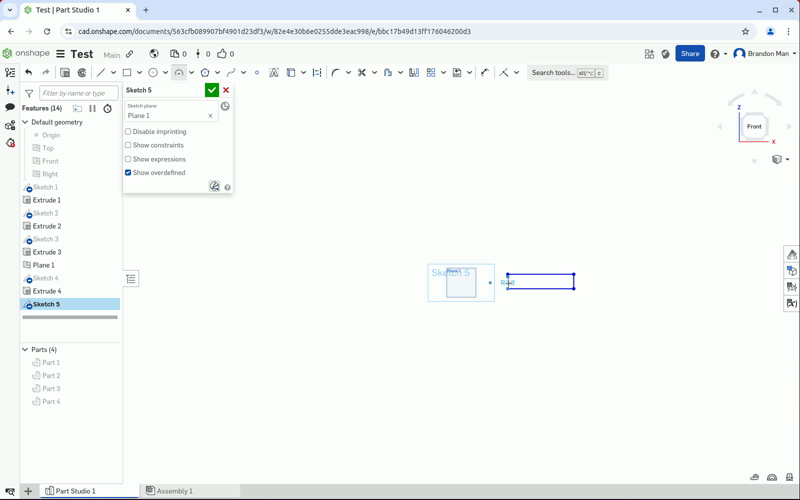
click(508, 282)
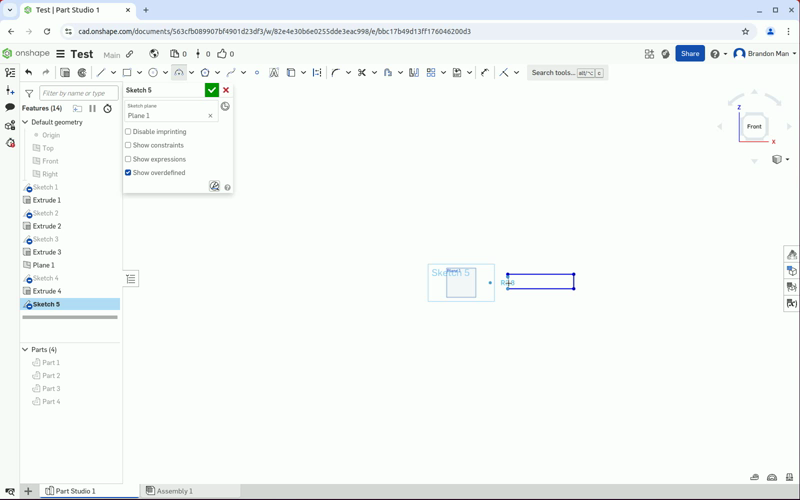
key_up(shift)
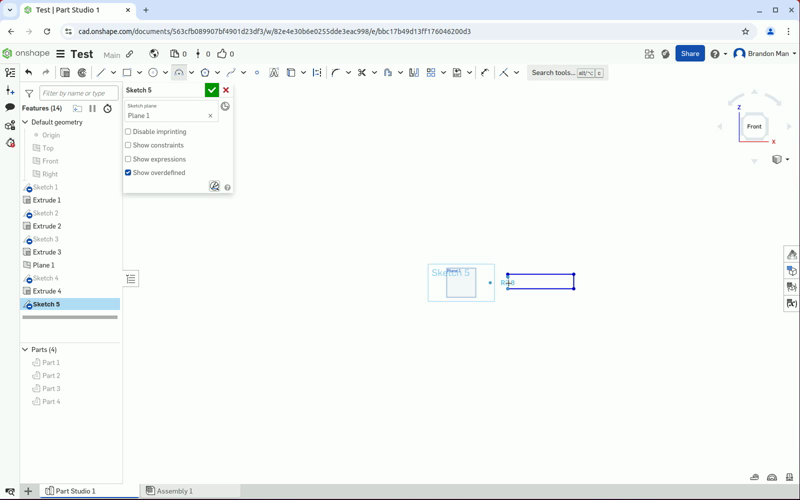
key(esc)
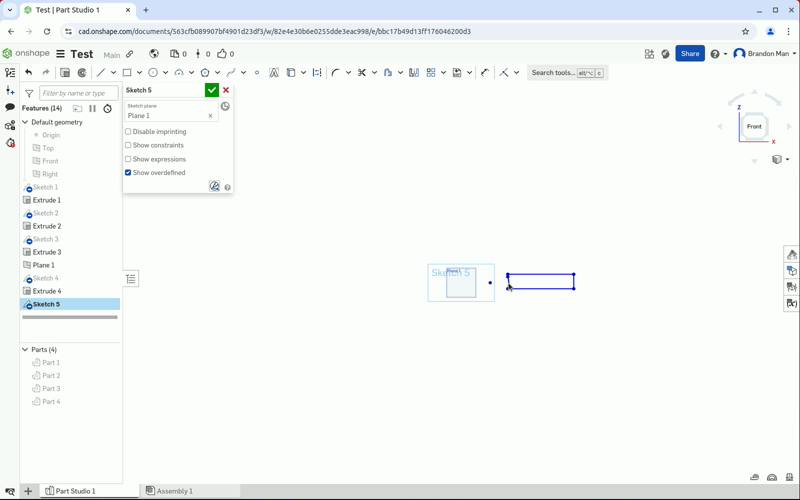
mouse_move(554, 277)
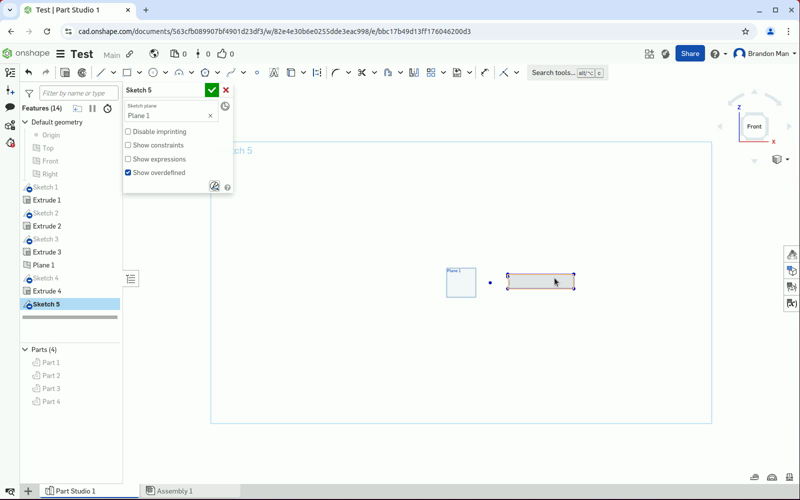
scroll(6)
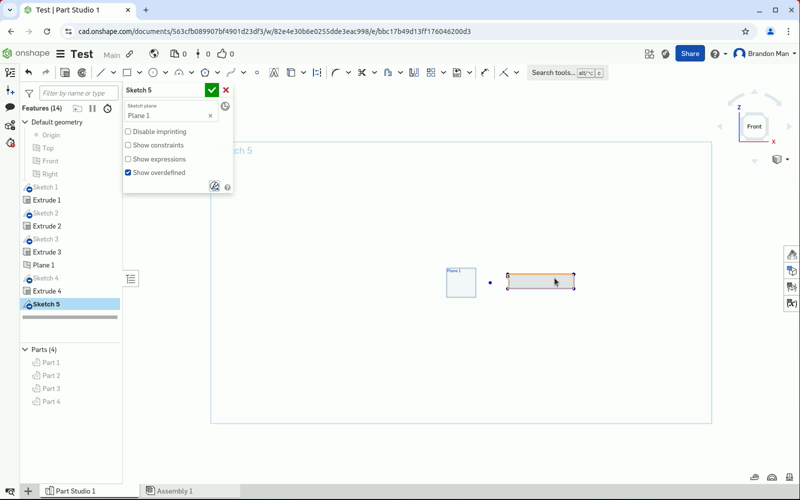
scroll(6)
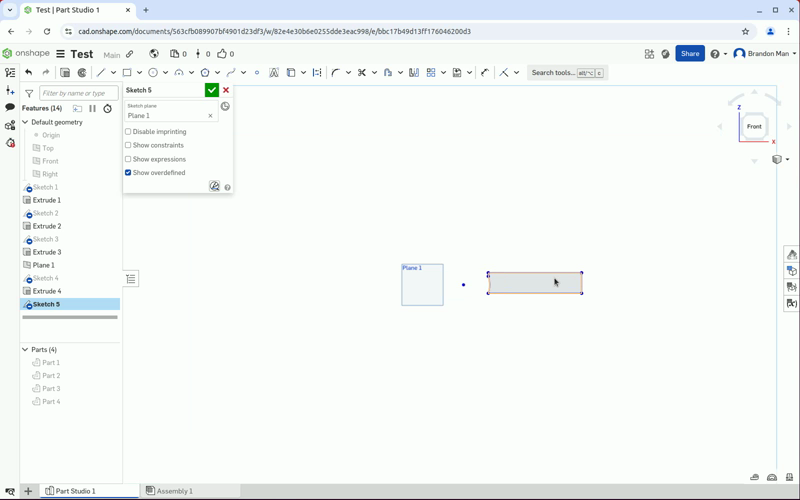
scroll(6)
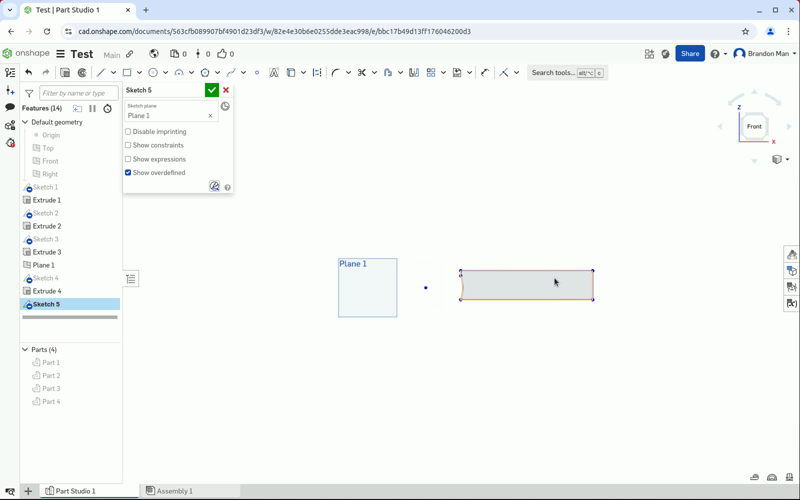
scroll(6)
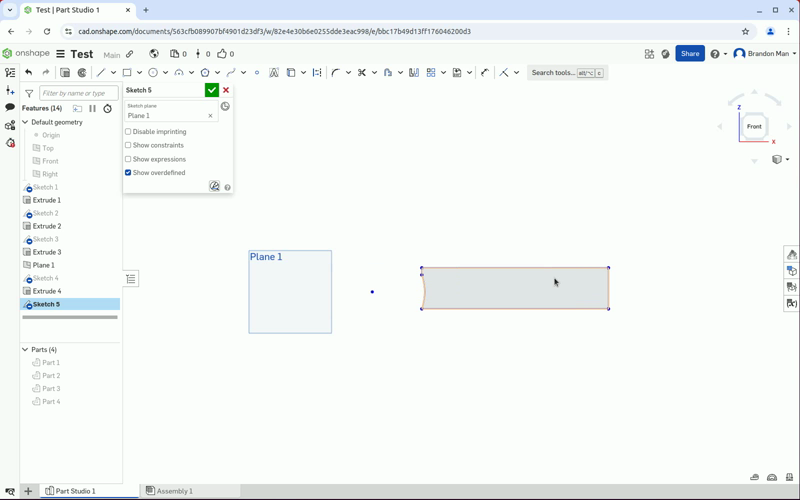
scroll(6)
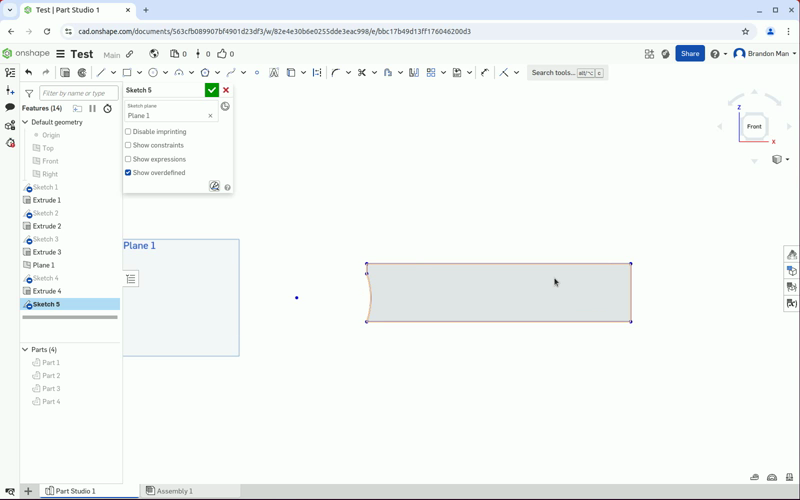
scroll(6)
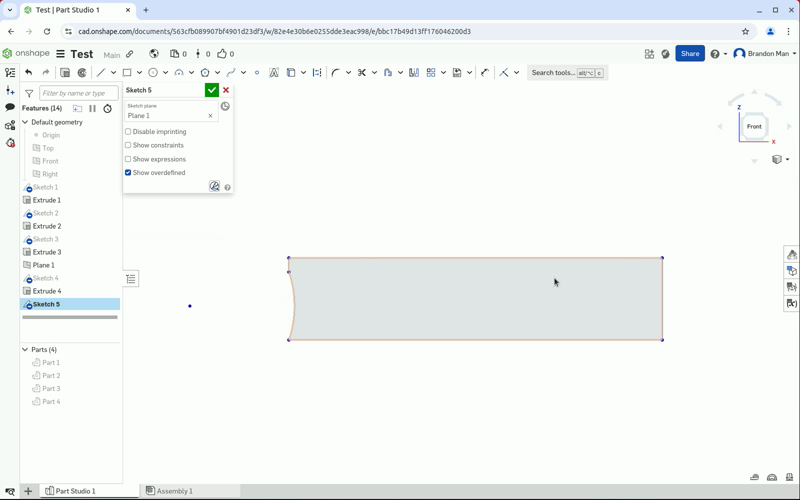
scroll(6)
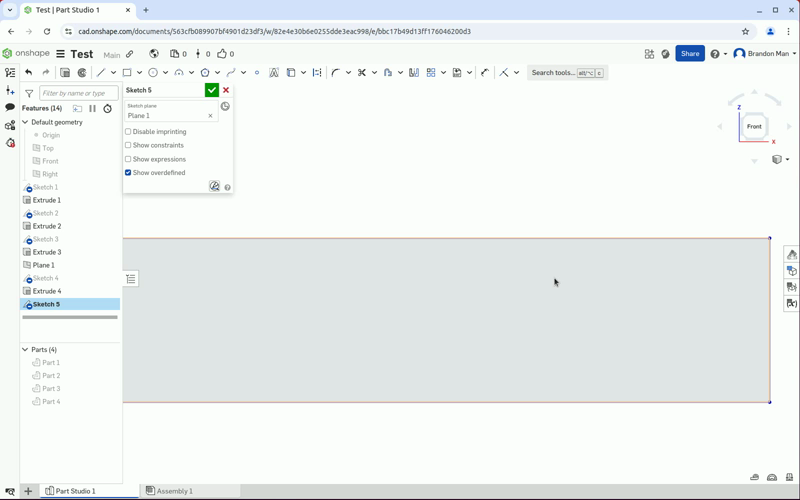
click(554, 277)
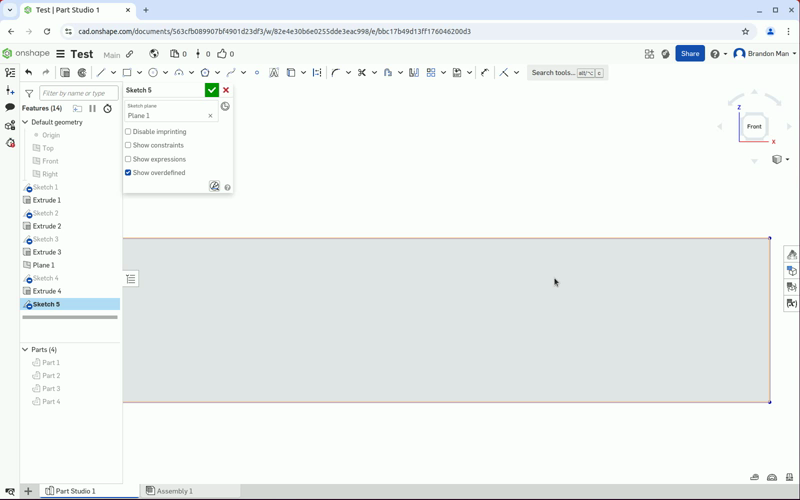
scroll(-6)
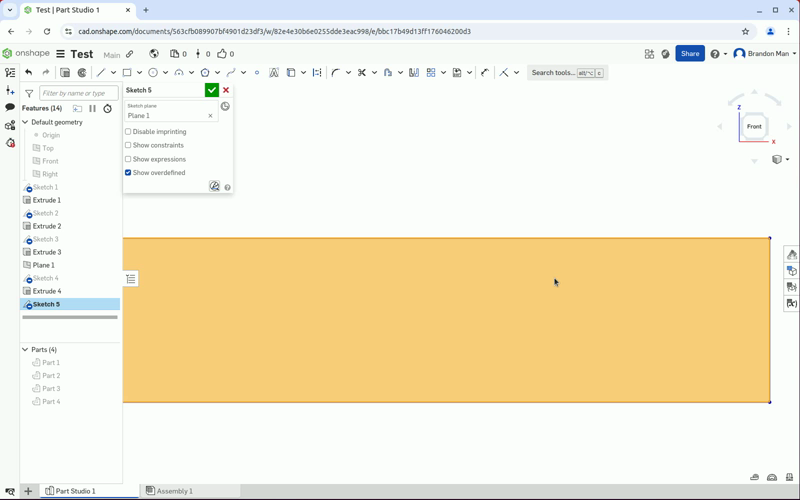
scroll(-6)
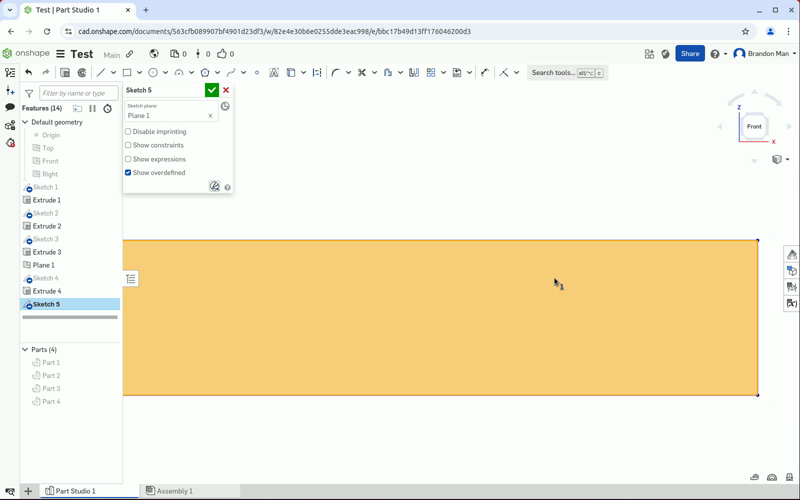
scroll(-6)
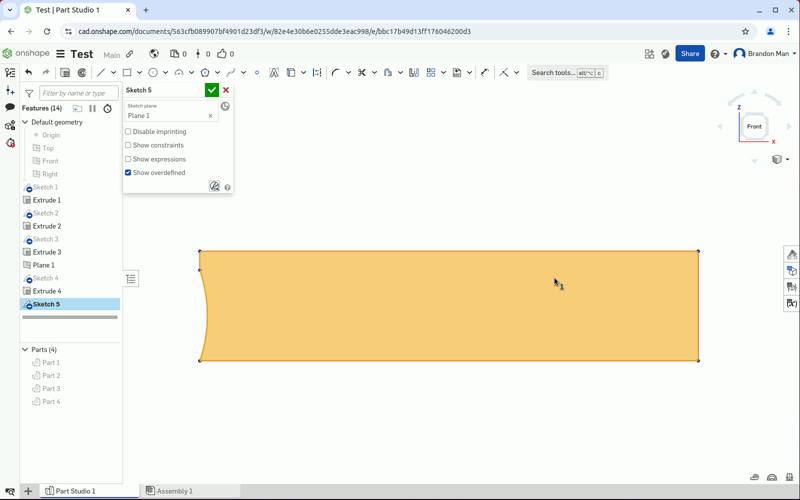
scroll(-6)
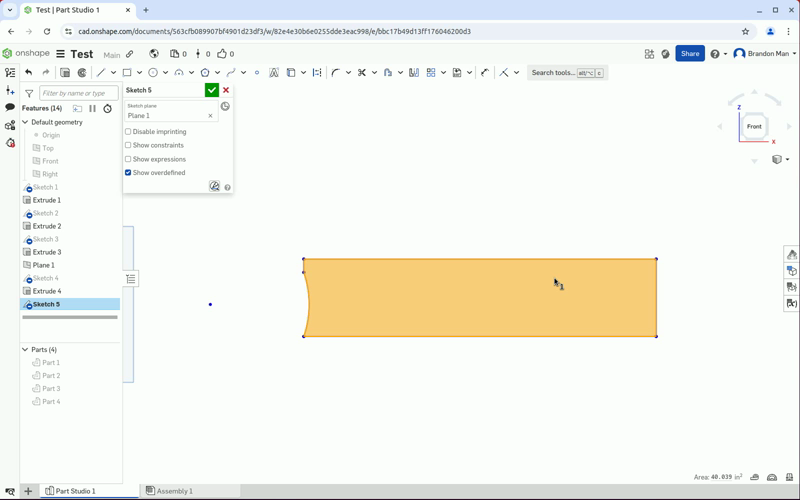
scroll(-6)
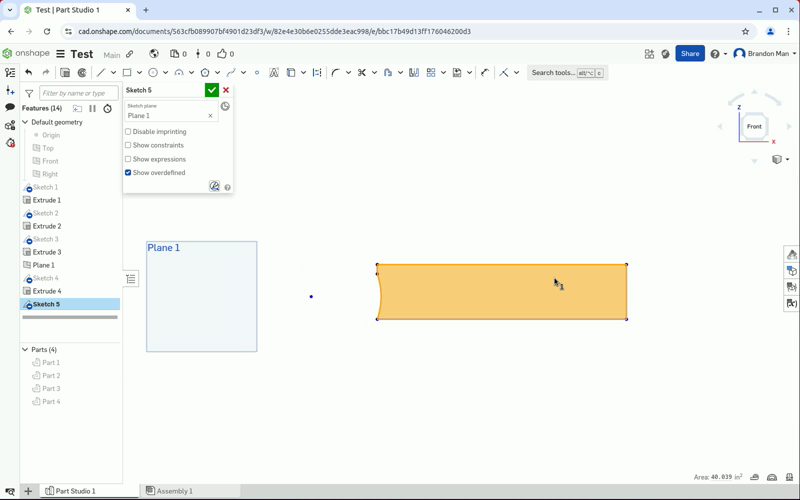
scroll(-6)
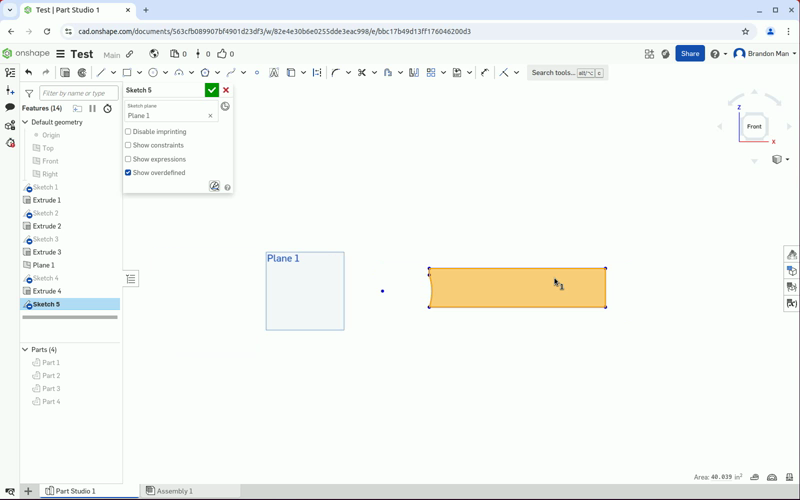
scroll(-6)
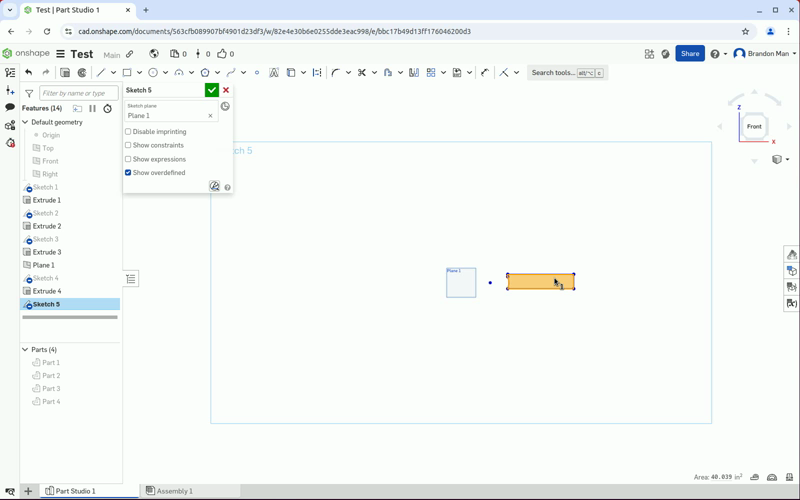
mouse_move(73, 352)
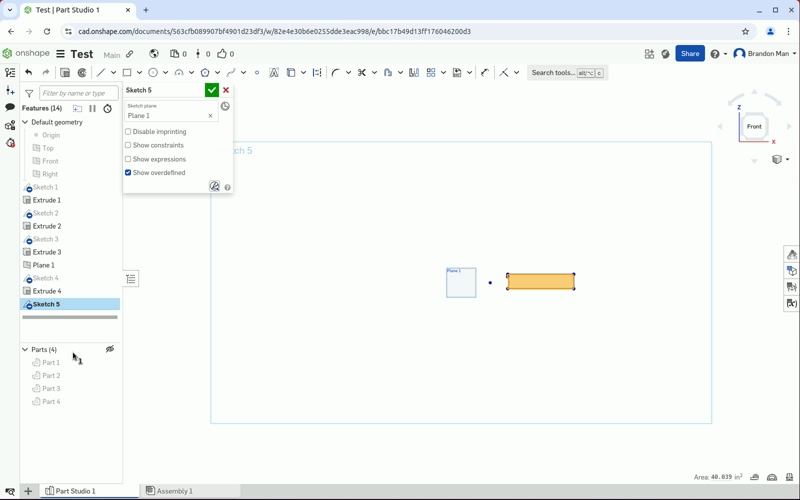
key(shift+y)
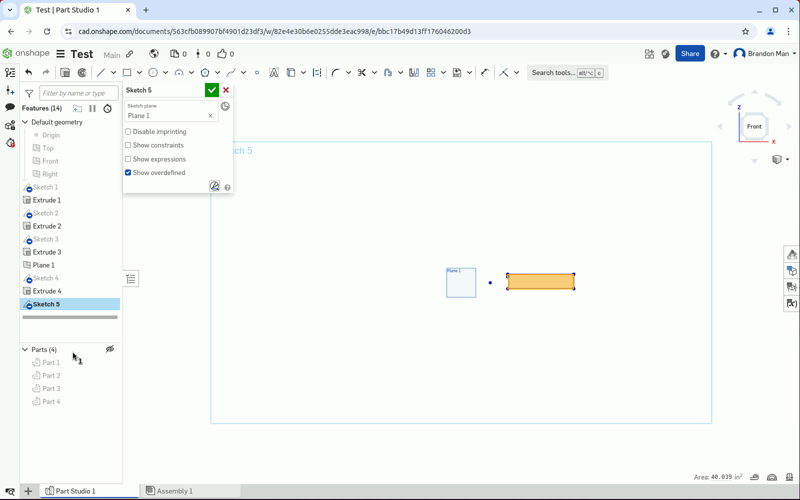
key(shift+e)
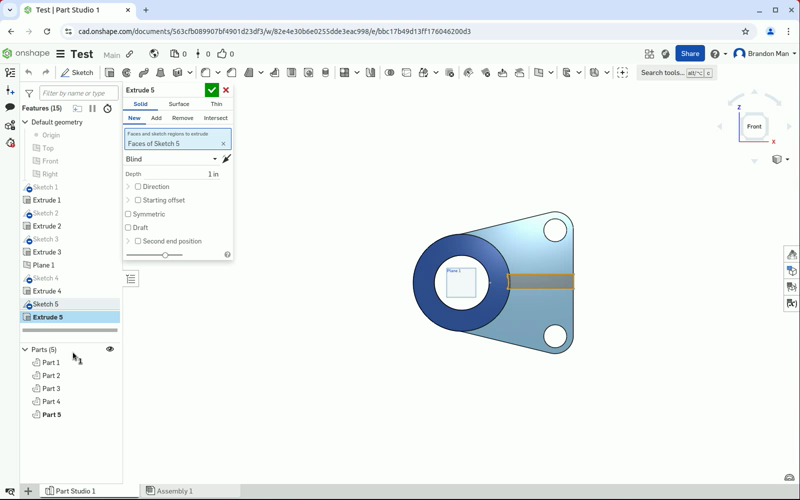
mouse_move(143, 106)
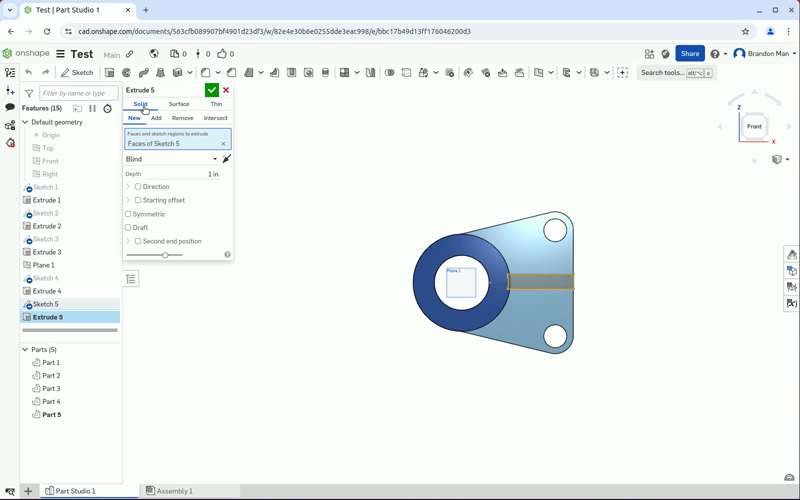
click(143, 106)
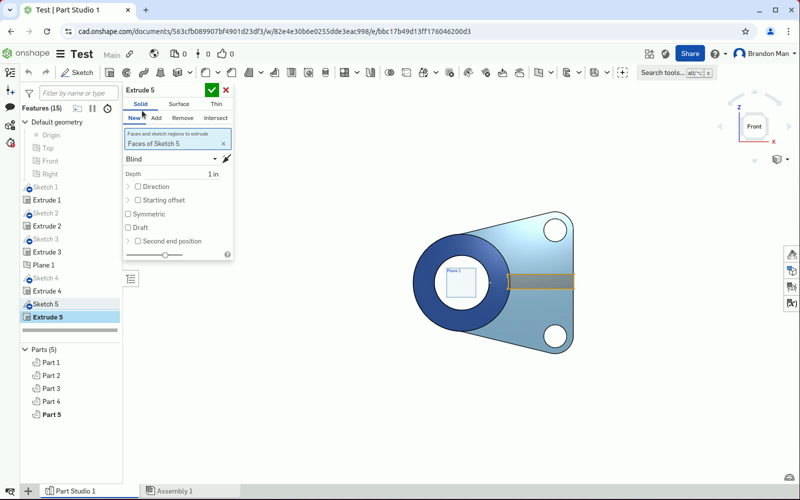
mouse_move(137, 120)
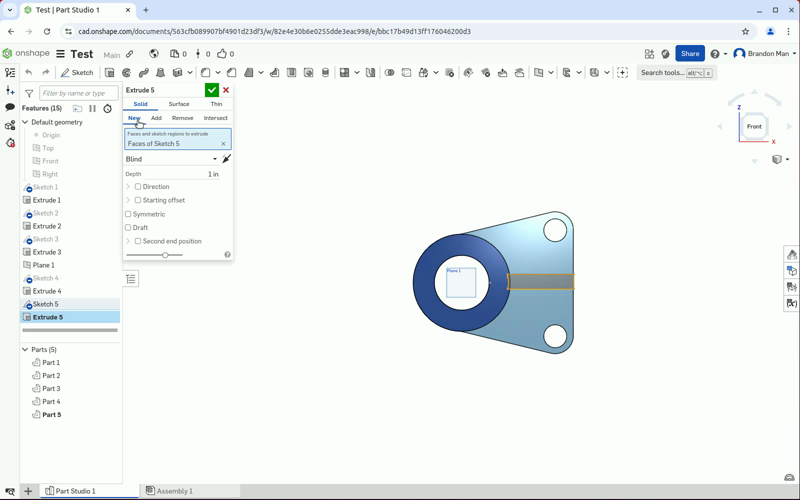
click(137, 120)
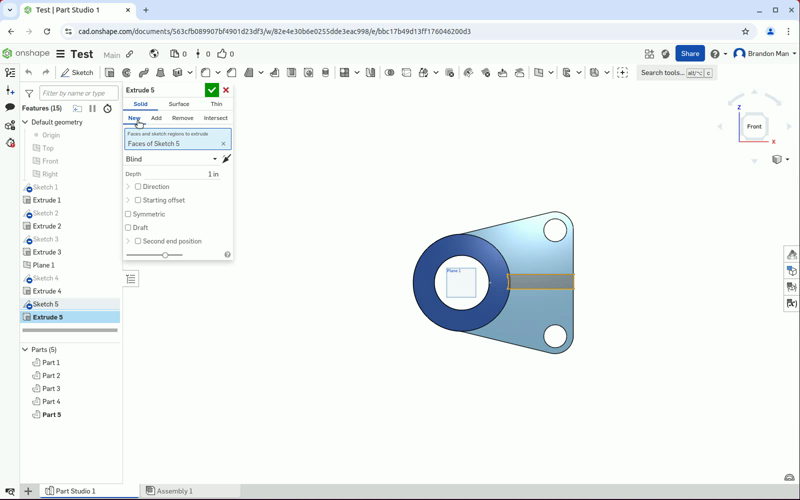
key(tab, 4)
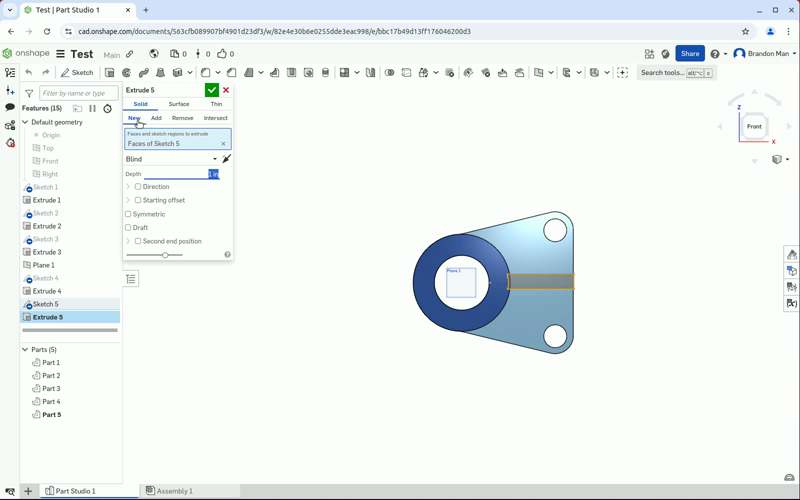
text(4.814)
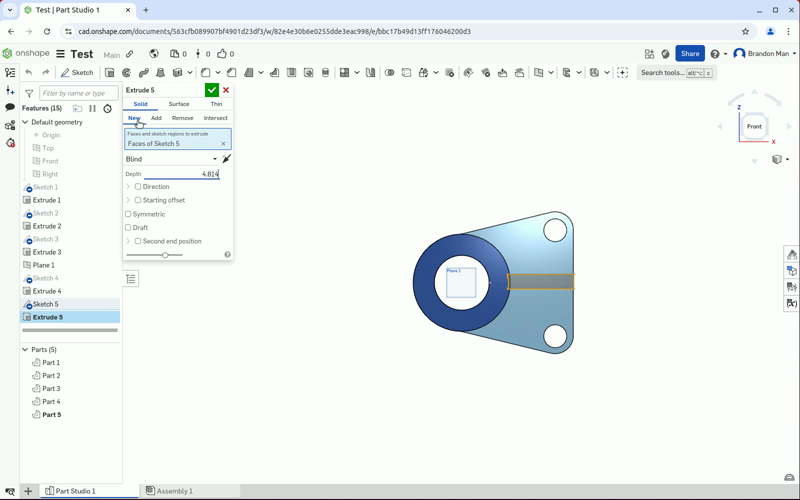
key(enter)
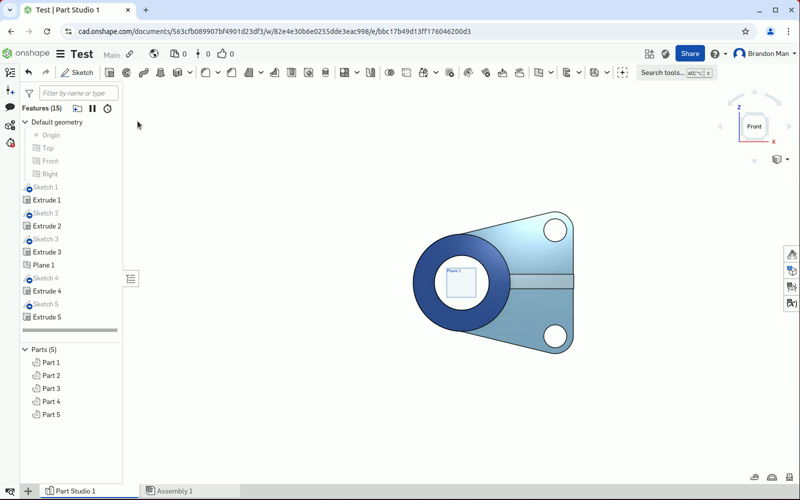
key(shift+h)
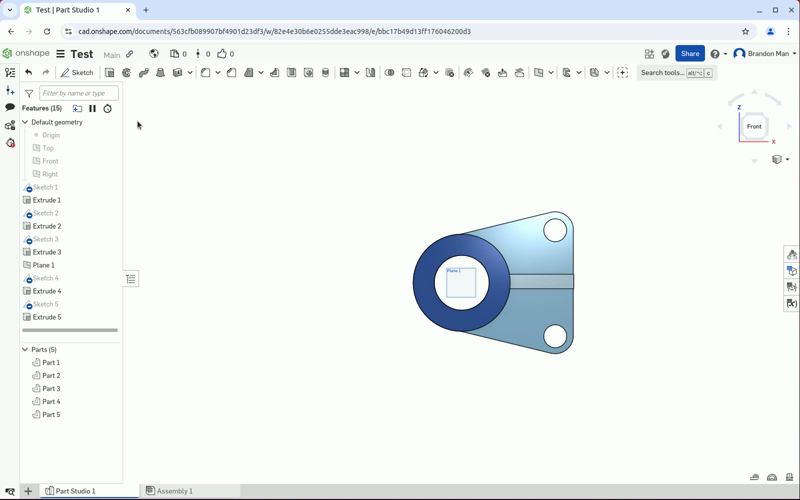
key(shift+h)
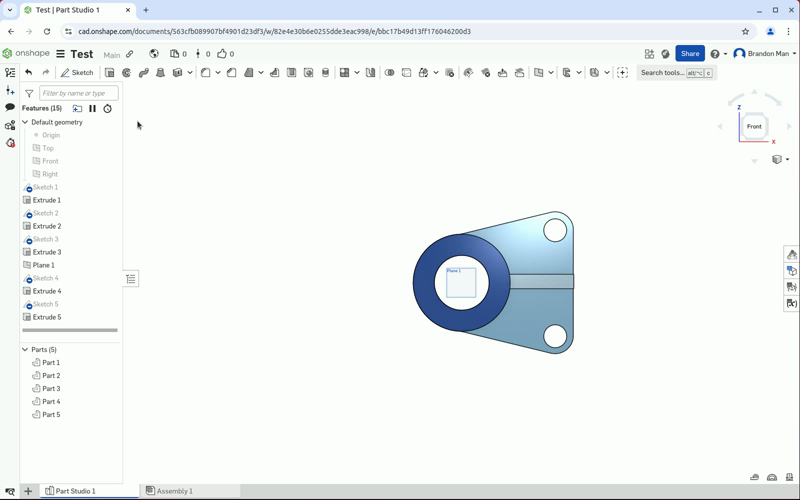
mouse_move(73, 189)
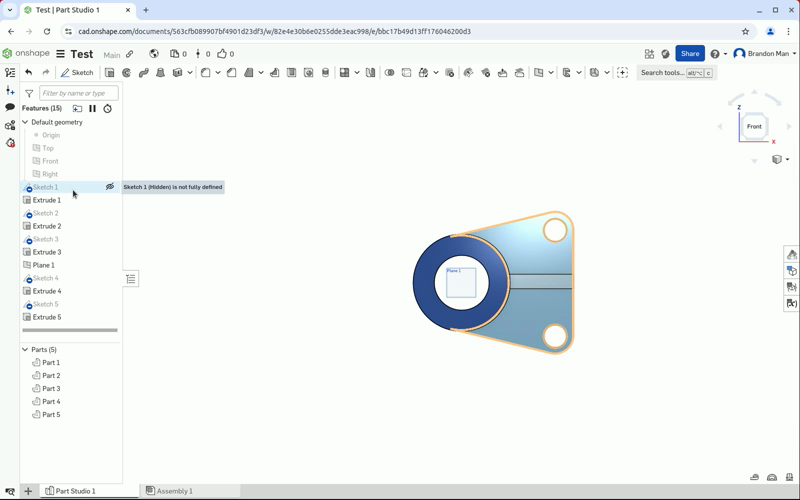
click(73, 189)
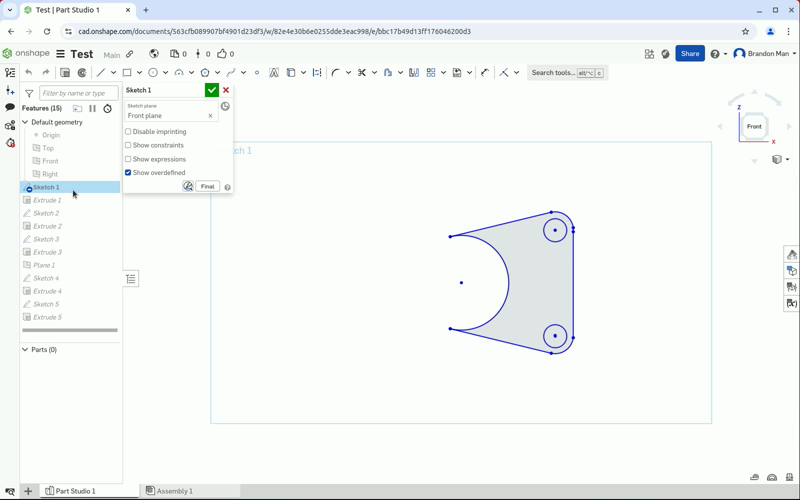
mouse_move(229, 92)
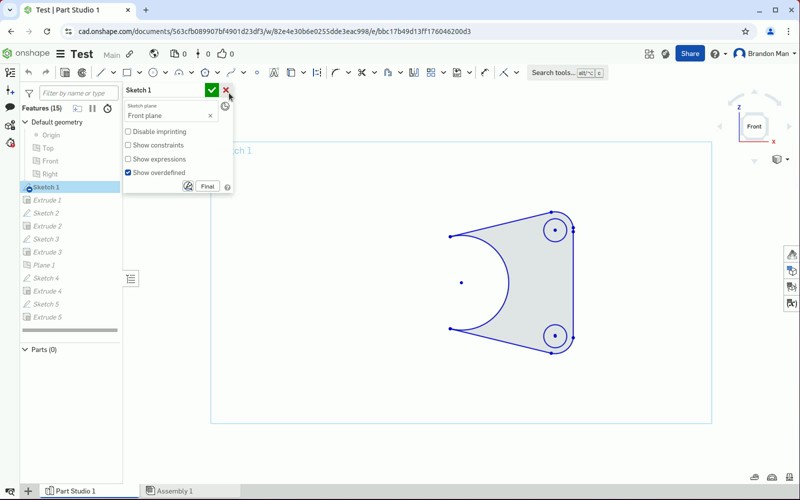
click(229, 92)
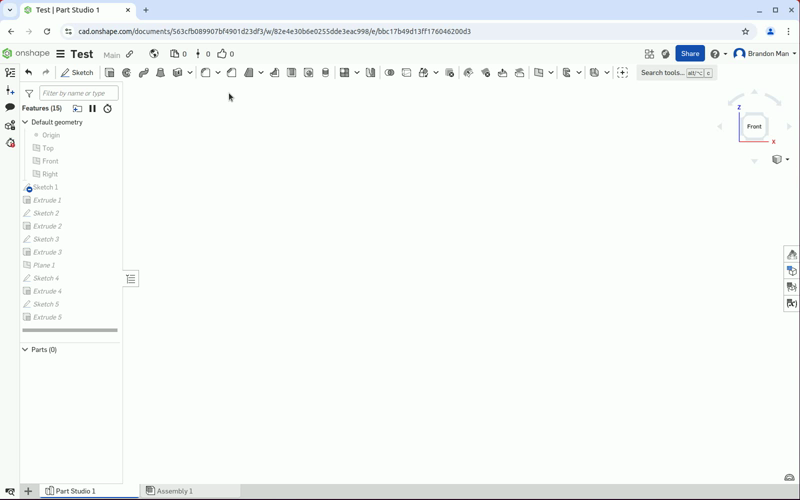
key(shift+s)
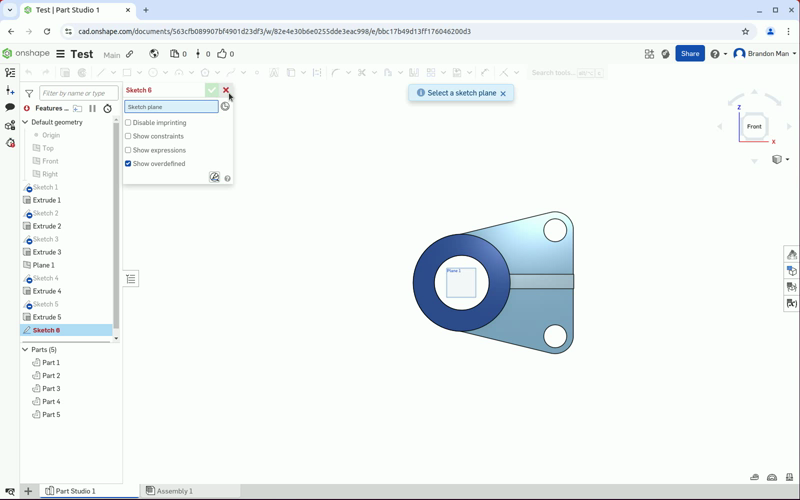
mouse_move(69, 267)
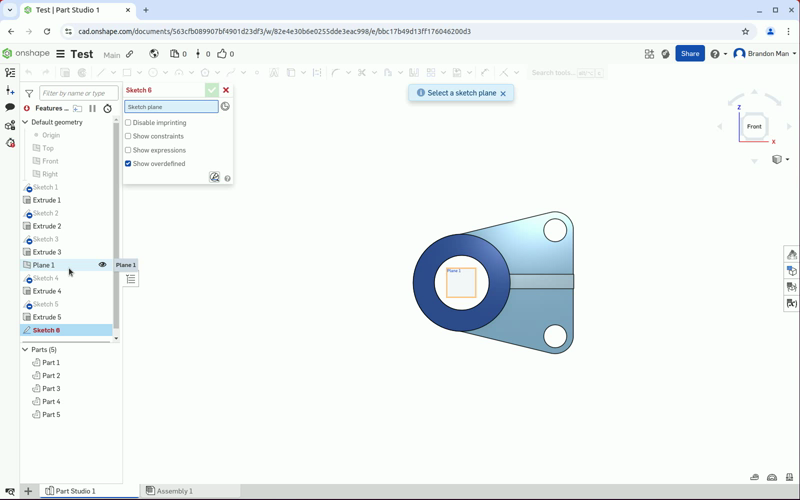
click(69, 267)
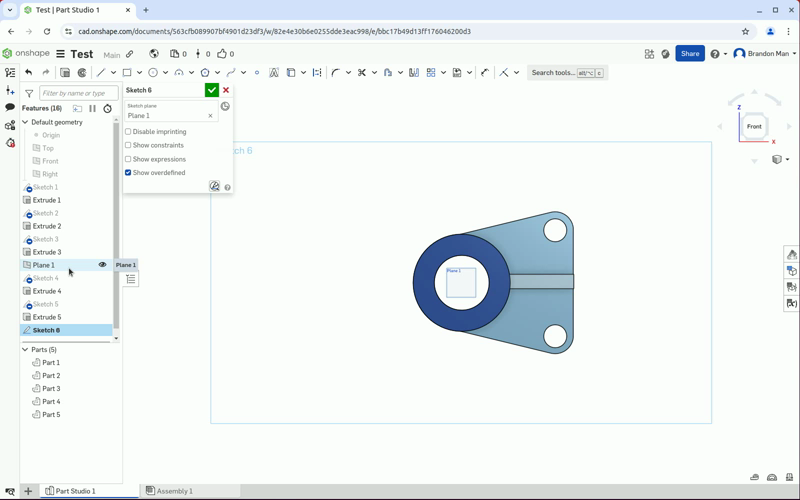
mouse_move(73, 352)
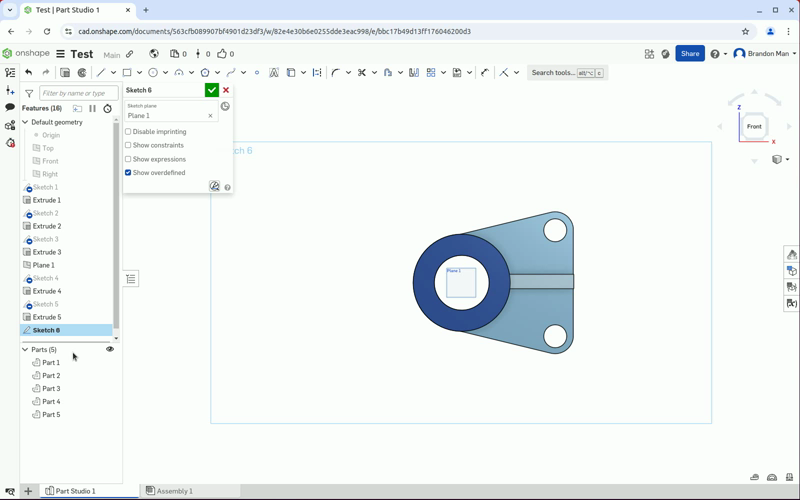
key(y)
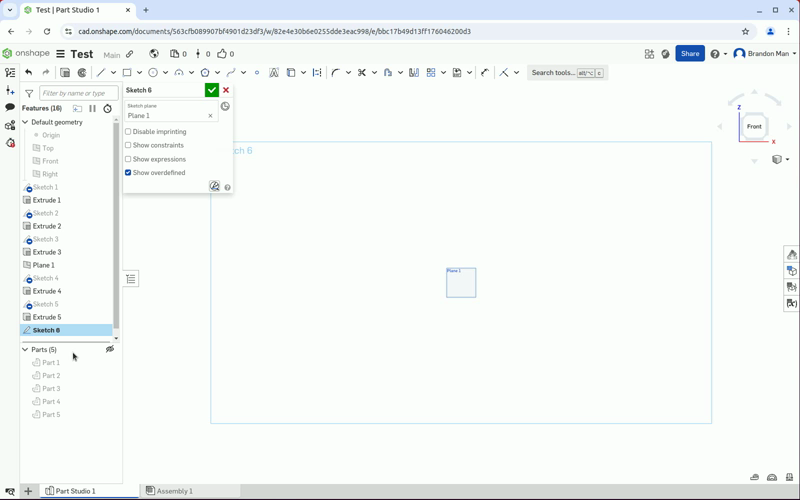
key(l)
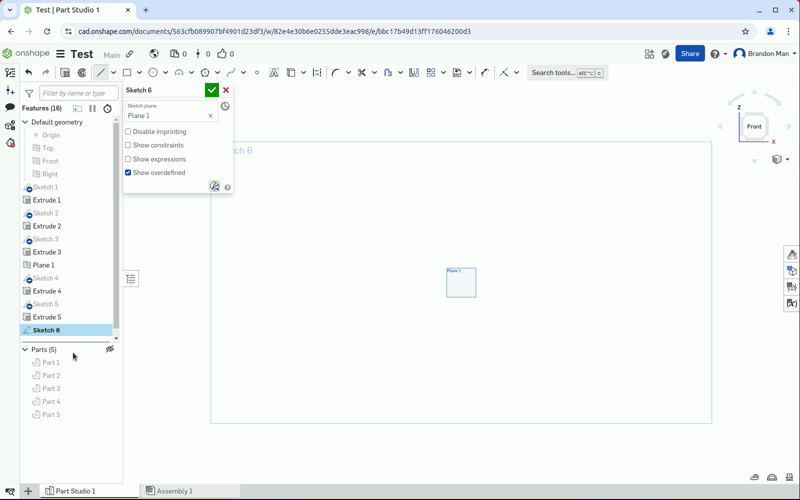
key_down(shift)
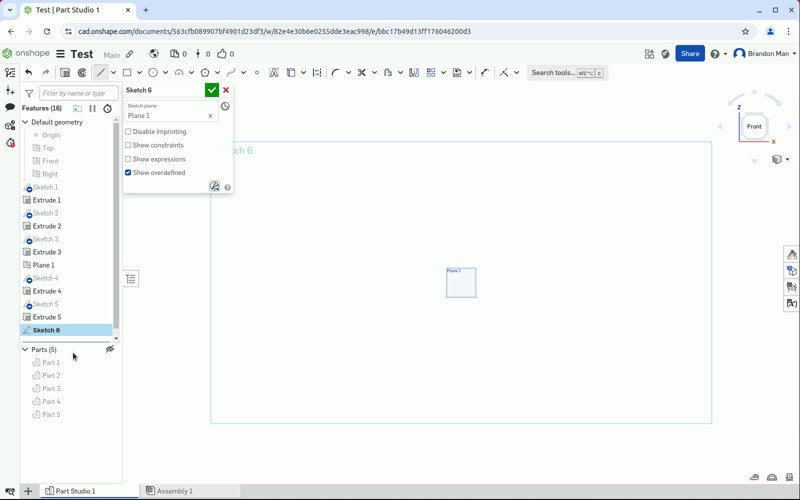
mouse_move(507, 288)
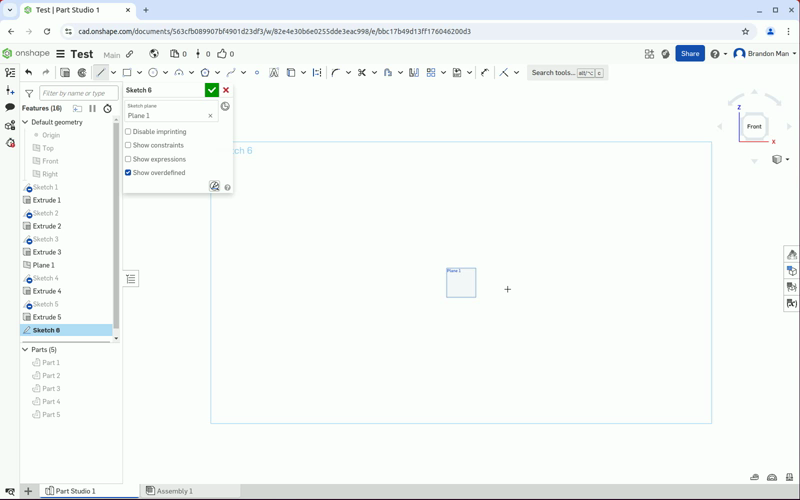
click(507, 288)
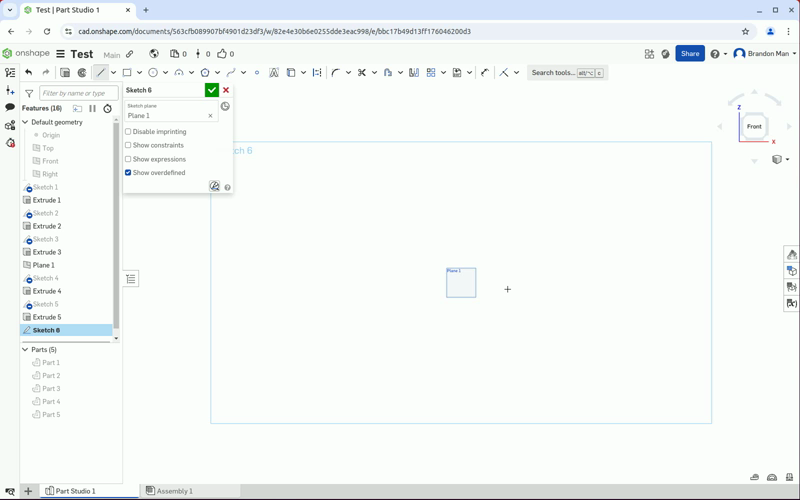
key_up(shift)
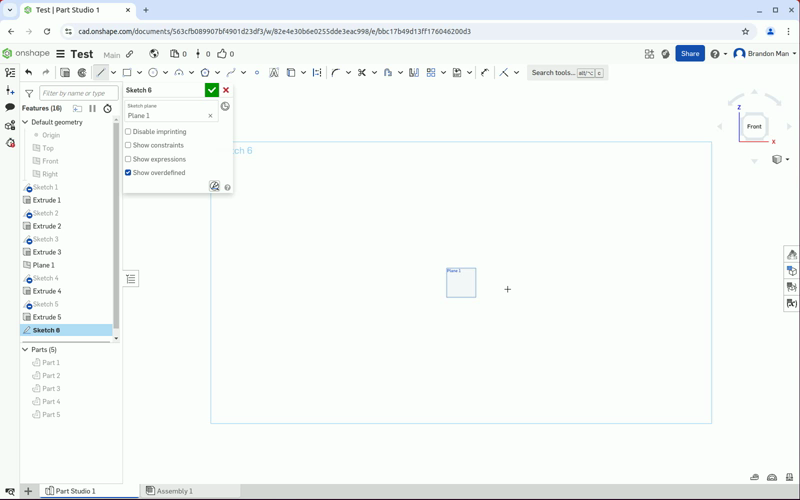
key_down(shift)
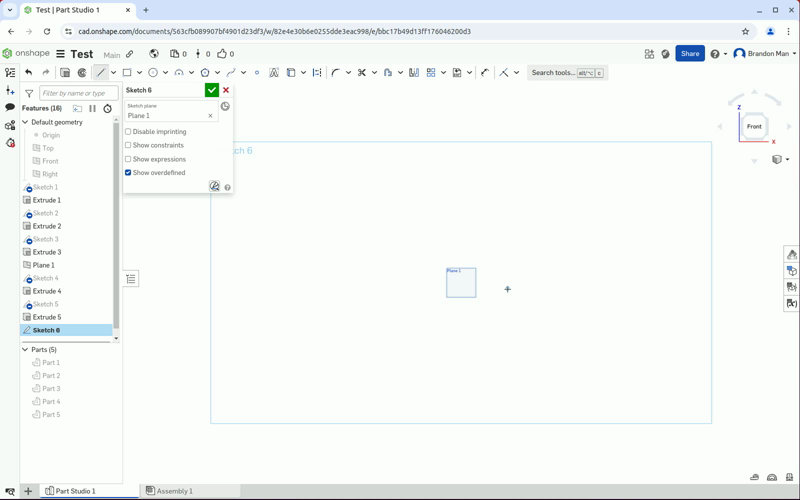
mouse_move(573, 288)
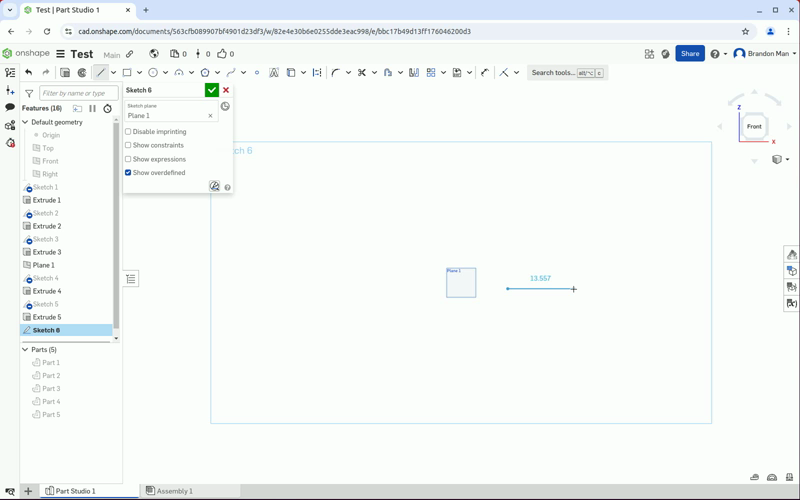
click(573, 288)
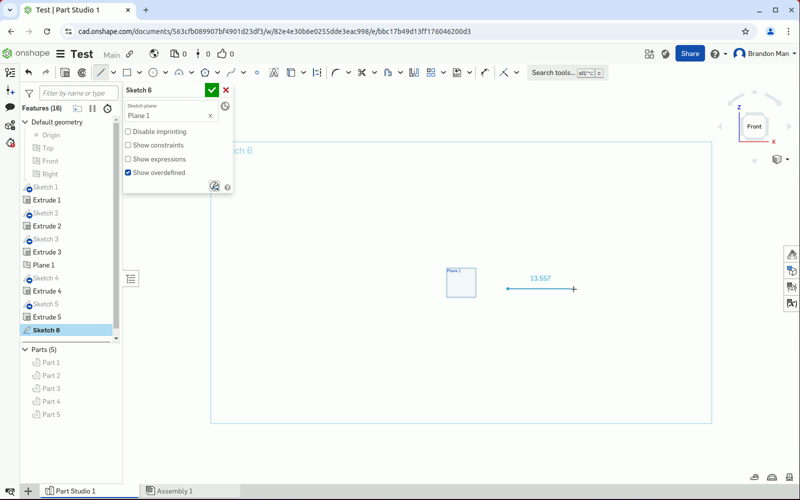
key_up(shift)
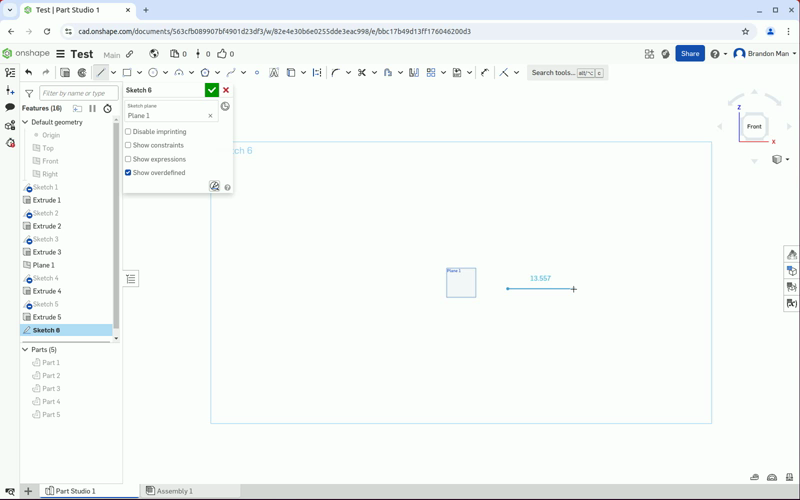
key_down(shift)
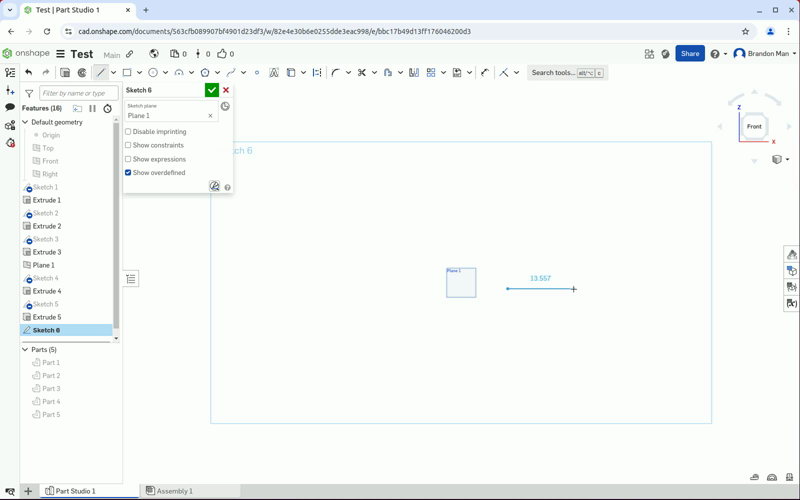
mouse_move(589, 288)
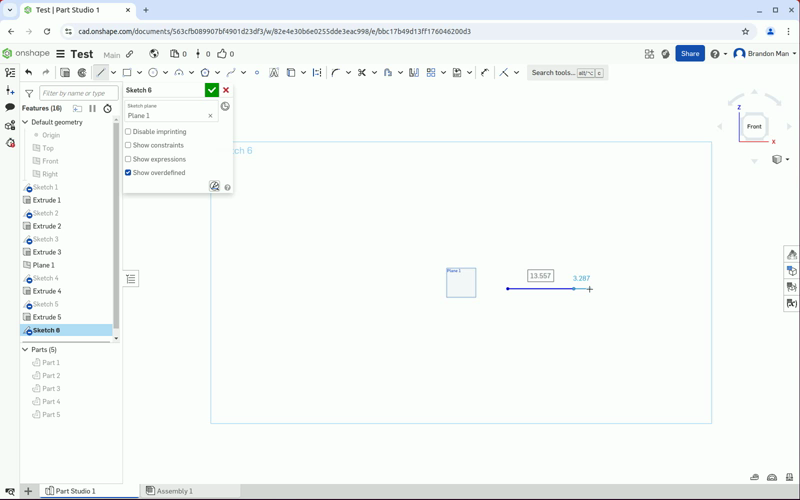
mouse_move(573, 274)
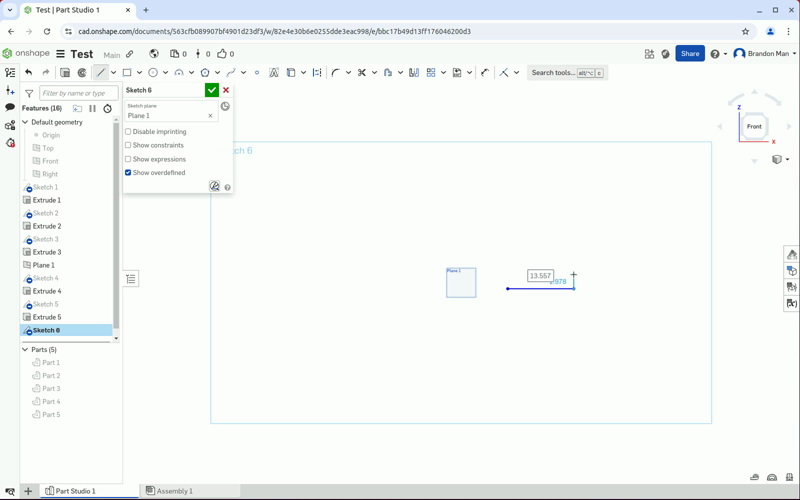
click(573, 274)
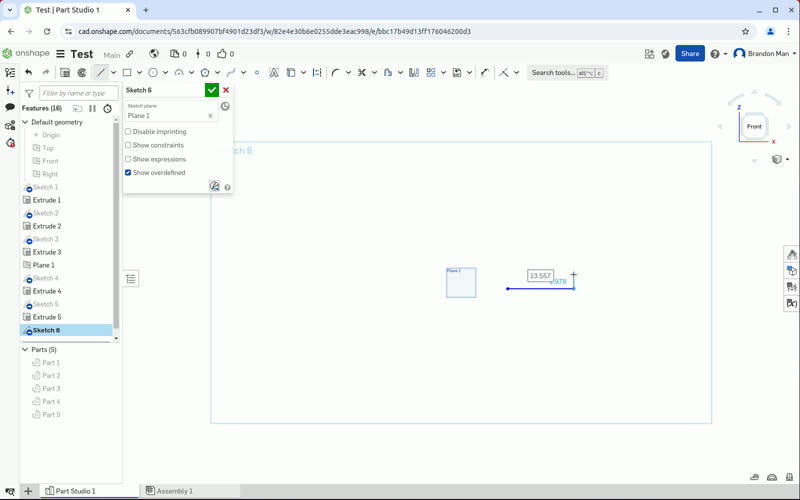
key_up(shift)
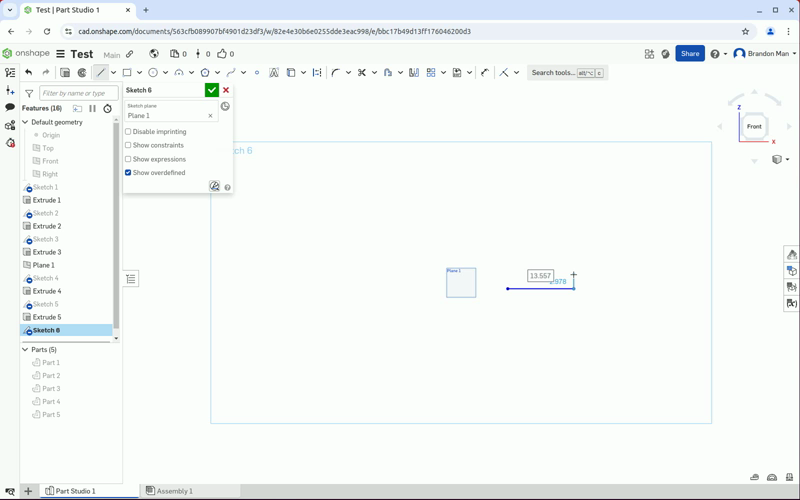
key_down(shift)
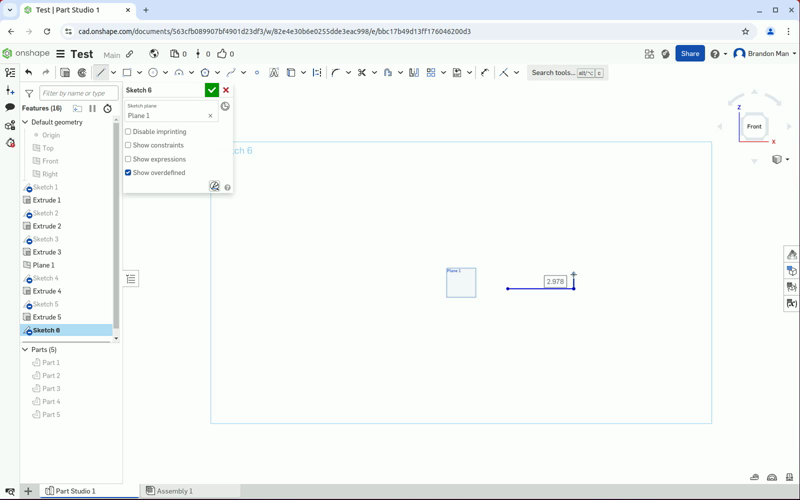
mouse_move(507, 274)
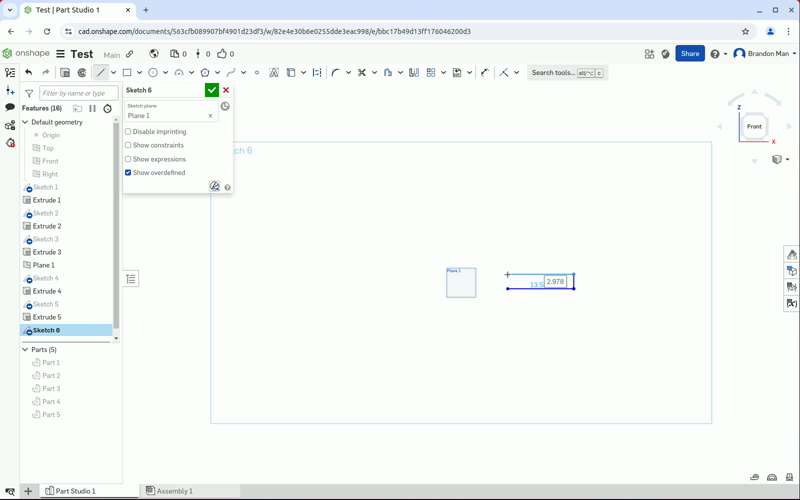
click(507, 274)
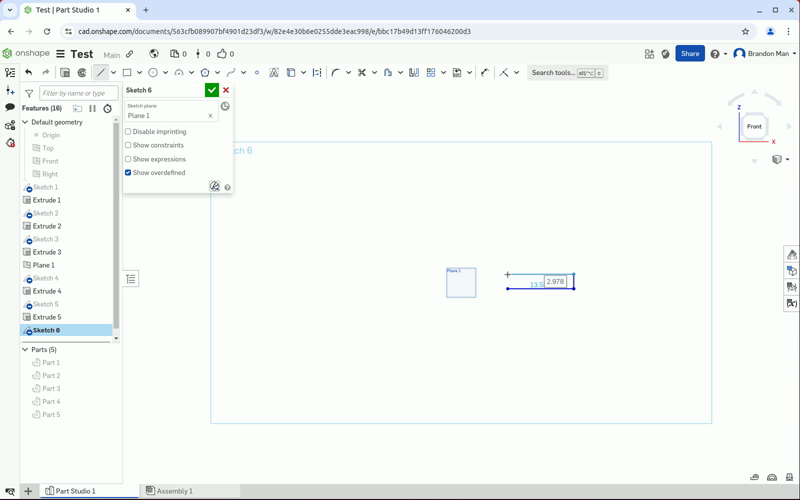
key_up(shift)
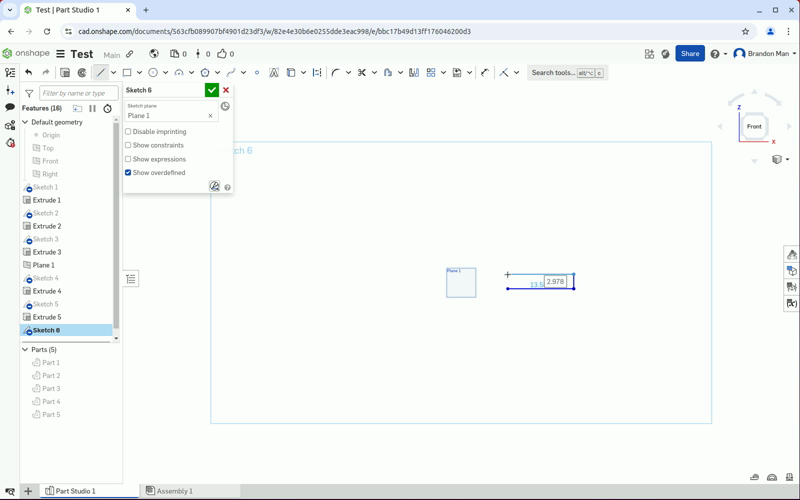
key_down(shift)
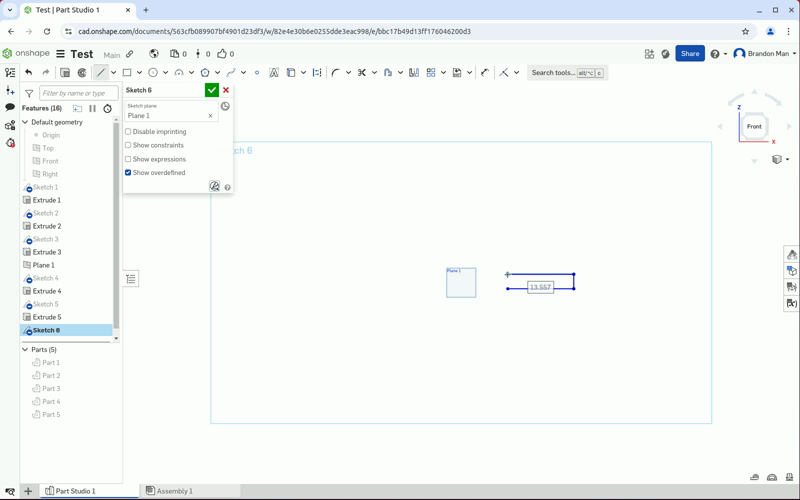
mouse_move(537, 274)
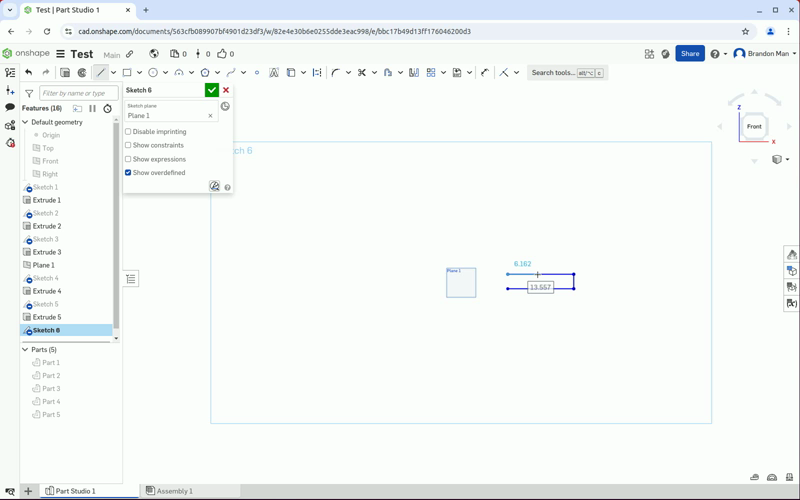
mouse_move(507, 276)
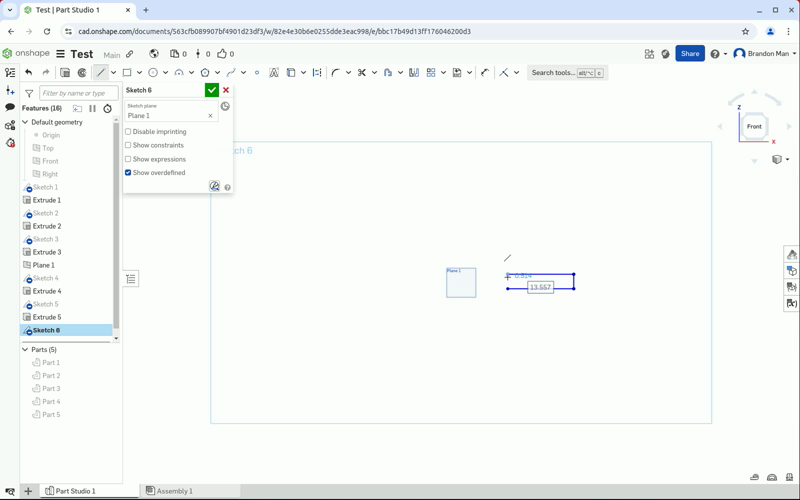
scroll(6)
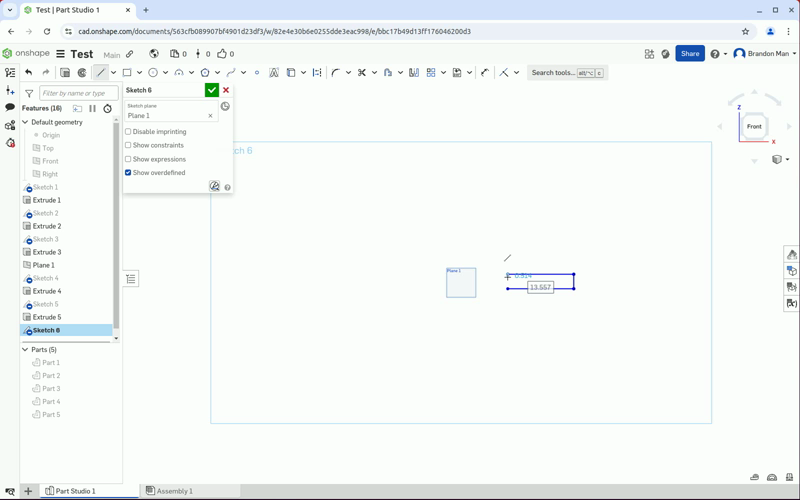
scroll(6)
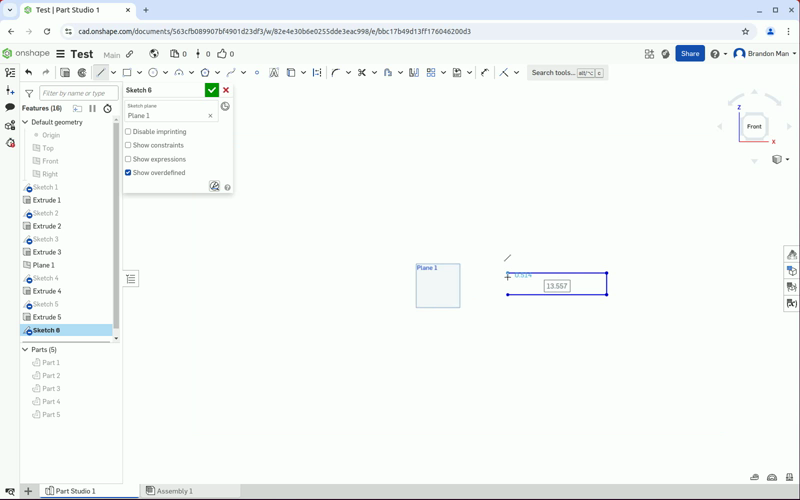
scroll(6)
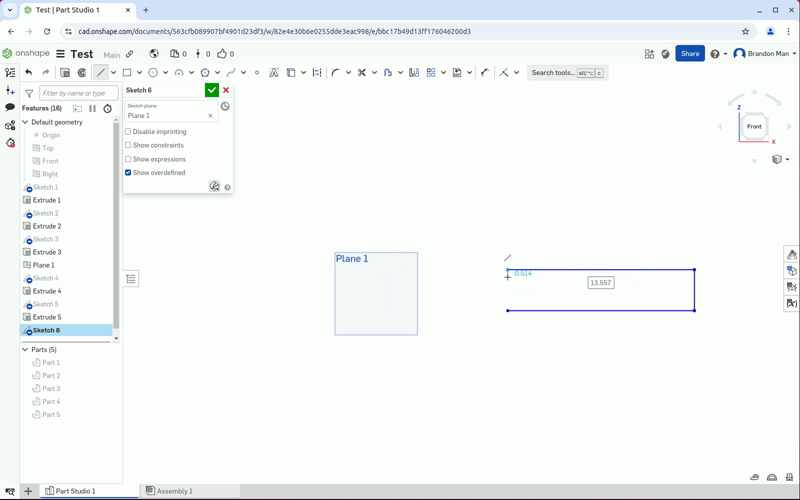
scroll(6)
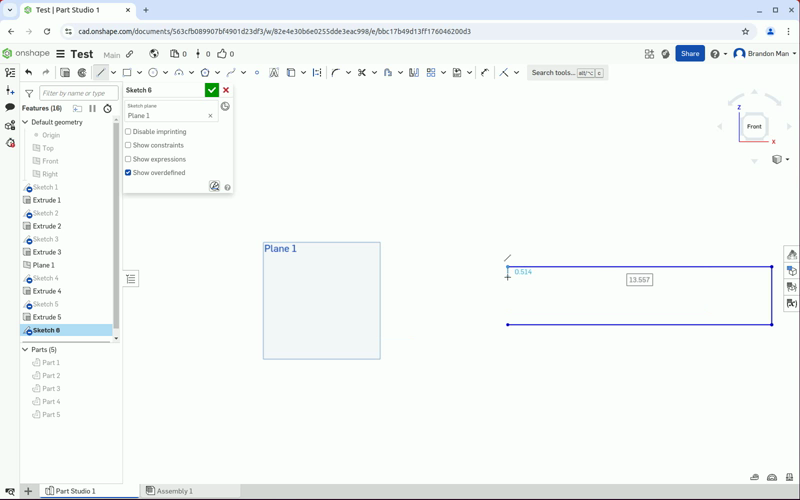
scroll(6)
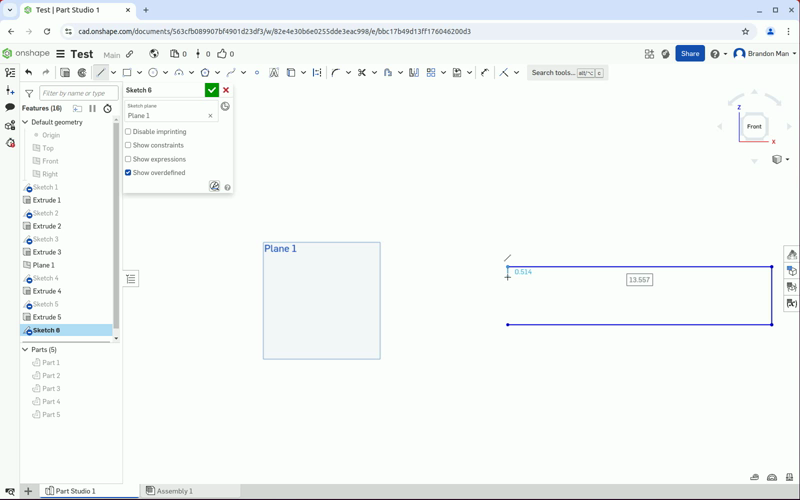
scroll(6)
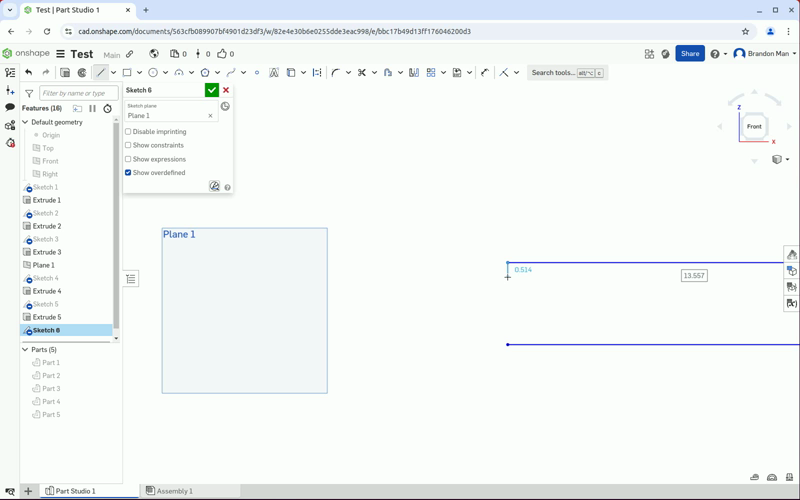
scroll(6)
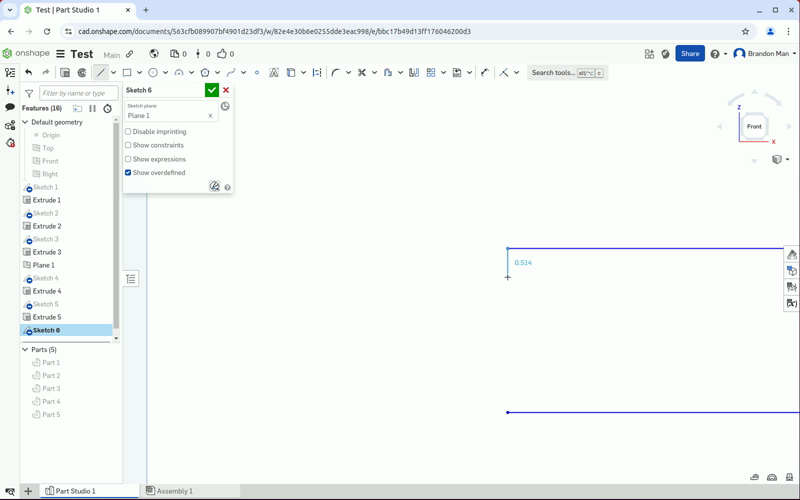
click(507, 276)
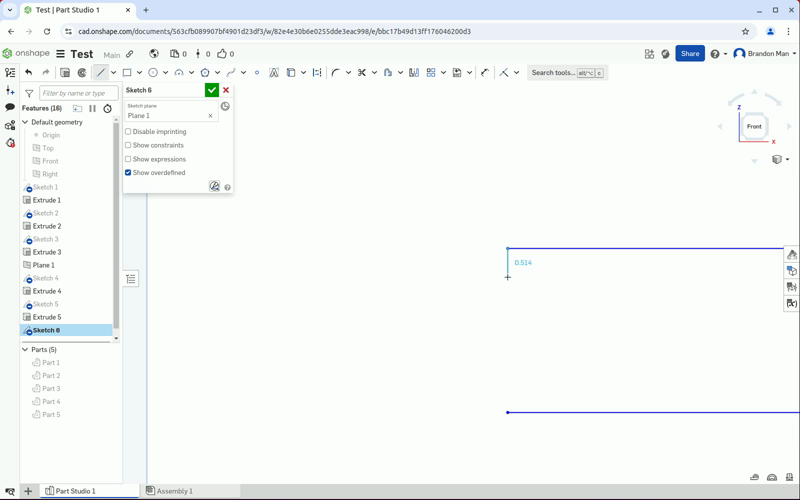
scroll(-6)
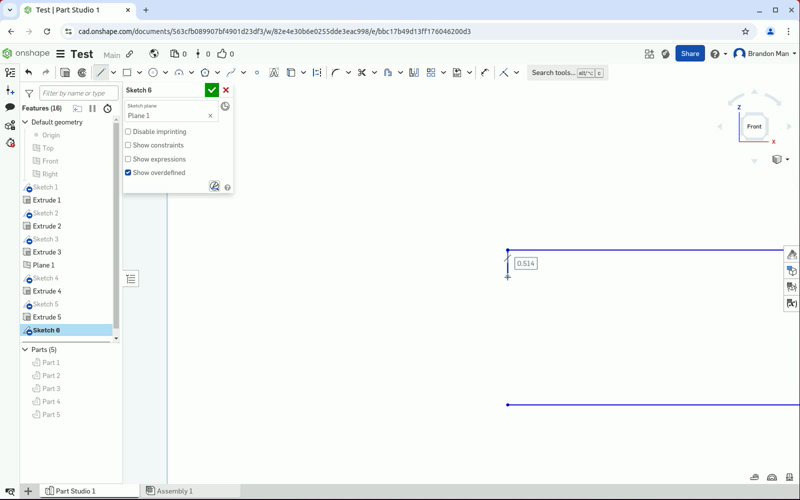
scroll(-6)
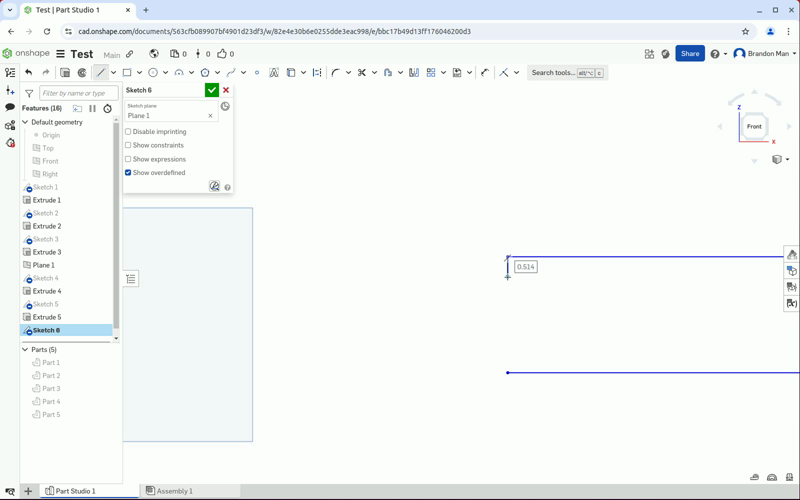
scroll(-6)
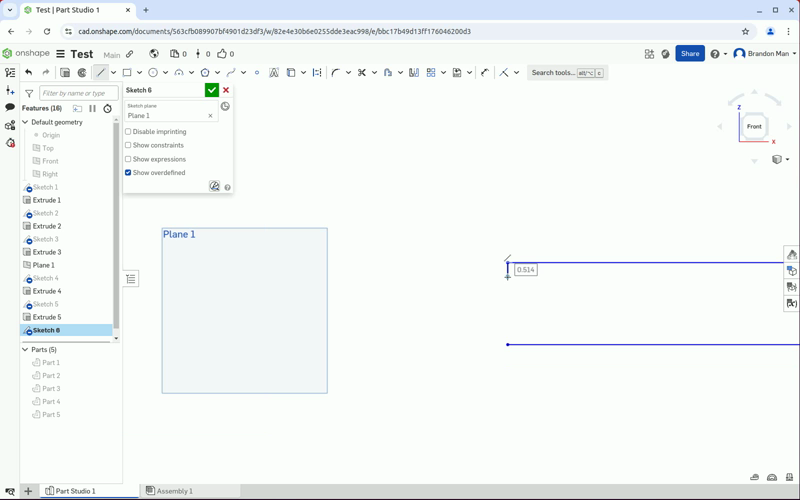
scroll(-6)
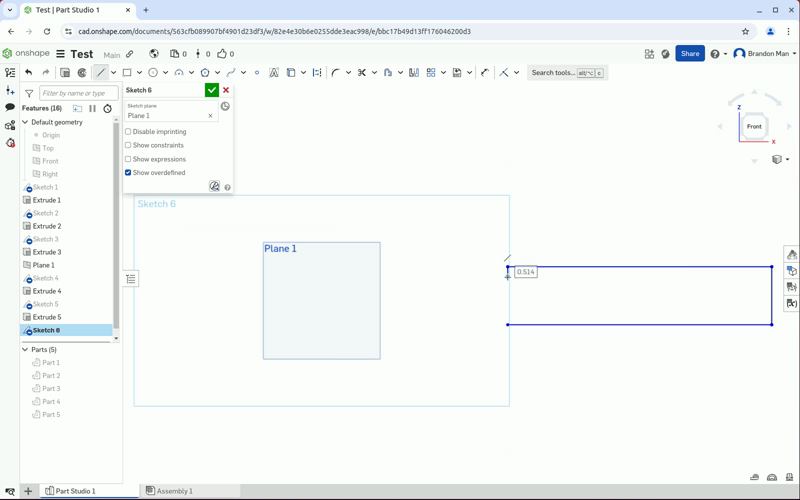
scroll(-6)
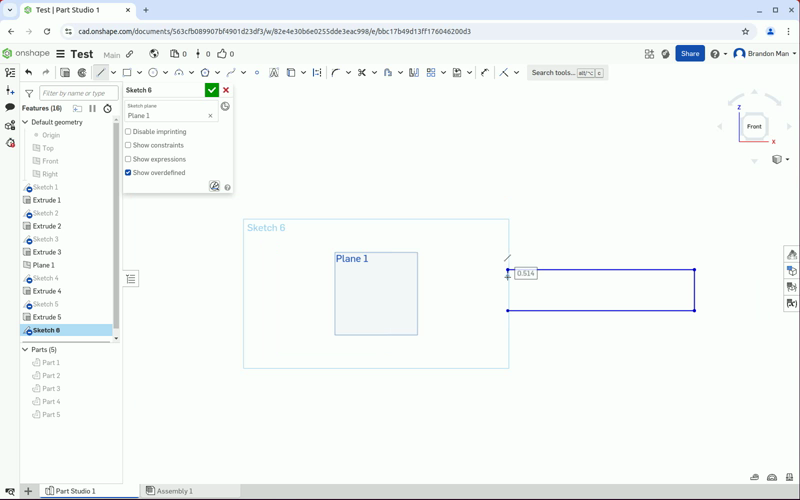
scroll(-6)
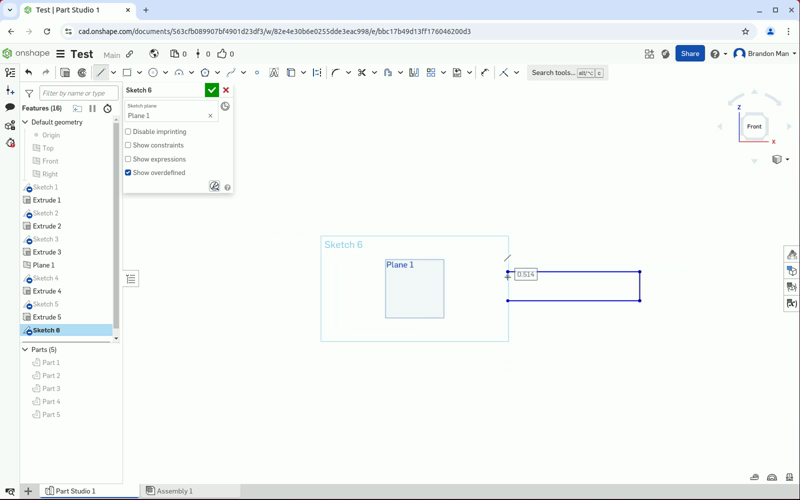
scroll(-6)
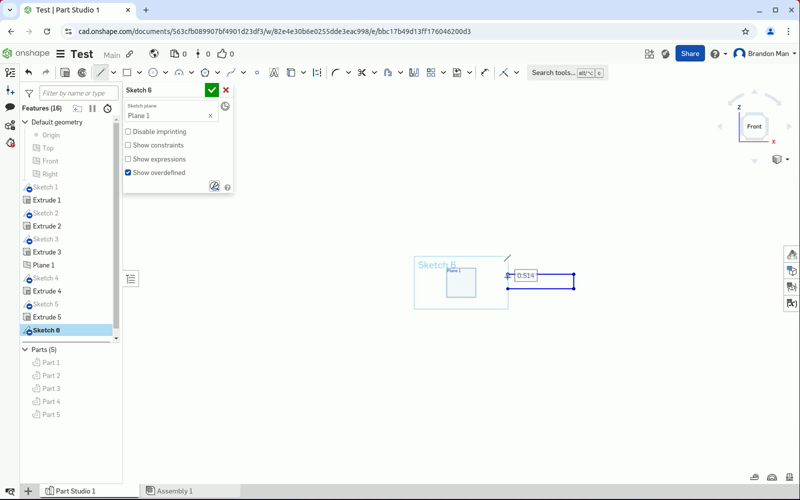
key_up(shift)
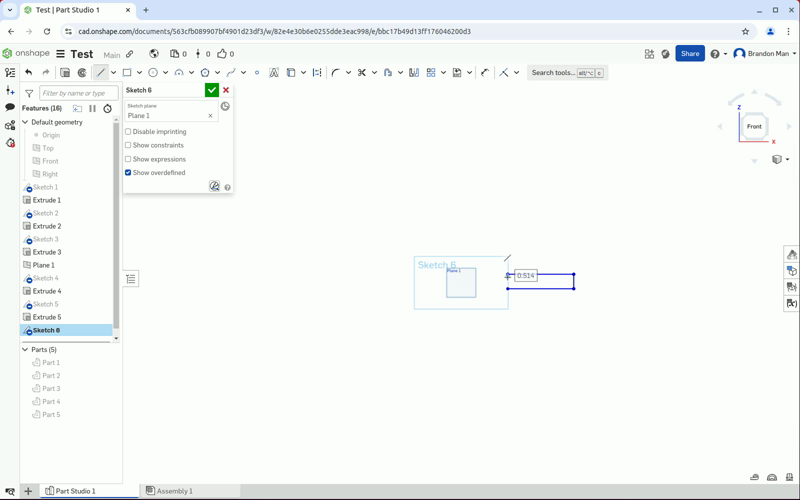
key(esc)
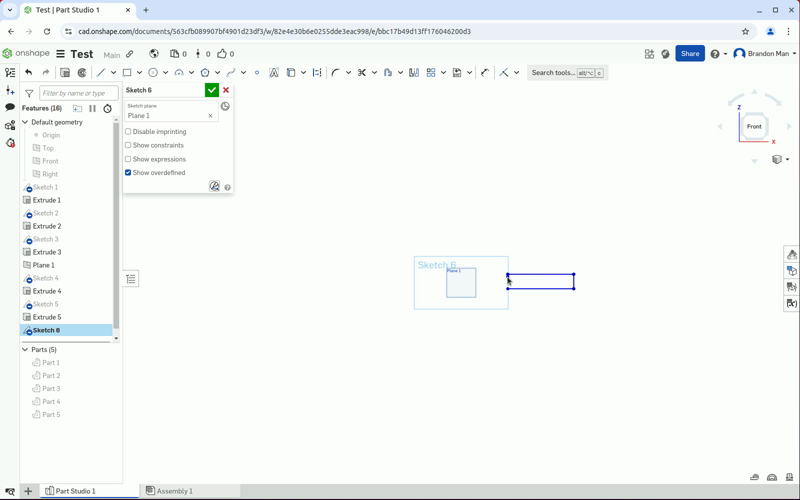
key(a)
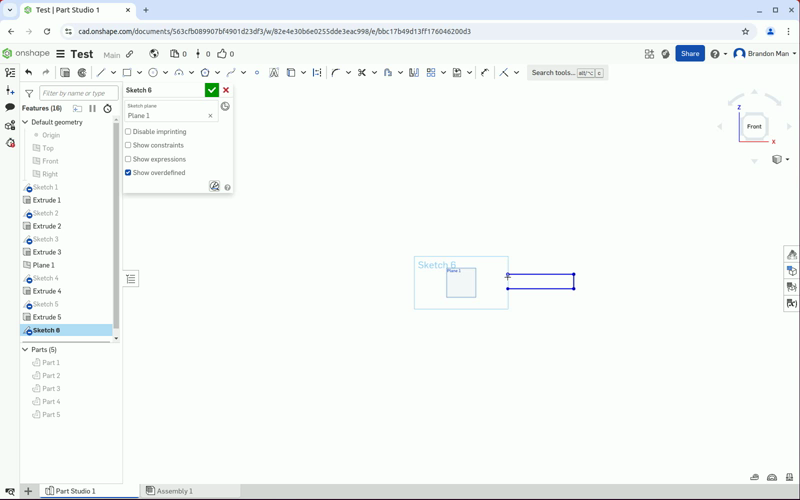
mouse_move(507, 276)
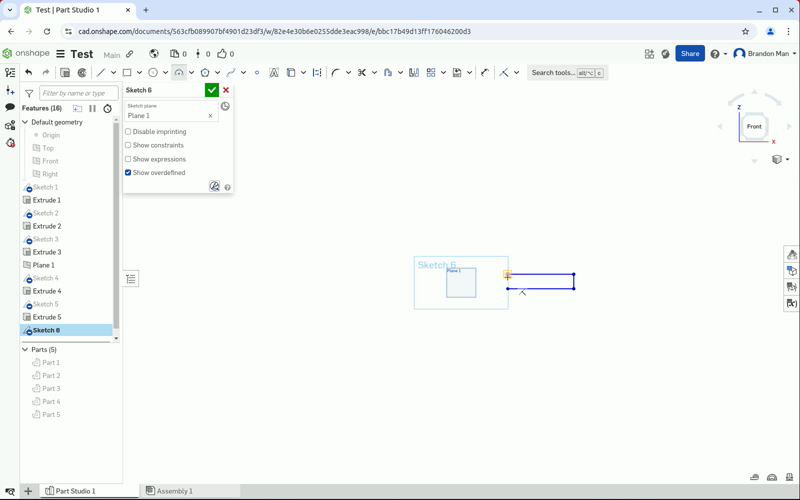
scroll(6)
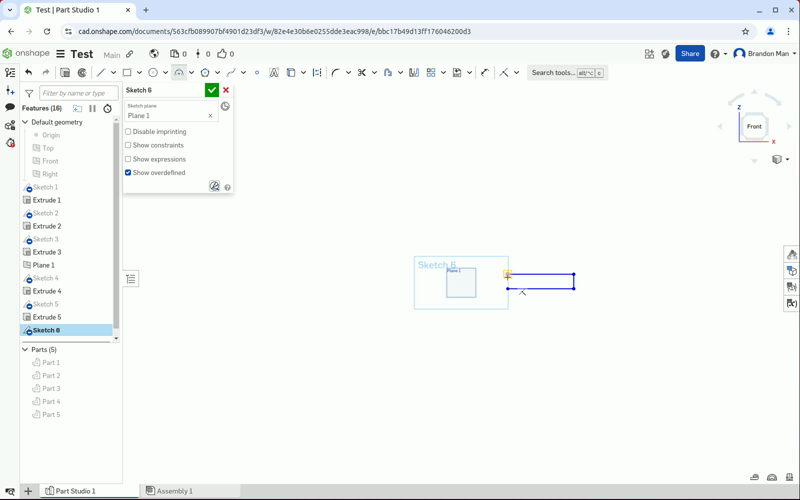
scroll(6)
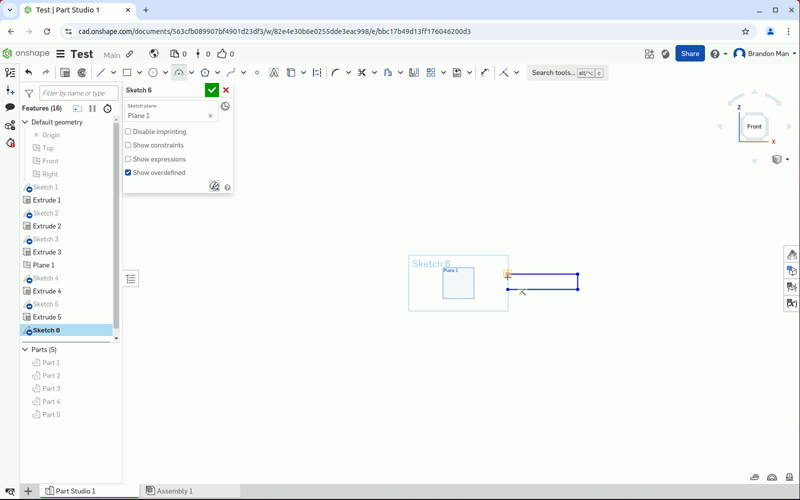
scroll(6)
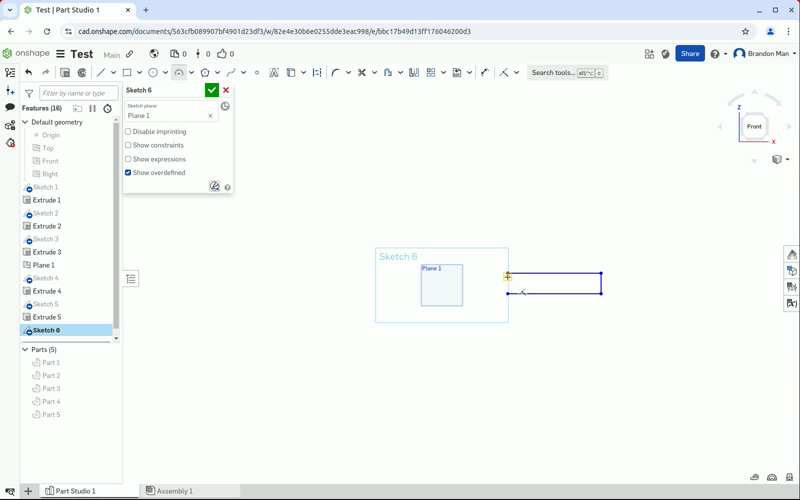
scroll(6)
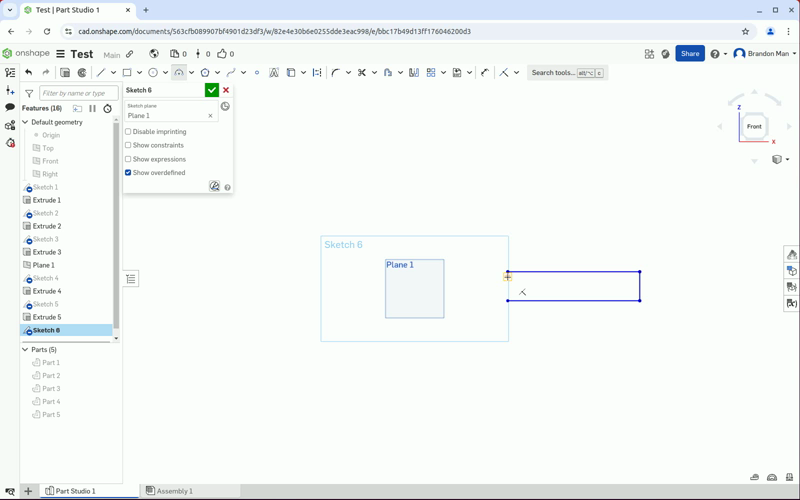
scroll(6)
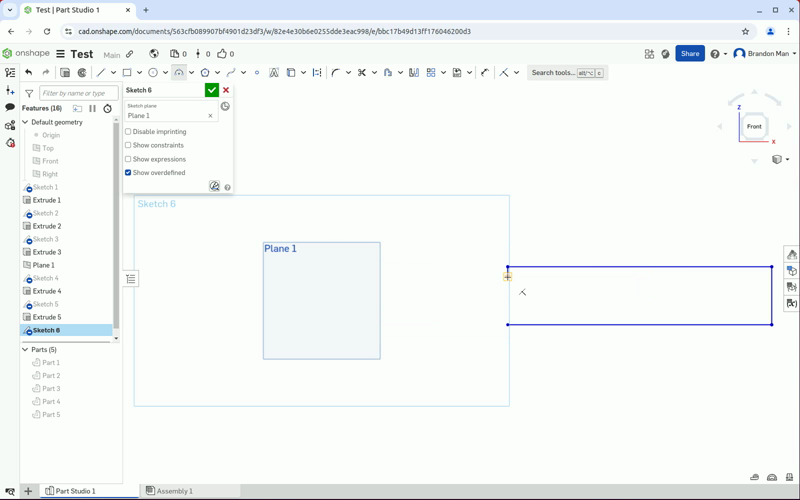
scroll(6)
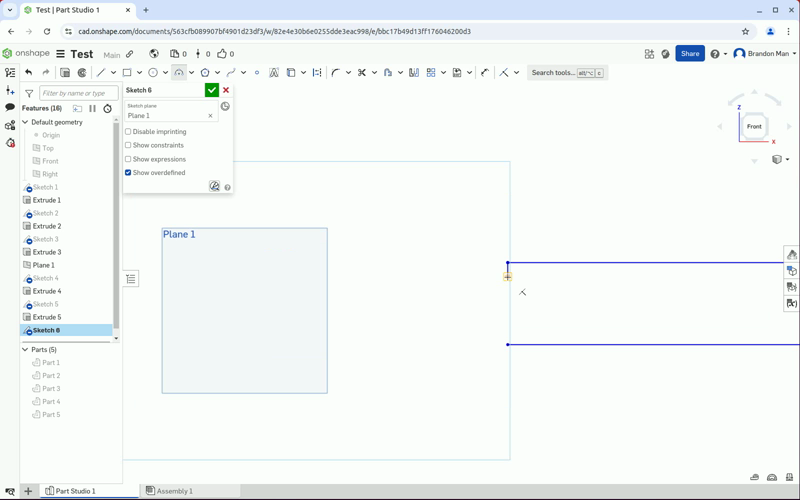
scroll(6)
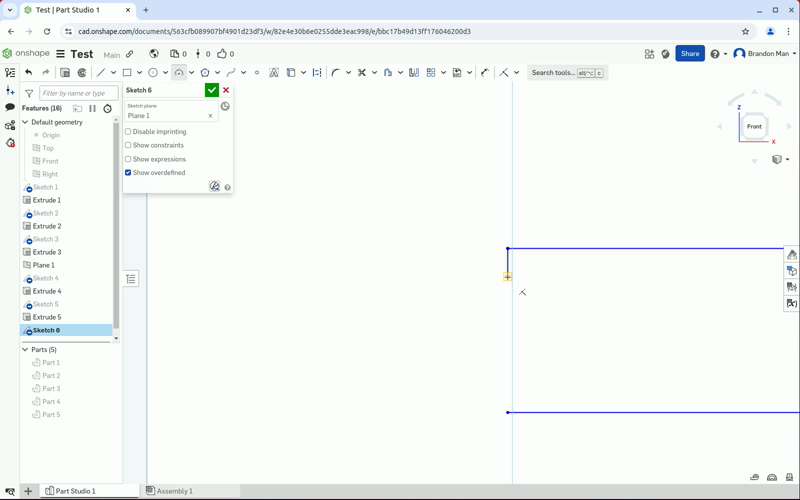
click(507, 276)
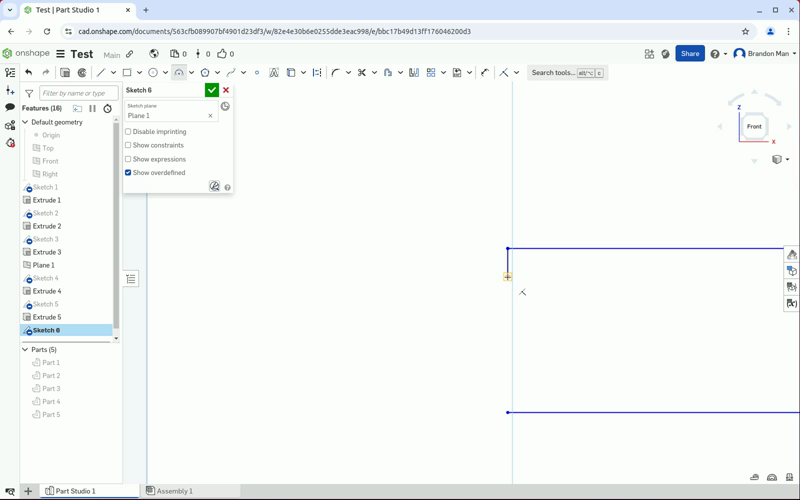
scroll(-6)
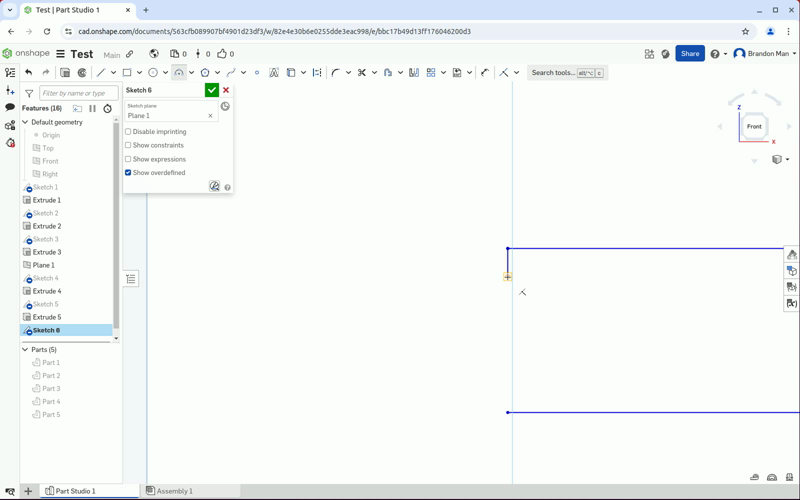
scroll(-6)
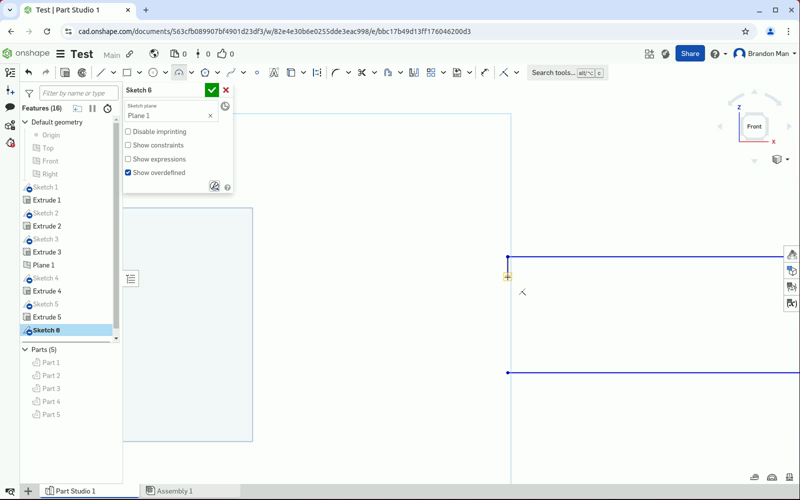
scroll(-6)
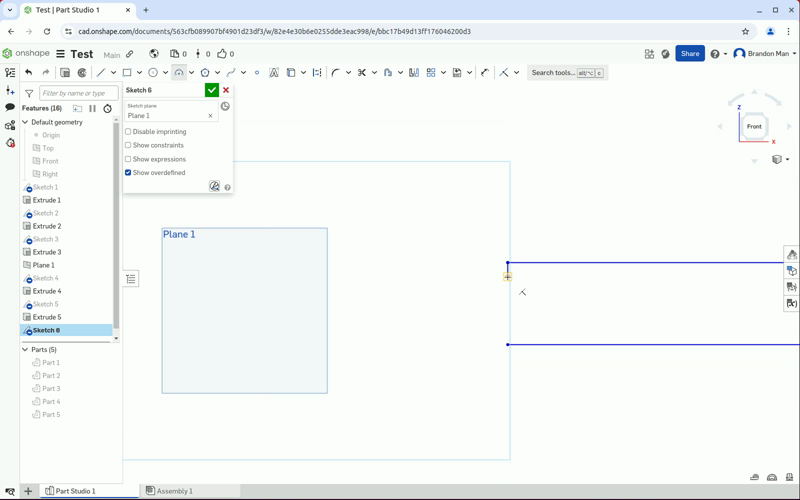
scroll(-6)
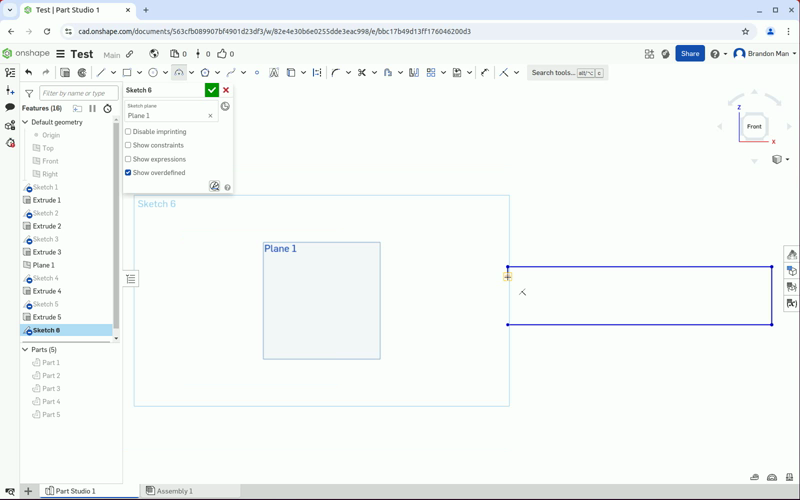
scroll(-6)
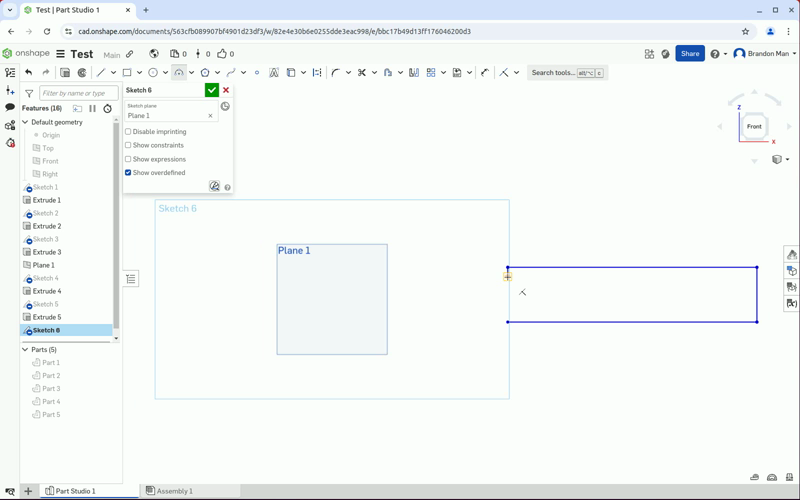
scroll(-6)
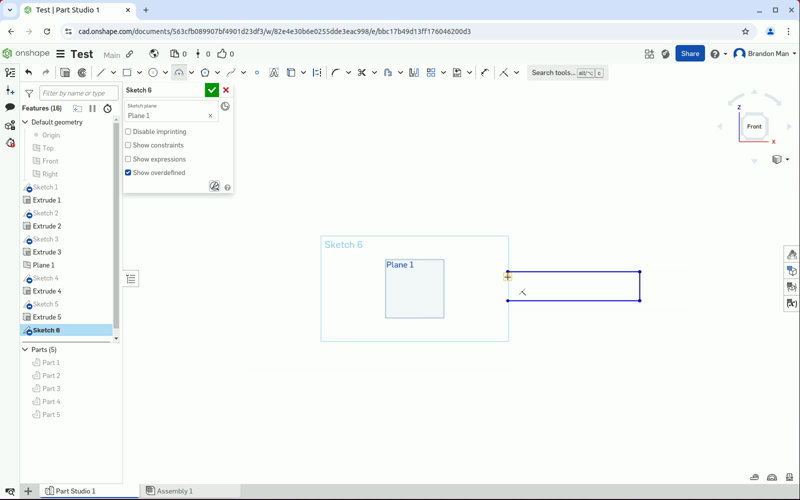
scroll(-6)
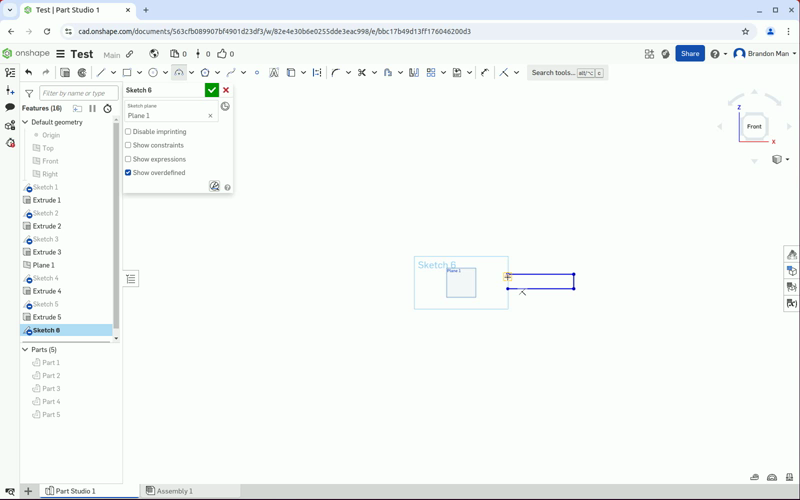
mouse_move(507, 288)
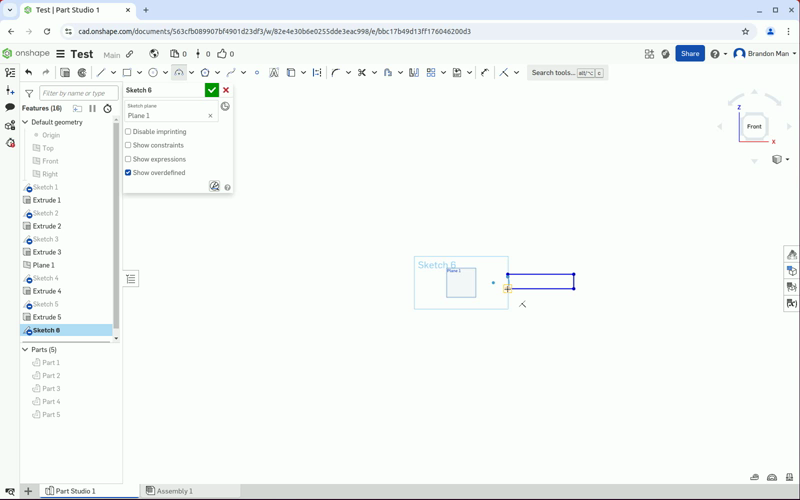
click(507, 288)
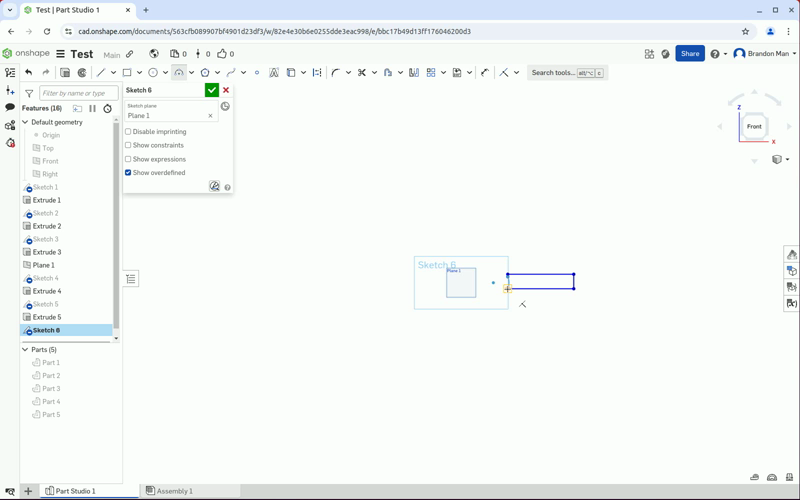
key_down(shift)
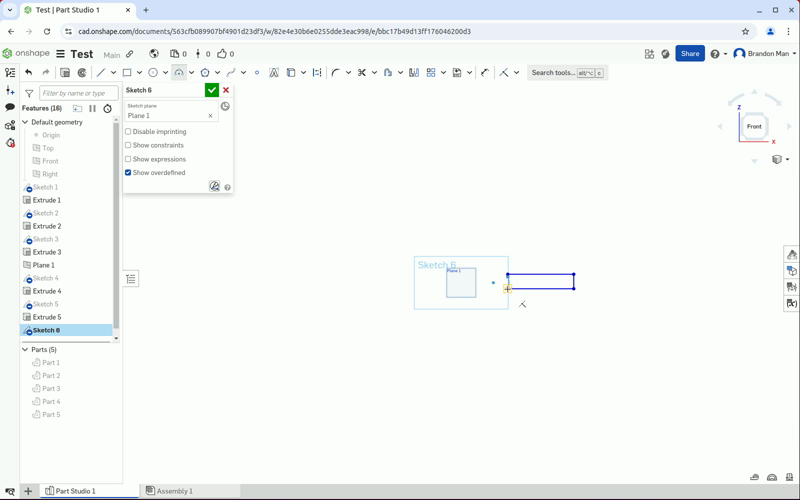
mouse_move(508, 282)
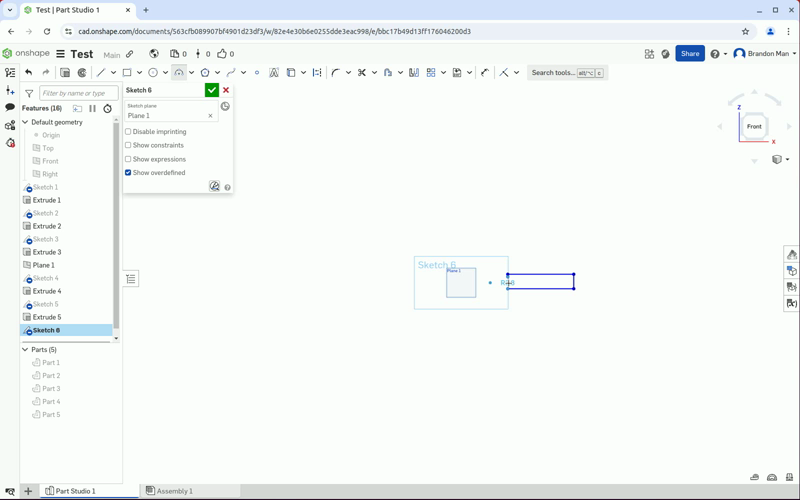
click(508, 282)
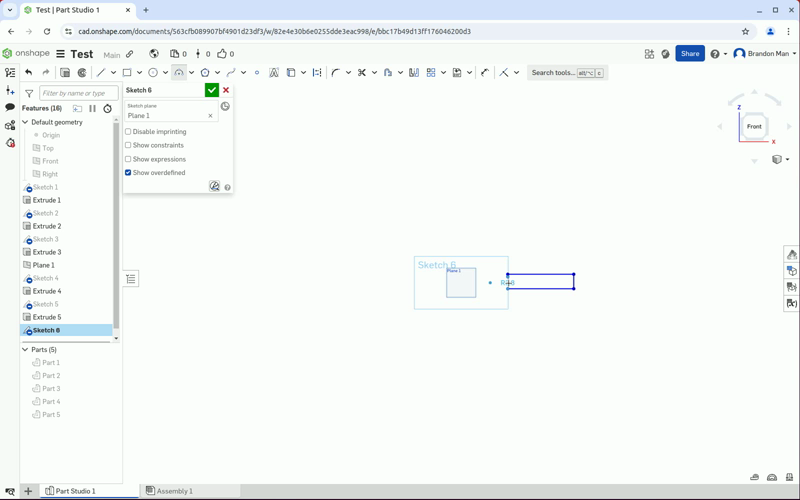
key_up(shift)
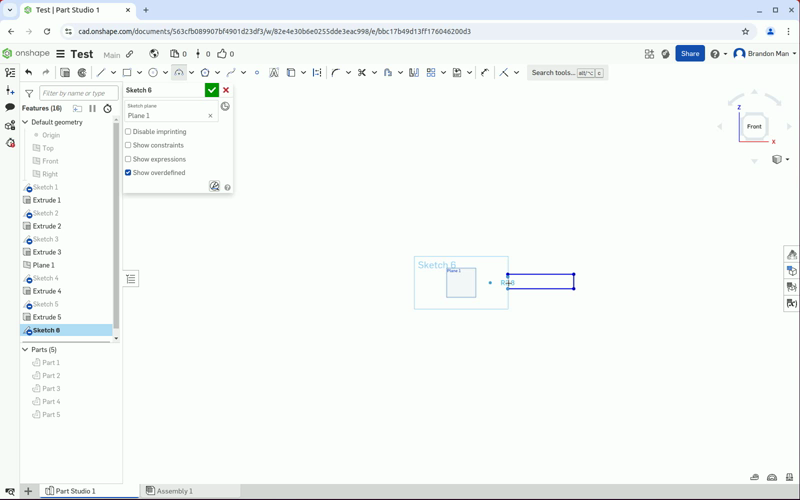
key(esc)
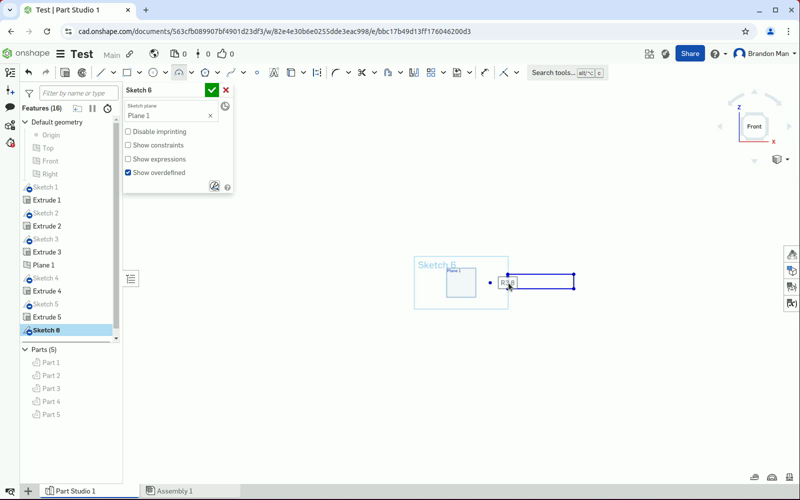
mouse_move(530, 274)
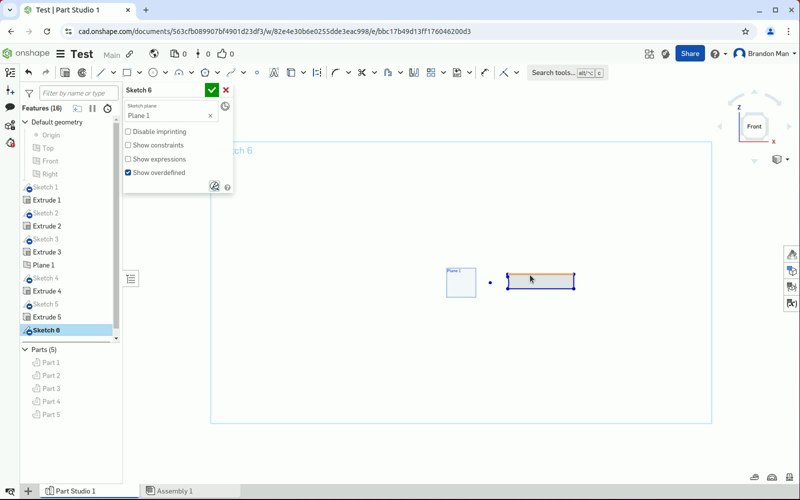
scroll(6)
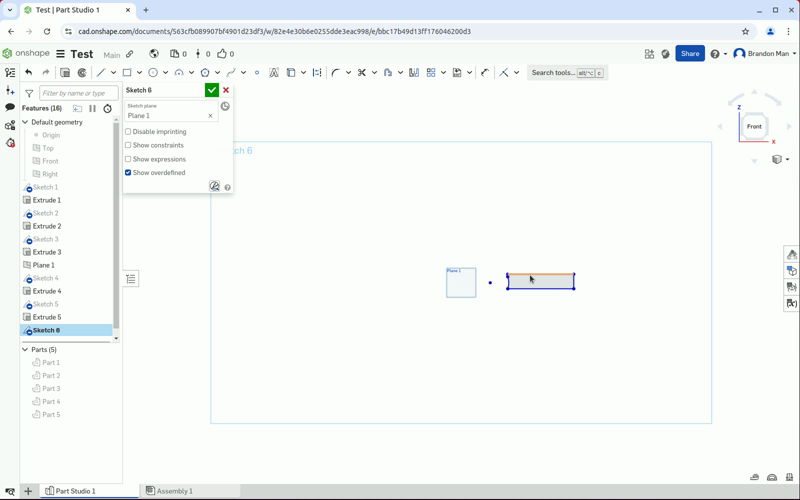
scroll(6)
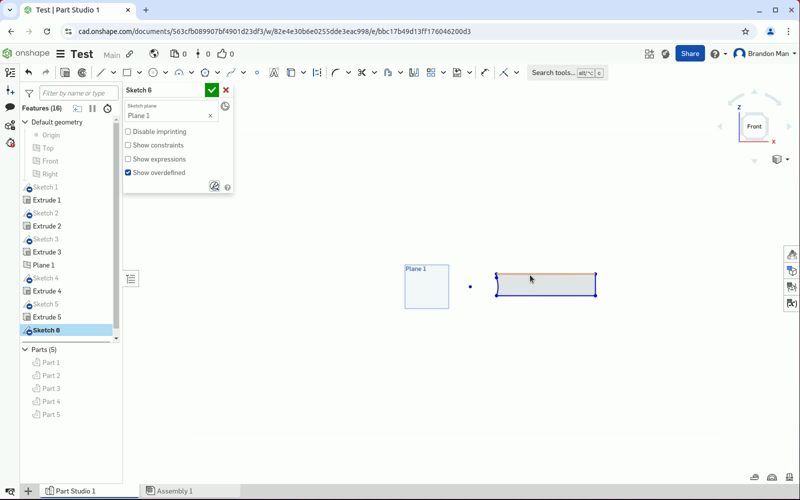
scroll(6)
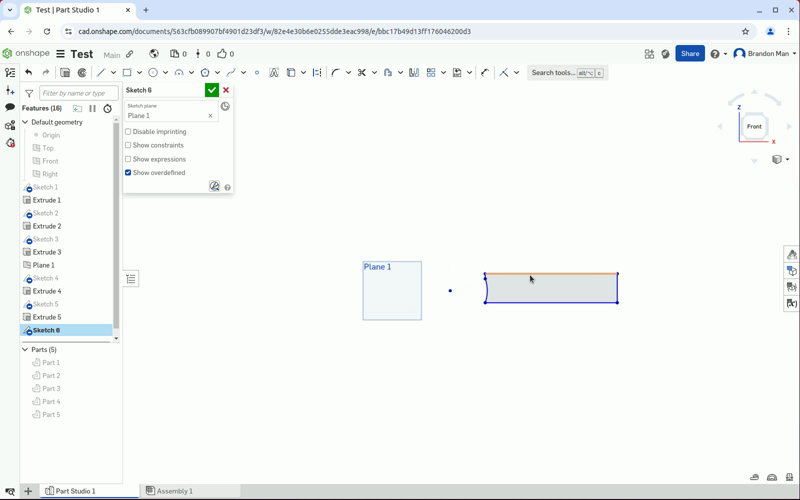
scroll(6)
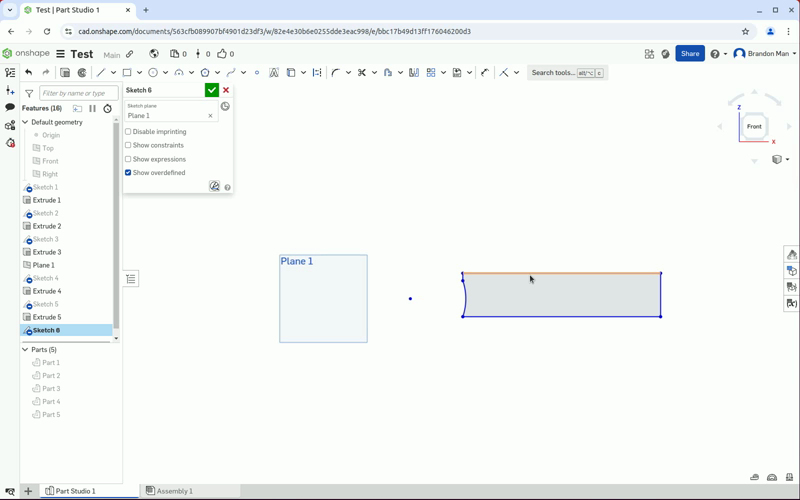
scroll(6)
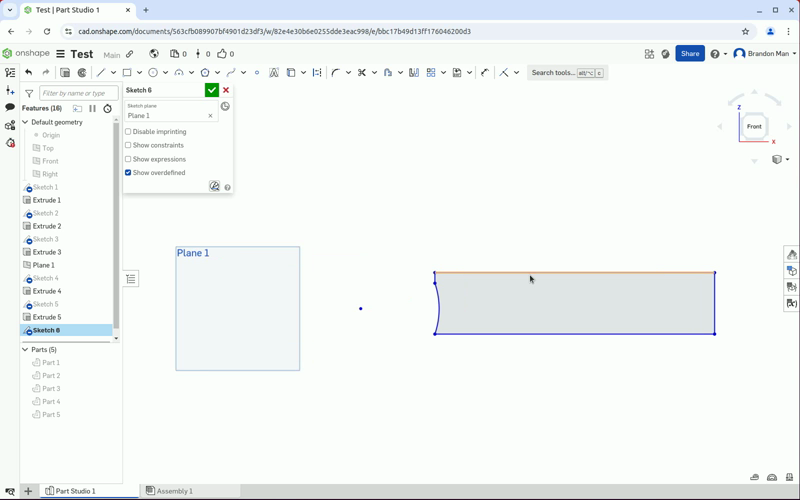
scroll(6)
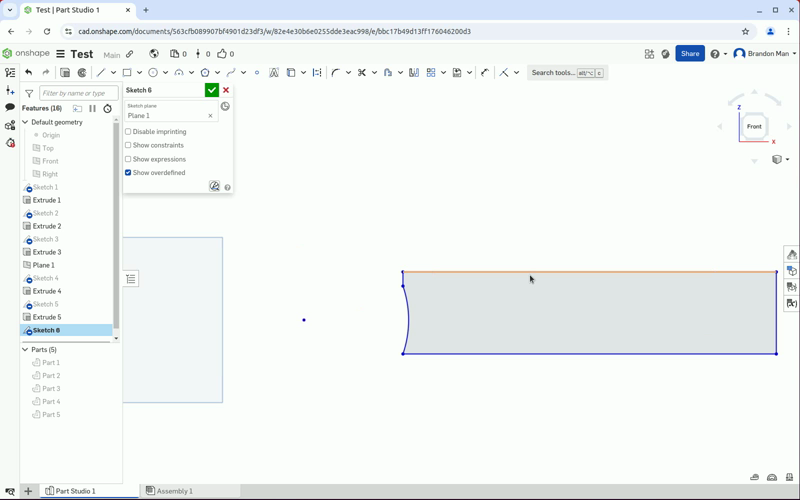
scroll(6)
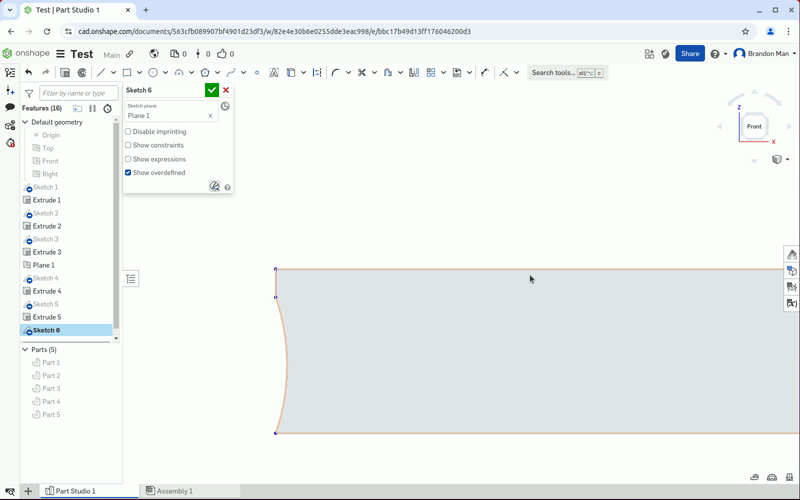
click(530, 274)
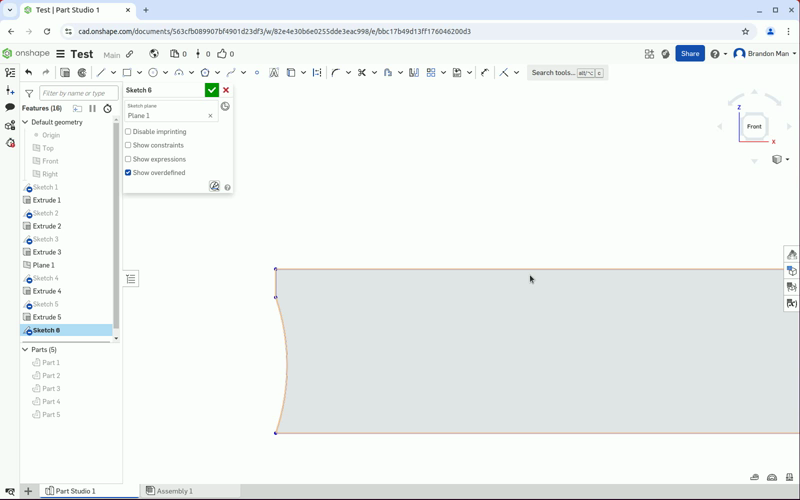
scroll(-6)
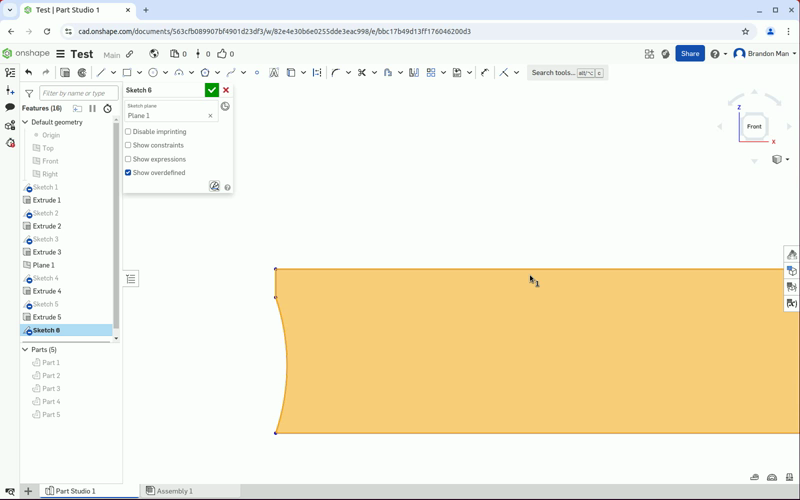
scroll(-6)
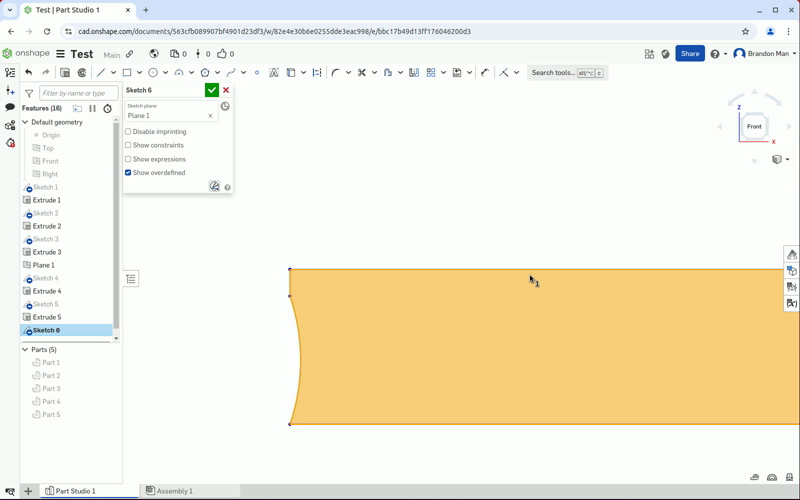
scroll(-6)
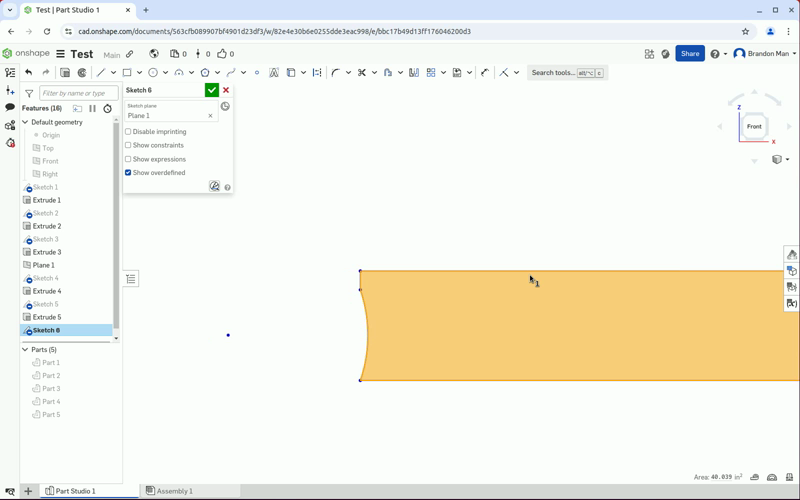
scroll(-6)
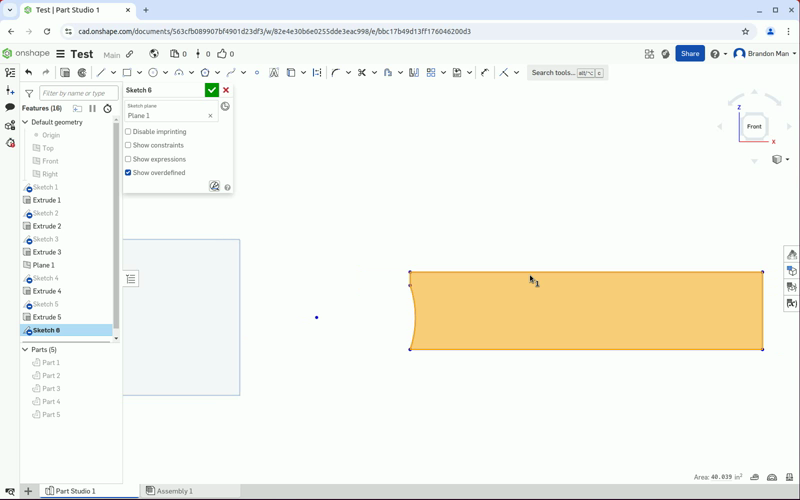
scroll(-6)
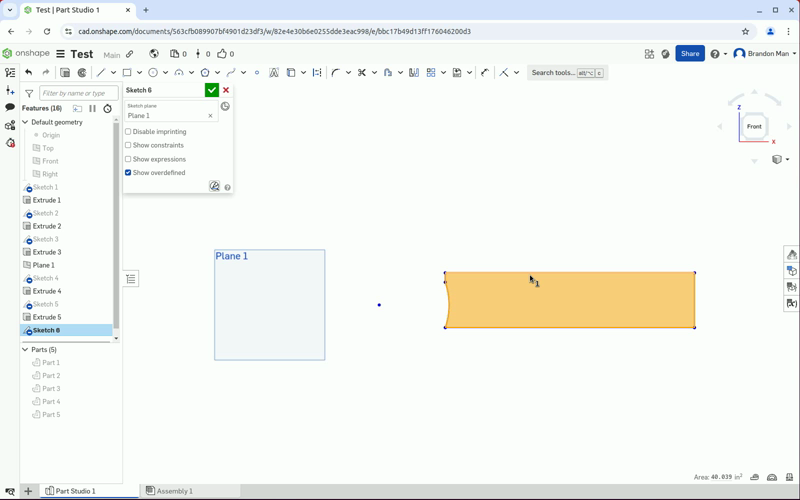
scroll(-6)
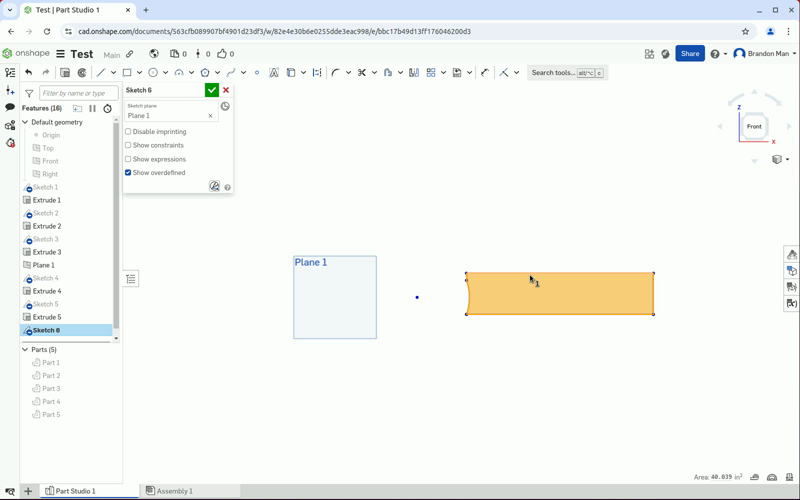
scroll(-6)
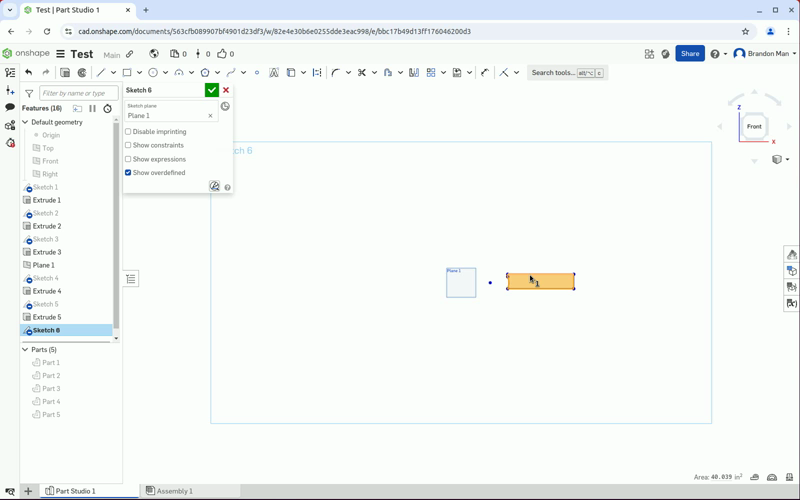
mouse_move(73, 352)
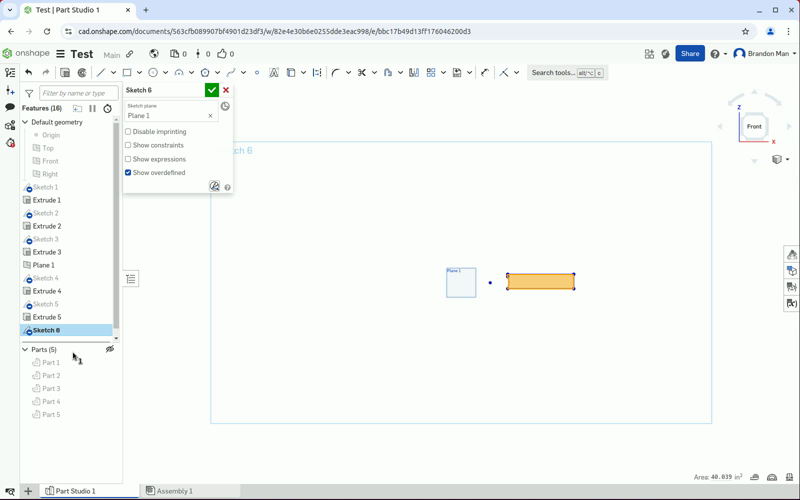
key(shift+y)
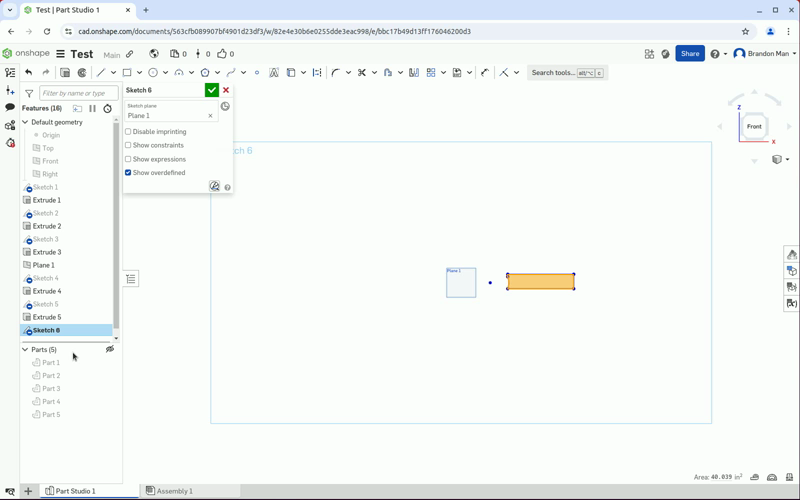
key(shift+e)
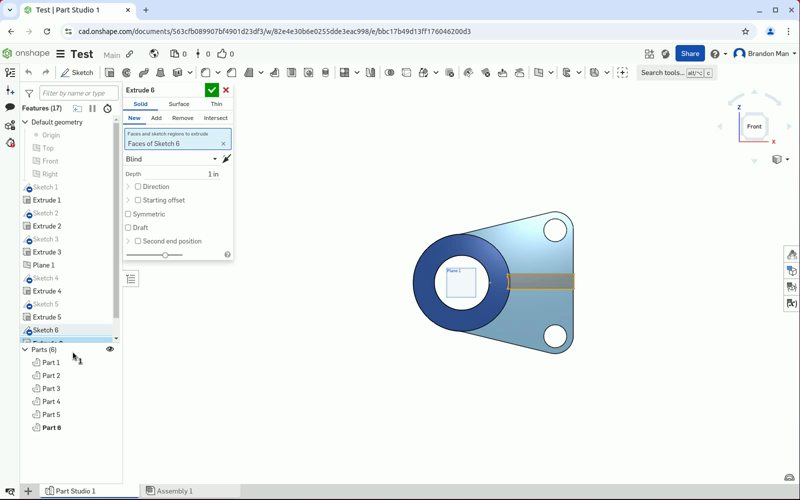
mouse_move(143, 106)
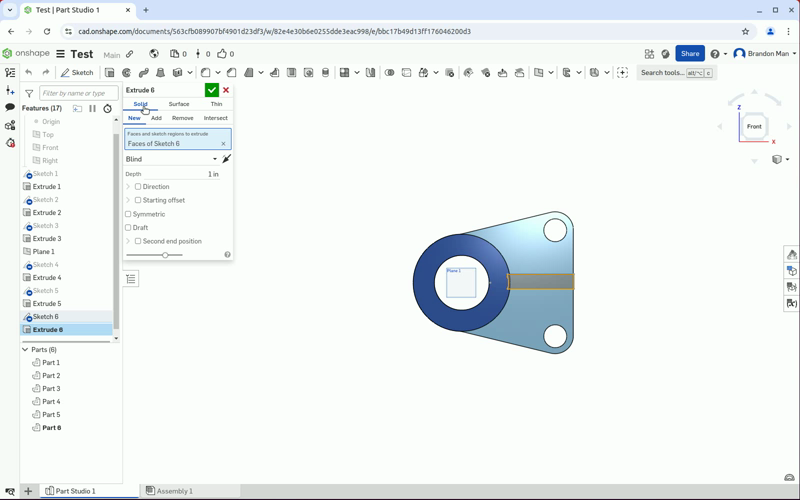
click(143, 106)
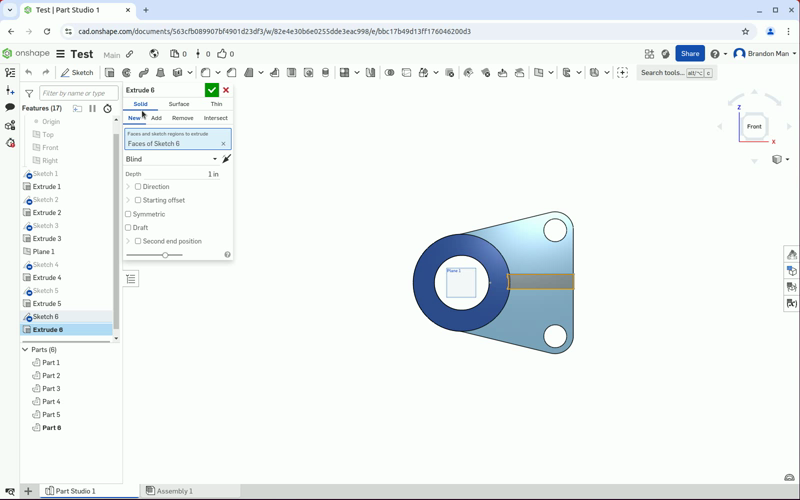
mouse_move(137, 120)
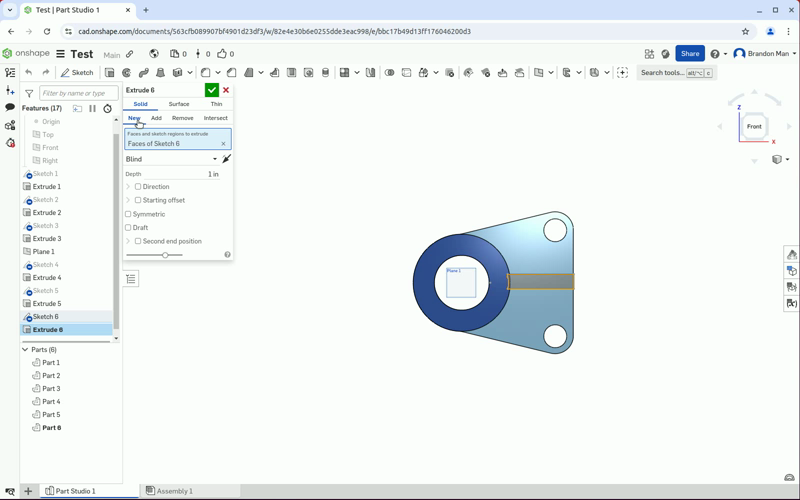
click(137, 120)
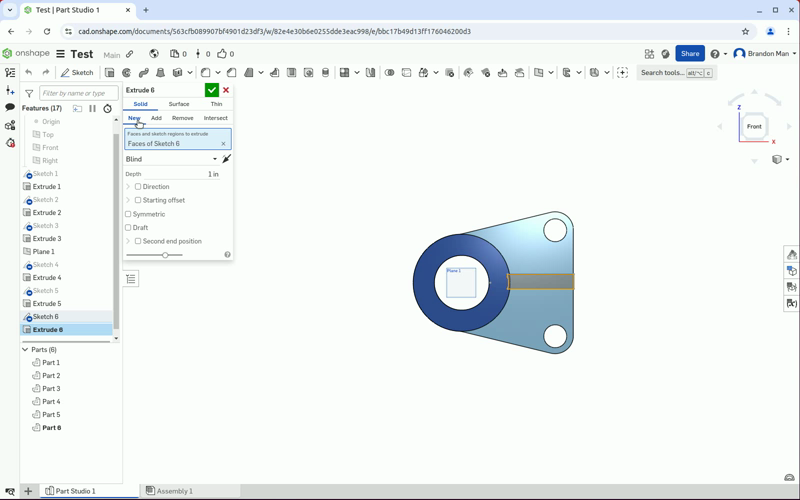
key(tab, 4)
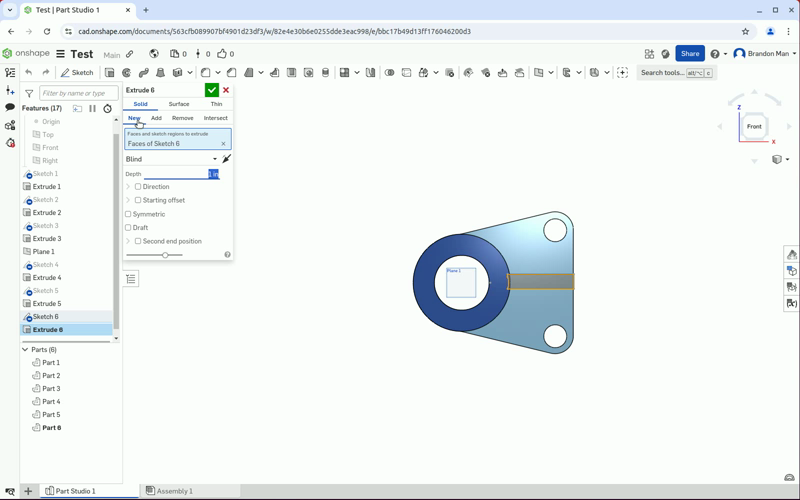
text(4.814)
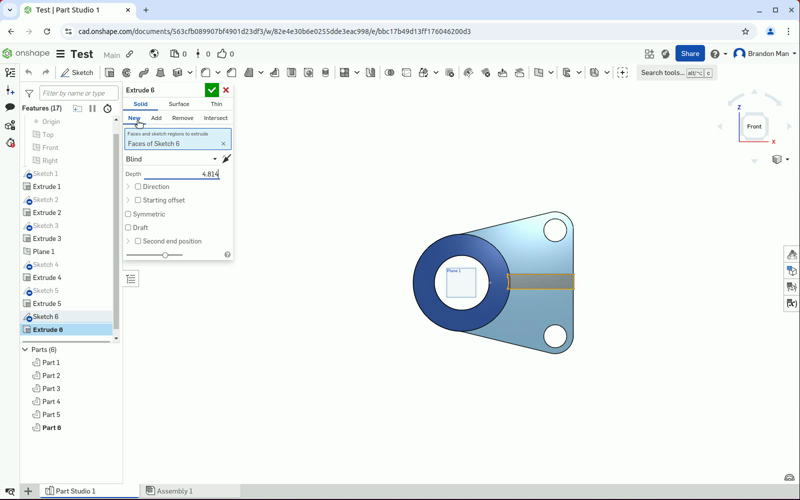
key(enter)
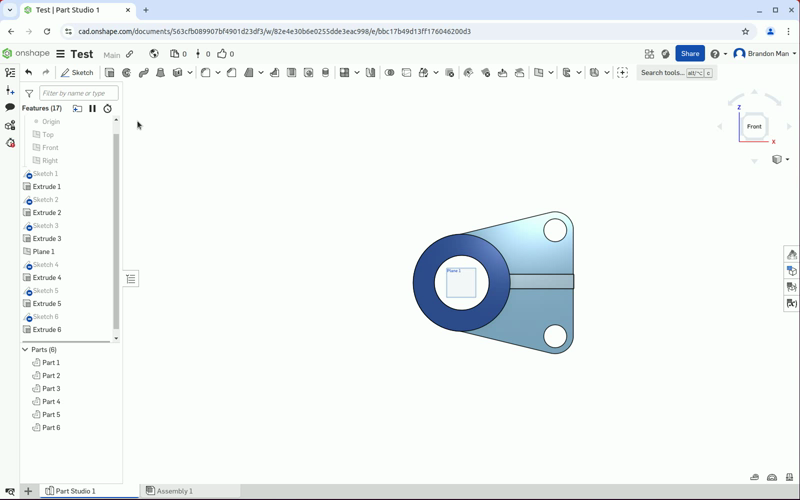
key(shift+h)
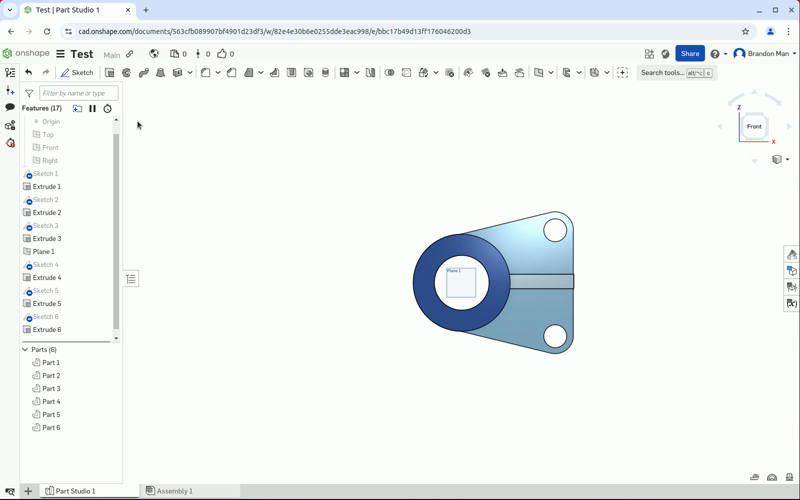
key(shift+h)
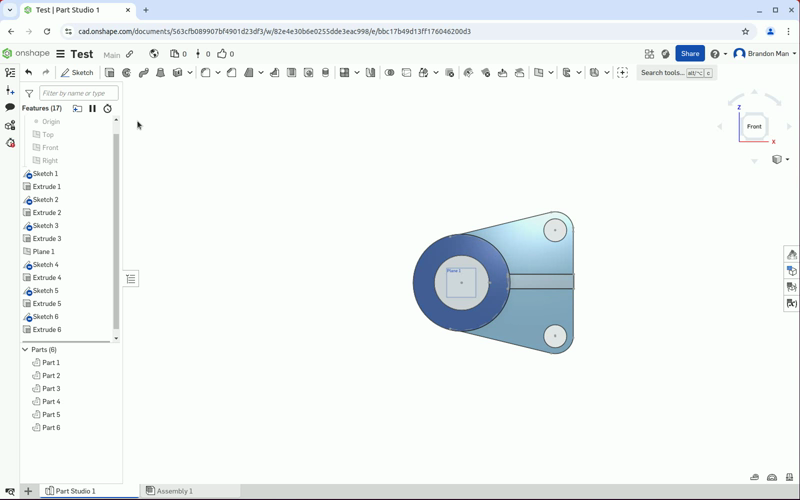
key(shift+7)
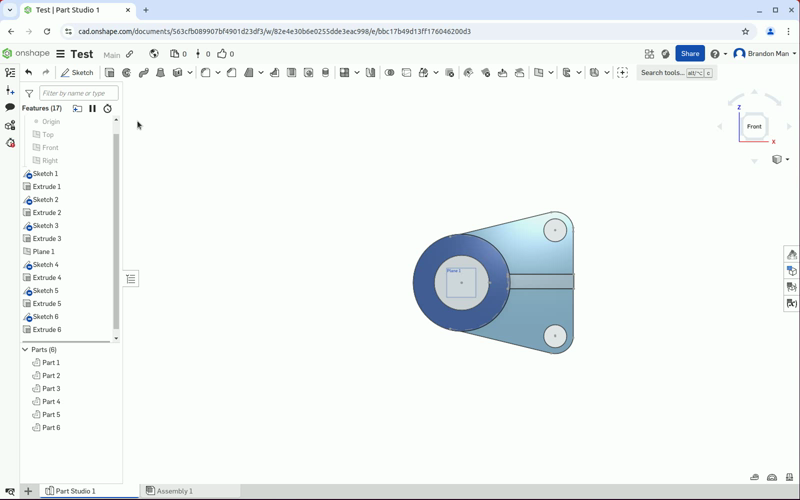
key(left, 2)
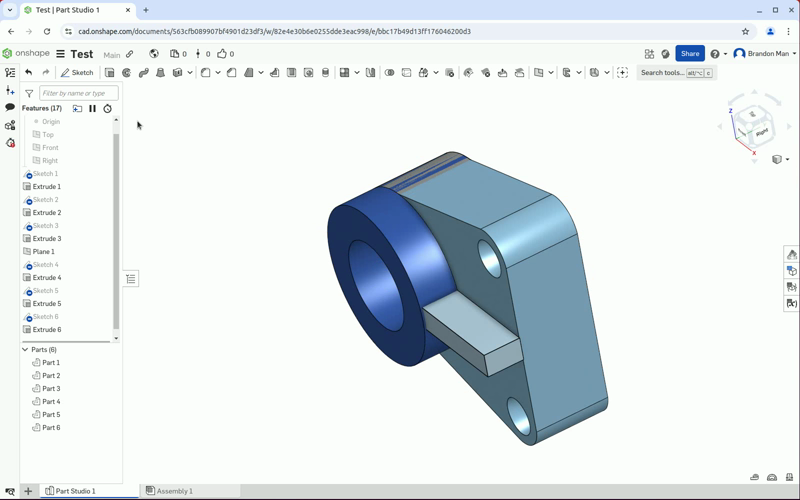
key(down, 2)
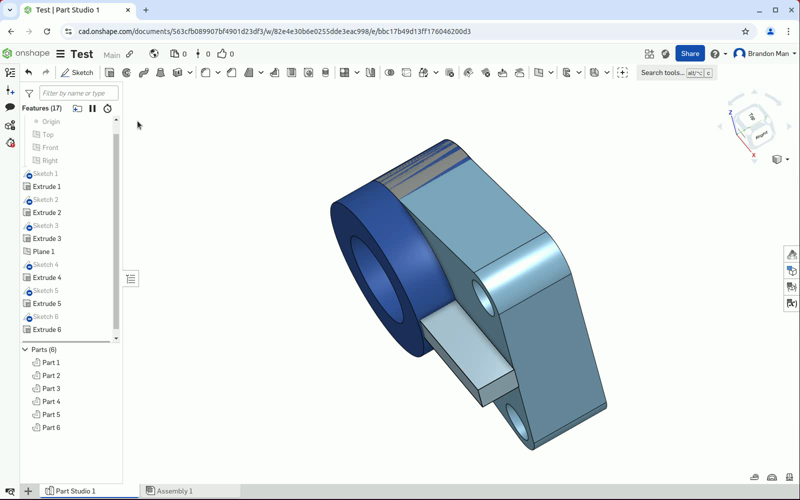
key(up, 2)
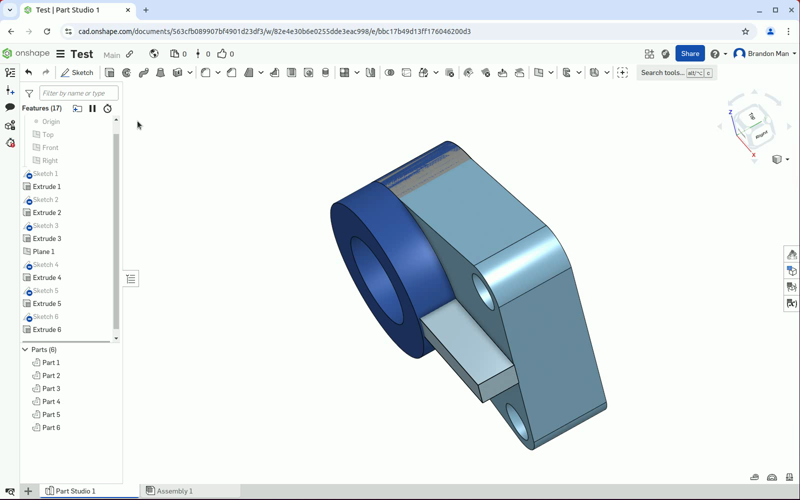
key(right, 2)
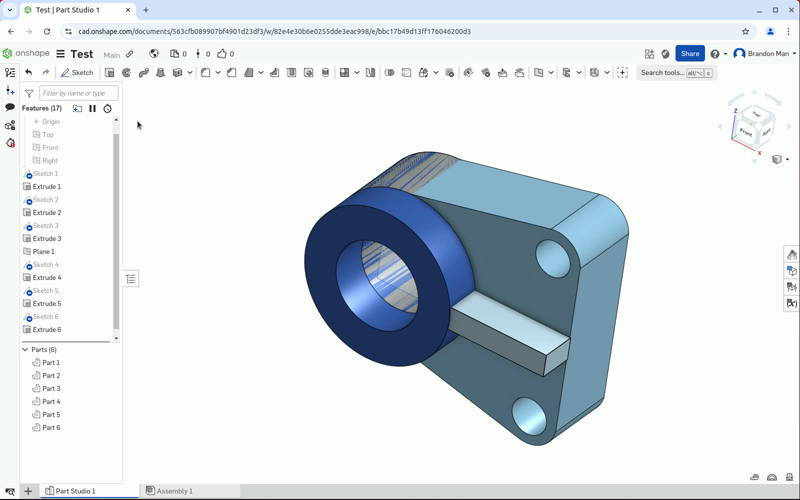
mouse_move(69, 176)
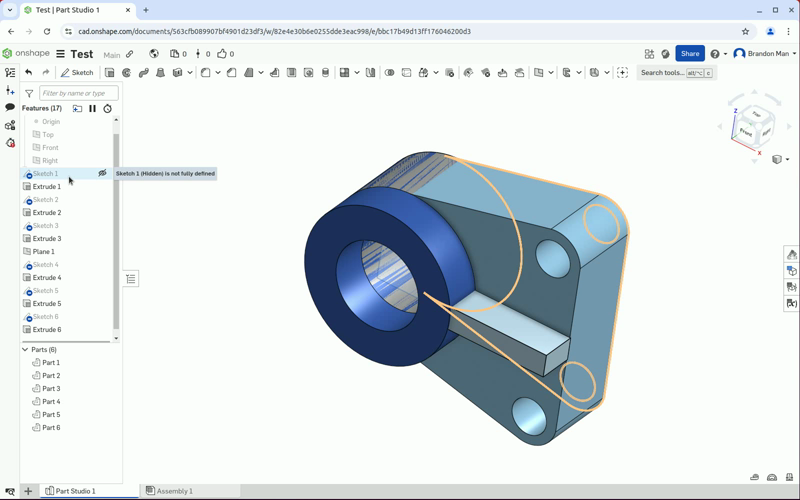
click(69, 176)